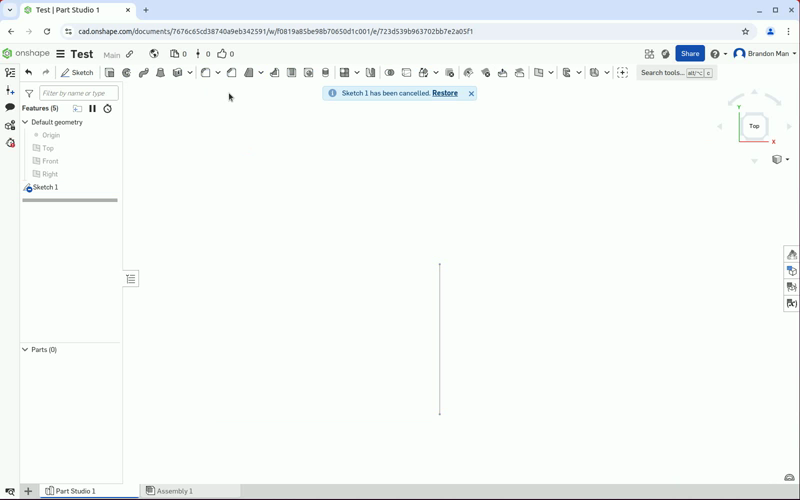
key(shift+h)
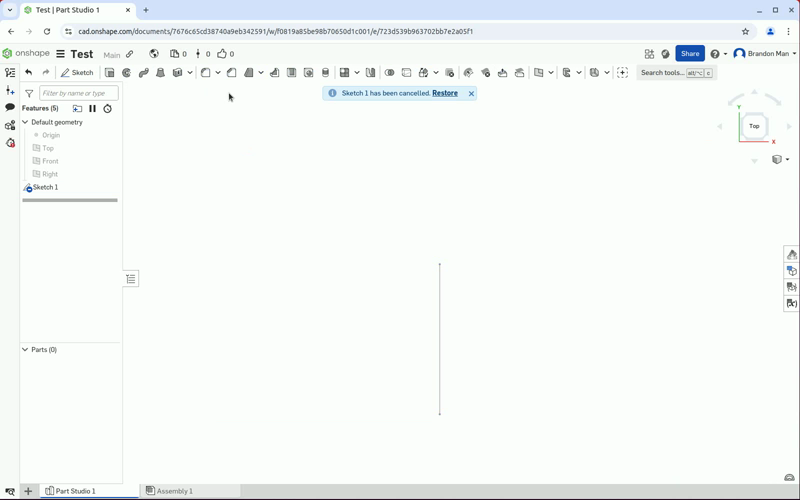
key(shift+s)
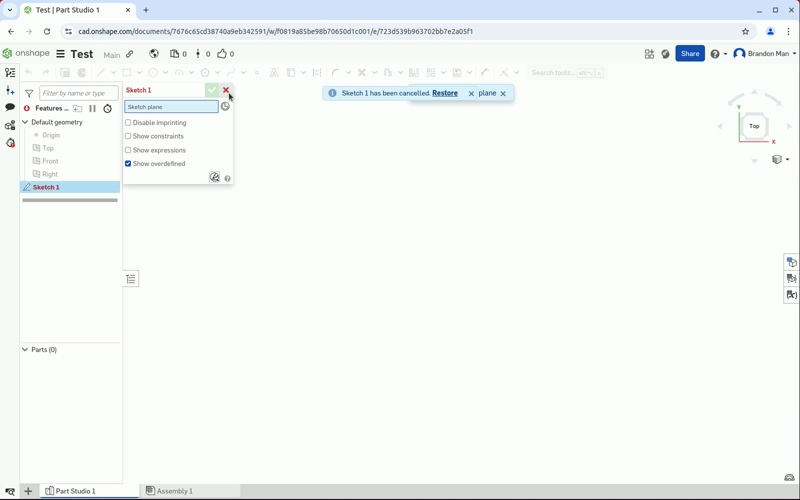
mouse_move(73, 150)
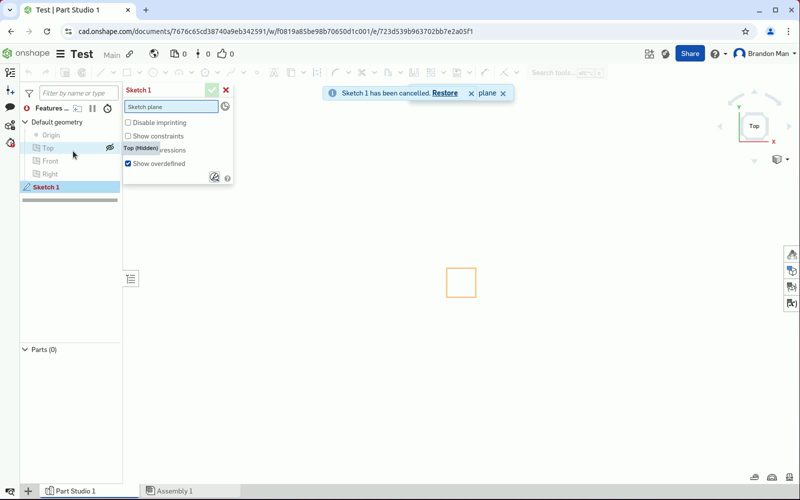
click(73, 150)
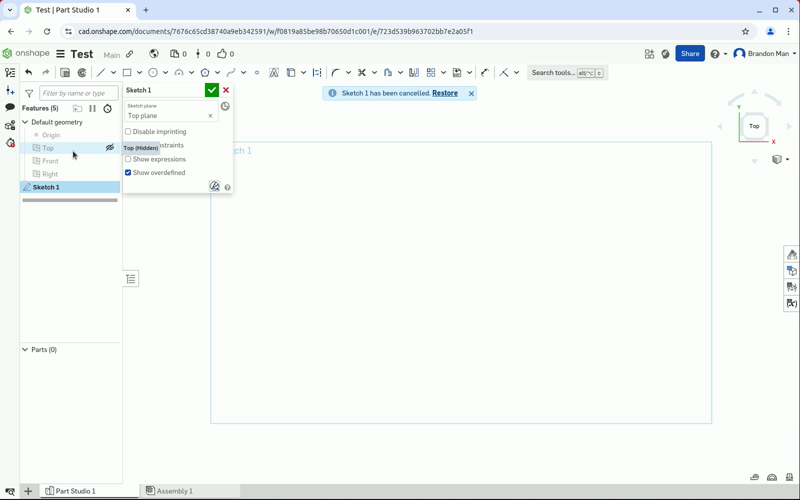
mouse_move(73, 352)
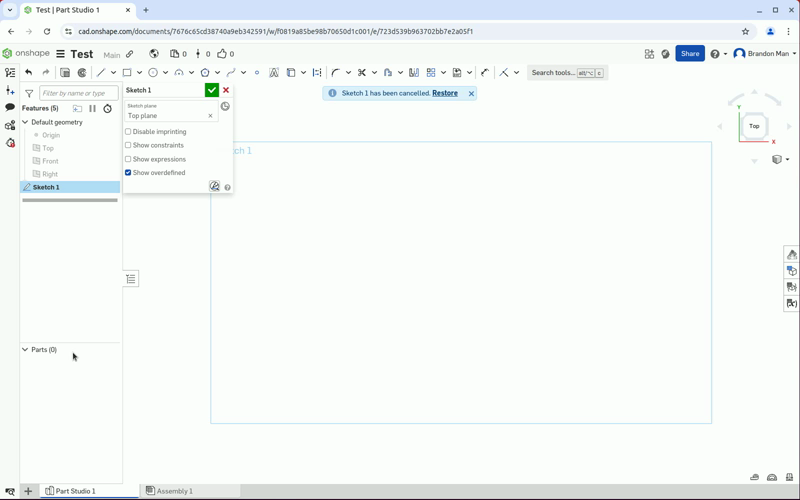
key(y)
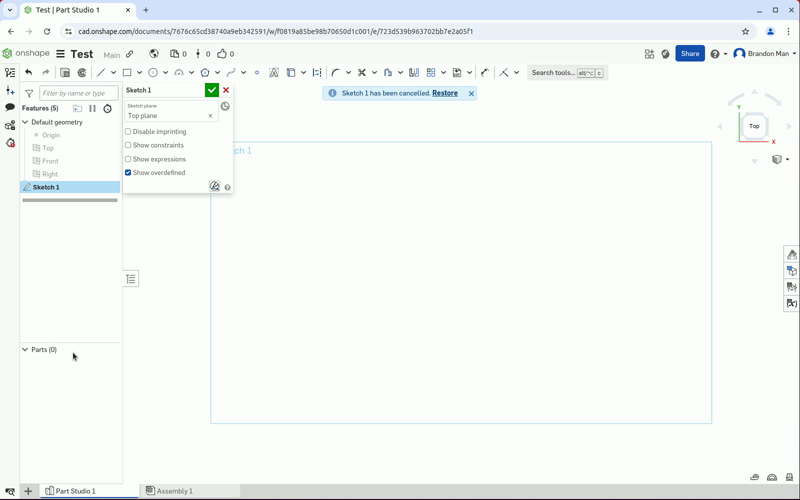
key(l)
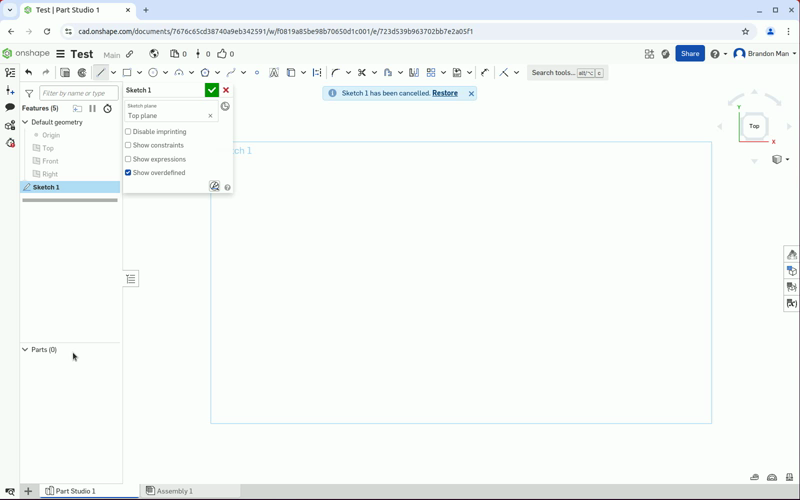
key_down(shift)
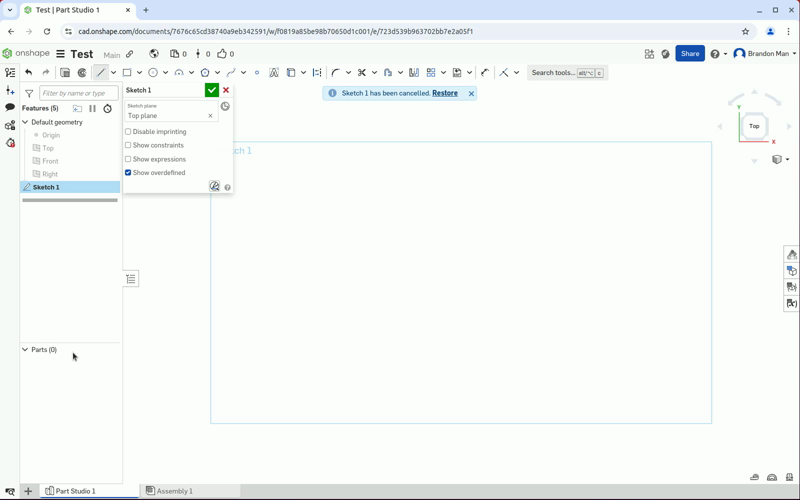
mouse_move(410, 282)
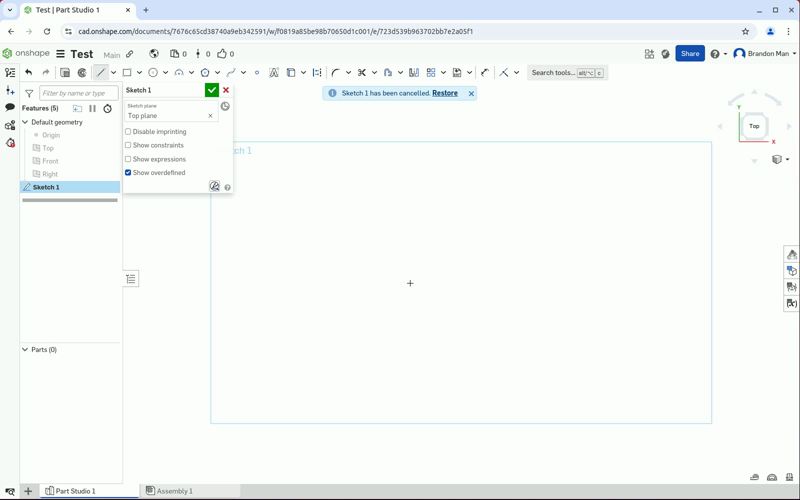
click(410, 282)
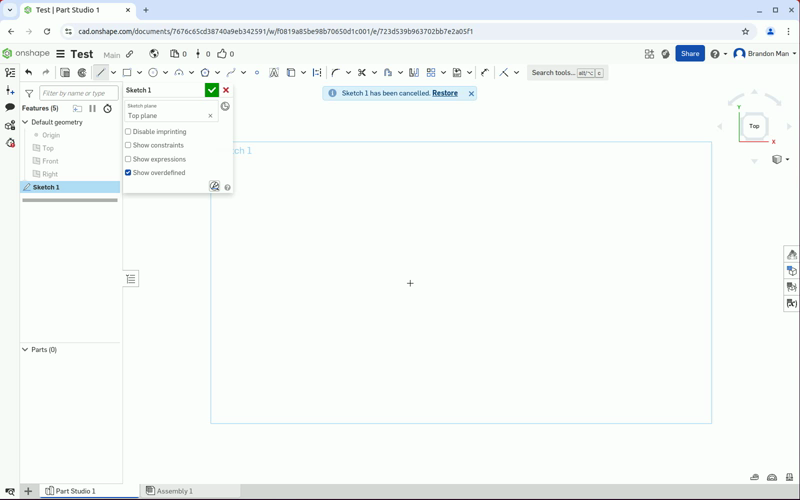
key_up(shift)
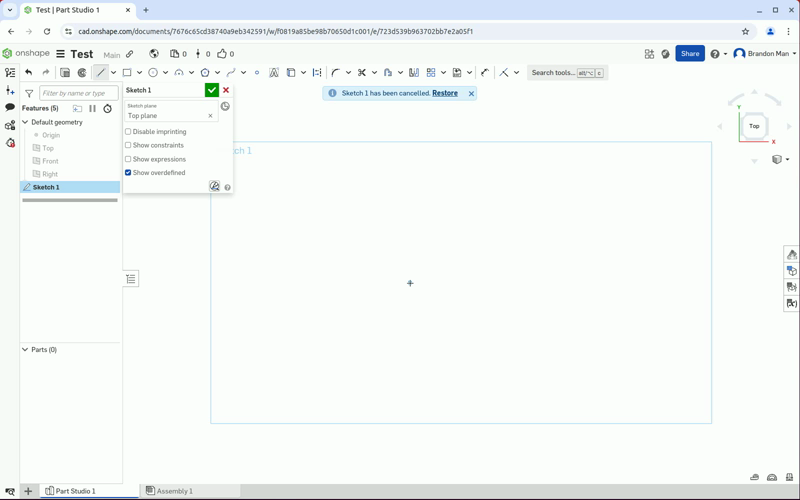
key_down(shift)
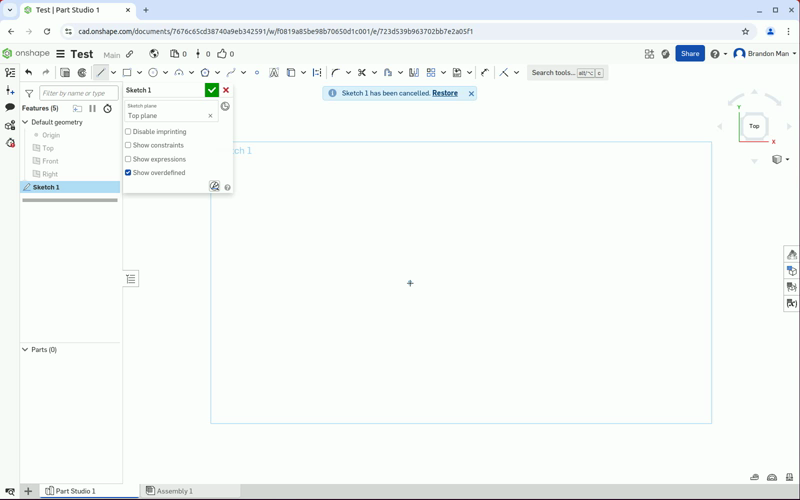
mouse_move(440, 282)
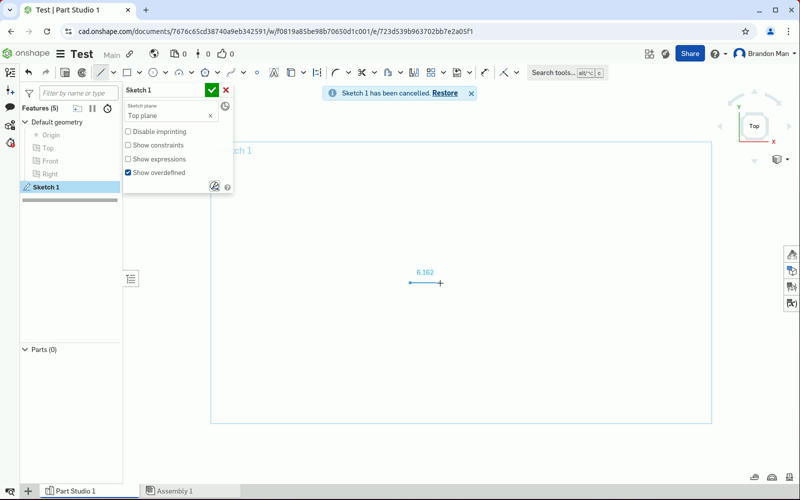
mouse_move(461, 282)
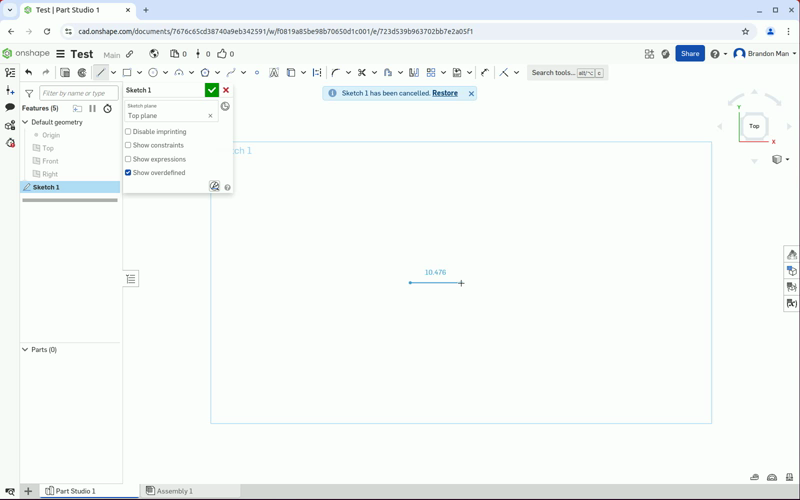
click(461, 282)
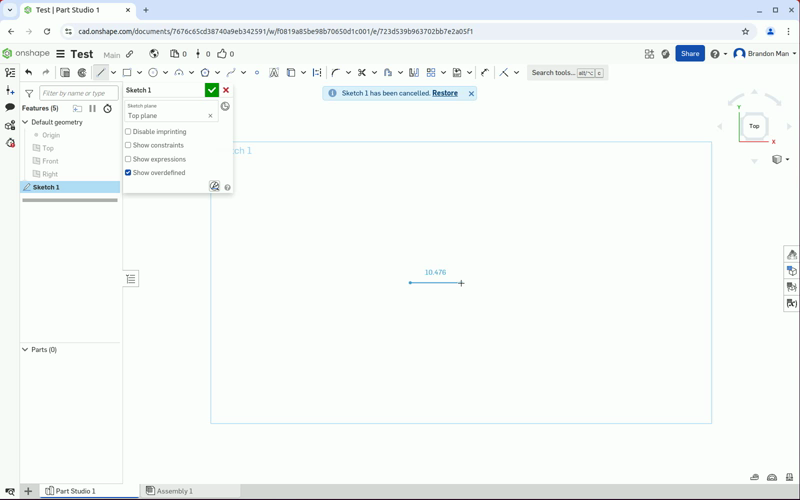
key_up(shift)
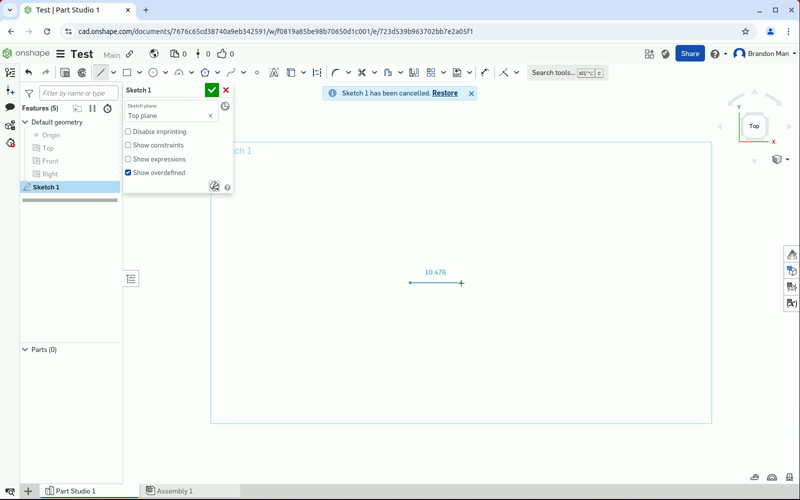
key_down(shift)
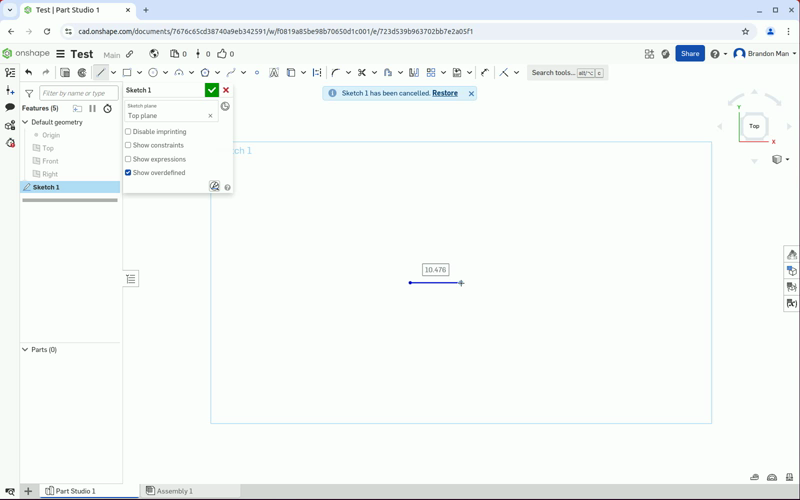
mouse_move(491, 282)
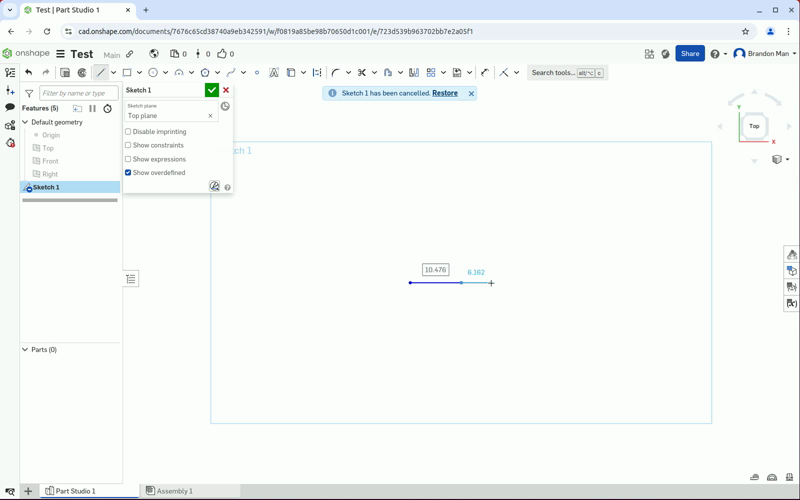
mouse_move(461, 276)
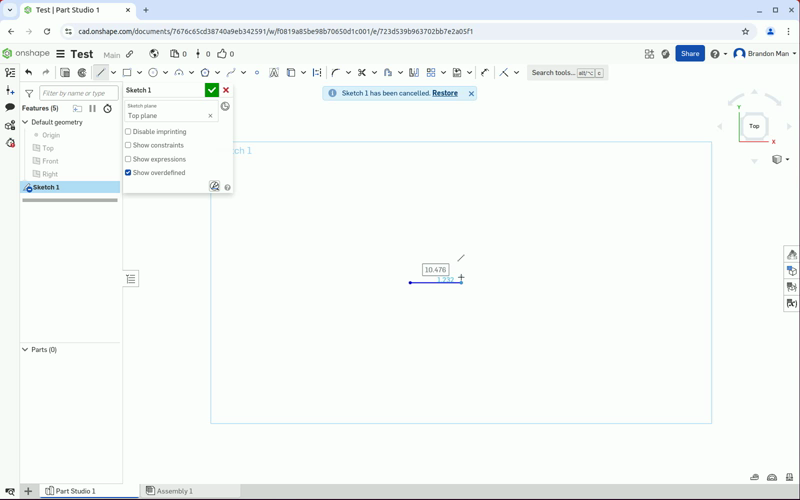
scroll(6)
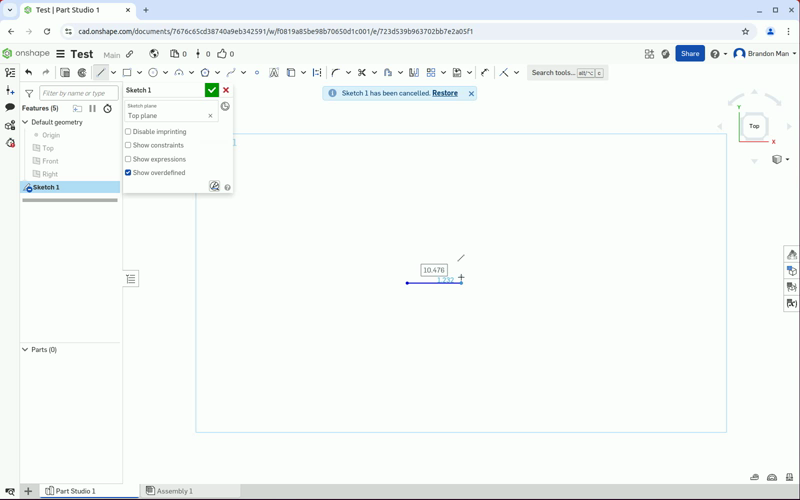
scroll(6)
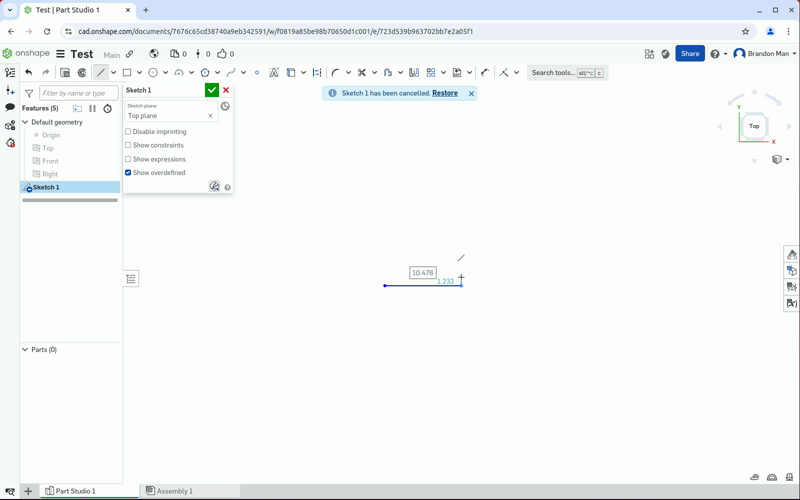
scroll(6)
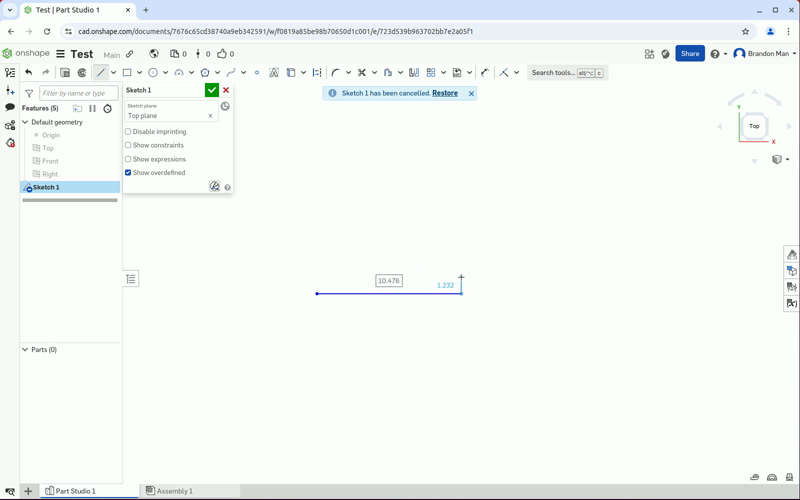
scroll(6)
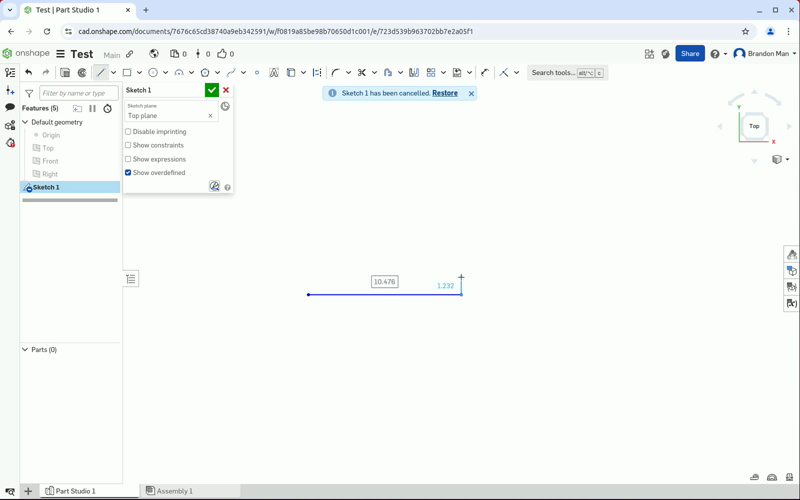
scroll(6)
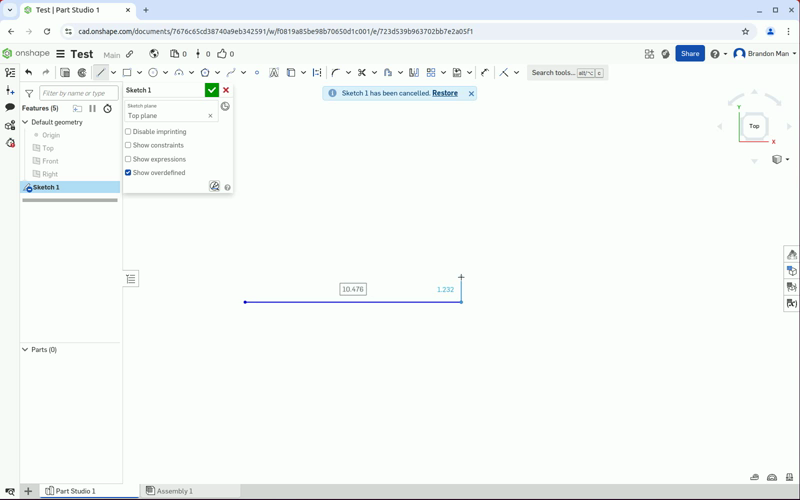
scroll(6)
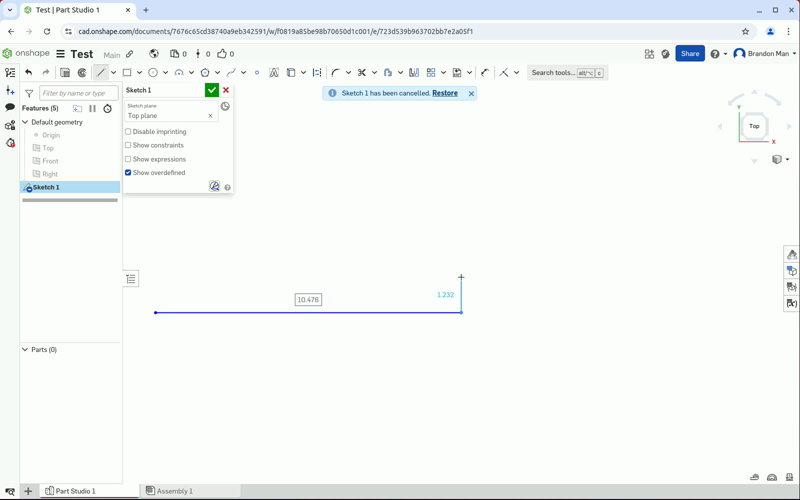
scroll(6)
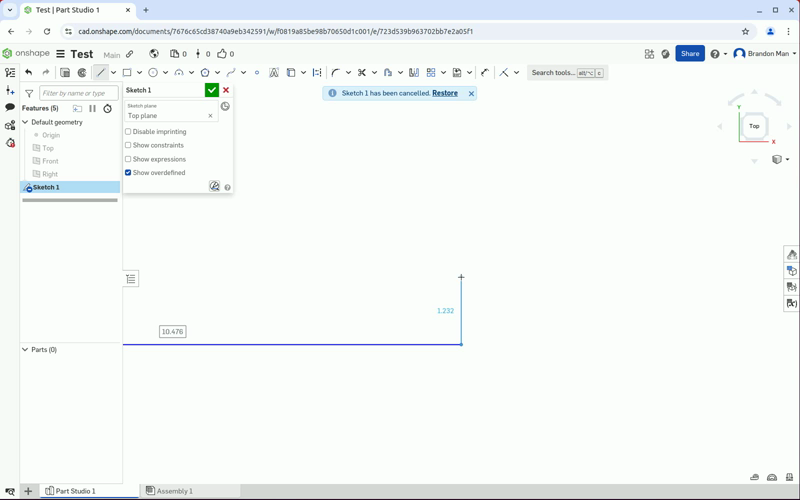
click(461, 276)
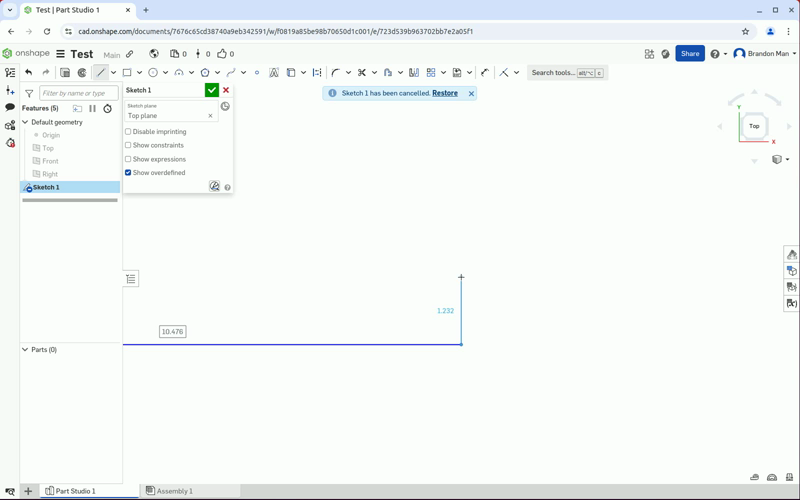
scroll(-6)
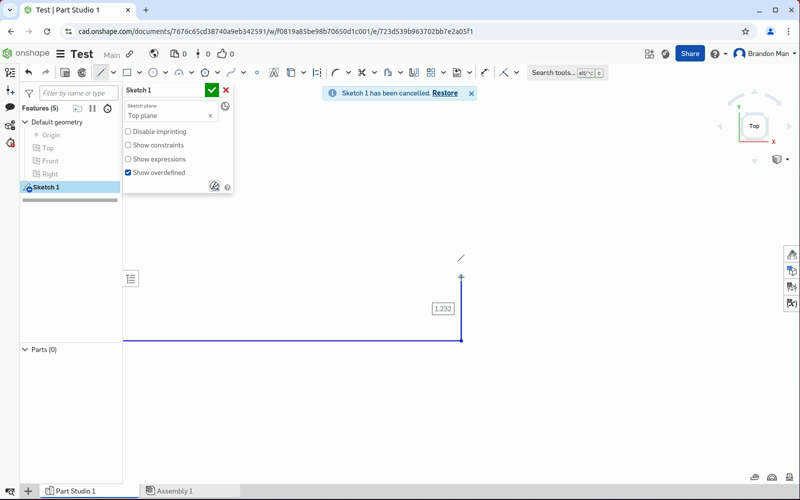
scroll(-6)
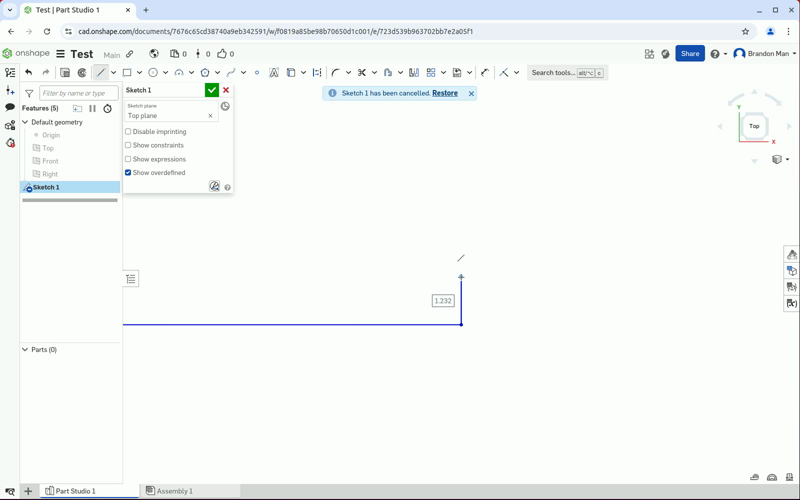
scroll(-6)
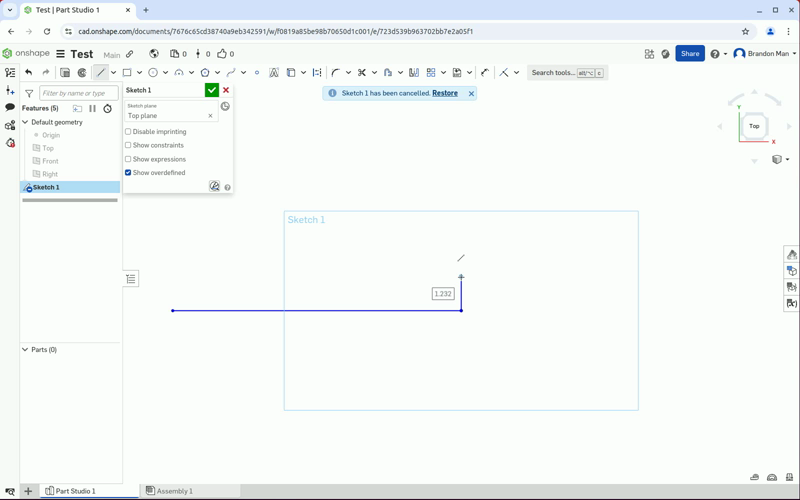
scroll(-6)
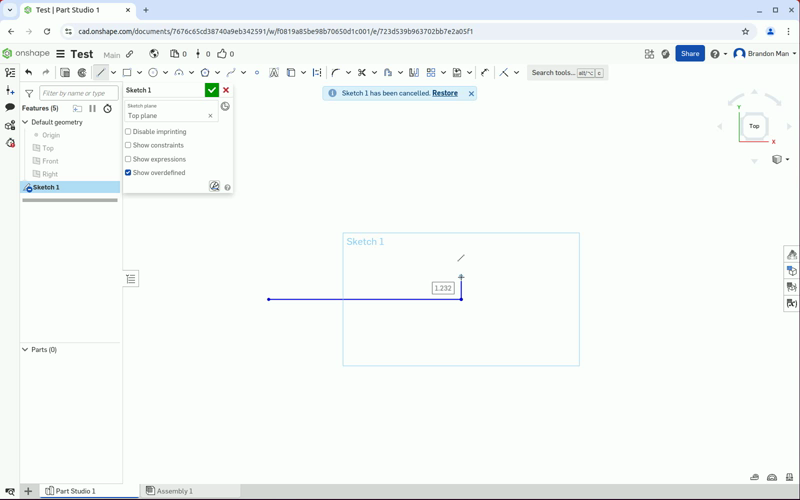
scroll(-6)
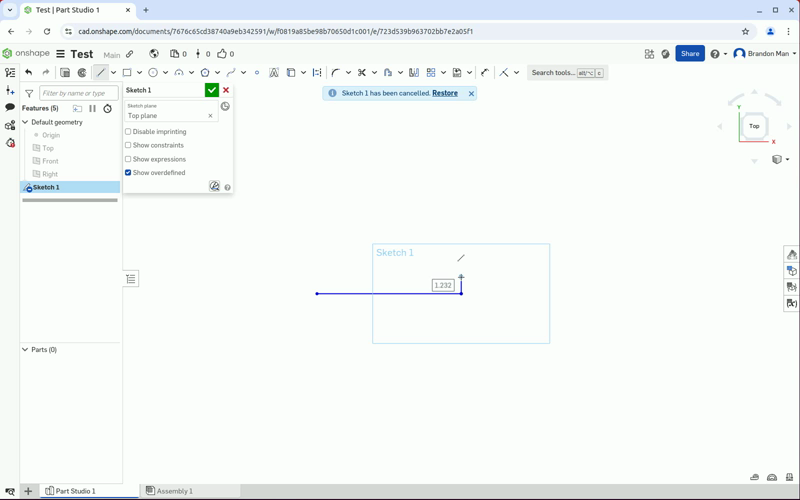
scroll(-6)
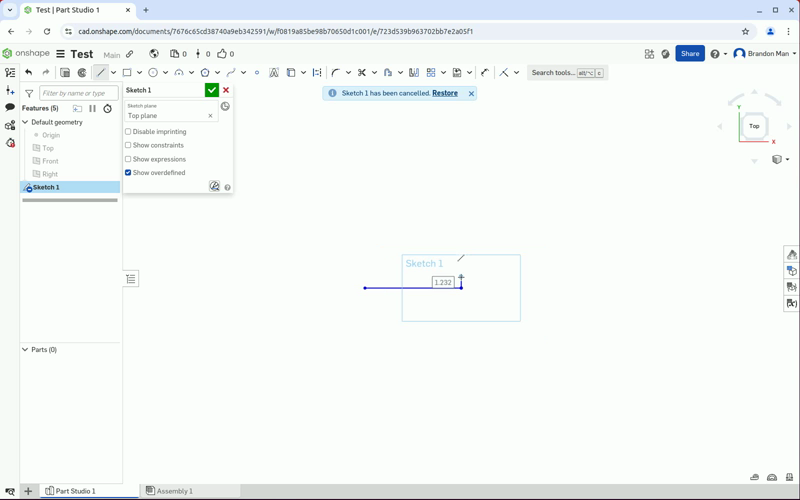
scroll(-6)
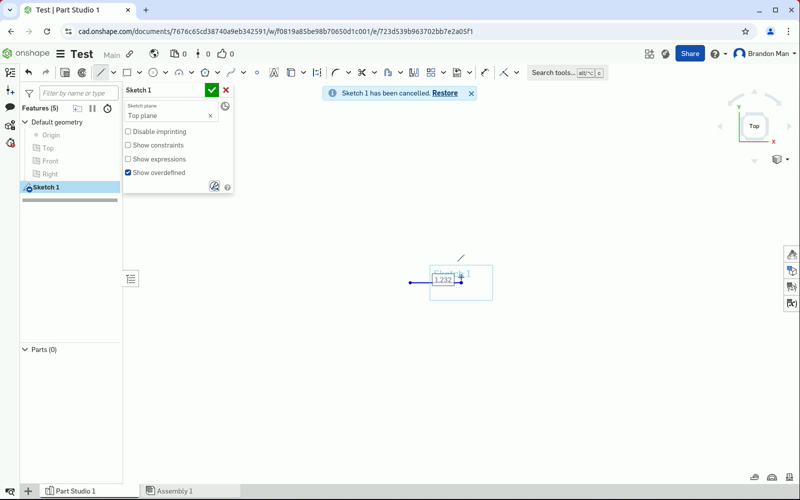
key_up(shift)
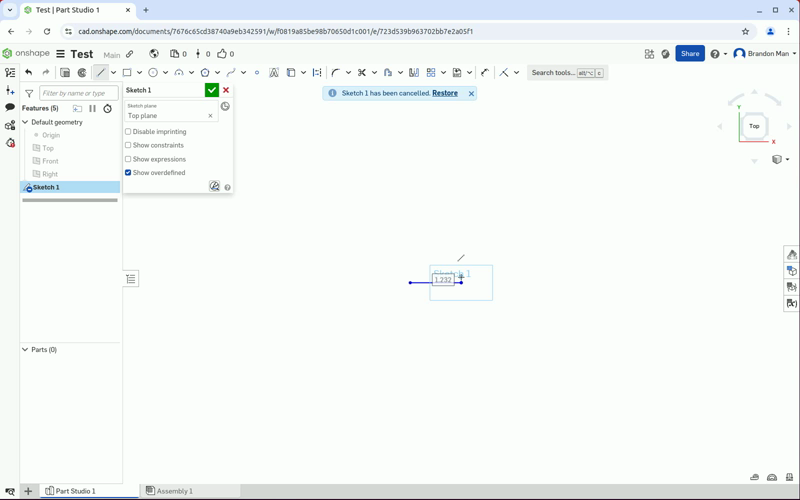
key_down(shift)
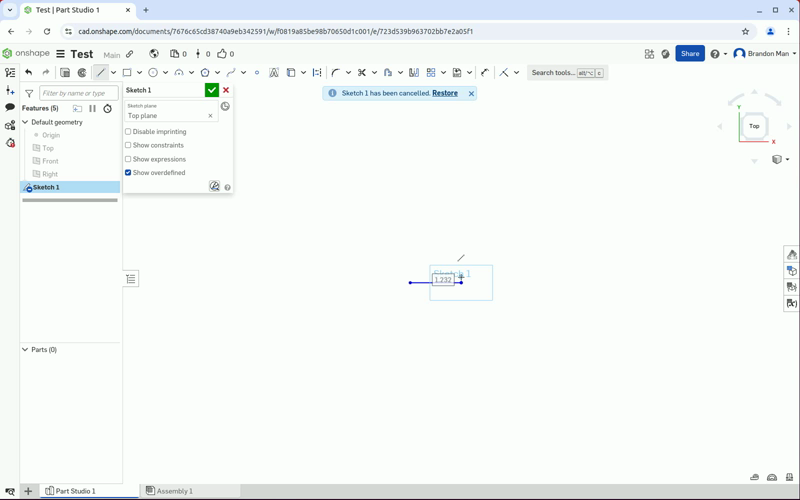
mouse_move(491, 276)
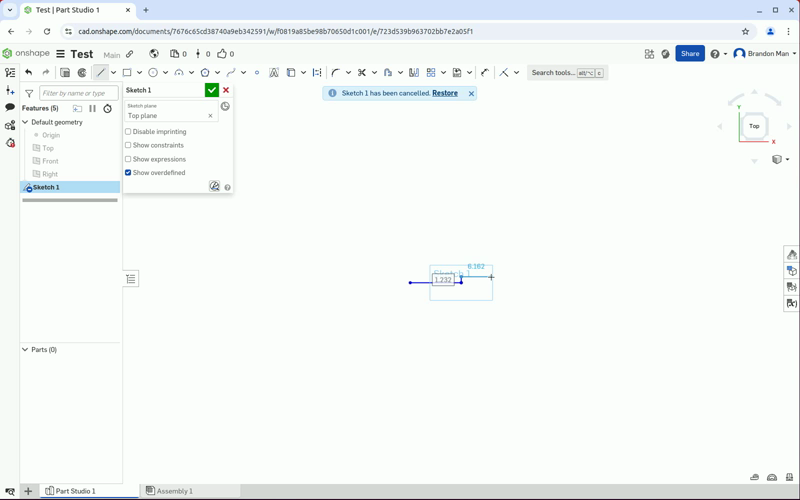
mouse_move(421, 276)
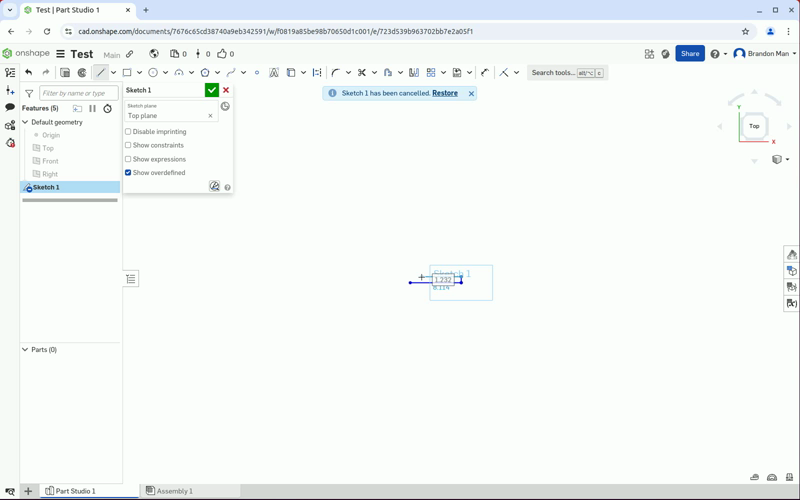
click(421, 276)
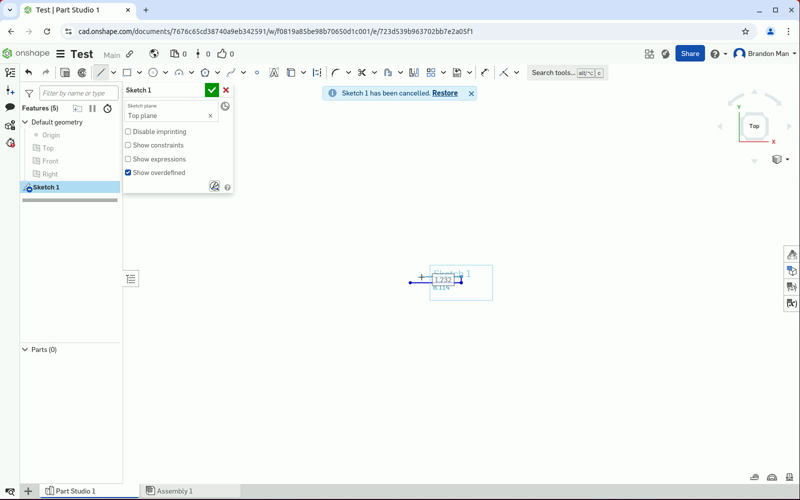
key_up(shift)
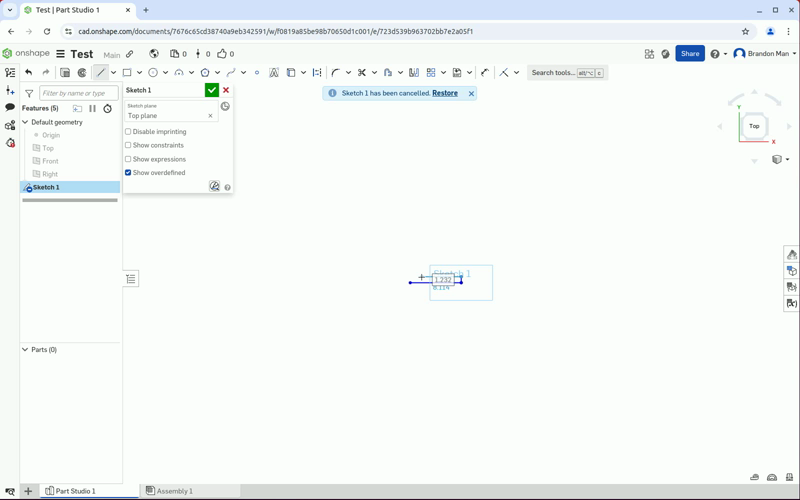
key_down(shift)
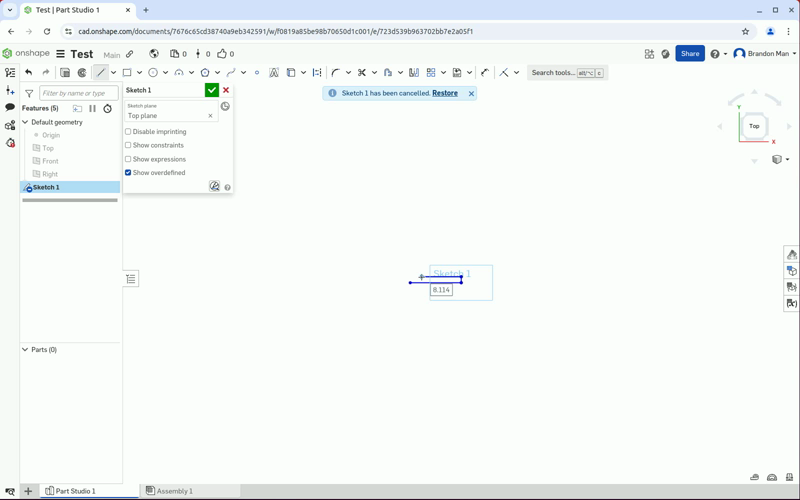
mouse_move(451, 276)
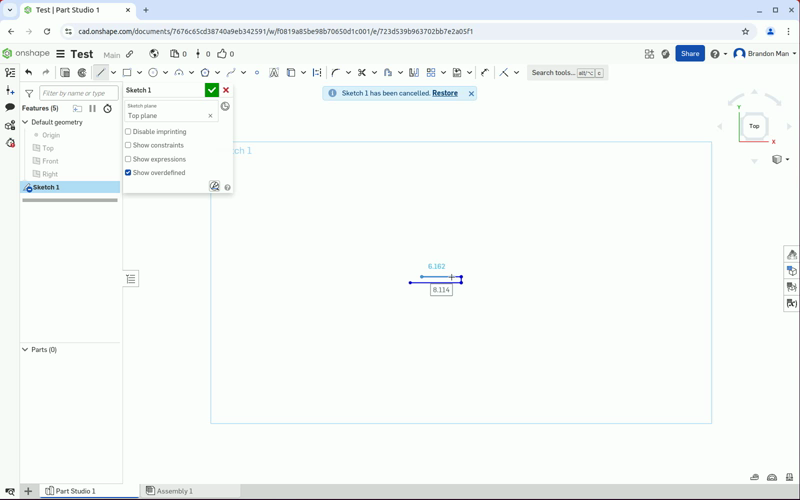
mouse_move(416, 271)
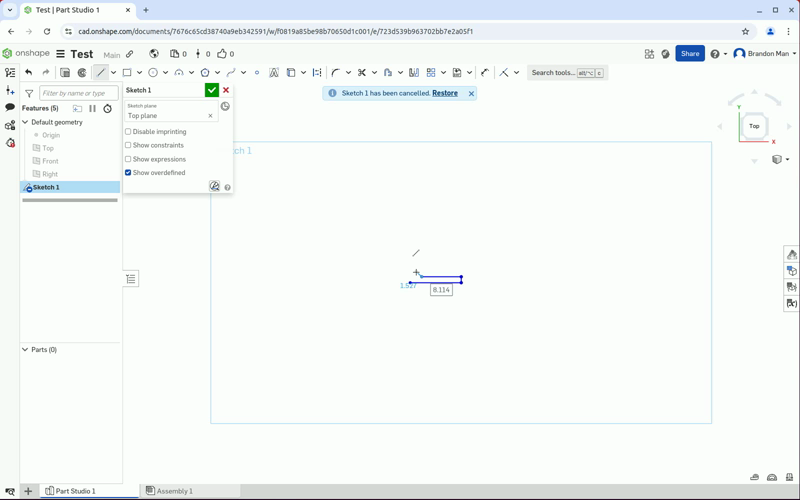
click(416, 271)
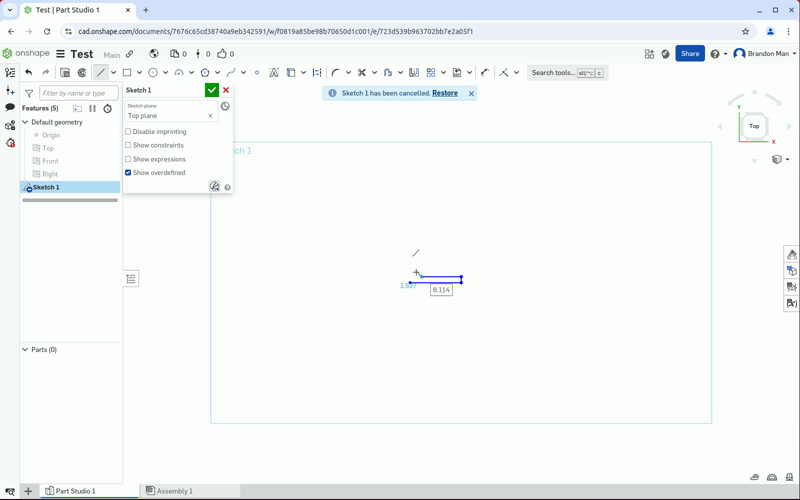
key_up(shift)
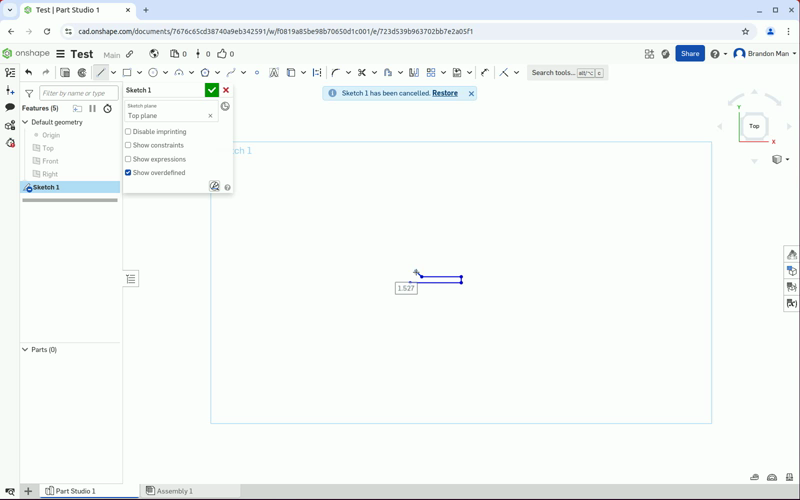
key_down(shift)
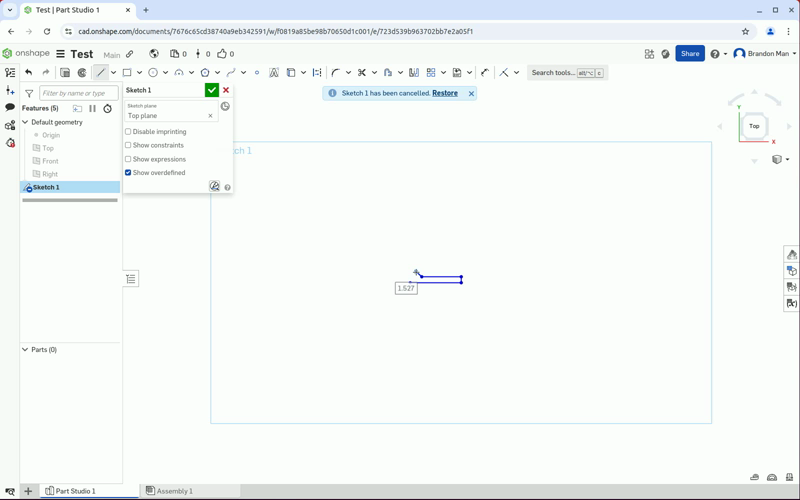
mouse_move(446, 271)
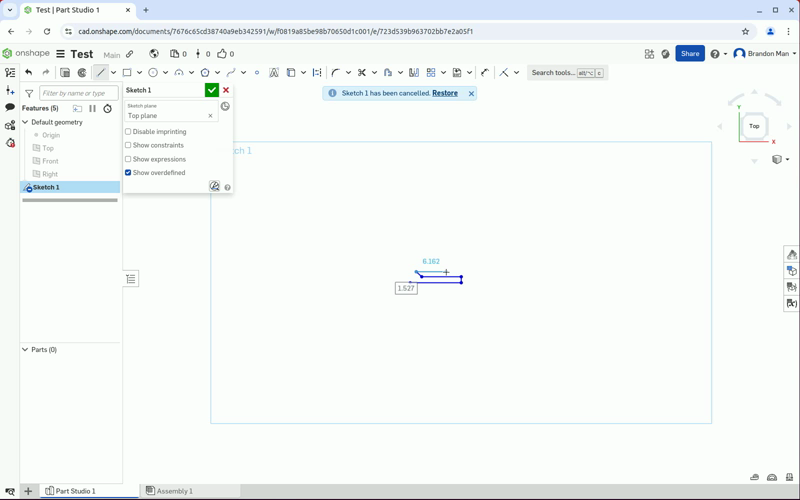
mouse_move(450, 271)
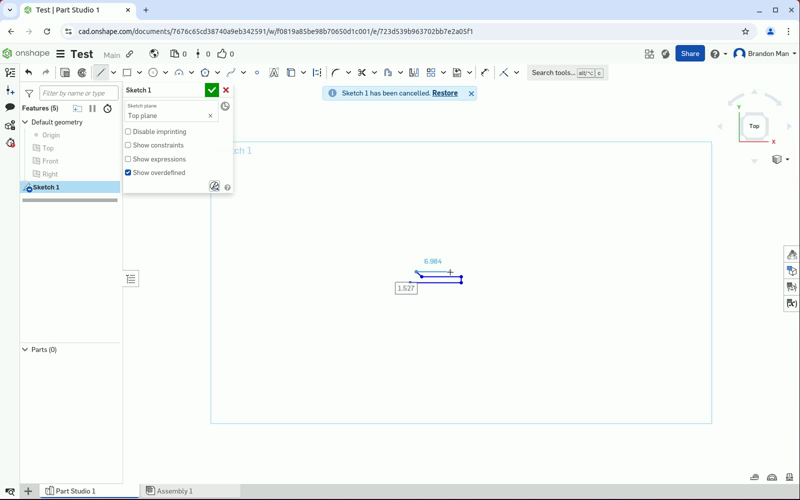
click(450, 271)
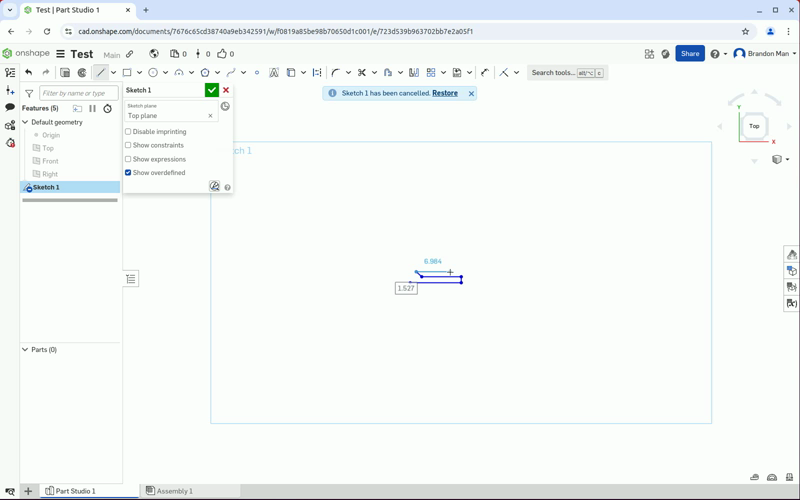
key_up(shift)
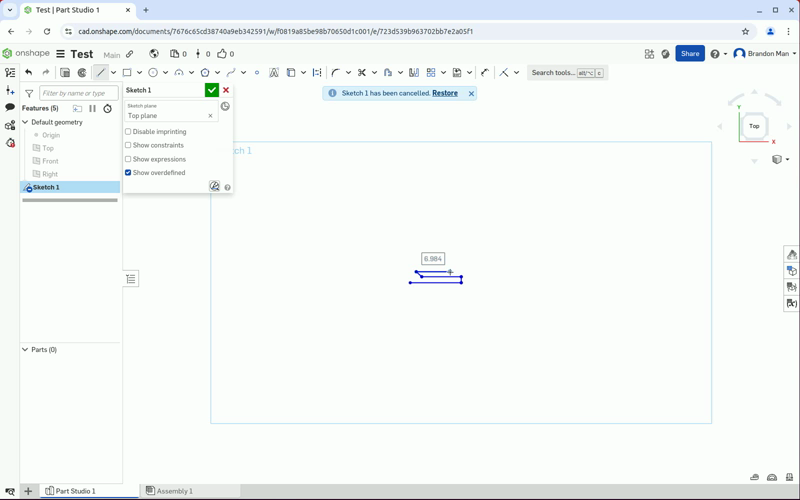
key_down(shift)
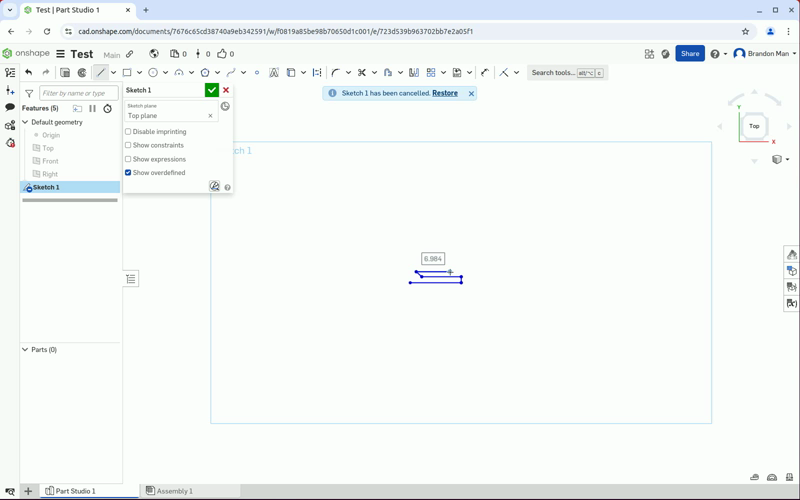
mouse_move(480, 271)
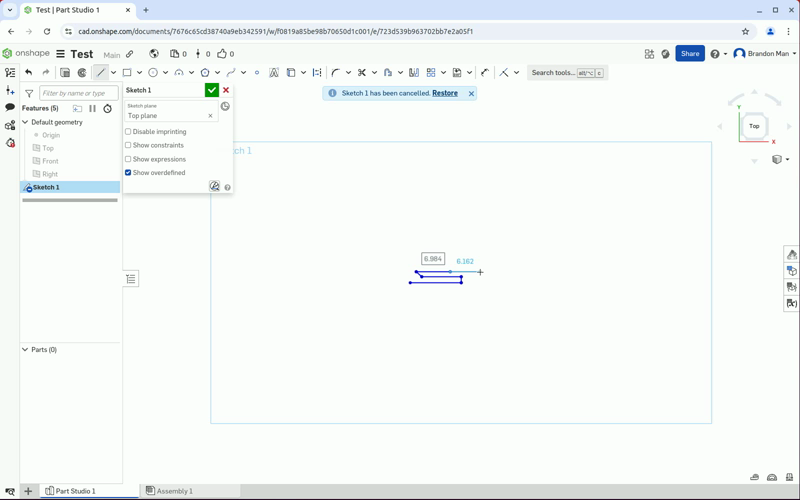
mouse_move(444, 265)
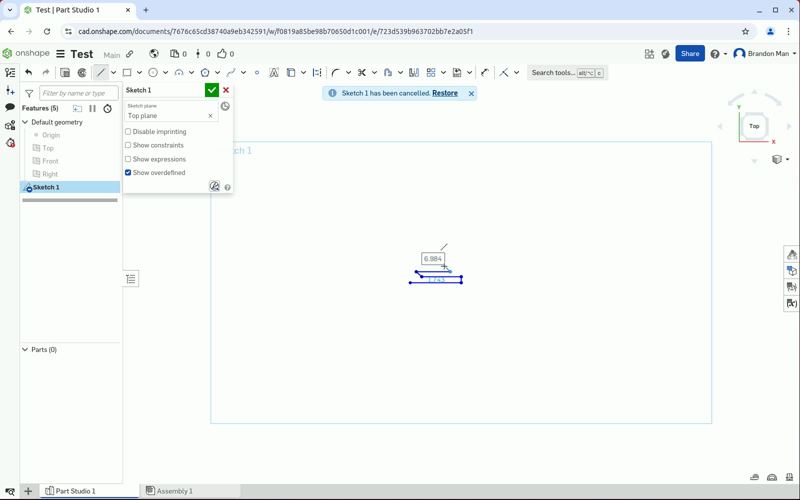
click(444, 265)
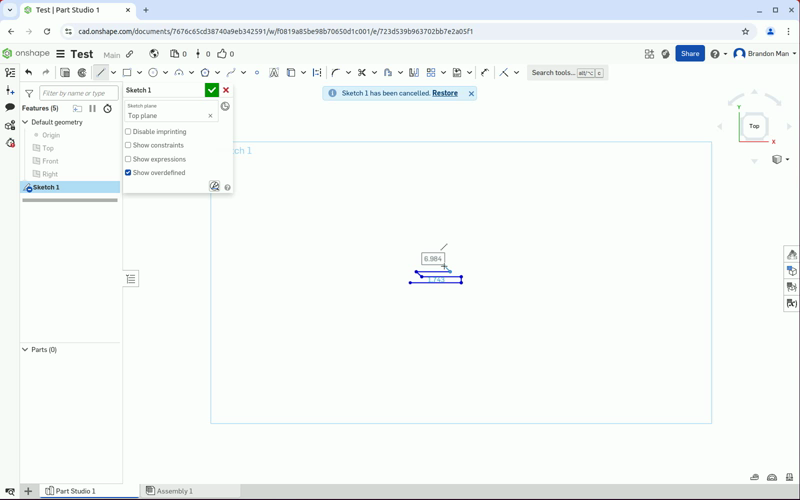
key_up(shift)
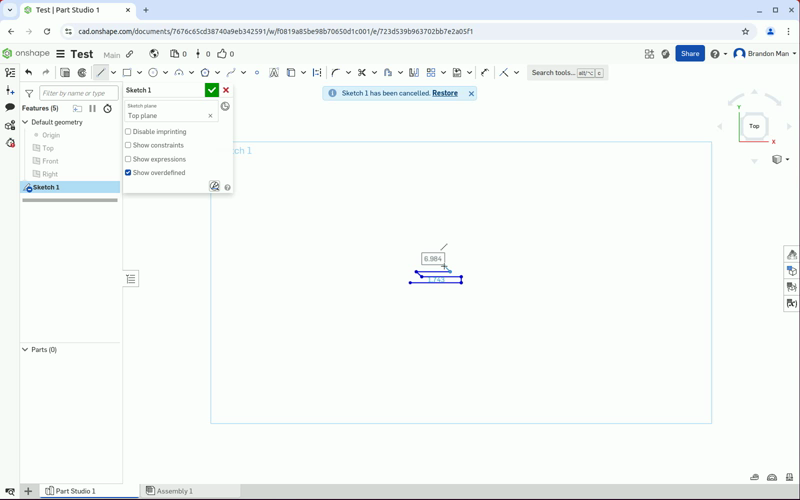
key_down(shift)
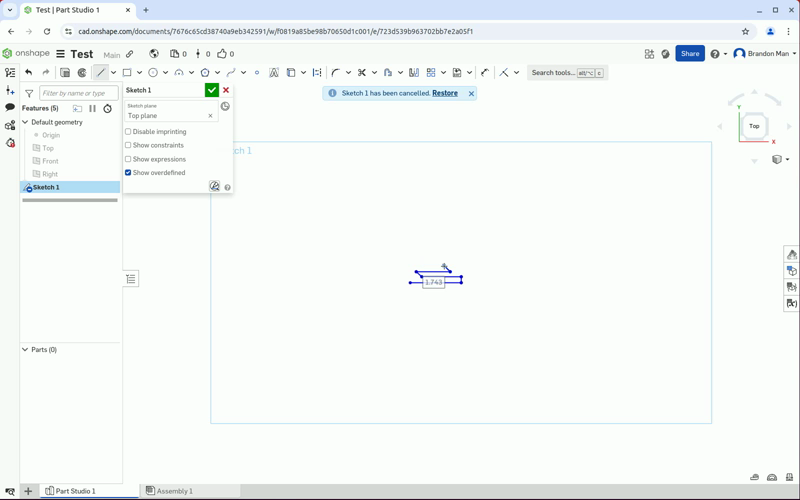
mouse_move(474, 265)
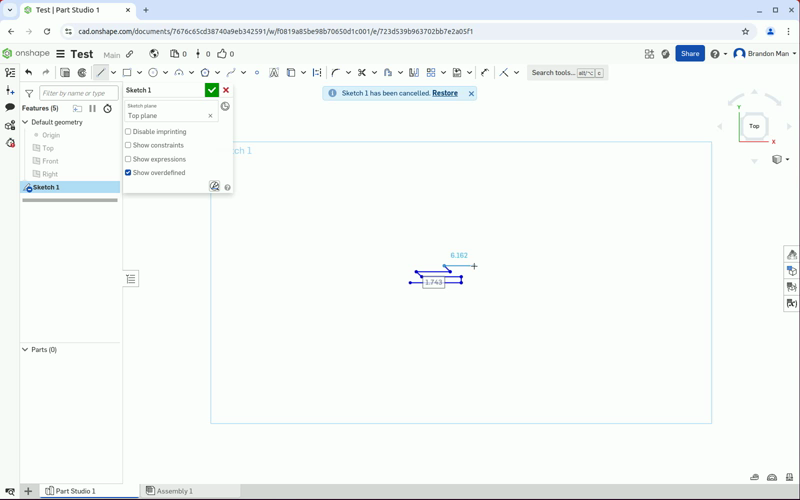
mouse_move(416, 265)
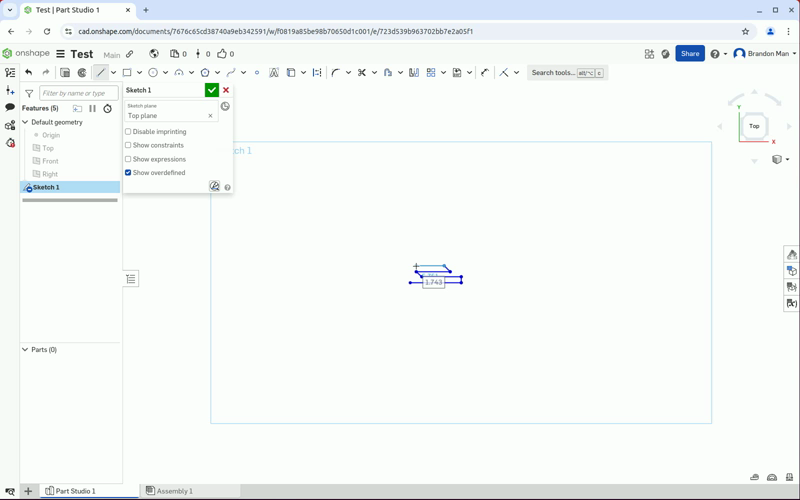
click(416, 265)
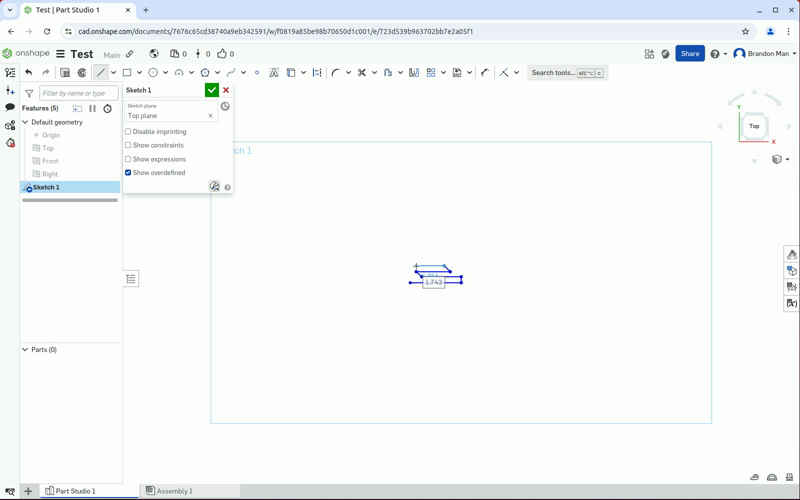
key_up(shift)
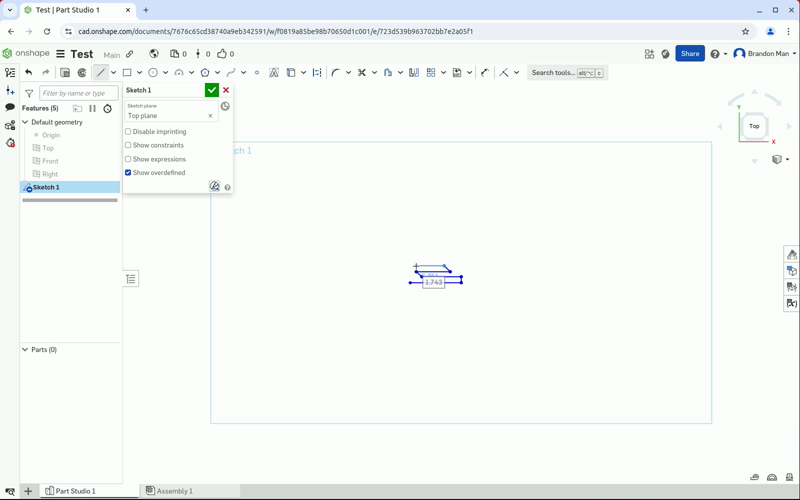
key_down(shift)
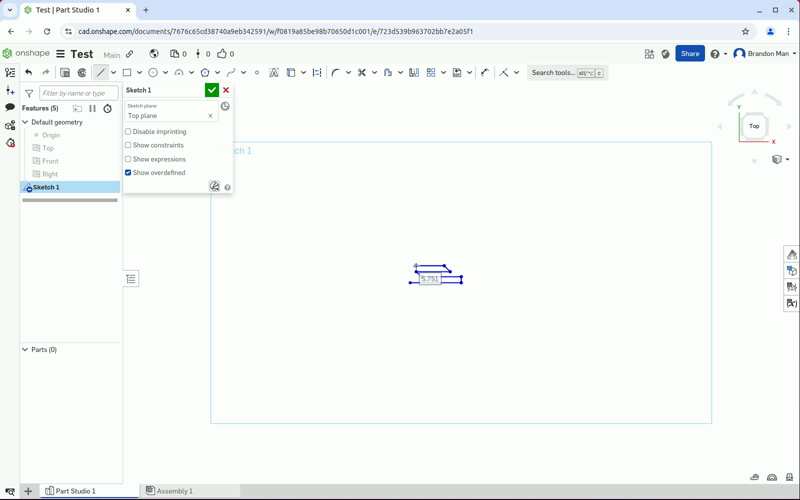
mouse_move(446, 265)
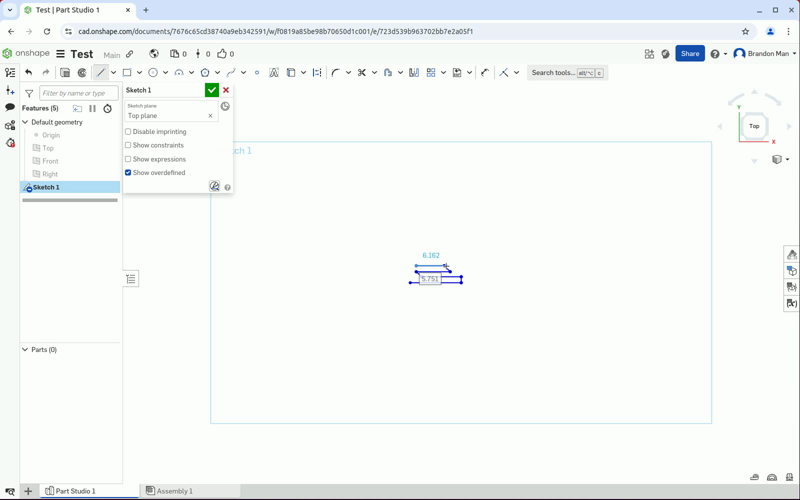
mouse_move(416, 260)
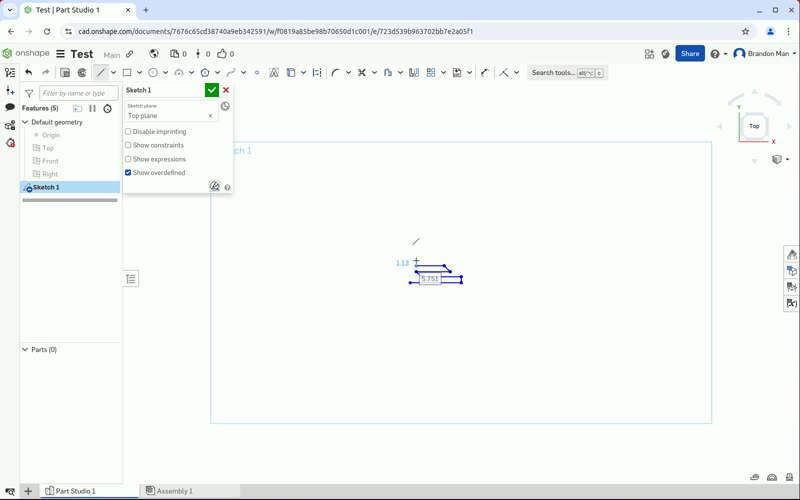
scroll(6)
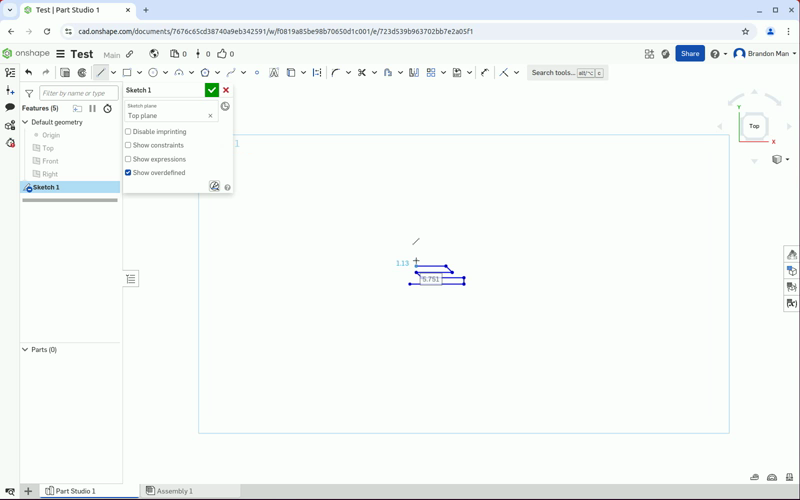
scroll(6)
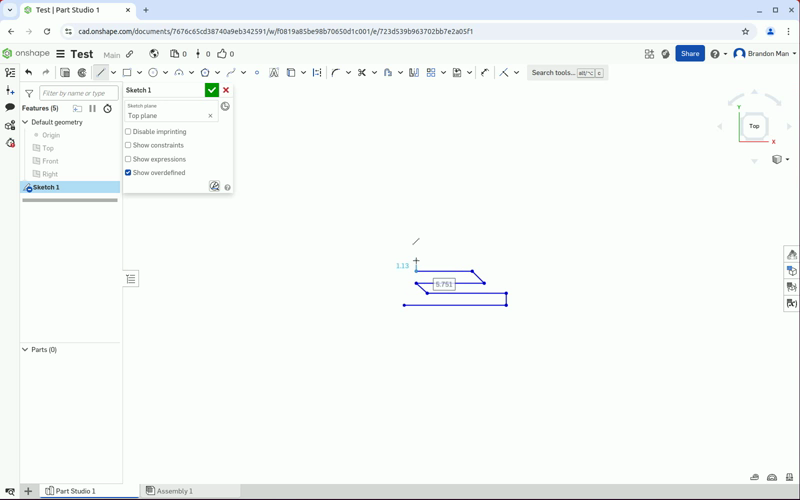
scroll(6)
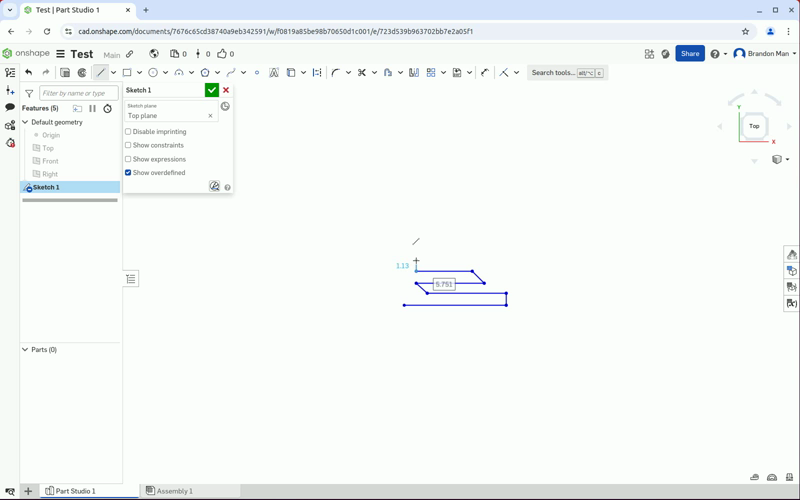
scroll(6)
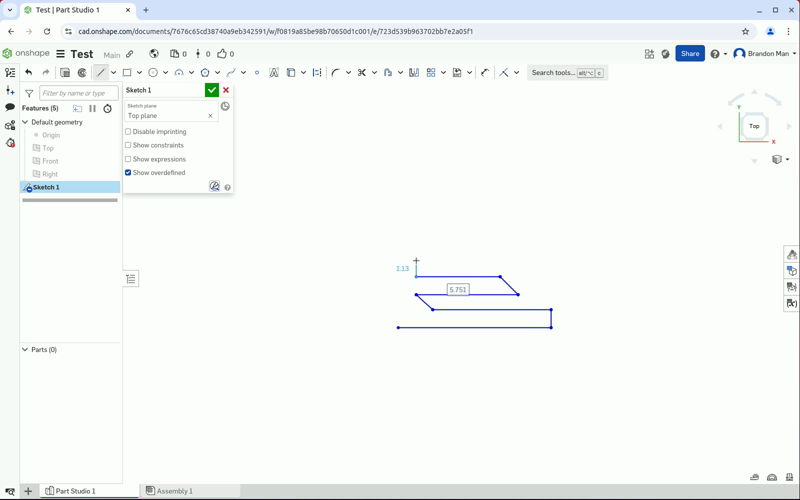
scroll(6)
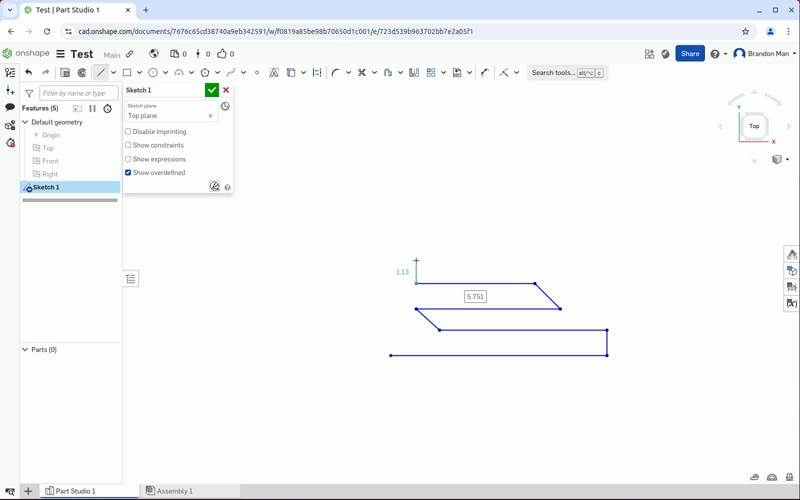
scroll(6)
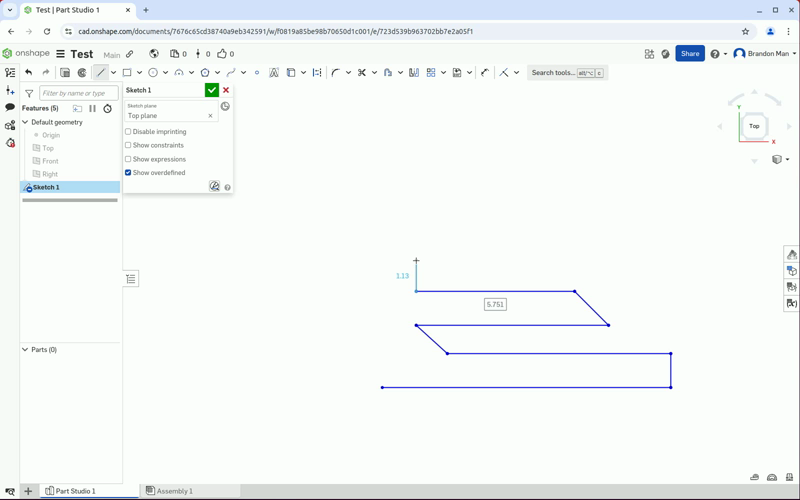
scroll(6)
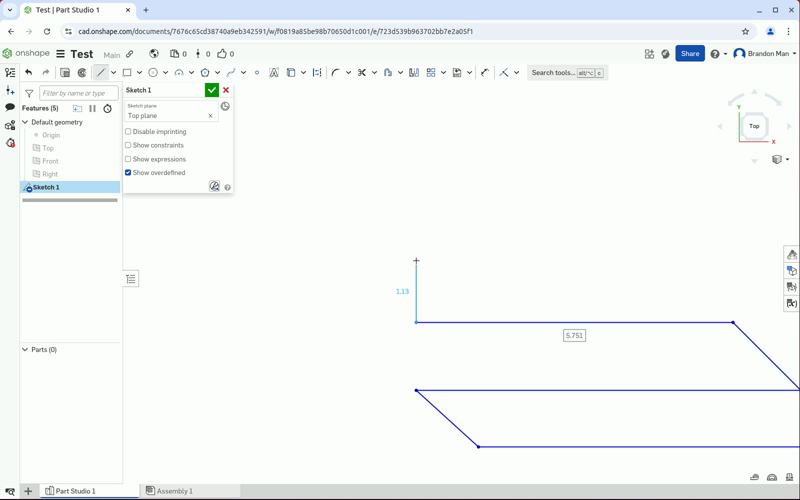
click(416, 260)
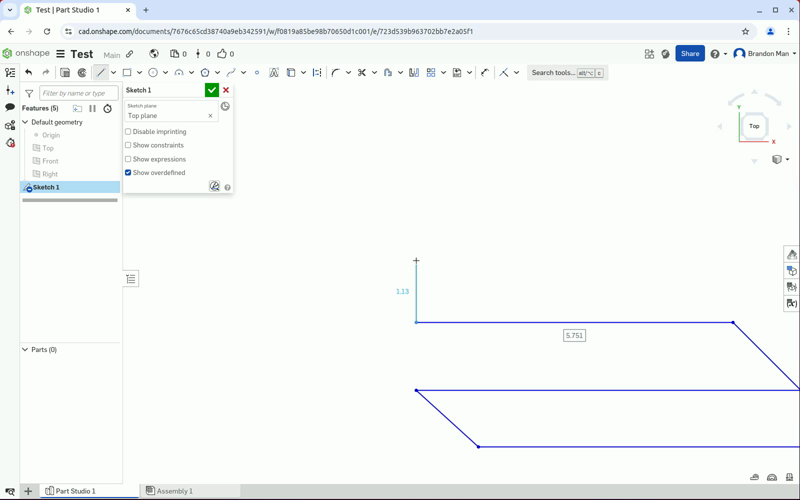
scroll(-6)
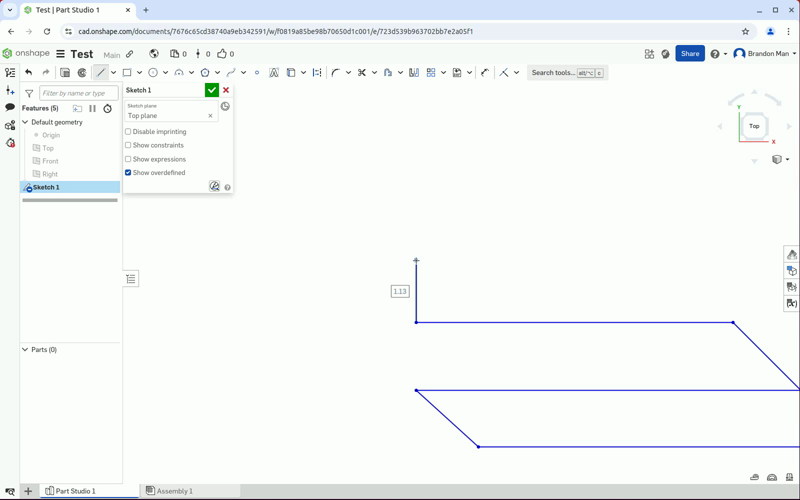
scroll(-6)
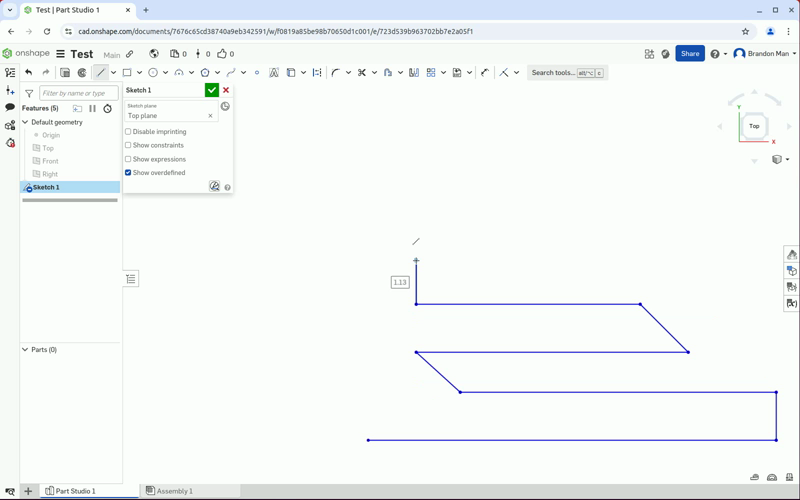
scroll(-6)
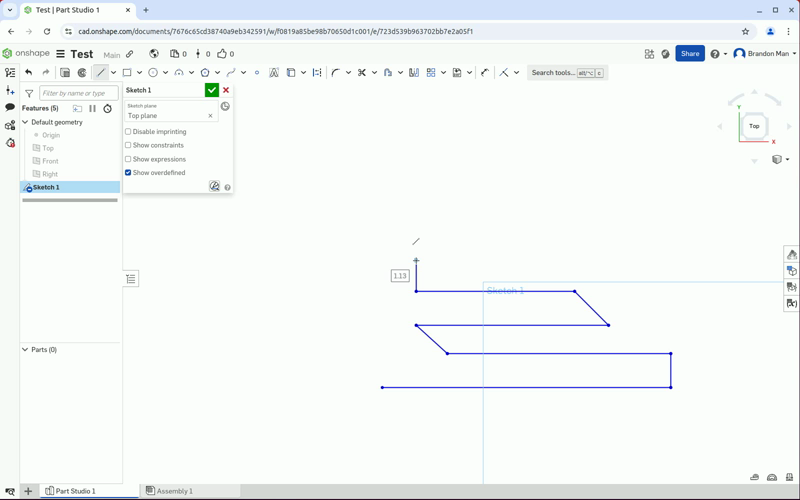
scroll(-6)
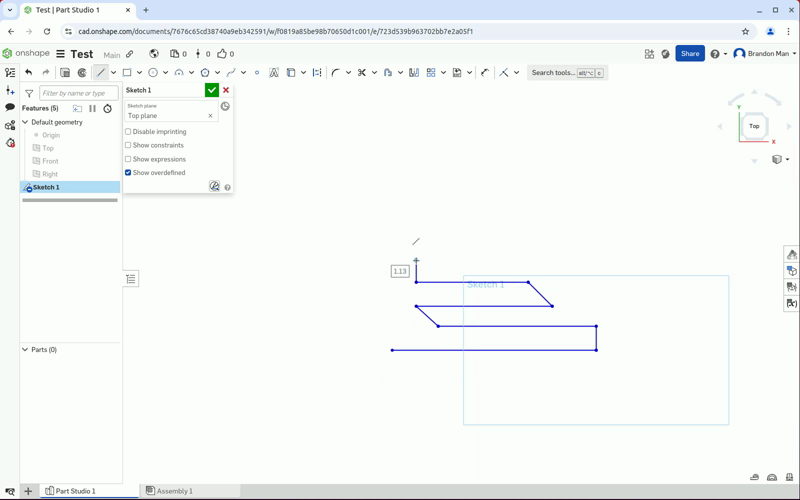
scroll(-6)
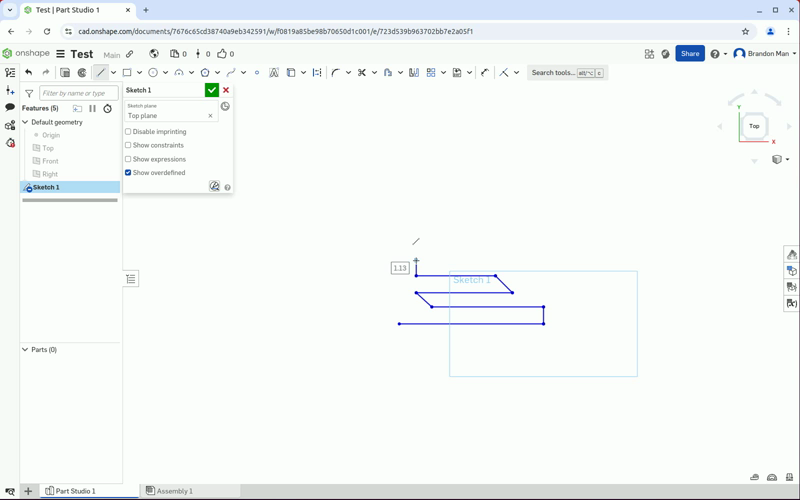
scroll(-6)
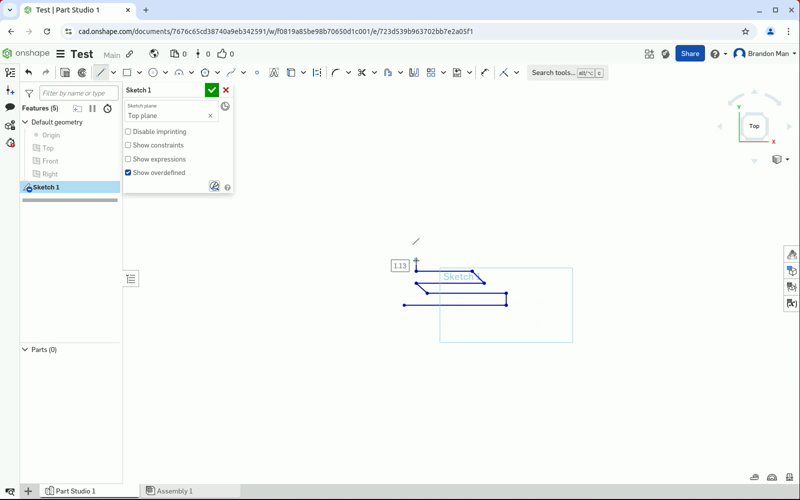
scroll(-6)
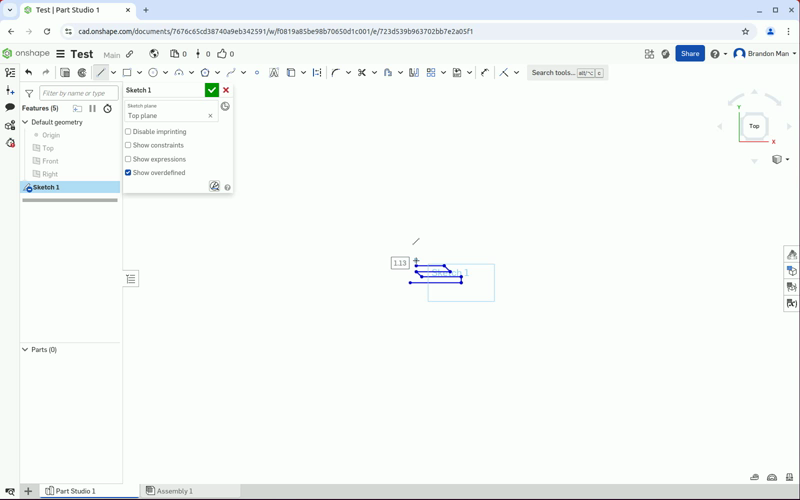
key_up(shift)
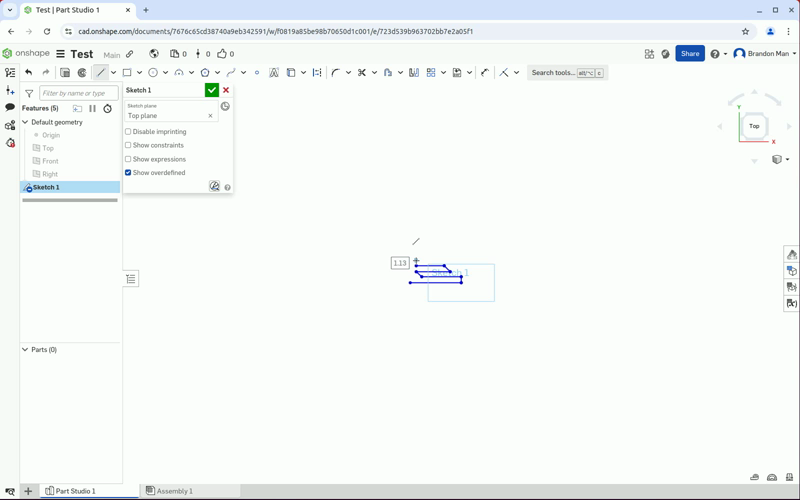
key_down(shift)
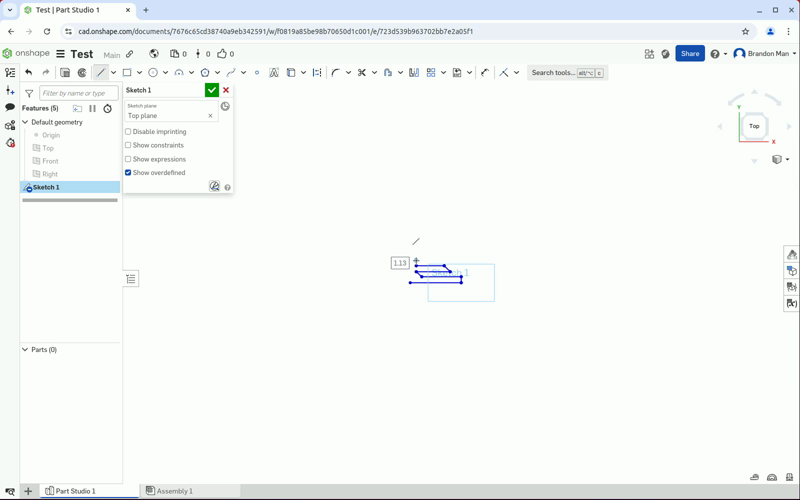
mouse_move(446, 260)
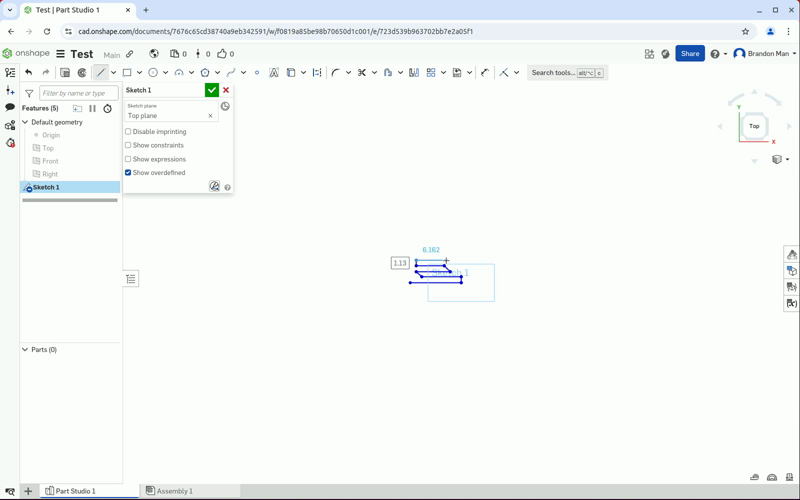
mouse_move(461, 260)
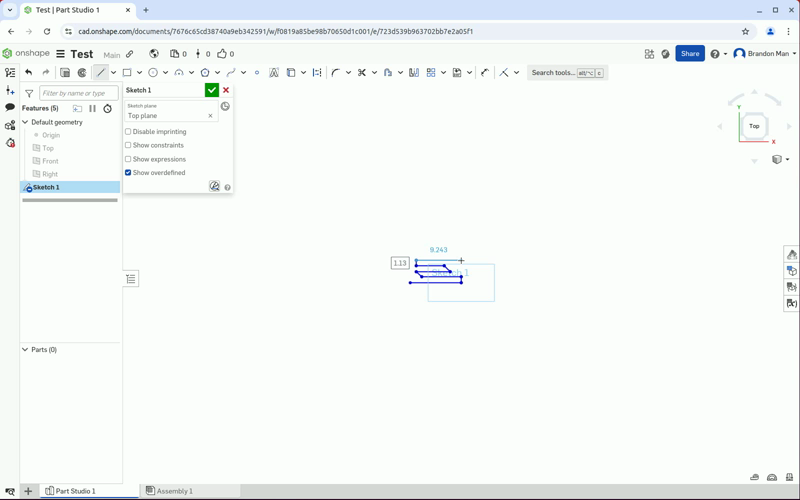
click(461, 260)
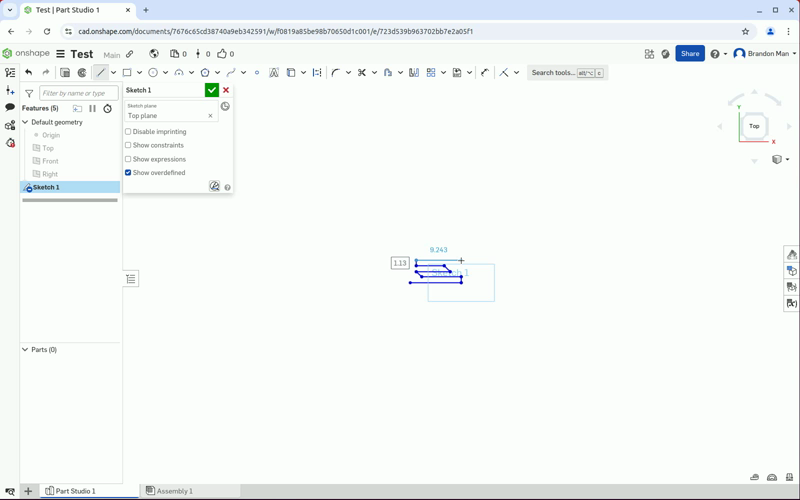
key_up(shift)
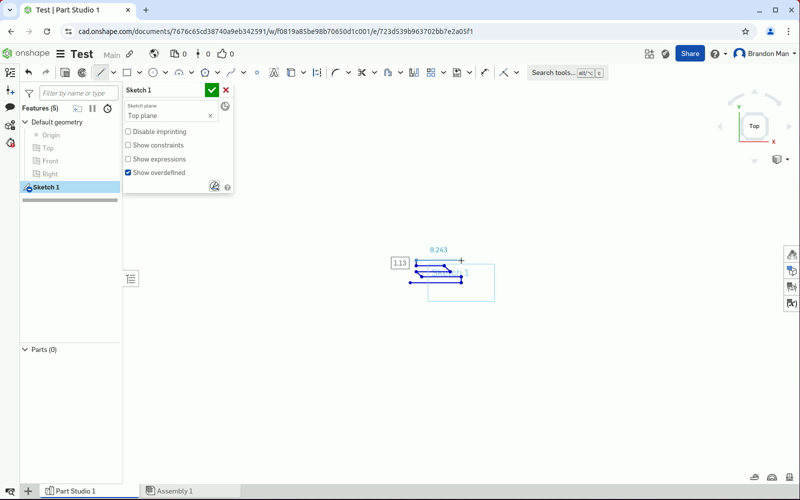
key_down(shift)
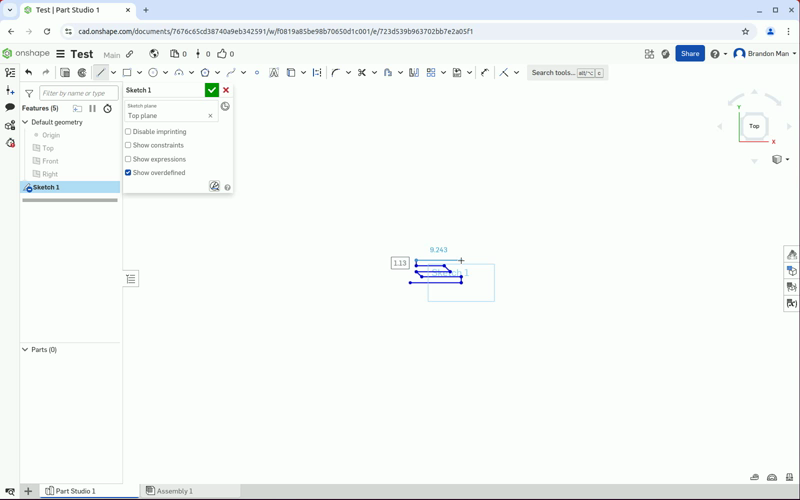
mouse_move(491, 260)
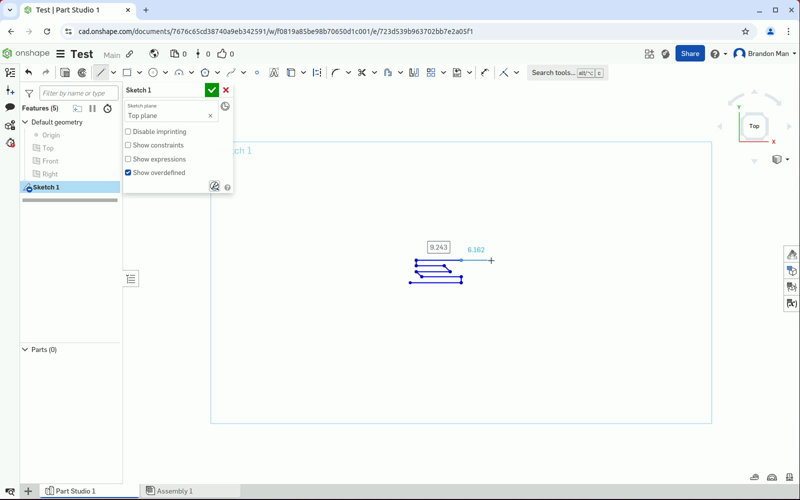
mouse_move(461, 254)
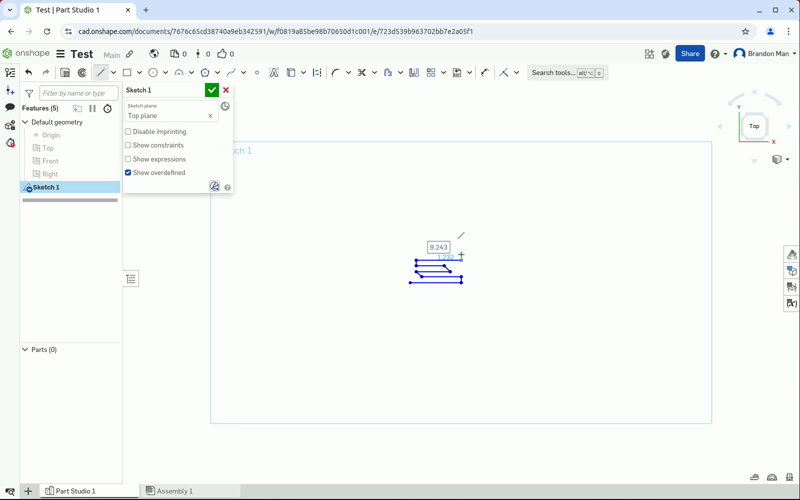
scroll(6)
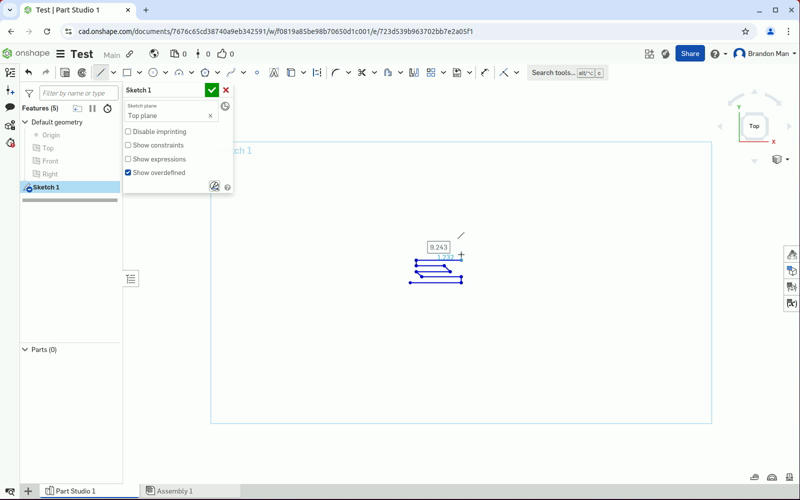
scroll(6)
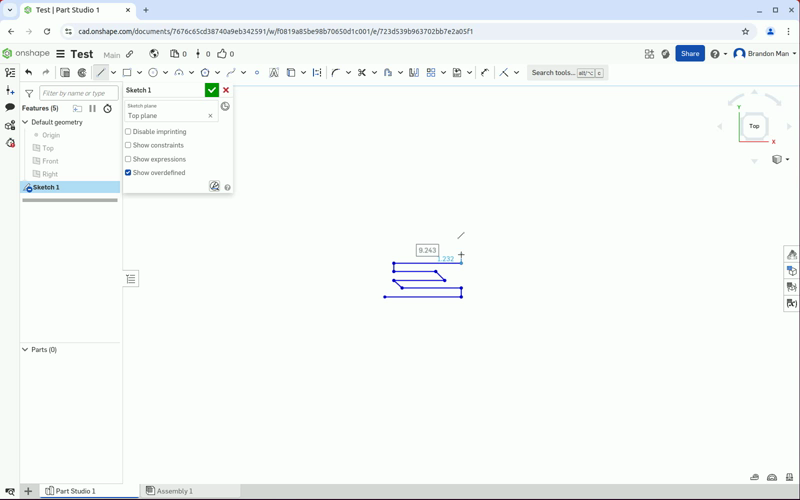
scroll(6)
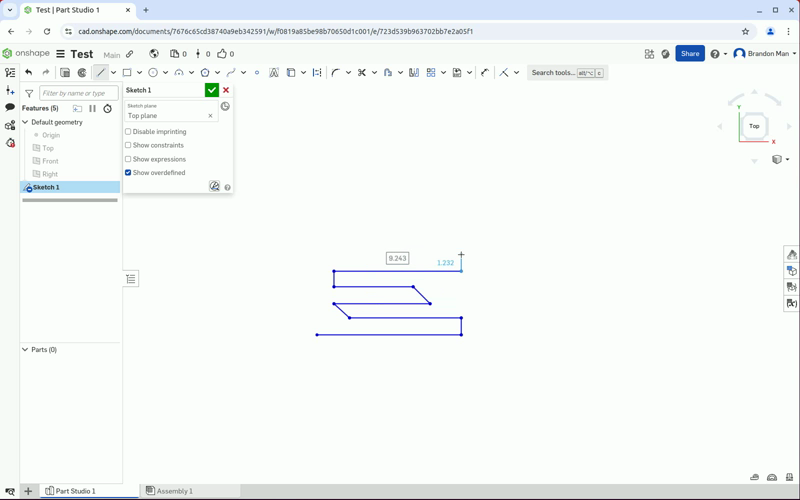
scroll(6)
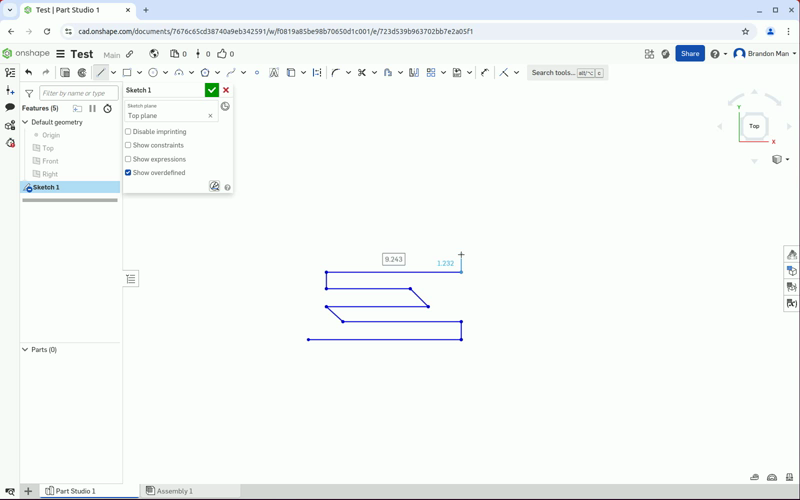
scroll(6)
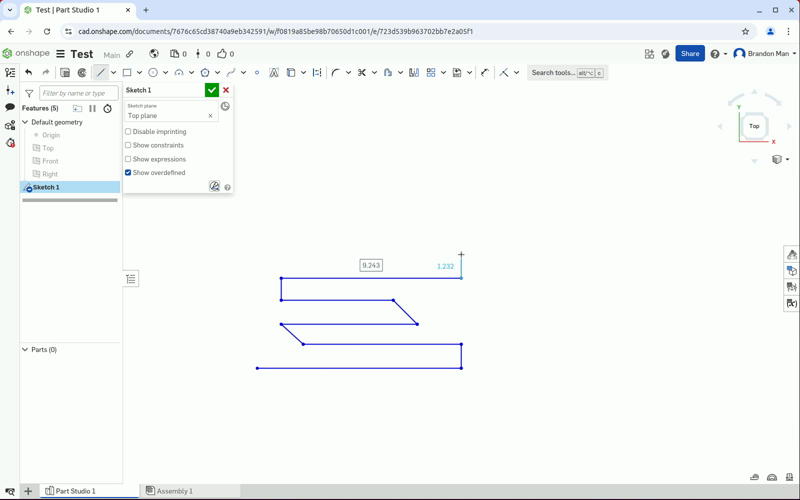
scroll(6)
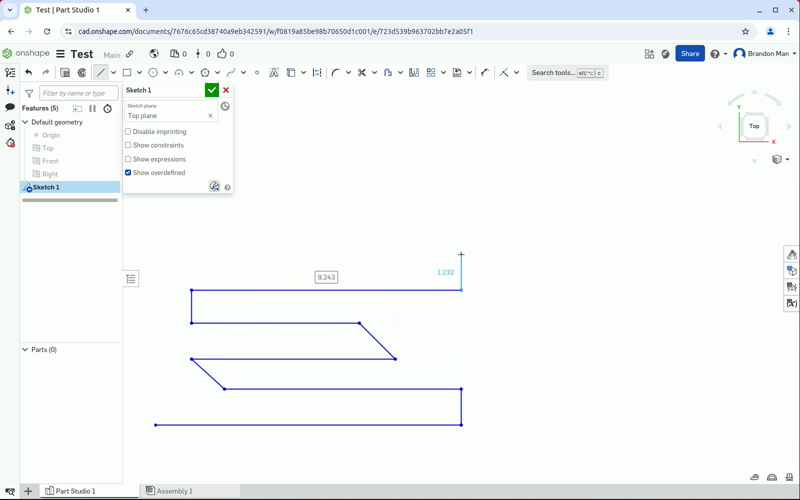
scroll(6)
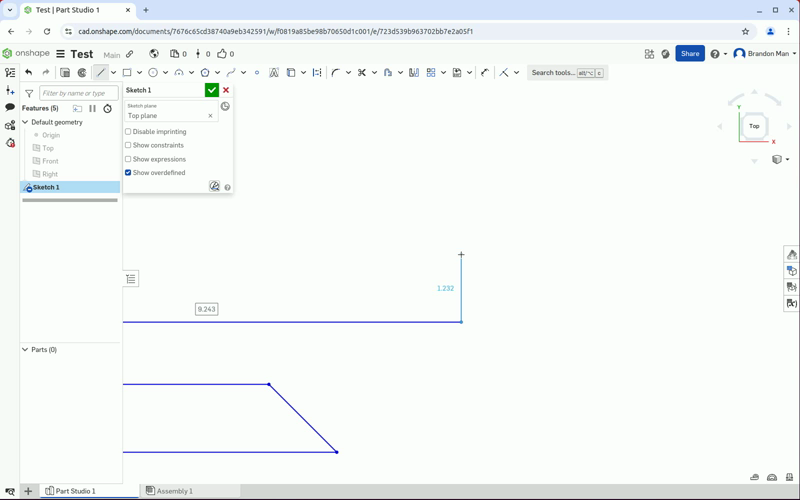
click(461, 254)
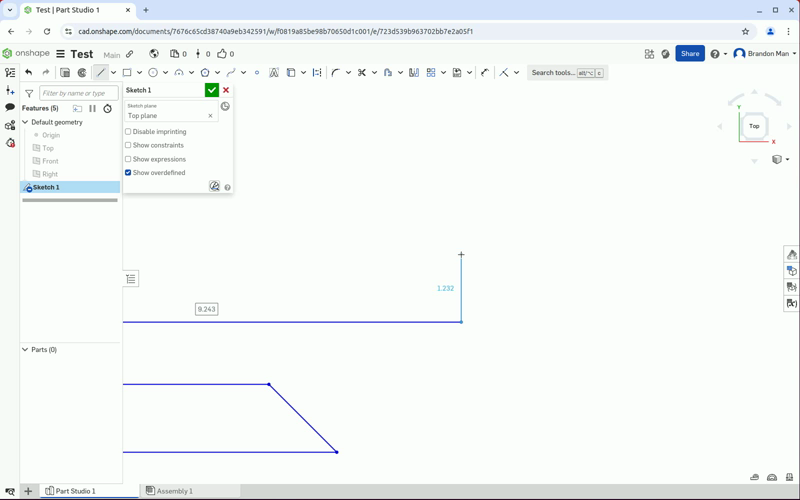
scroll(-6)
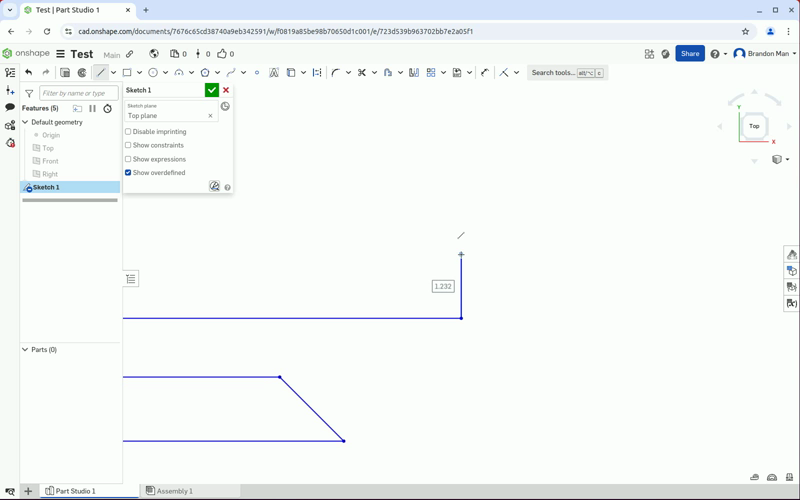
scroll(-6)
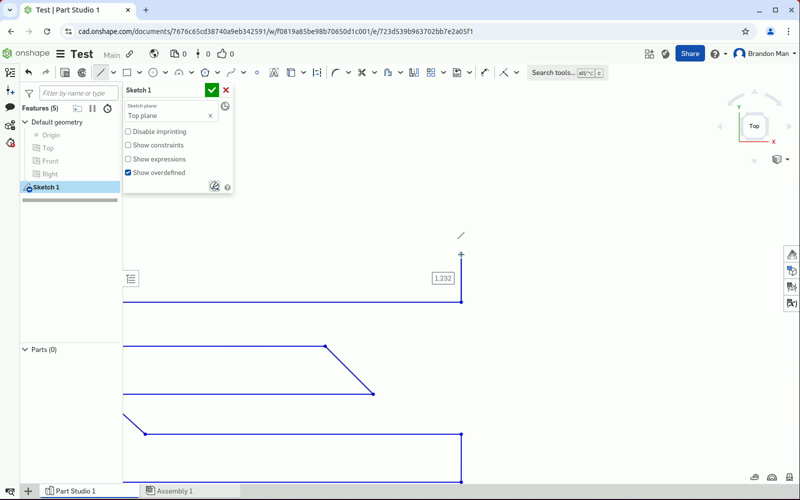
scroll(-6)
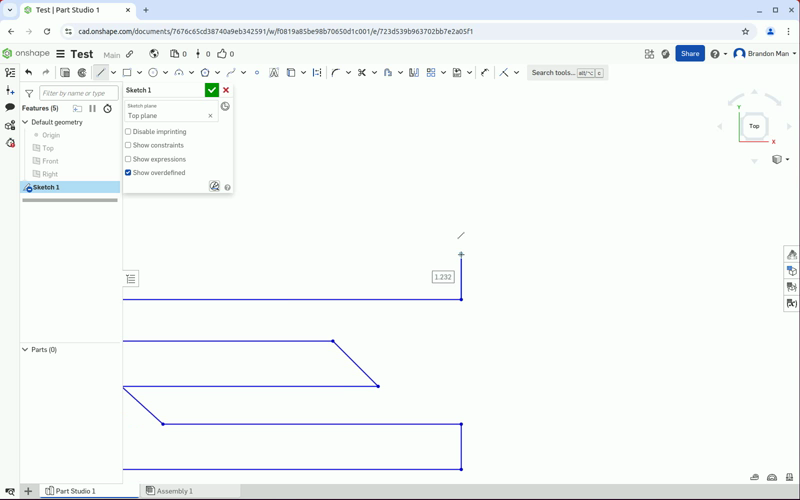
scroll(-6)
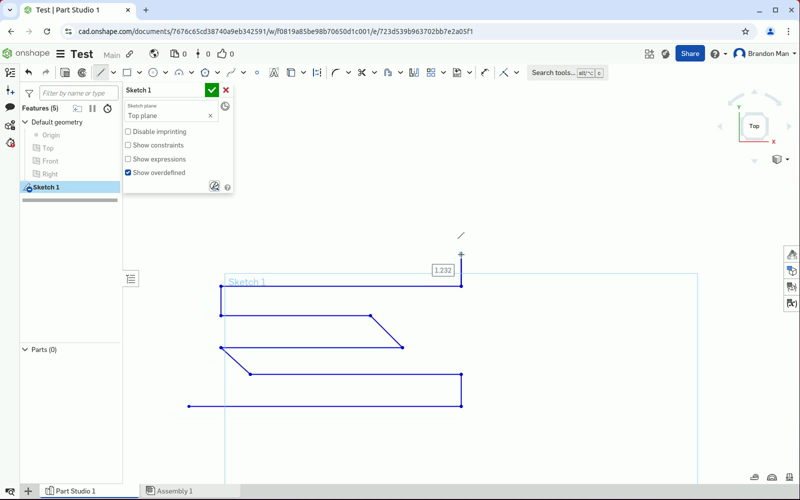
scroll(-6)
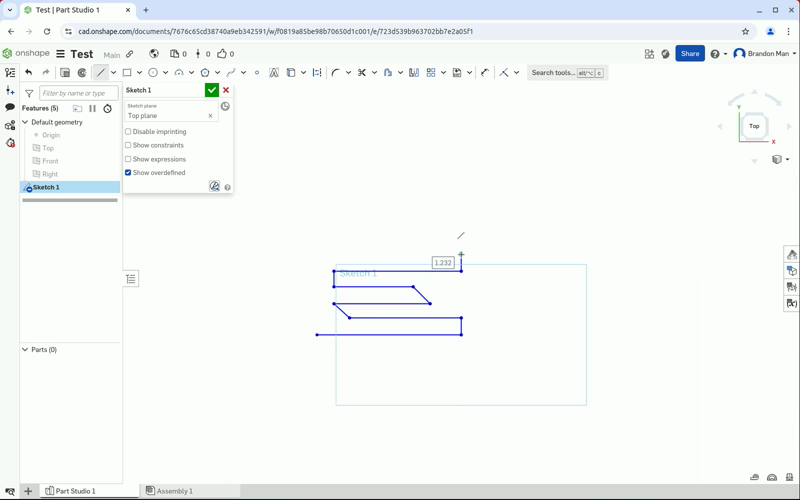
scroll(-6)
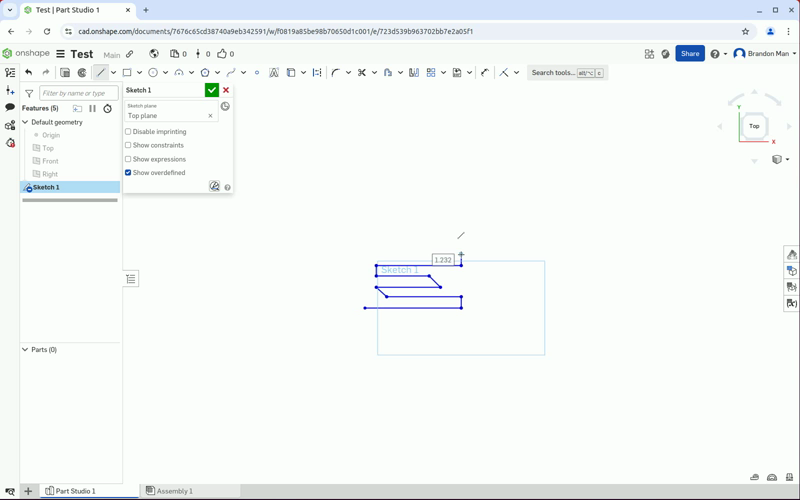
scroll(-6)
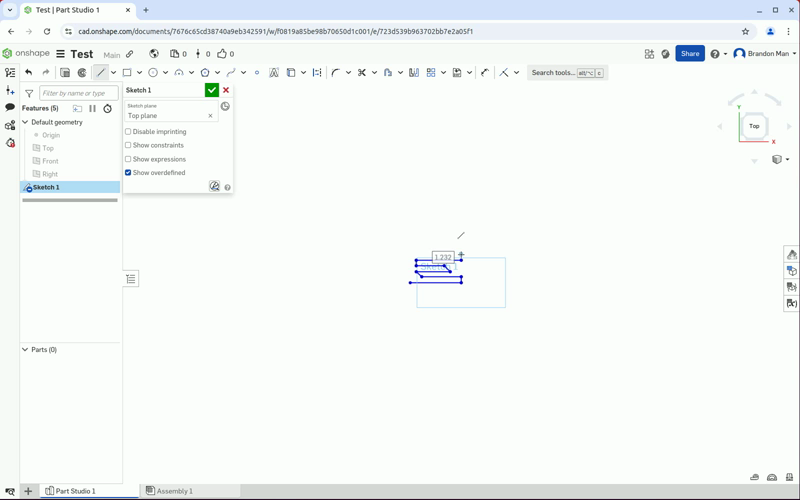
key_up(shift)
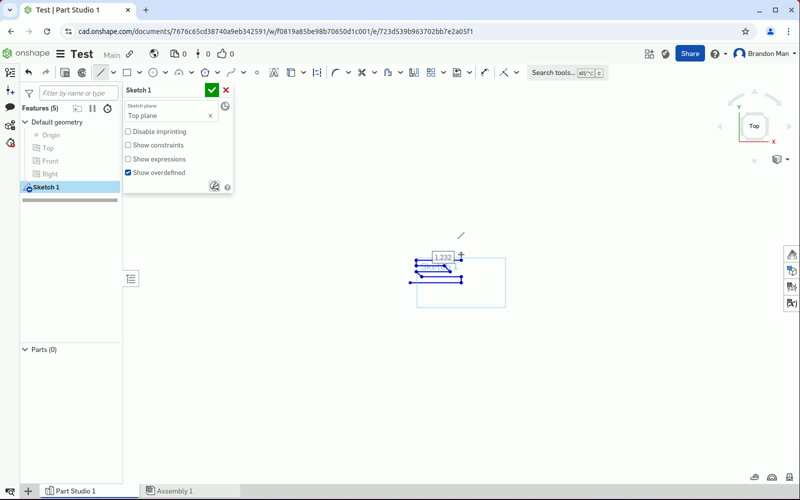
key_down(shift)
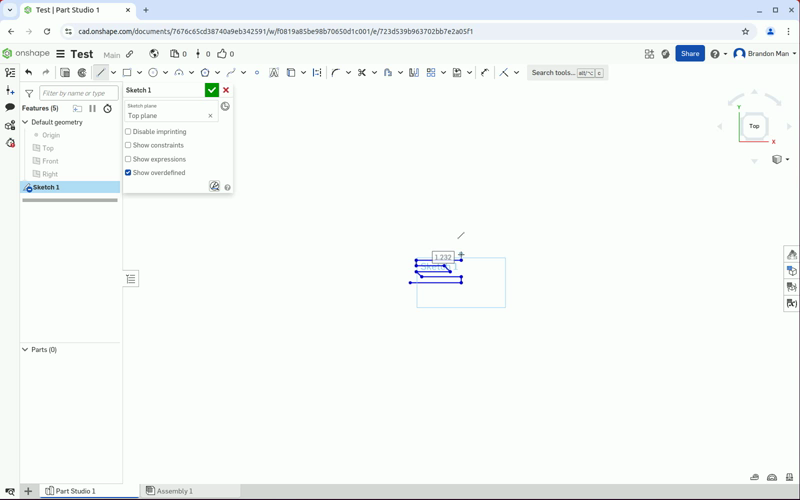
mouse_move(491, 254)
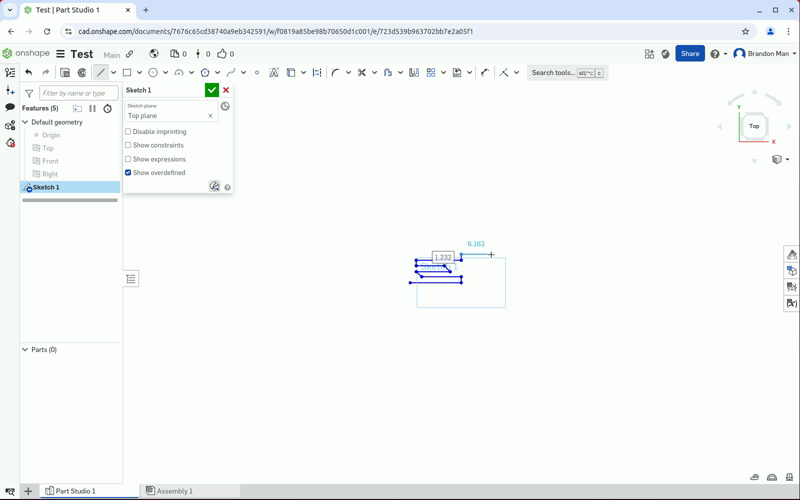
mouse_move(410, 254)
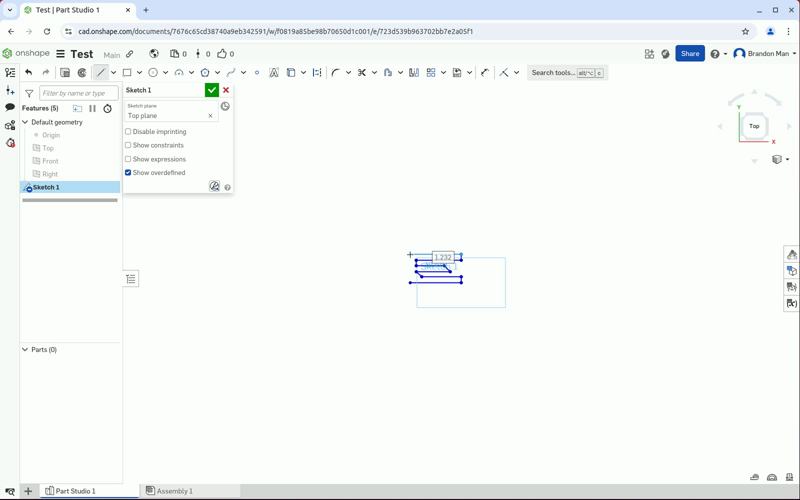
click(410, 254)
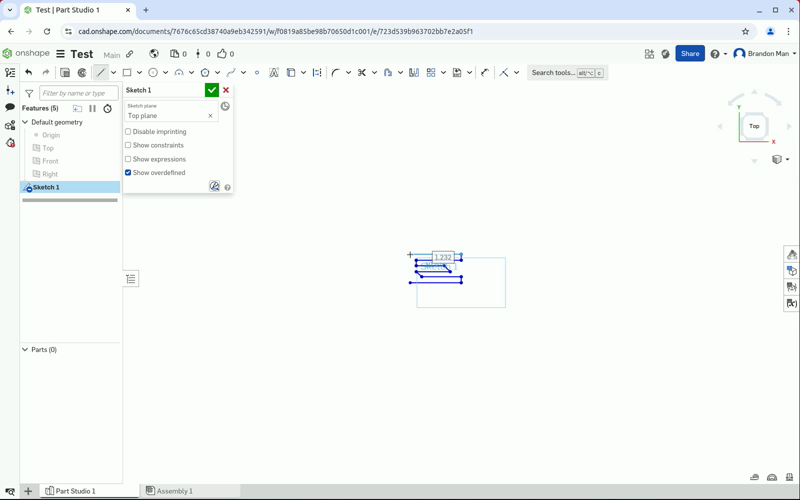
key_up(shift)
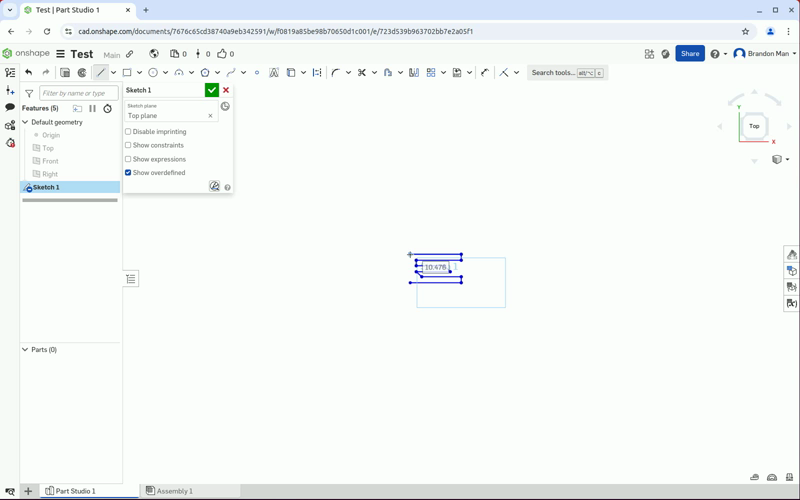
mouse_move(440, 254)
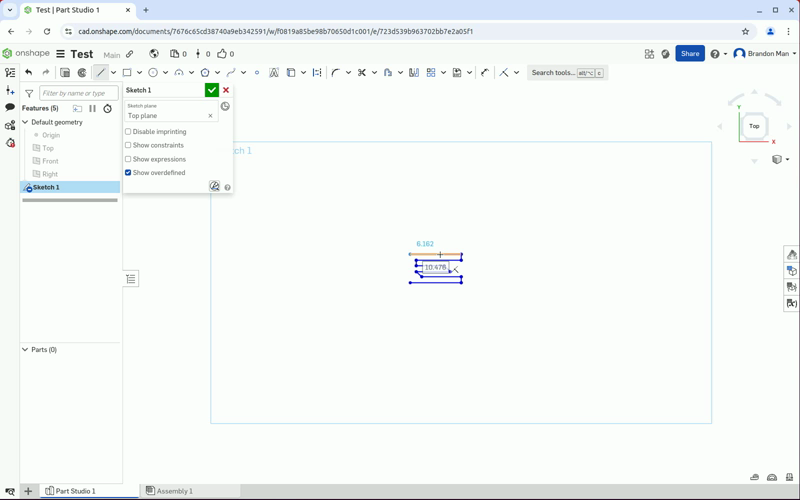
key_down(shift)
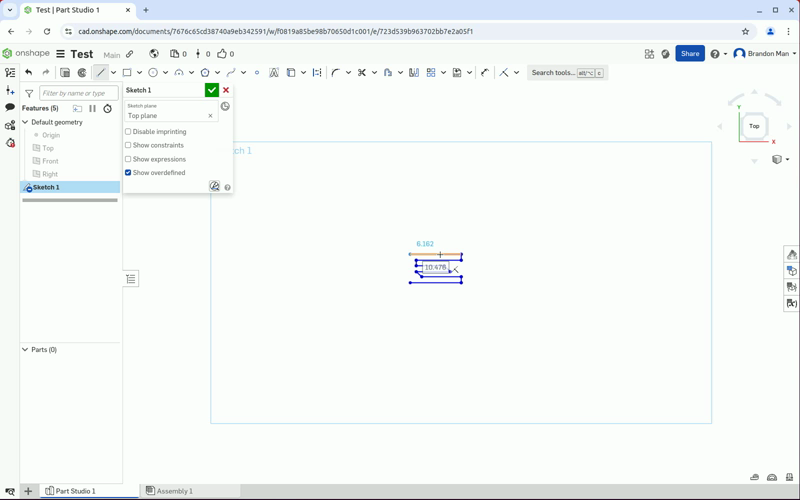
mouse_move(410, 282)
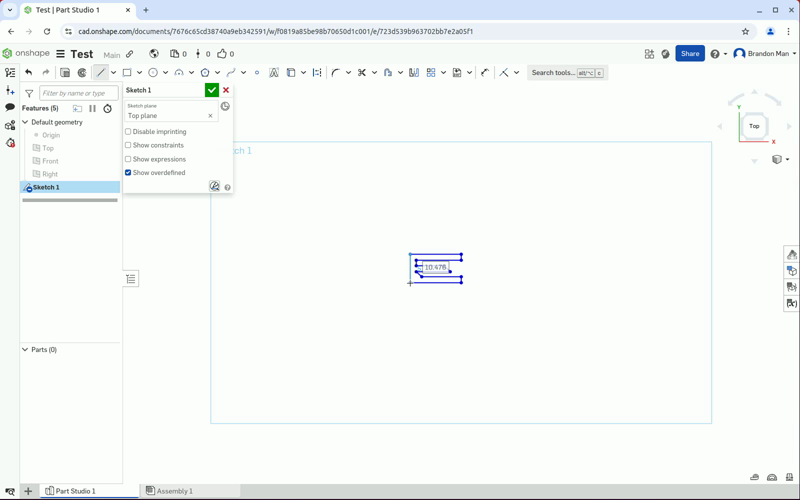
key_up(shift)
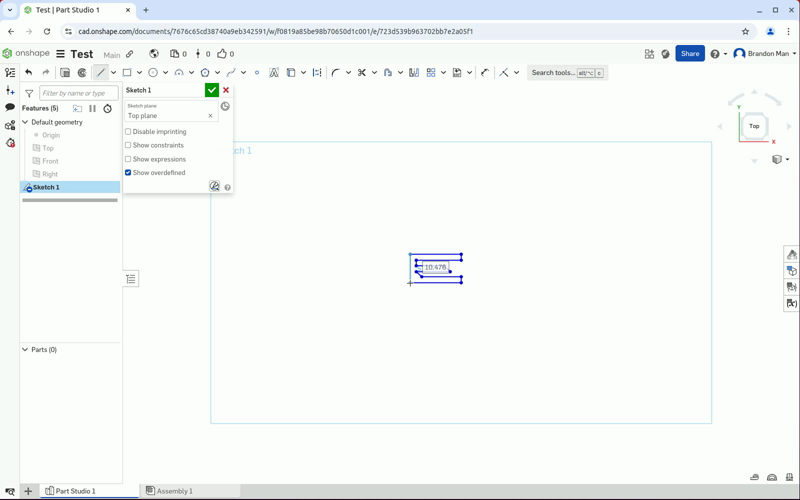
click(410, 282)
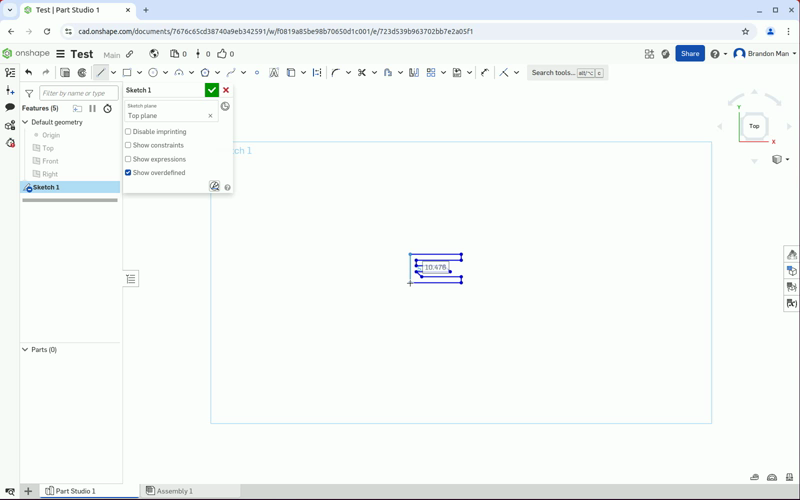
key(esc)
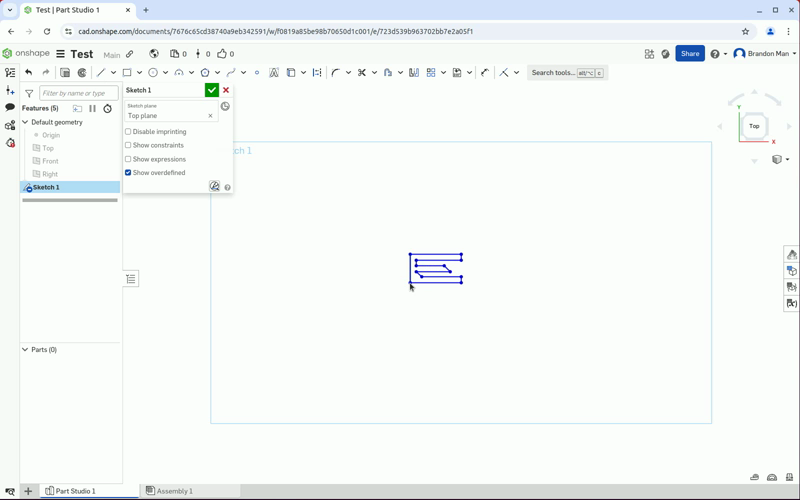
mouse_move(459, 259)
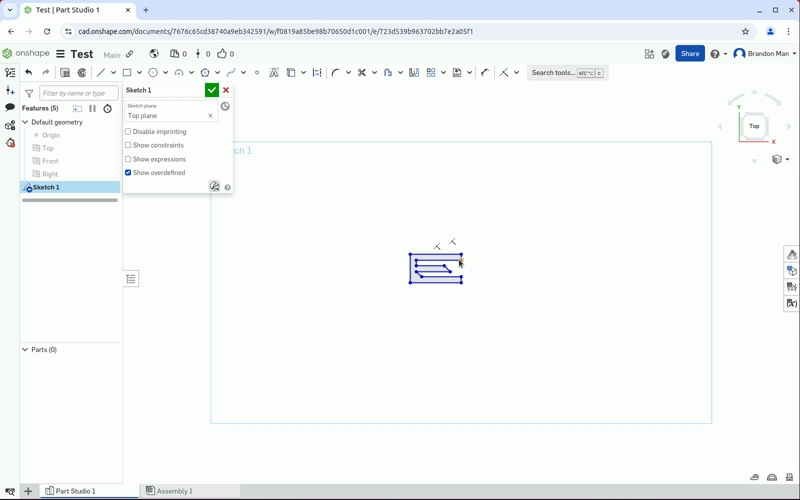
scroll(6)
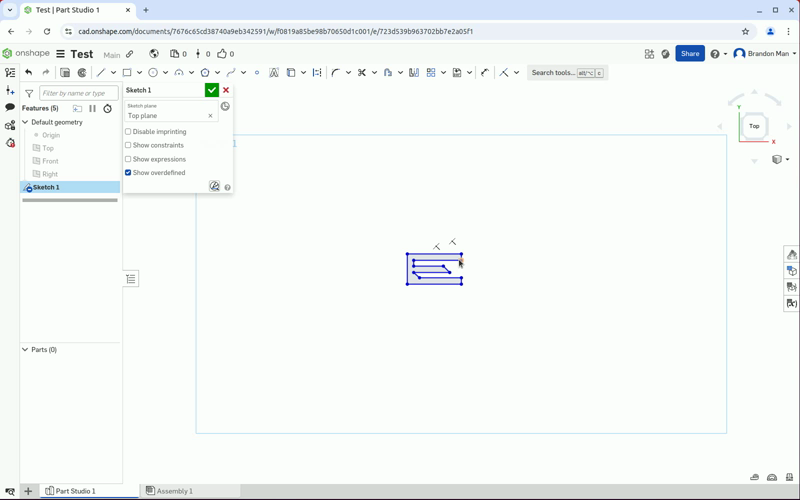
scroll(6)
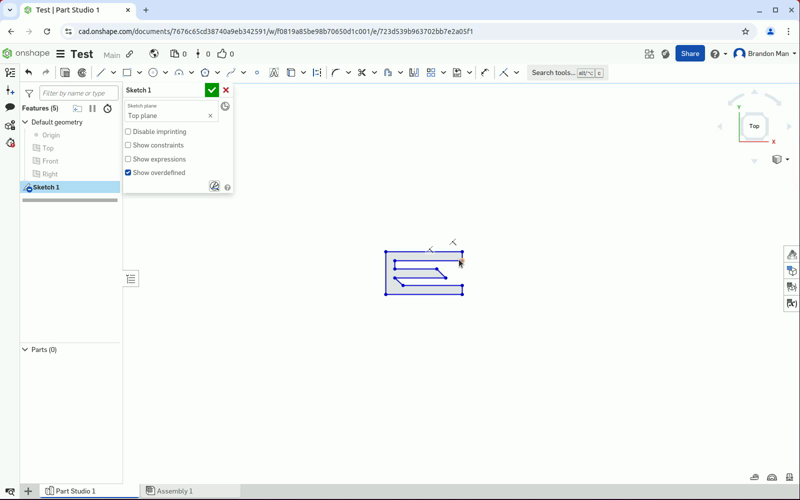
scroll(6)
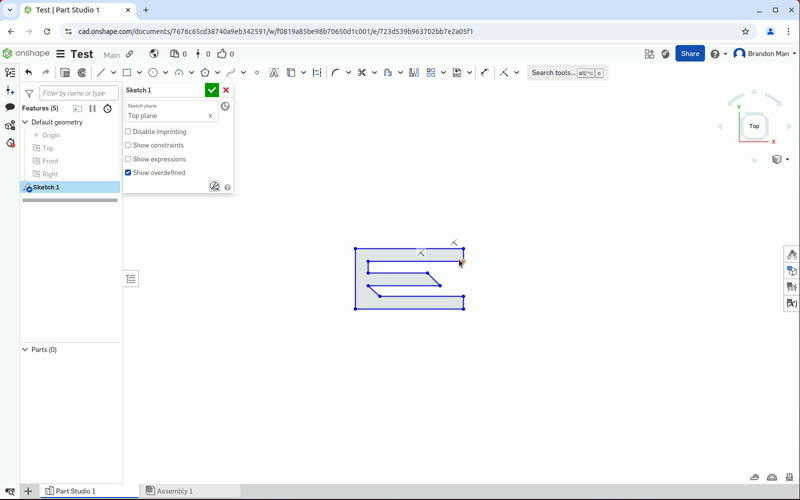
scroll(6)
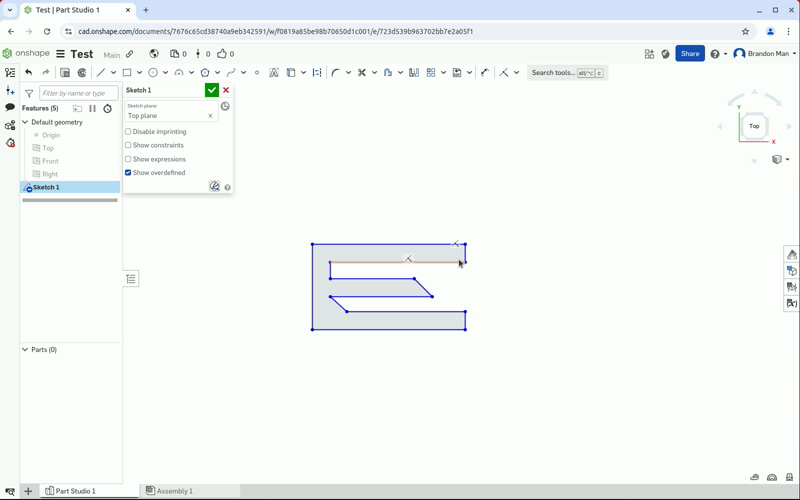
scroll(6)
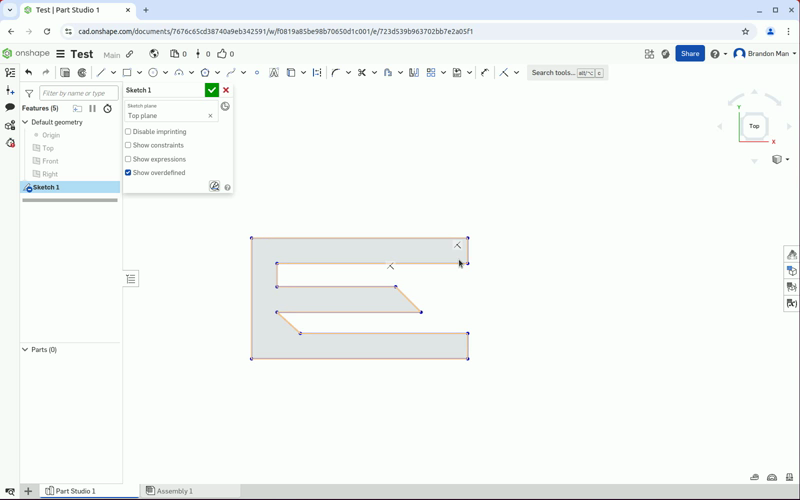
scroll(6)
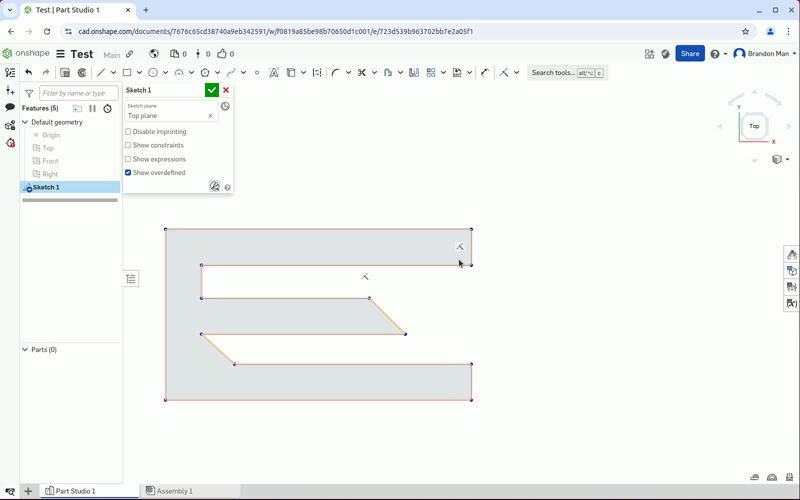
scroll(6)
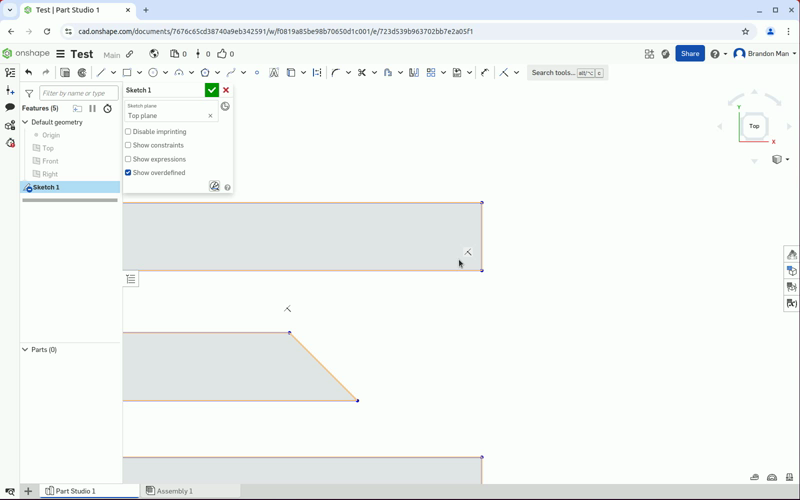
click(459, 259)
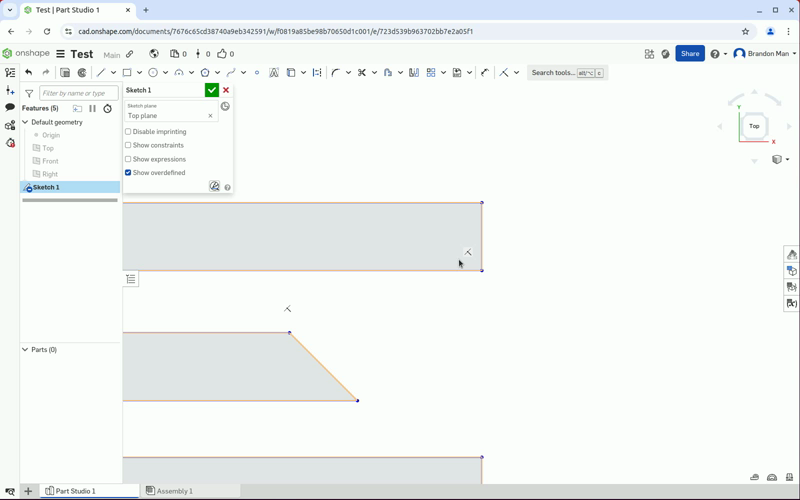
scroll(-6)
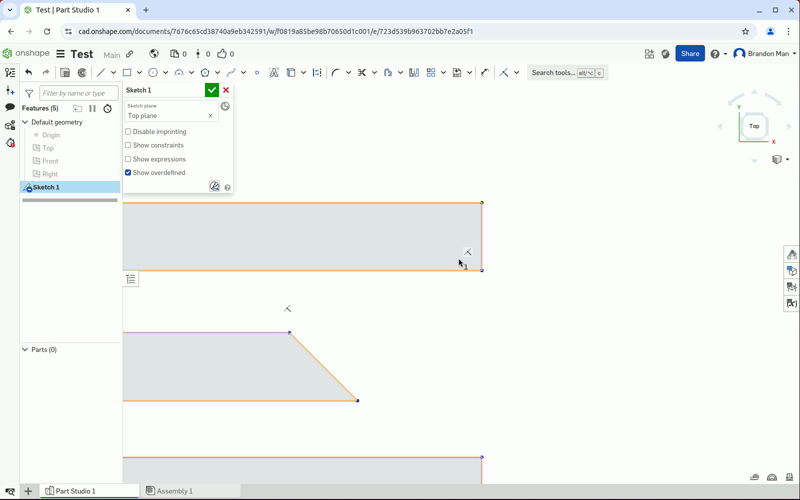
scroll(-6)
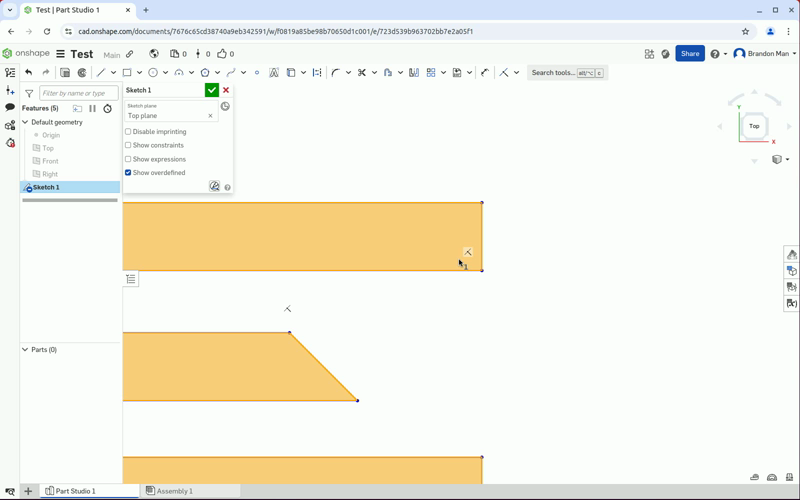
scroll(-6)
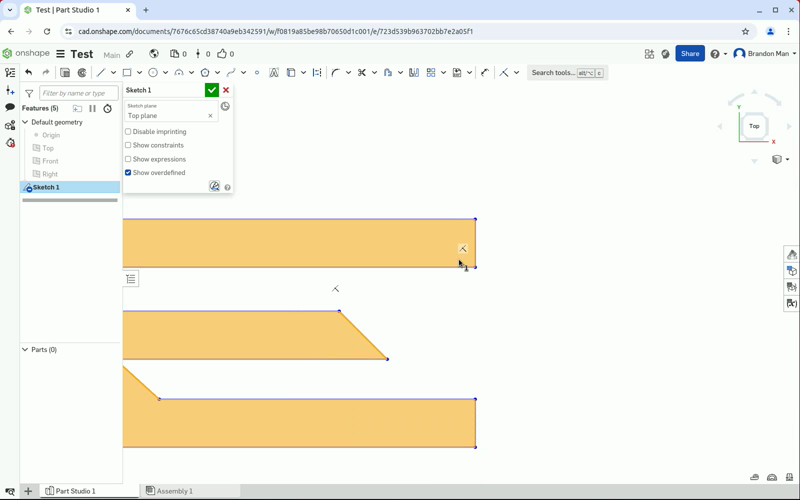
scroll(-6)
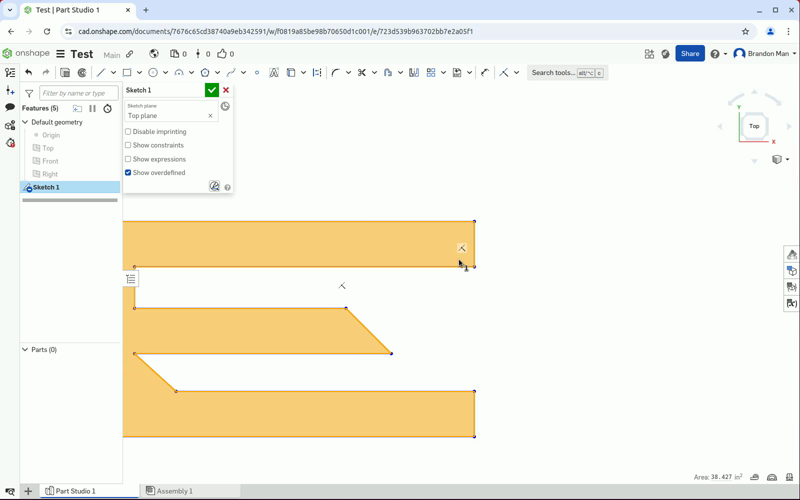
scroll(-6)
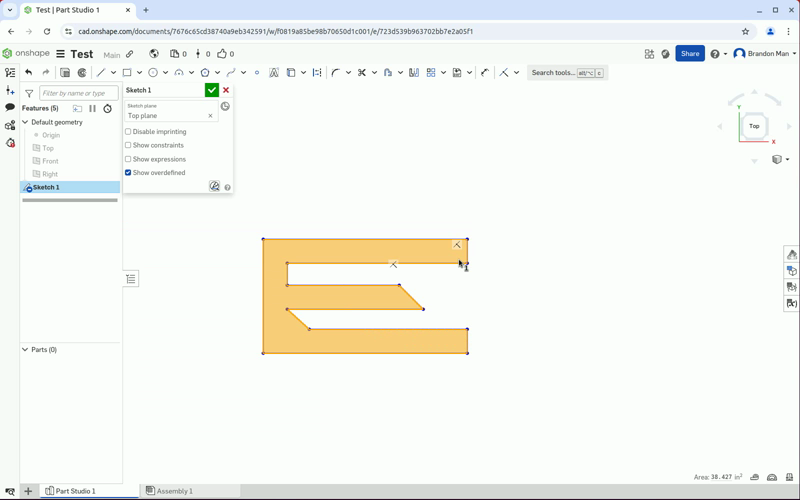
scroll(-6)
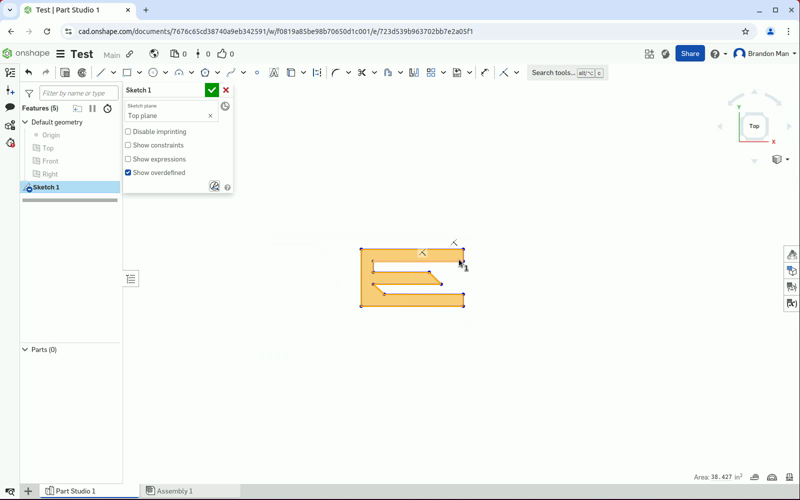
scroll(-6)
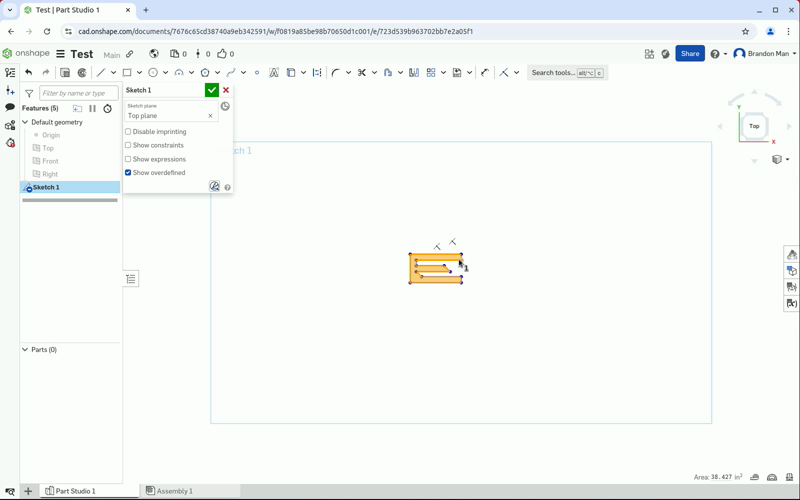
mouse_move(73, 352)
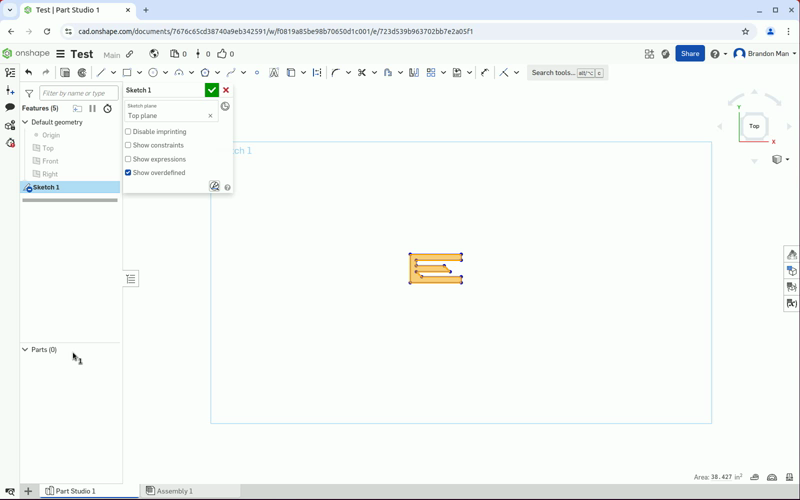
key(shift+y)
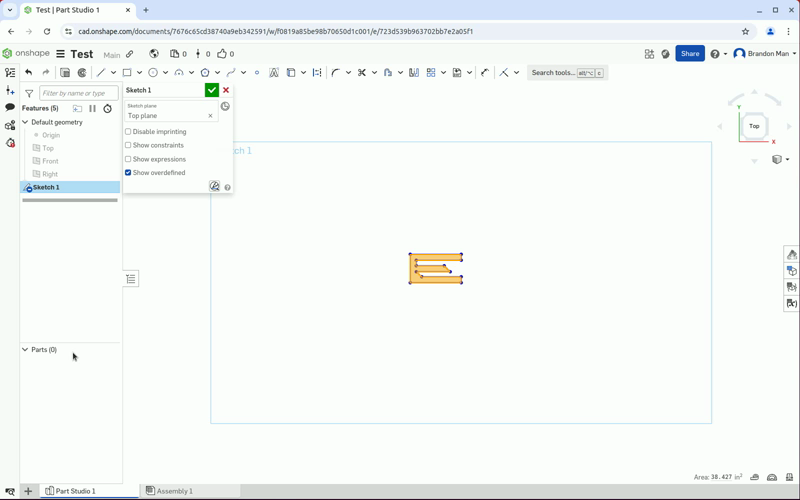
key(shift+e)
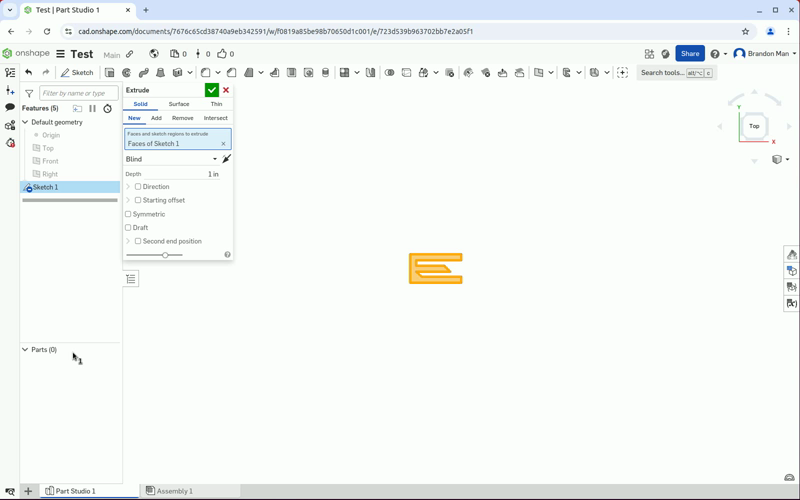
mouse_move(143, 106)
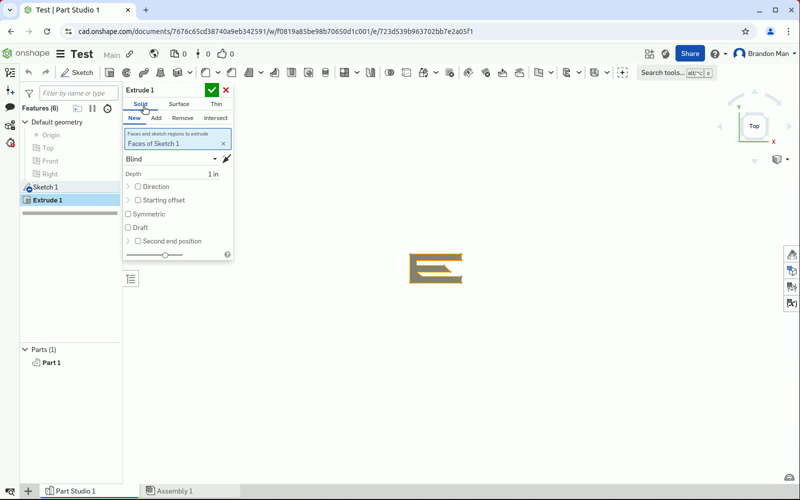
click(143, 106)
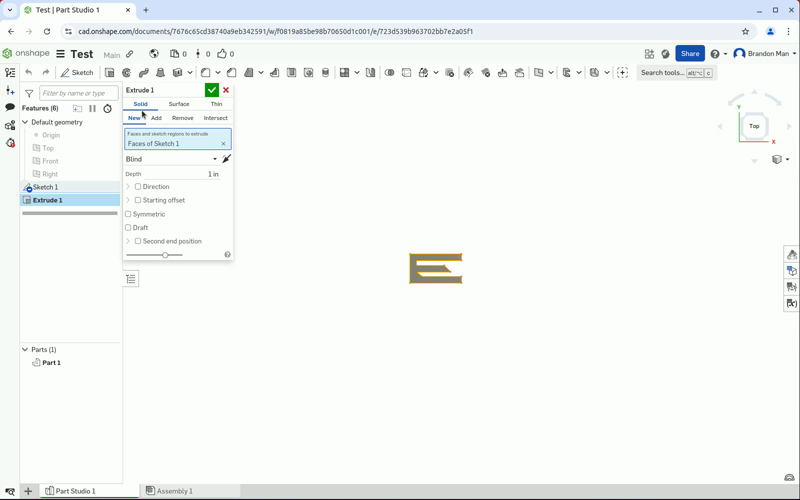
mouse_move(137, 120)
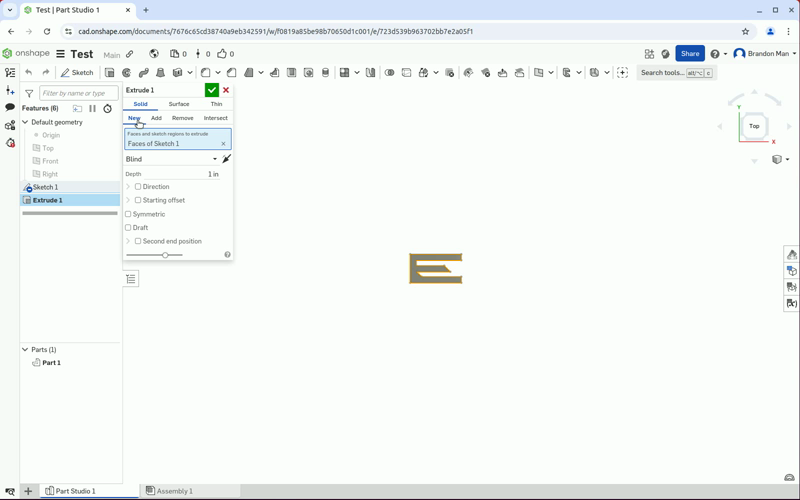
click(137, 120)
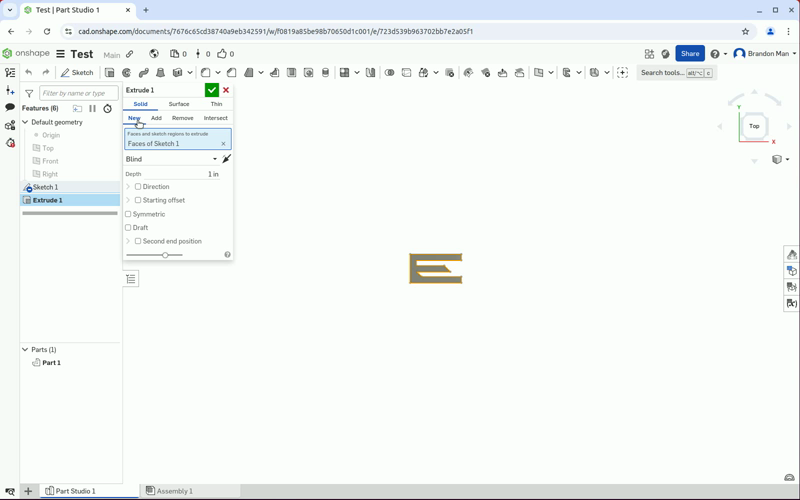
key(tab, 4)
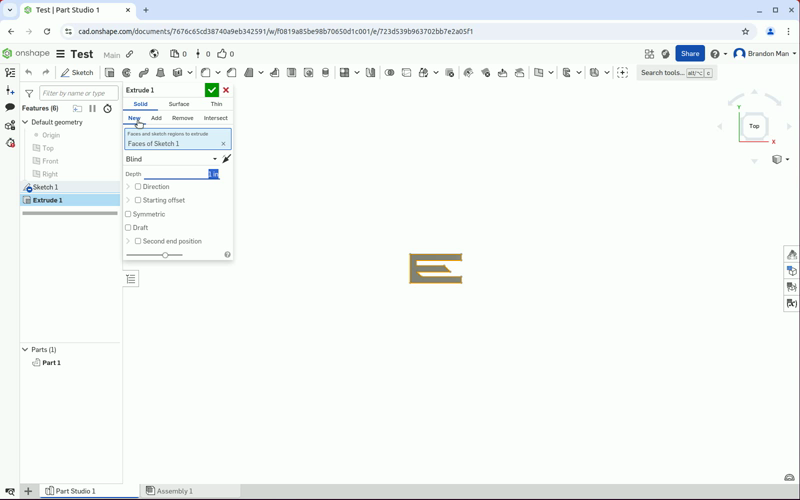
text(1.204)
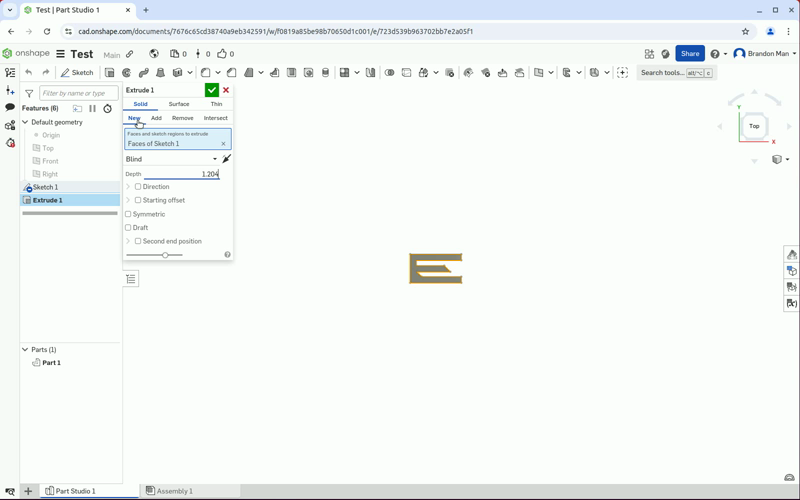
key(enter)
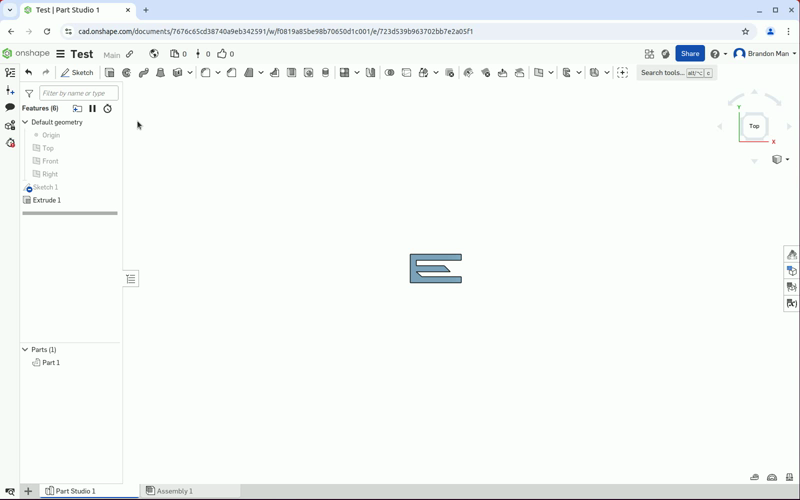
key(shift+h)
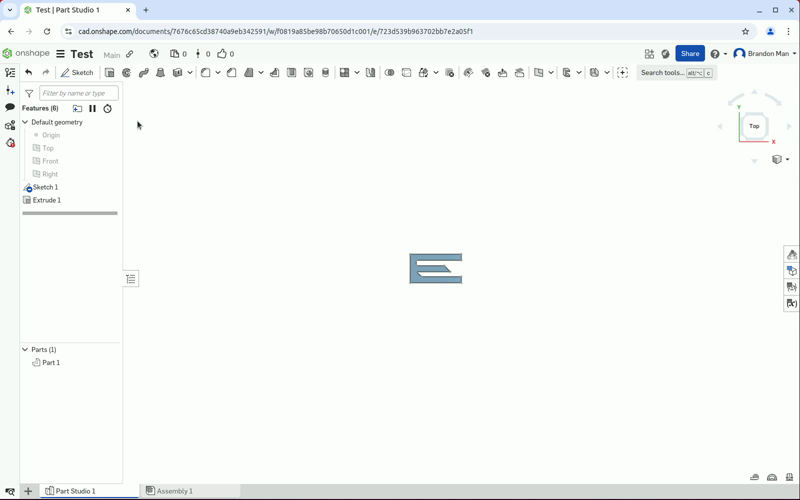
key(shift+h)
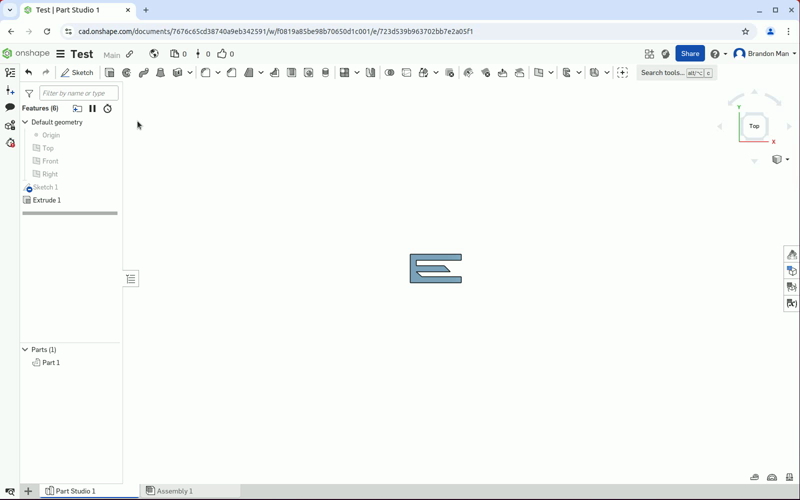
mouse_move(73, 189)
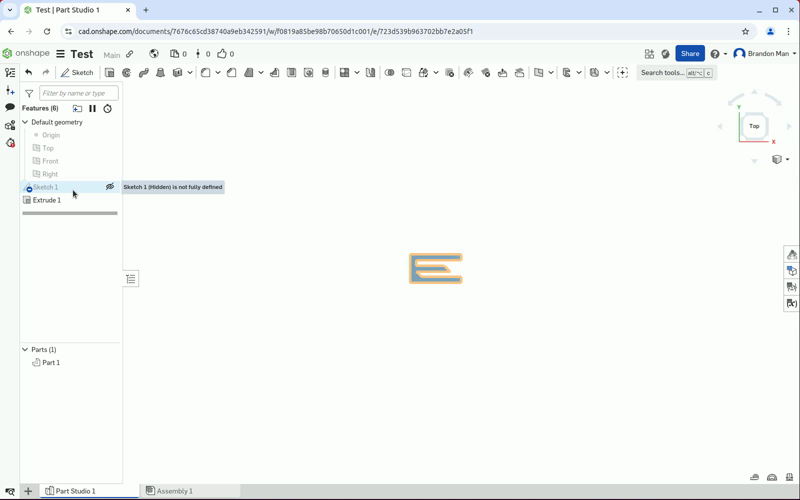
click(73, 189)
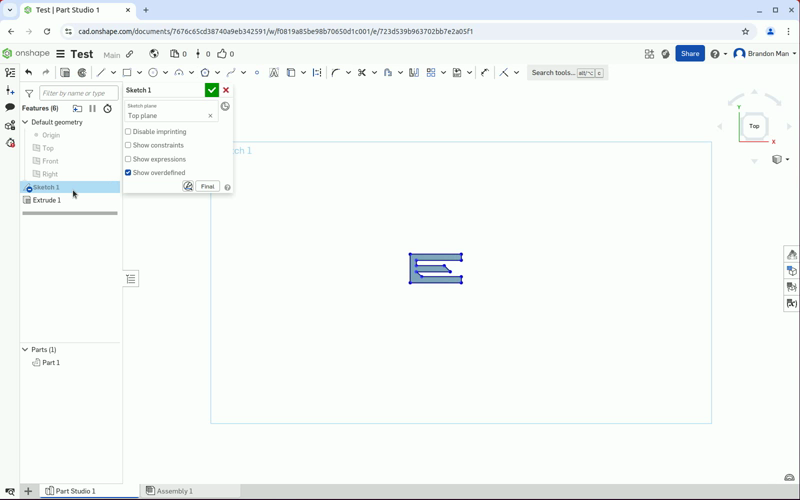
mouse_move(229, 92)
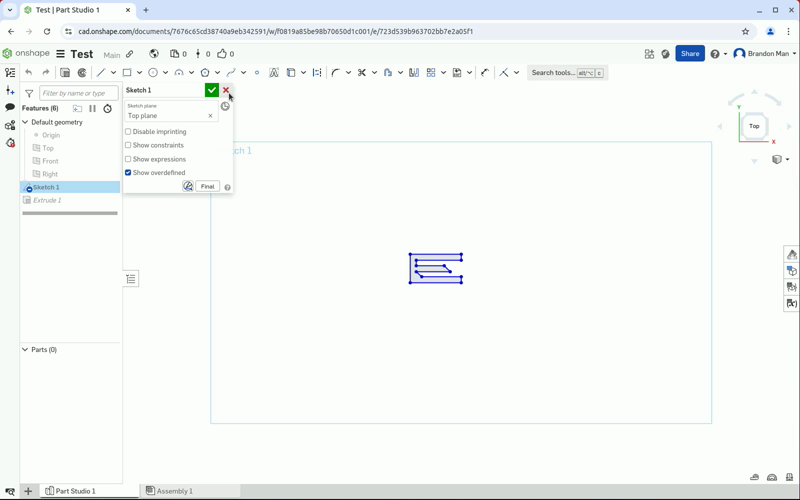
click(229, 92)
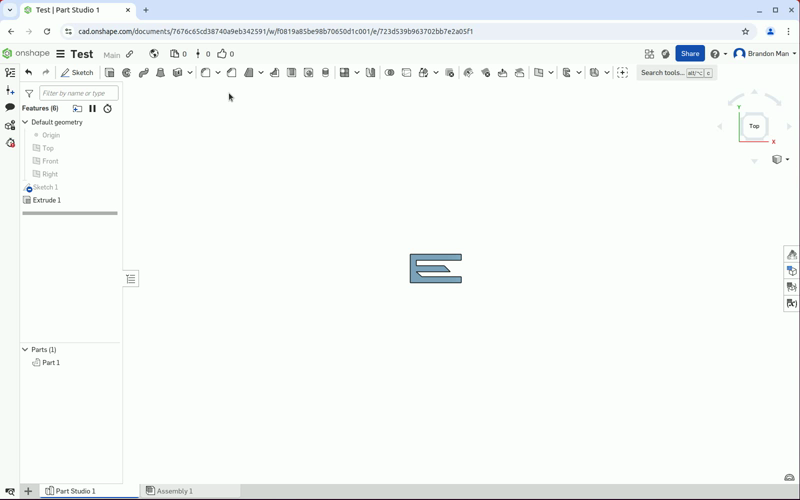
mouse_move(73, 352)
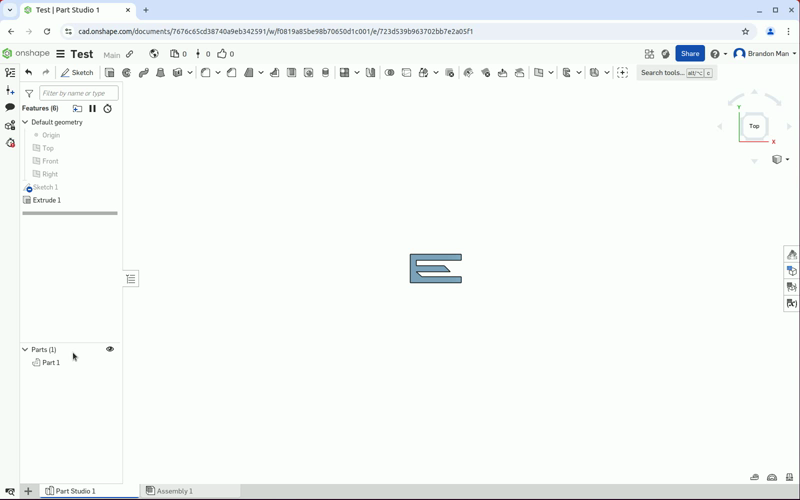
key(y)
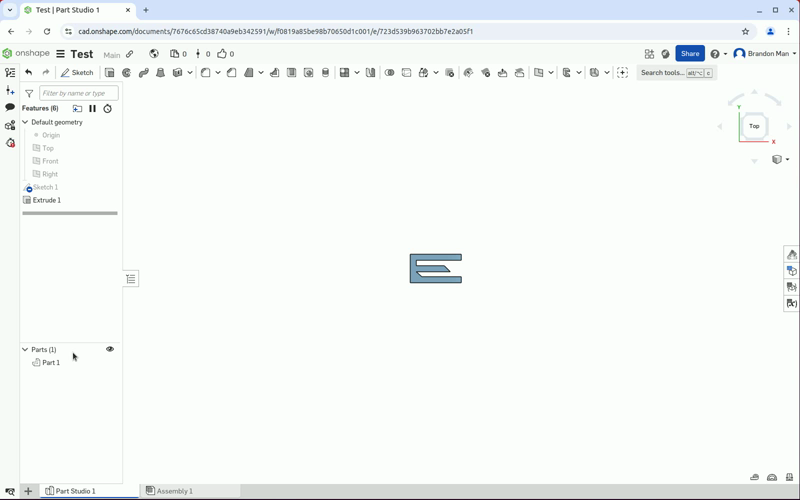
key(shift+p)
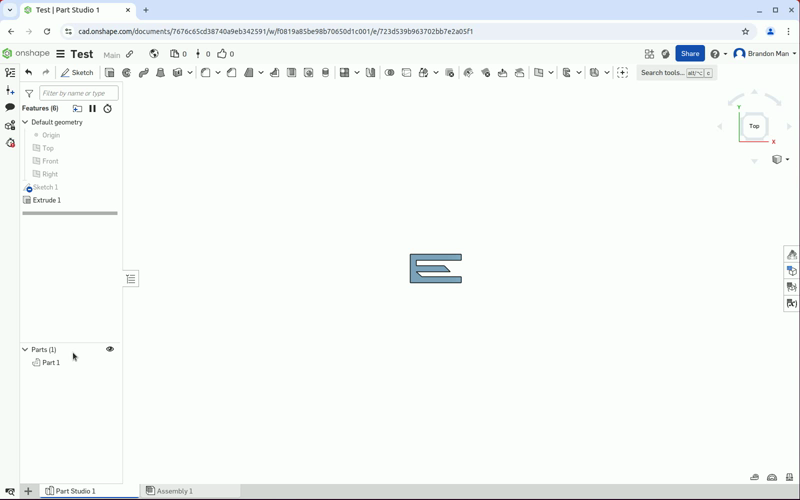
key(space)
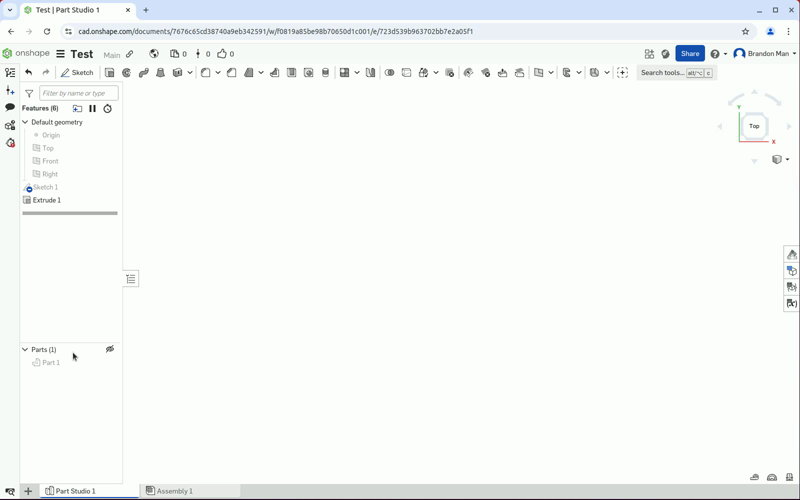
key_down(shift)
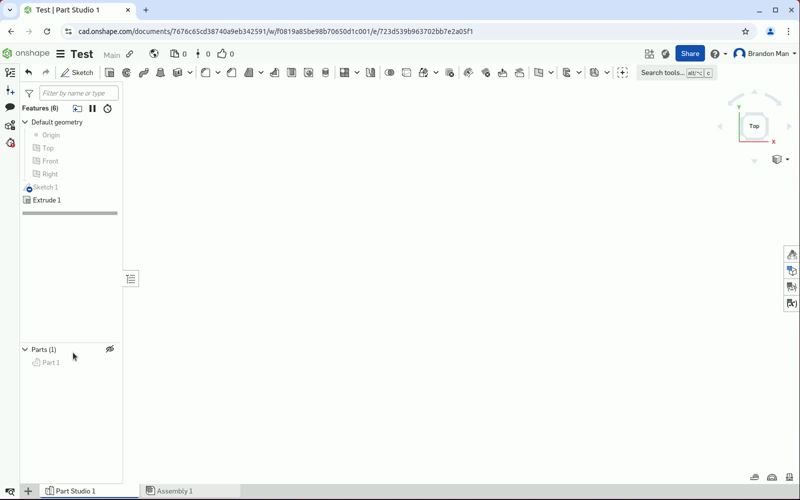
key(up)
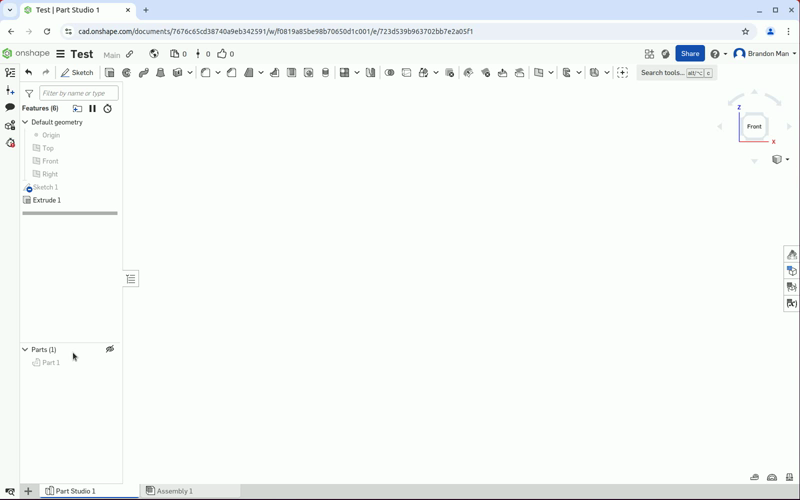
key_up(shift)
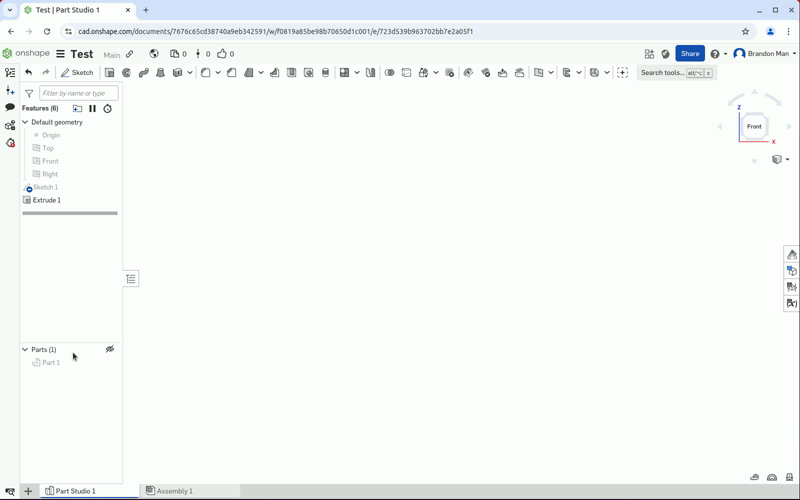
key(space)
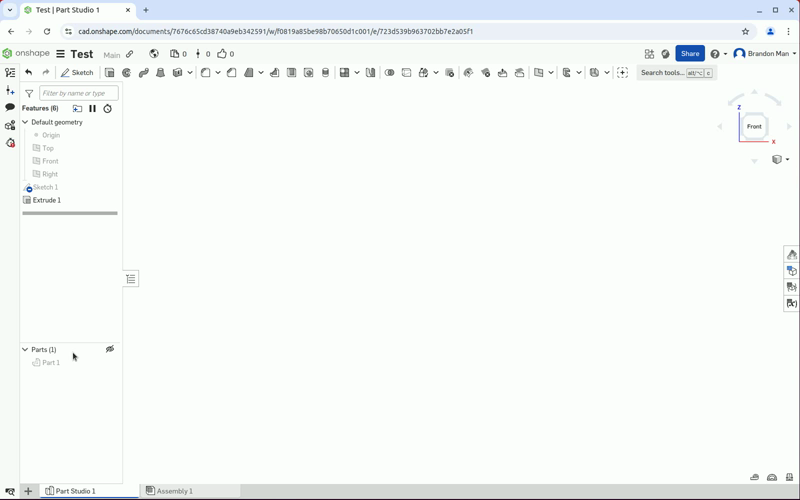
key_down(shift)
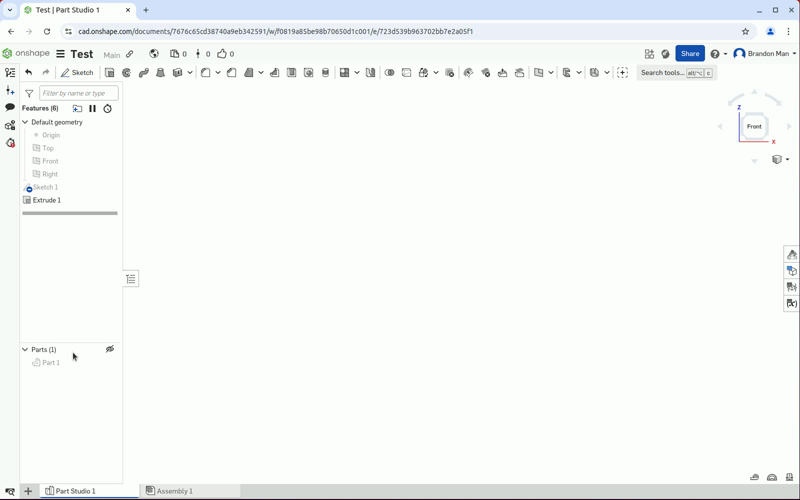
key(left)
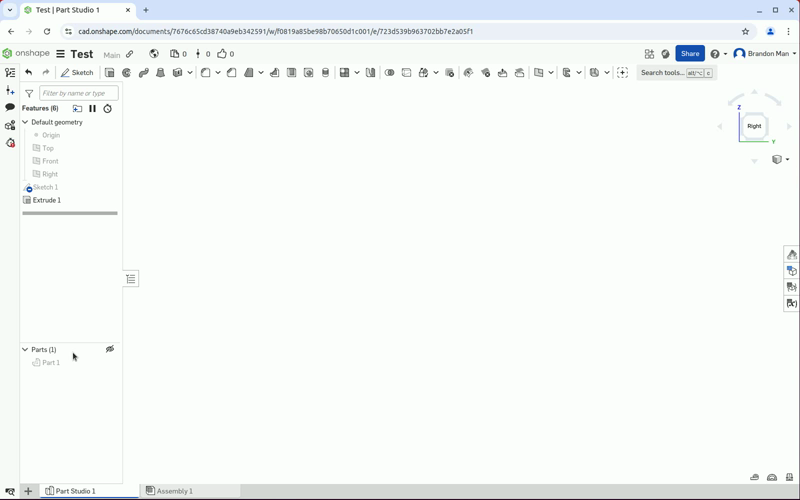
key_up(shift)
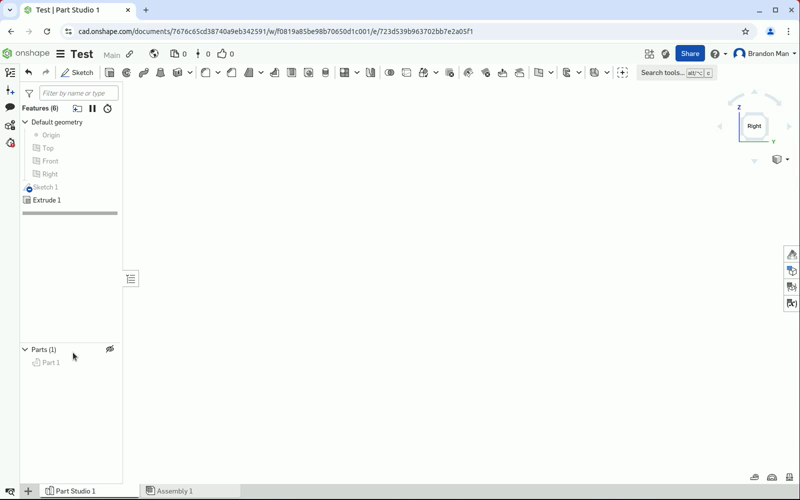
mouse_move(73, 352)
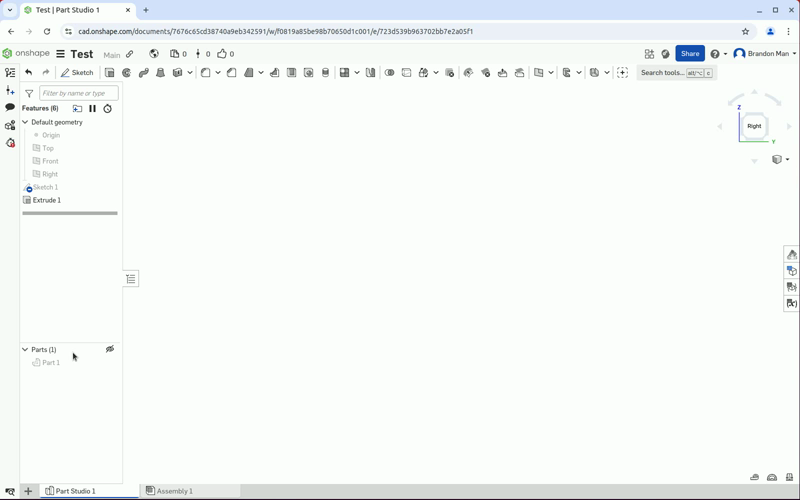
key(shift+y)
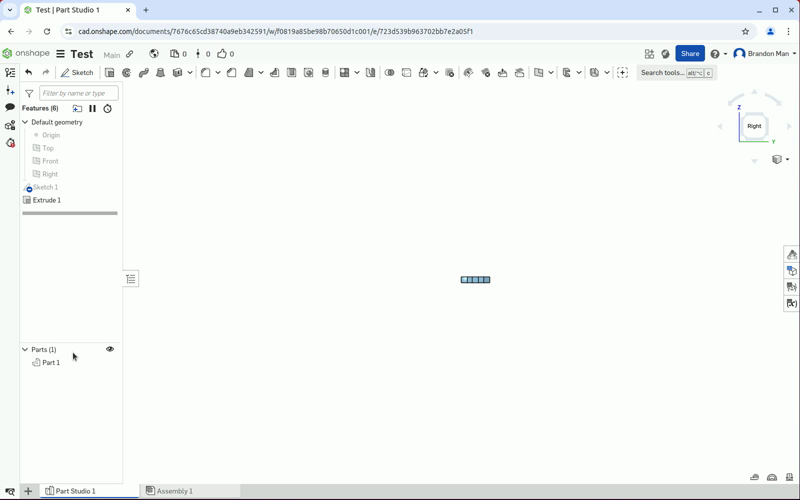
mouse_move(541, 75)
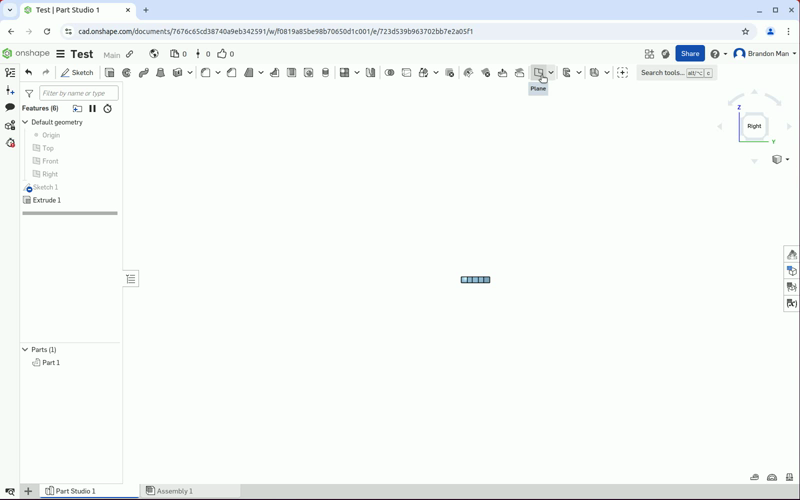
click(541, 75)
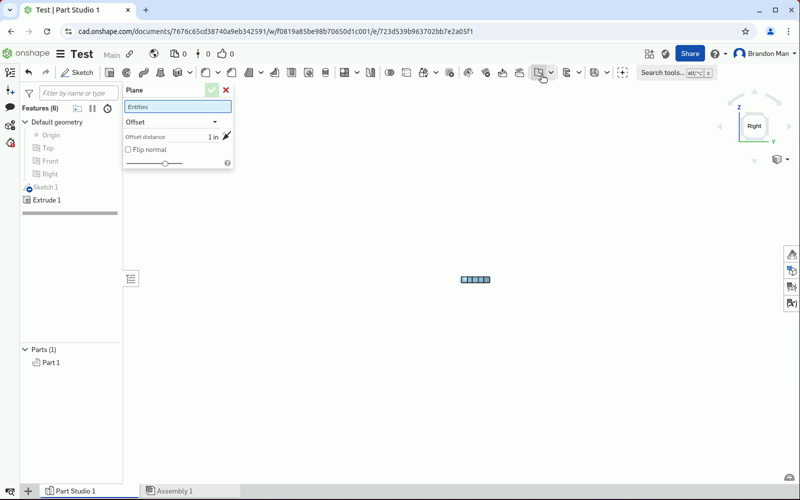
mouse_move(73, 176)
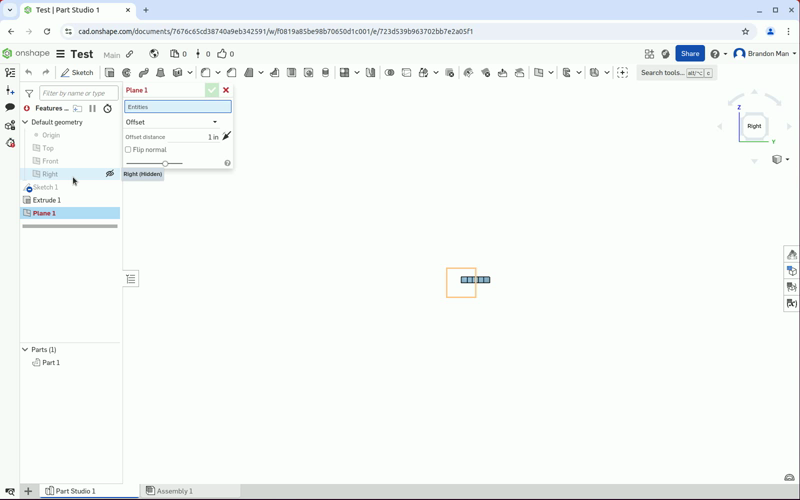
click(73, 176)
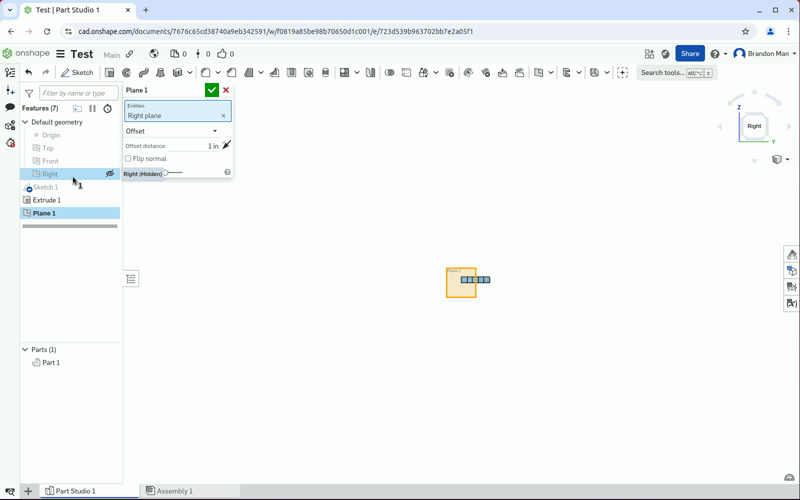
key(tab, 2)
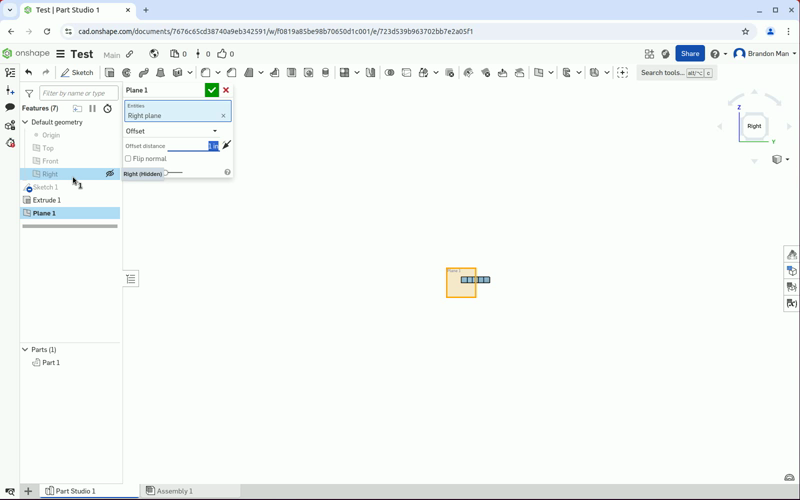
text(10.352)
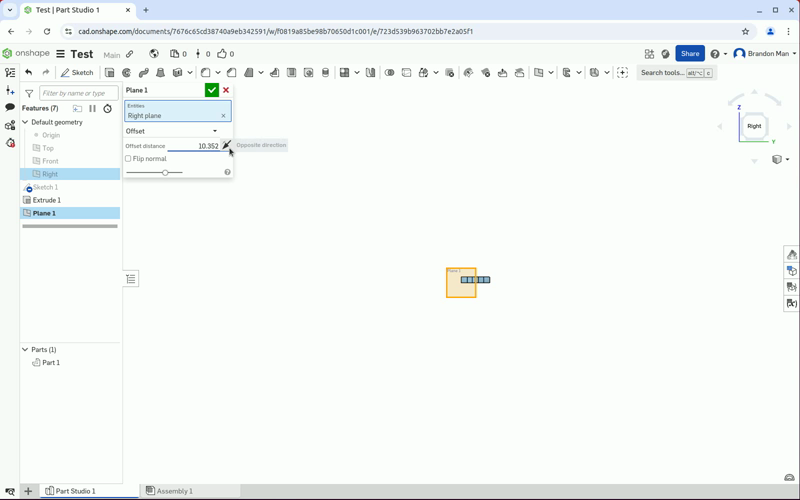
mouse_move(229, 147)
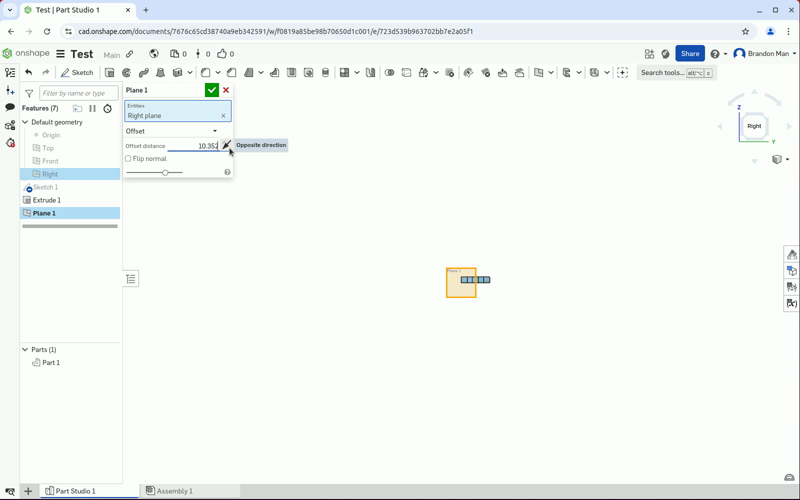
click(229, 147)
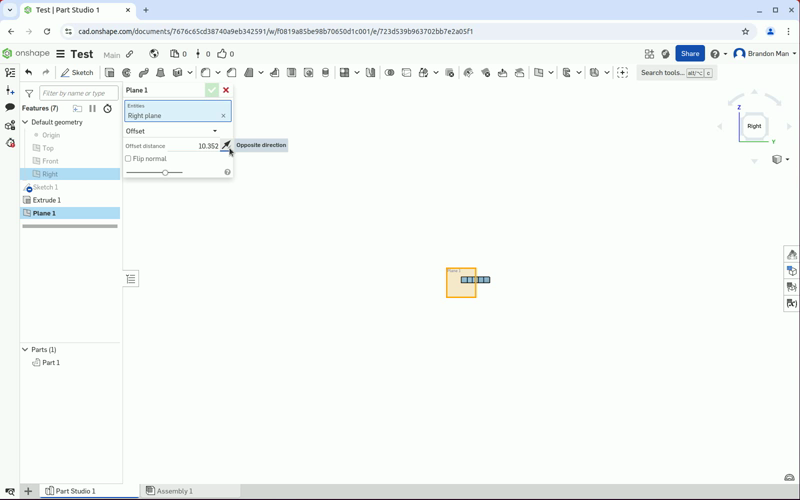
key(enter, 2)
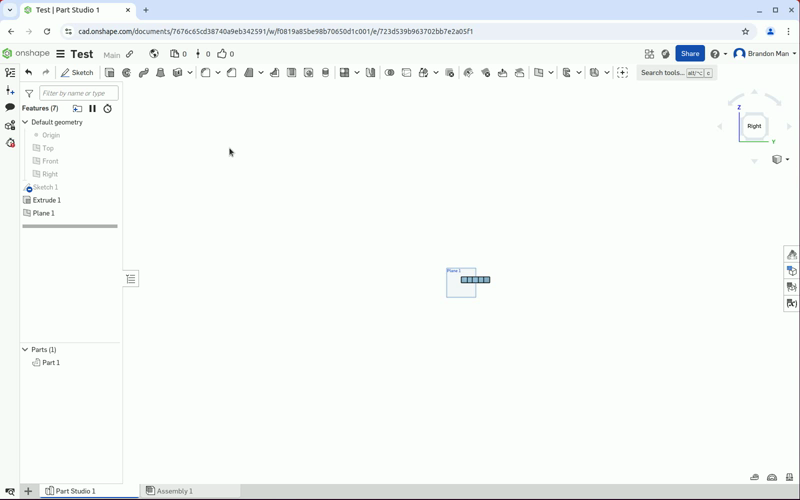
key(shift+s)
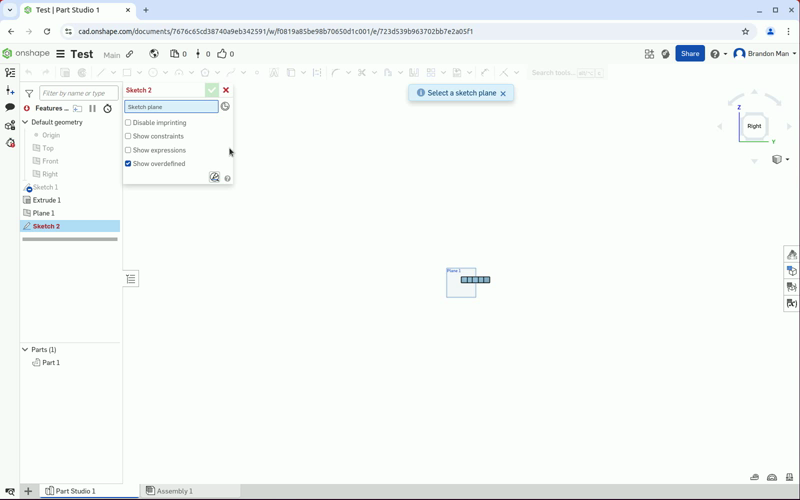
mouse_move(73, 215)
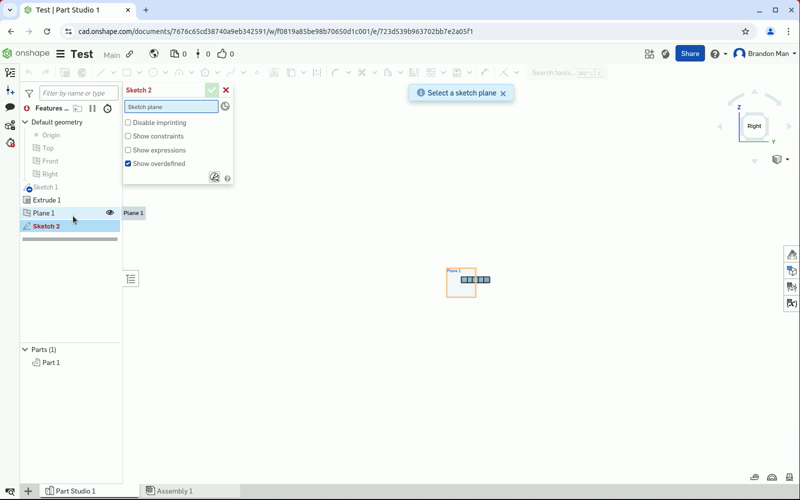
click(73, 215)
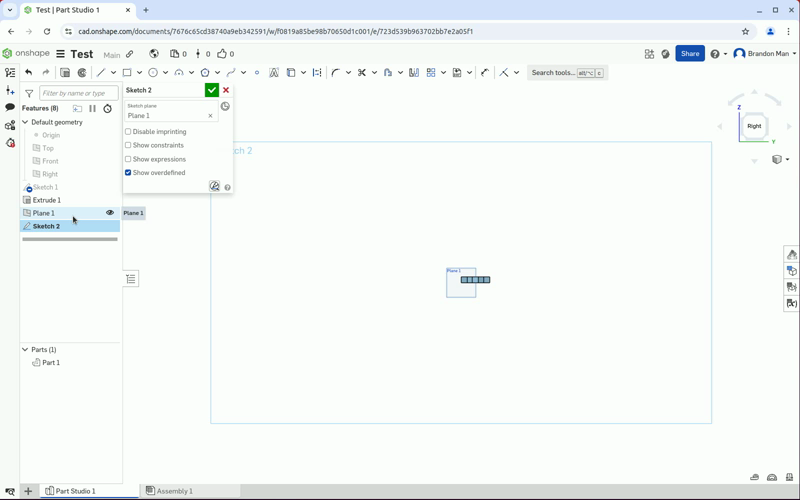
mouse_move(73, 352)
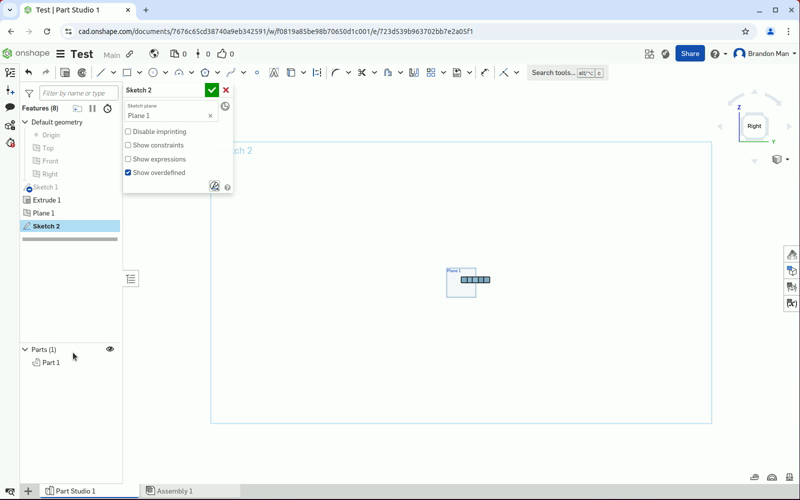
key(y)
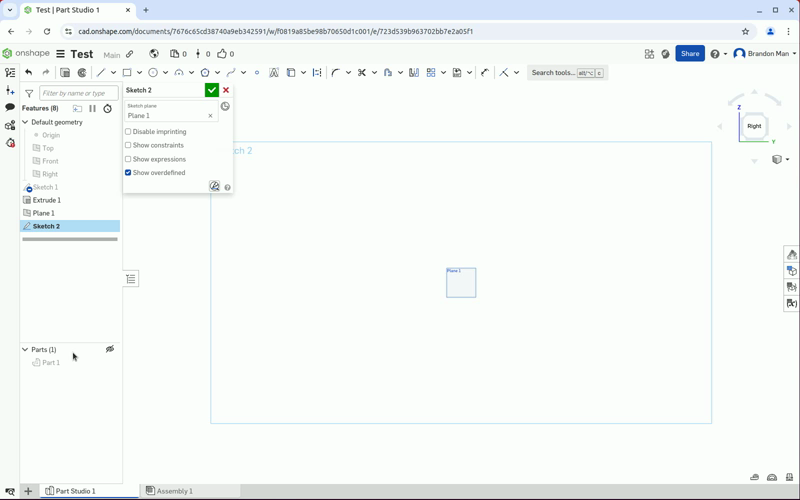
key(l)
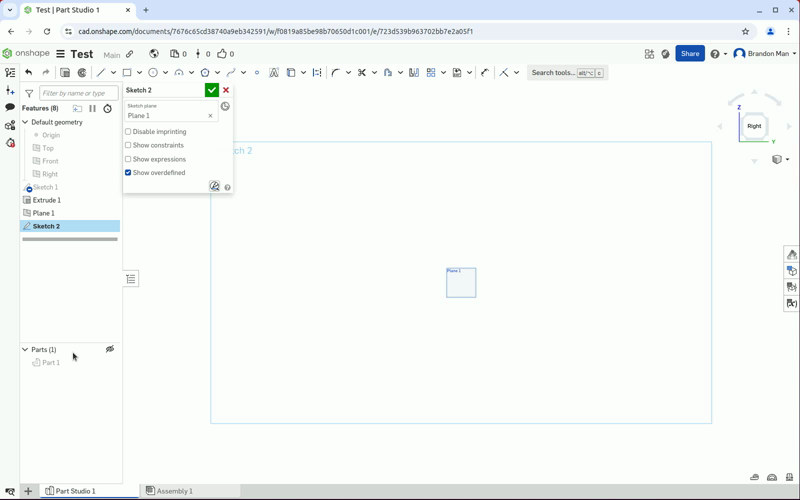
key_down(shift)
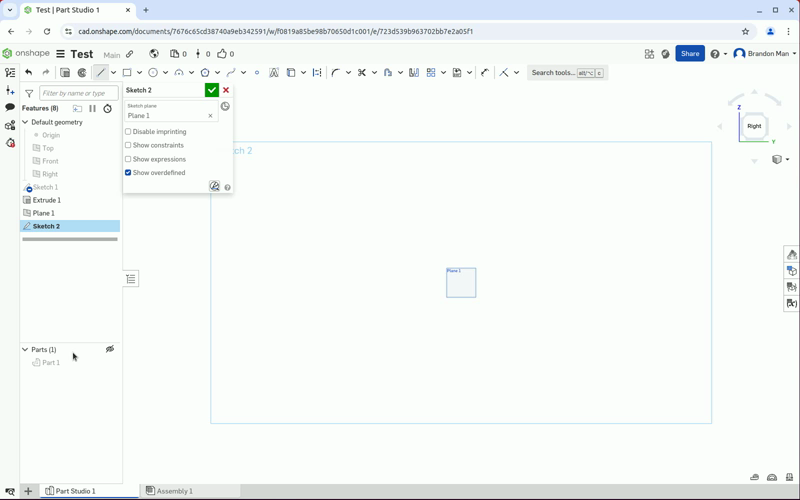
mouse_move(451, 276)
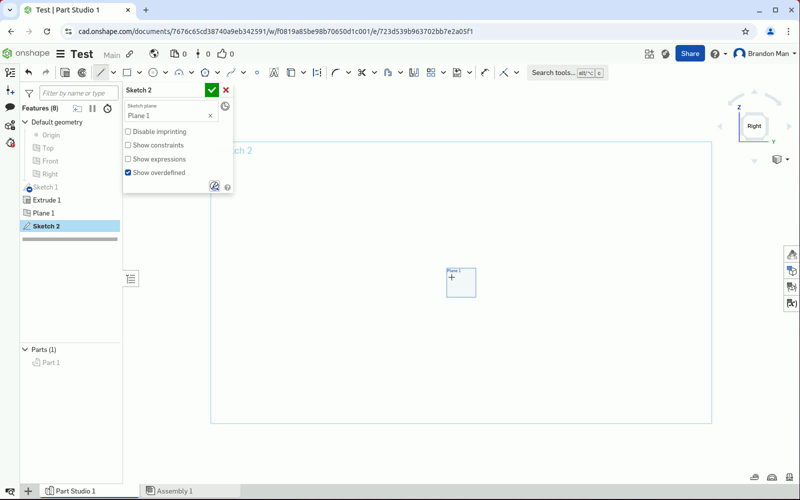
click(451, 276)
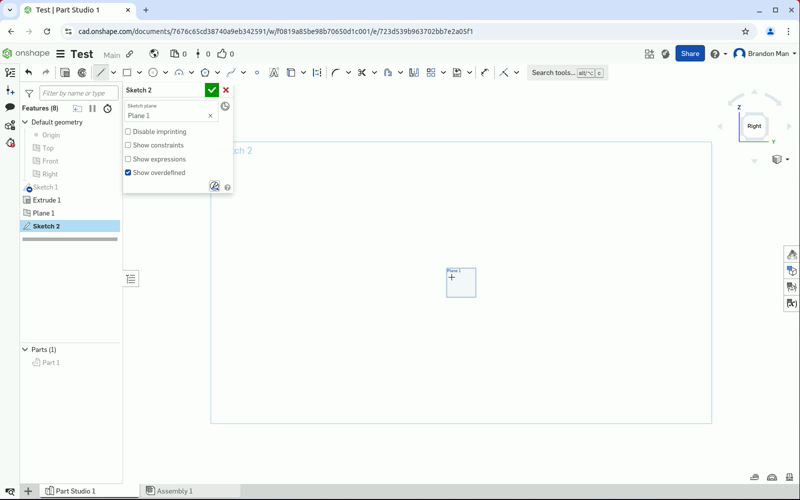
key_up(shift)
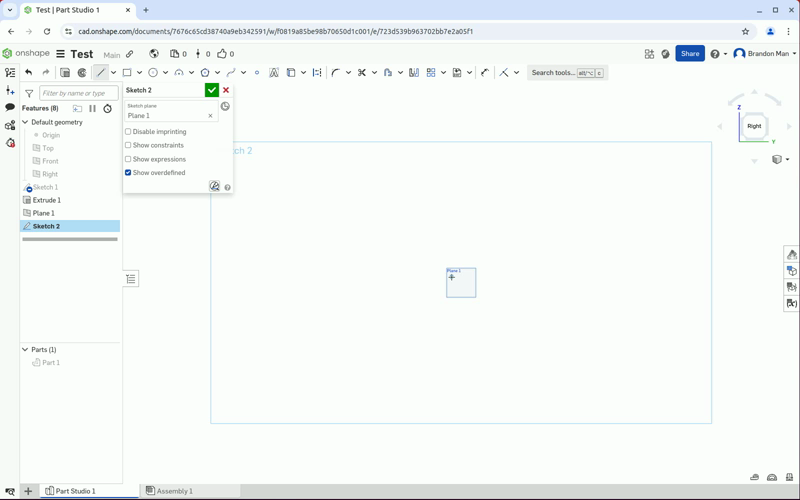
key_down(shift)
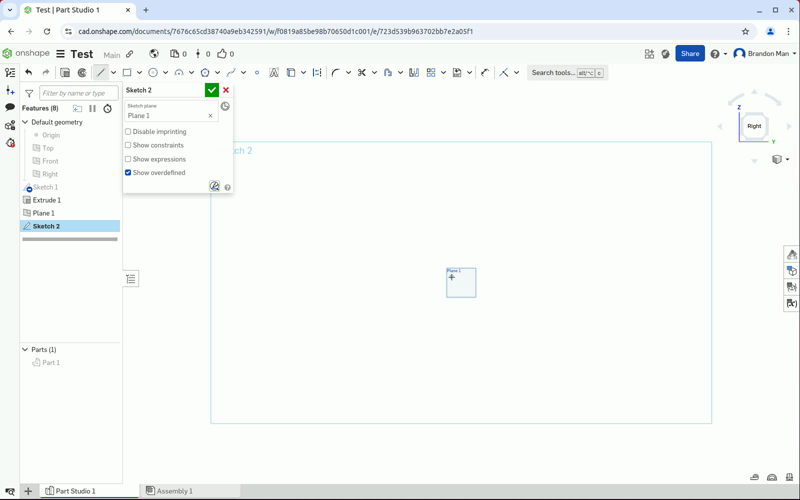
mouse_move(481, 276)
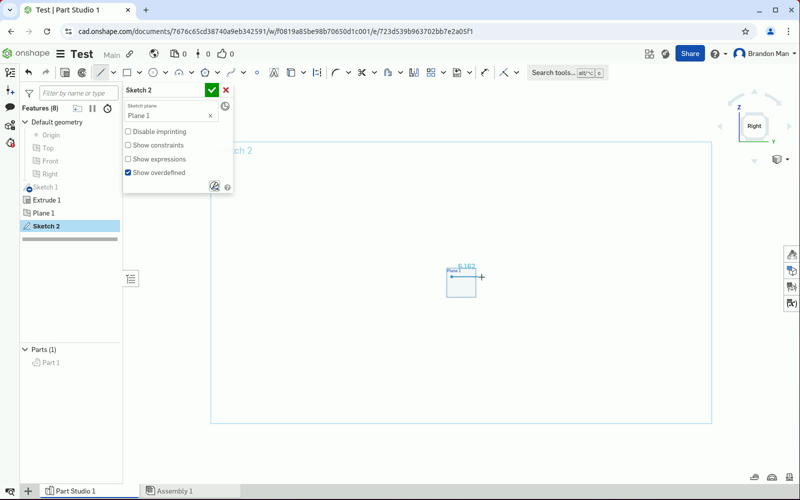
mouse_move(461, 276)
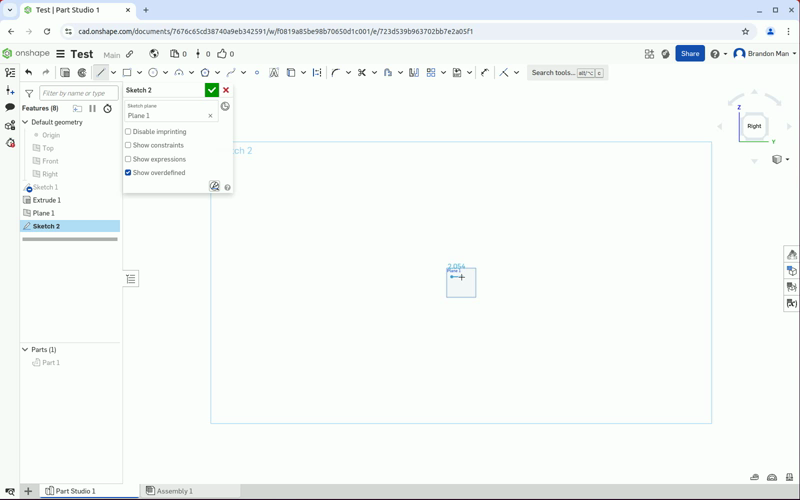
click(461, 276)
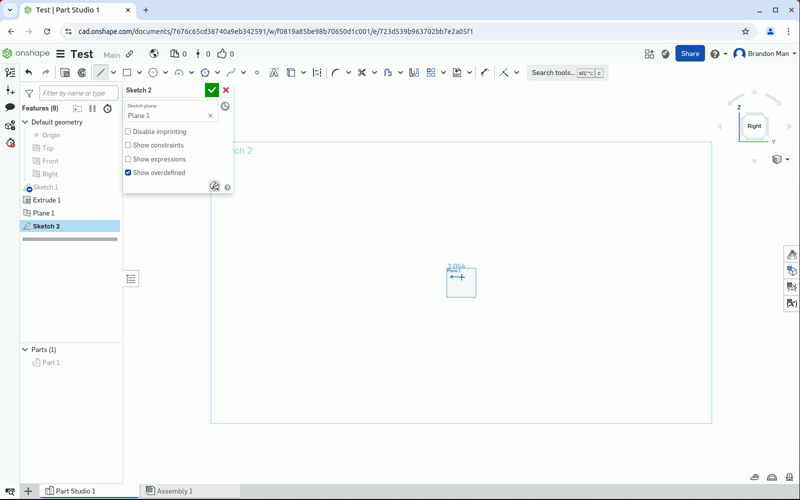
key_up(shift)
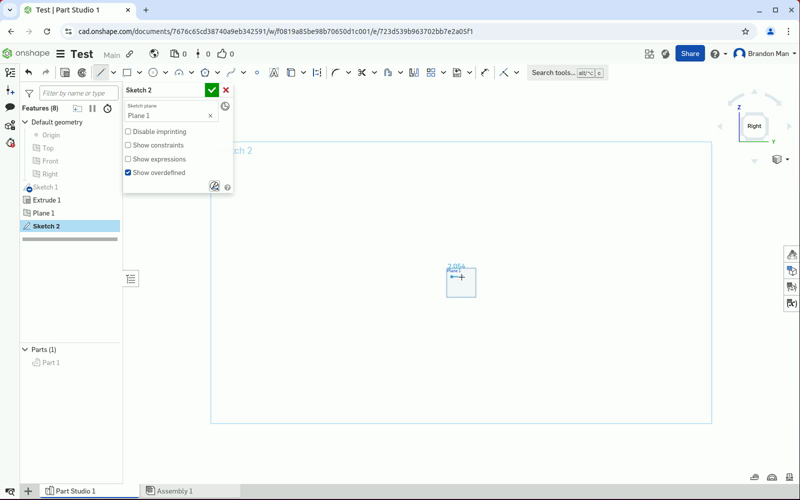
key(esc)
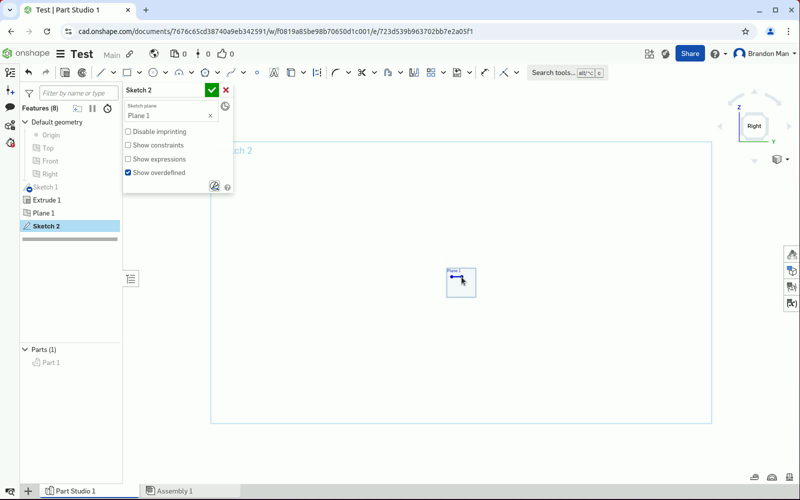
key(a)
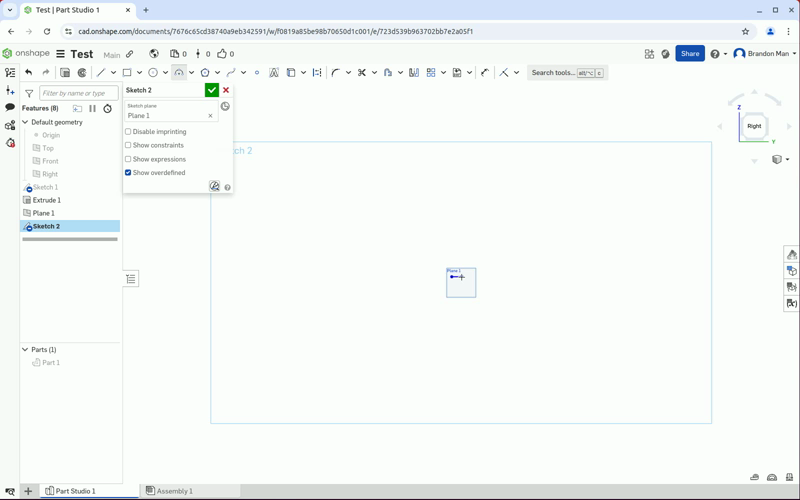
mouse_move(461, 276)
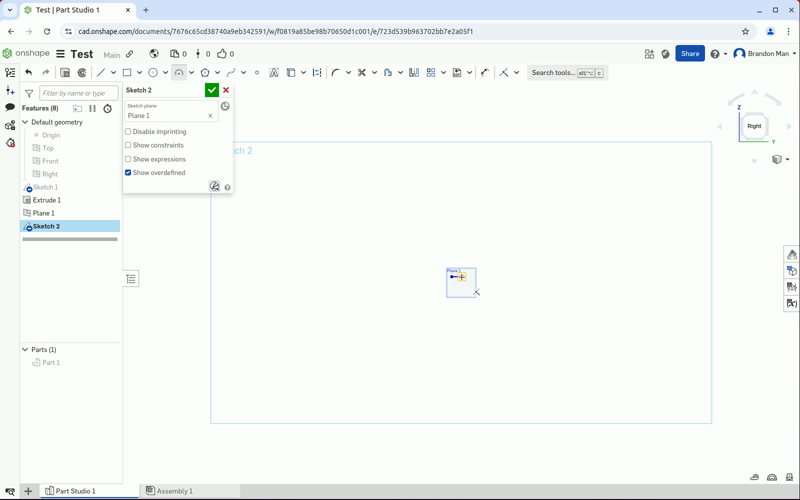
click(461, 276)
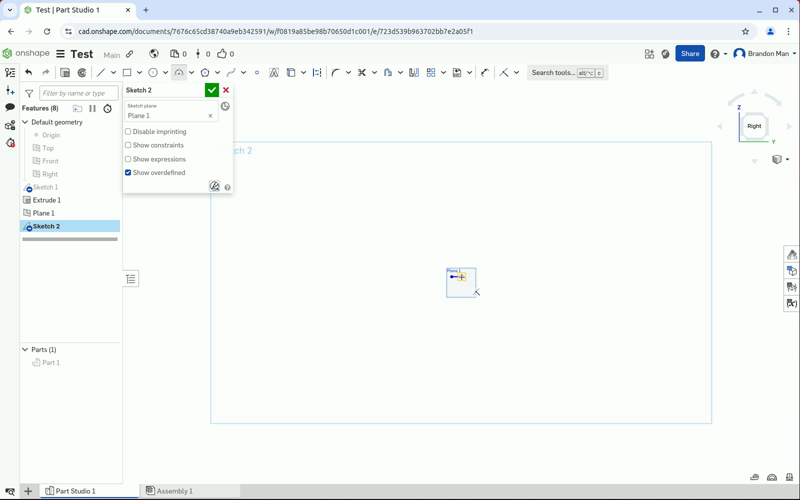
mouse_move(451, 276)
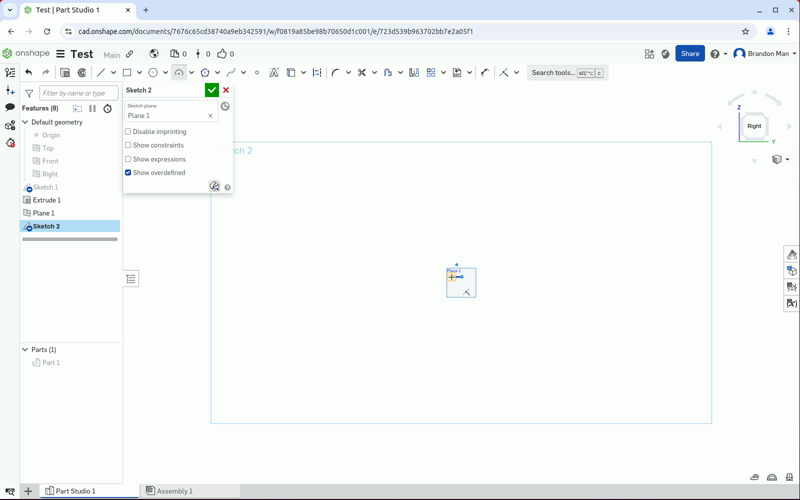
click(451, 276)
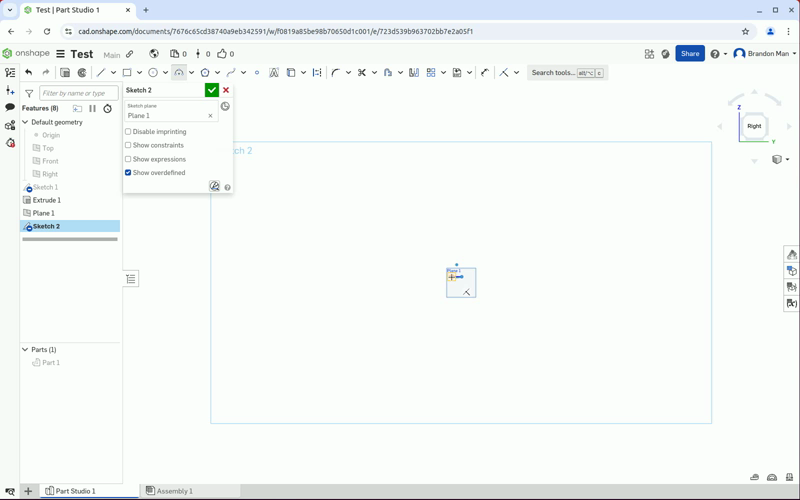
key_down(shift)
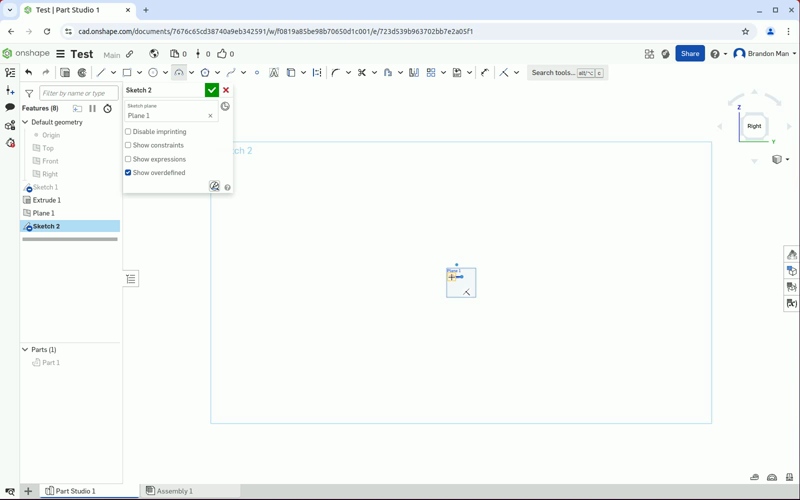
mouse_move(456, 274)
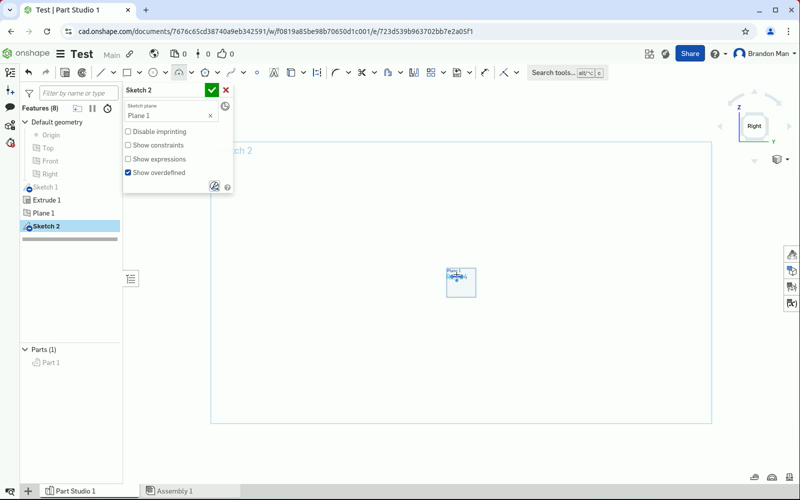
click(456, 274)
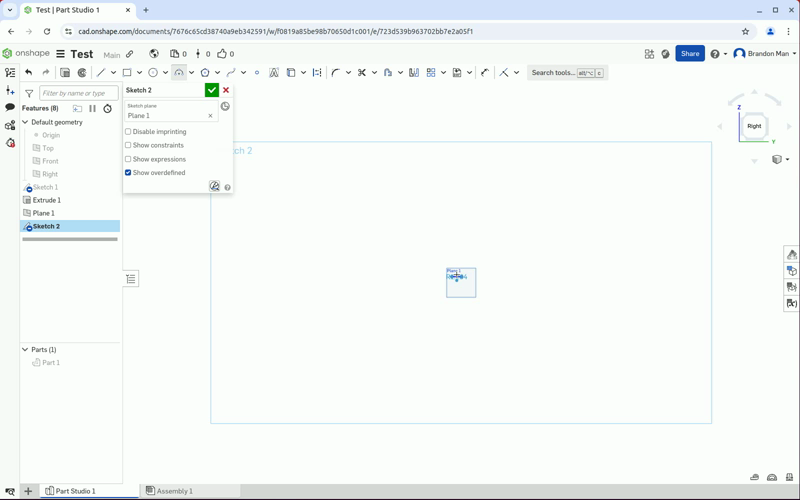
key_up(shift)
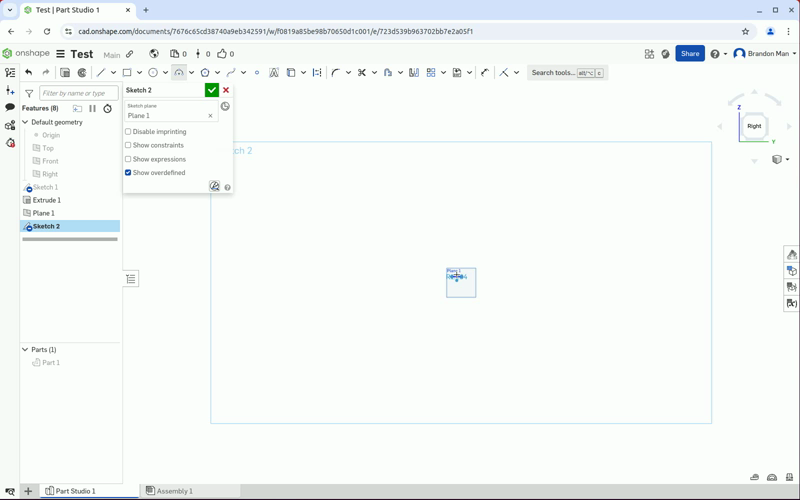
key(esc)
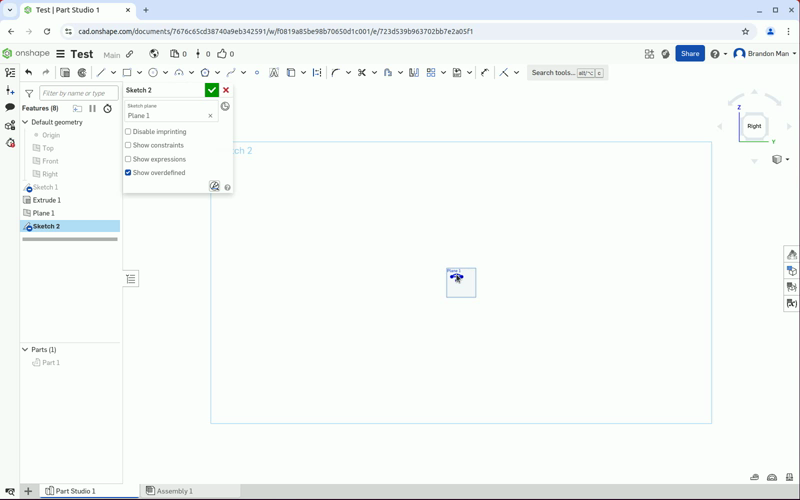
mouse_move(452, 276)
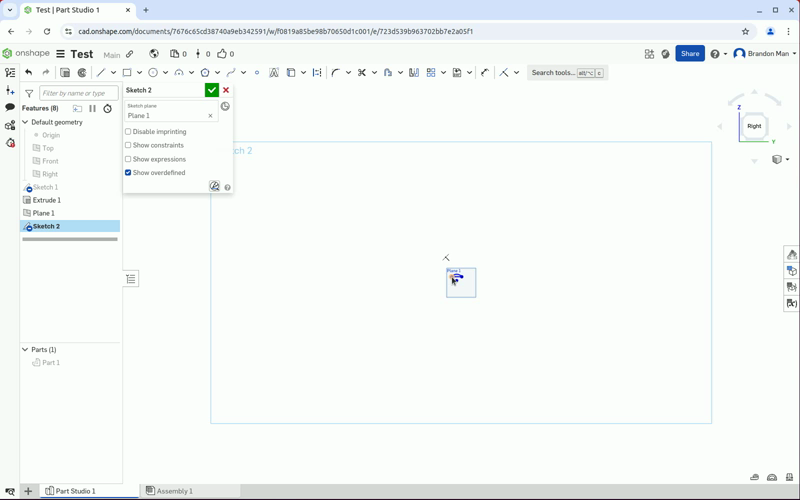
scroll(6)
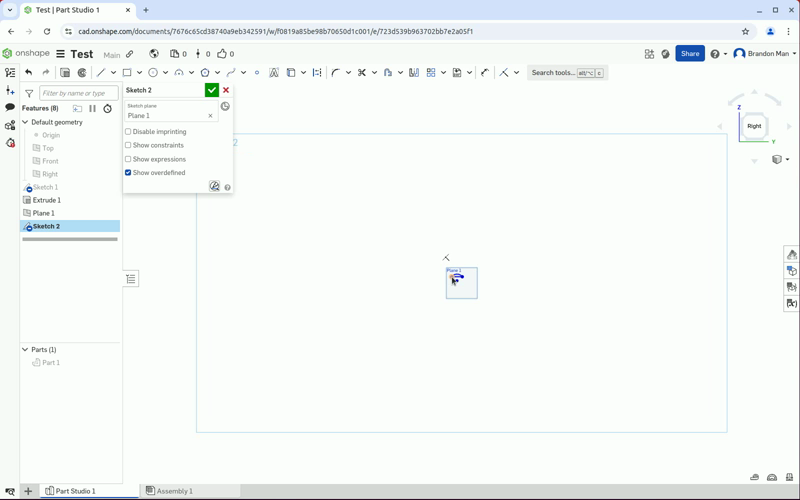
scroll(6)
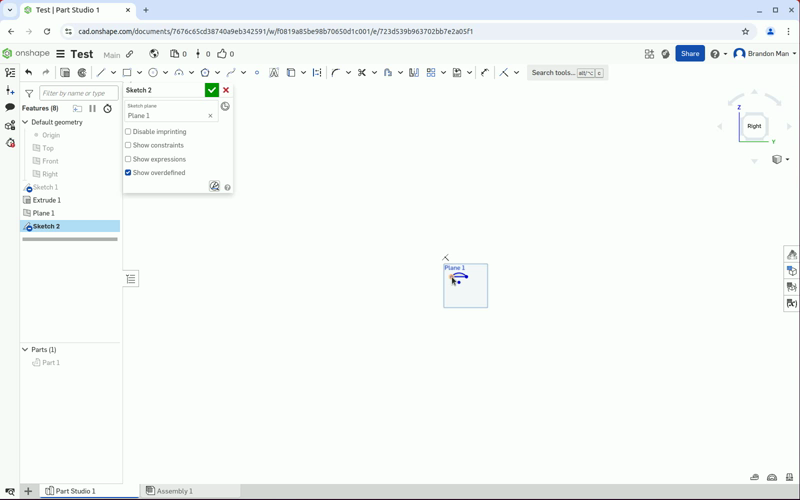
scroll(6)
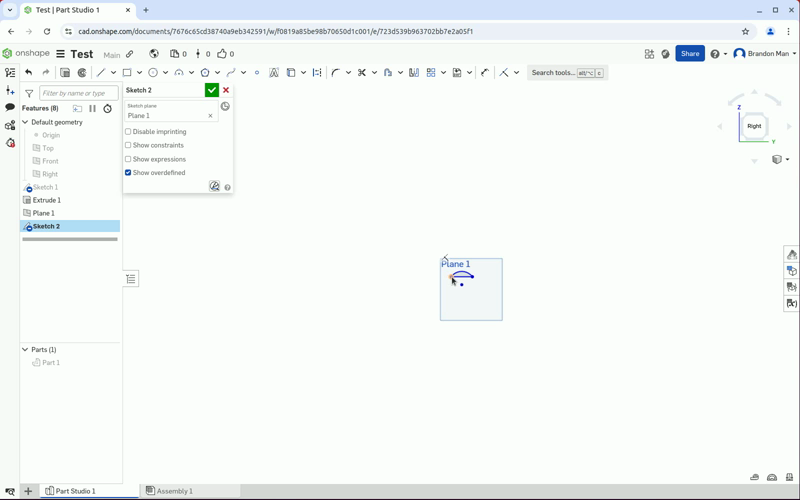
scroll(6)
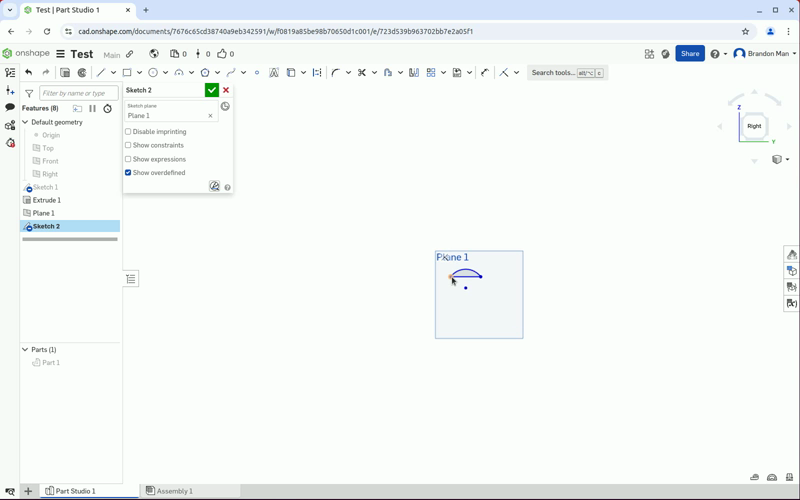
scroll(6)
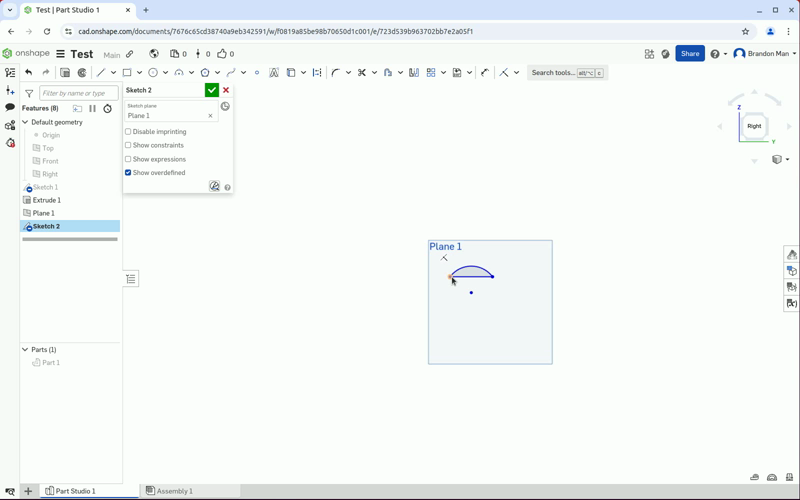
scroll(6)
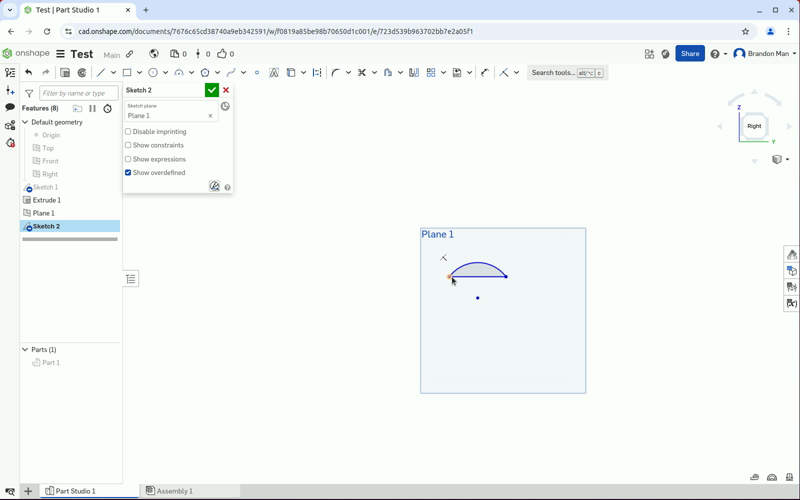
scroll(6)
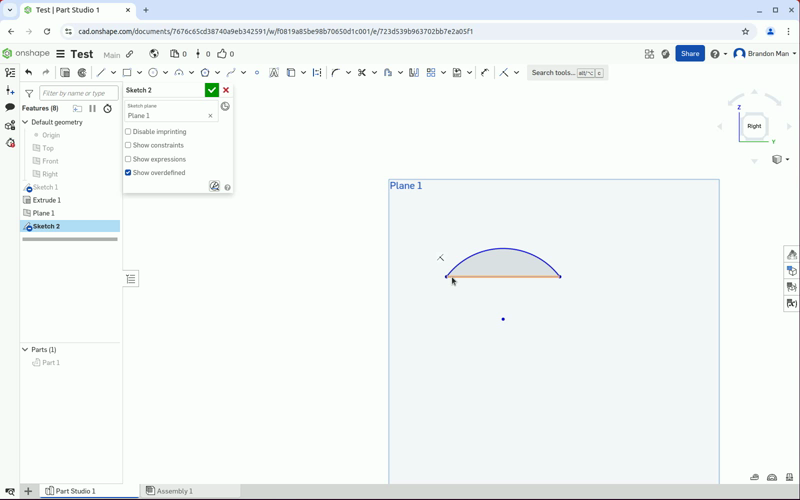
click(452, 276)
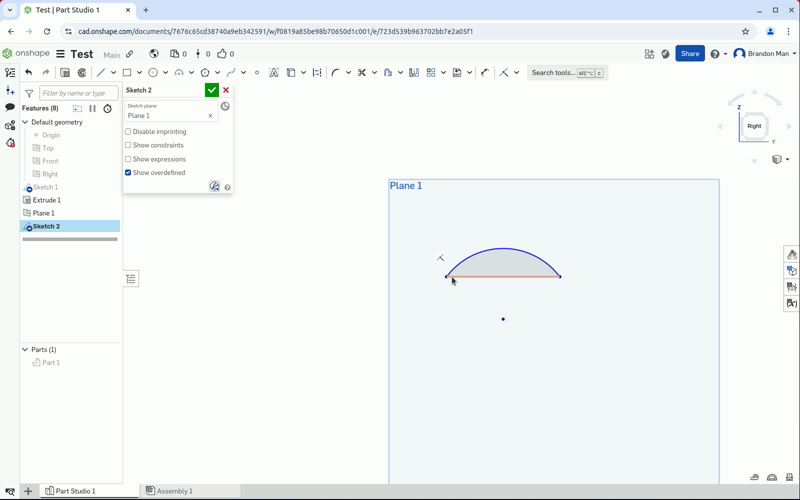
scroll(-6)
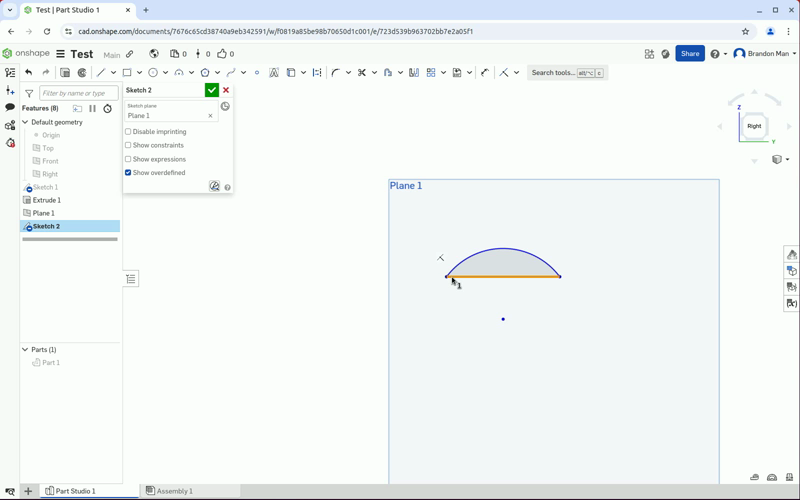
scroll(-6)
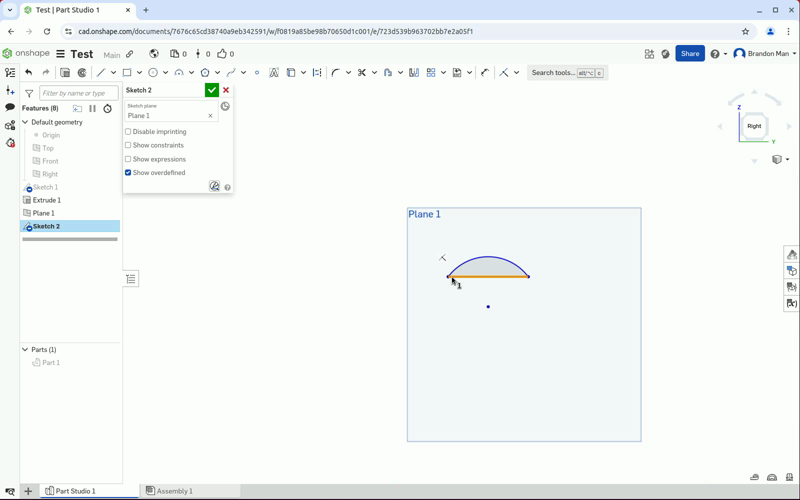
scroll(-6)
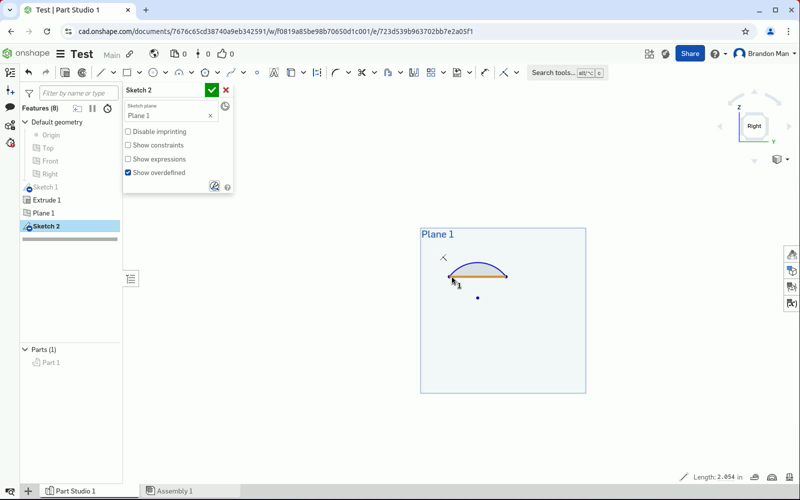
scroll(-6)
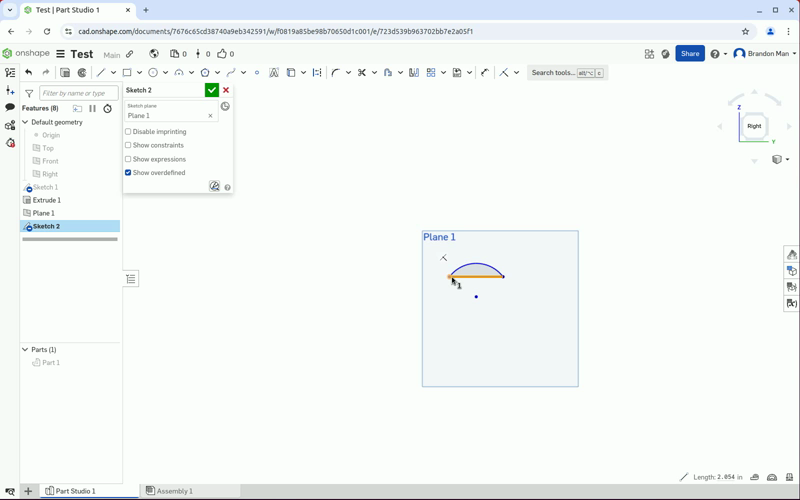
scroll(-6)
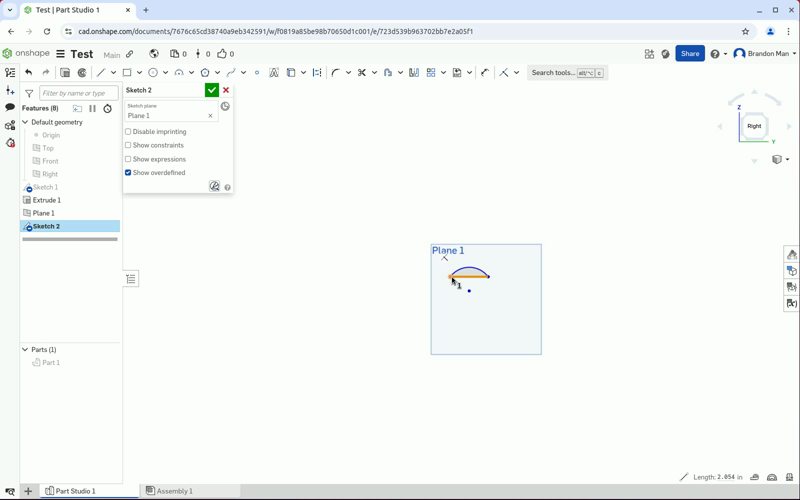
scroll(-6)
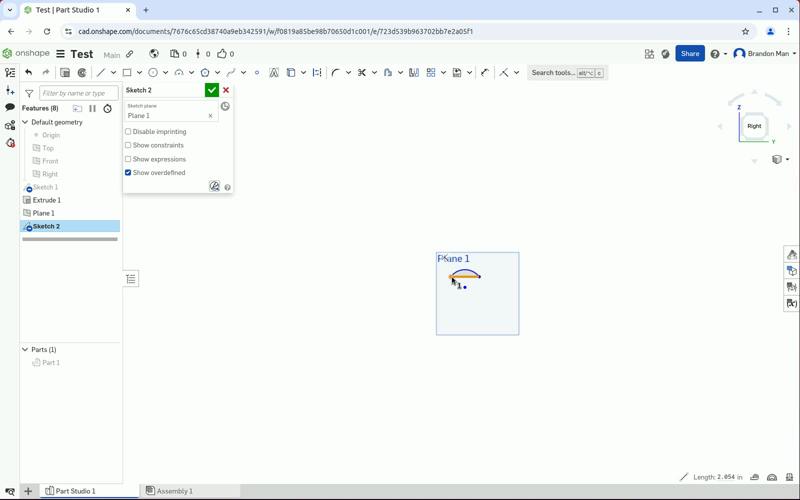
scroll(-6)
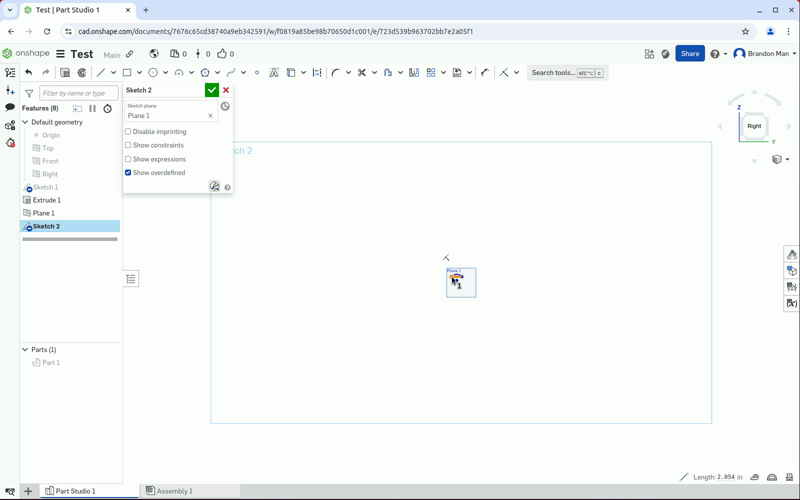
mouse_move(73, 352)
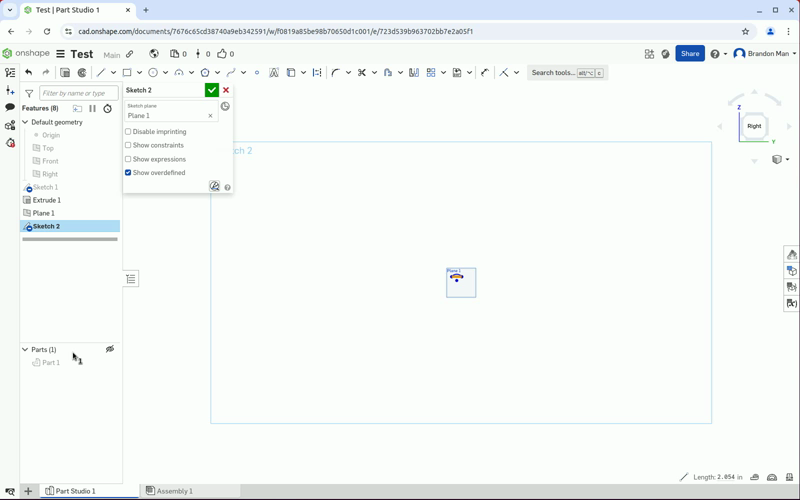
key(shift+y)
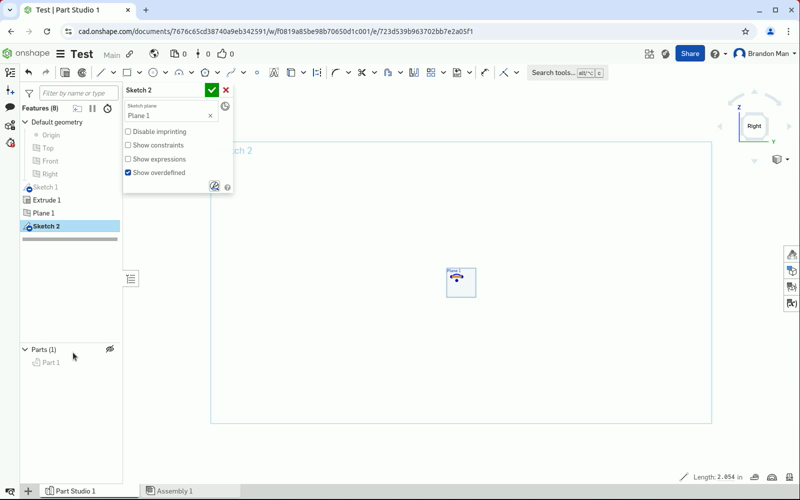
key(shift+e)
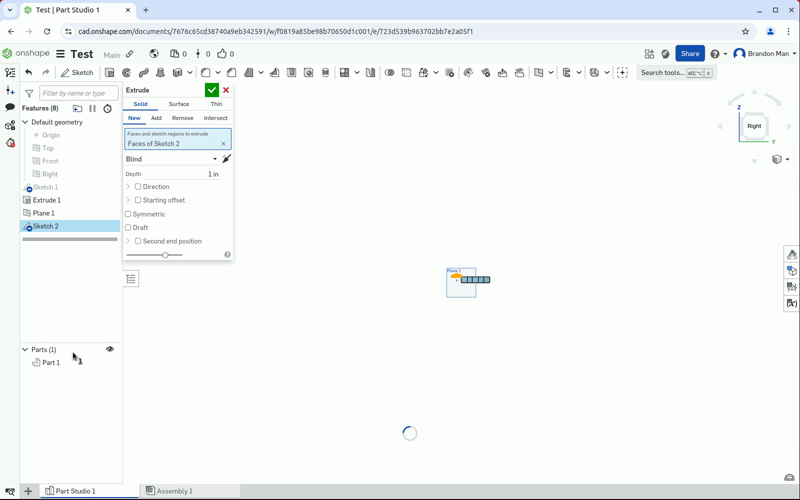
mouse_move(143, 106)
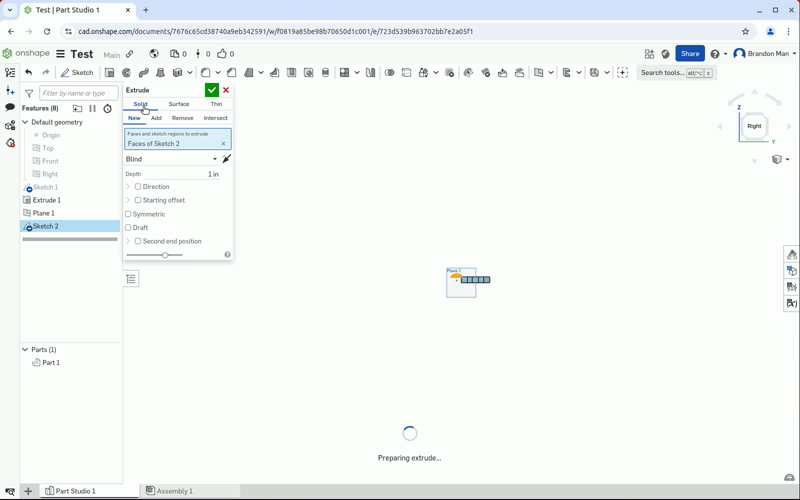
click(143, 106)
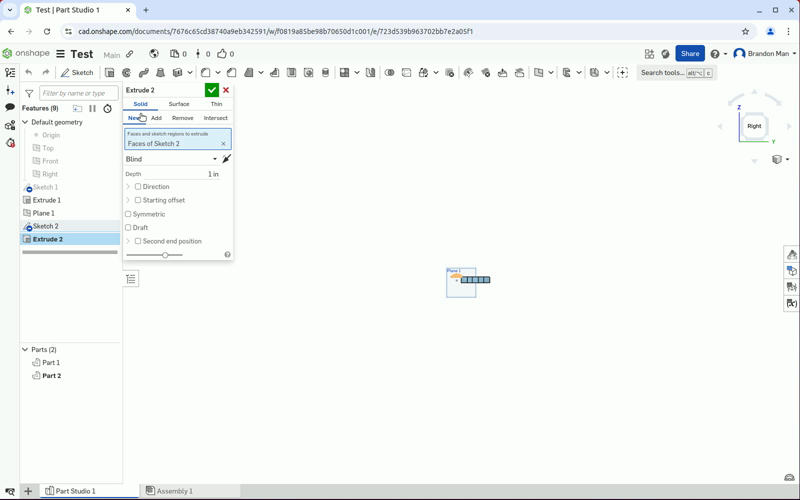
mouse_move(137, 120)
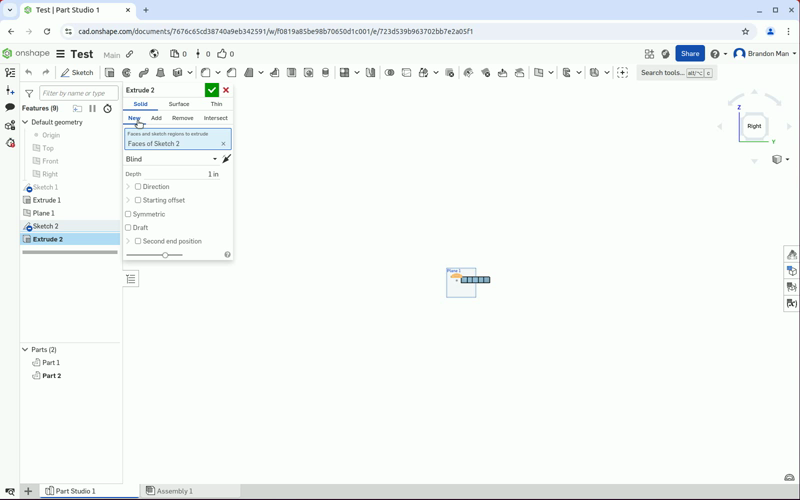
click(137, 120)
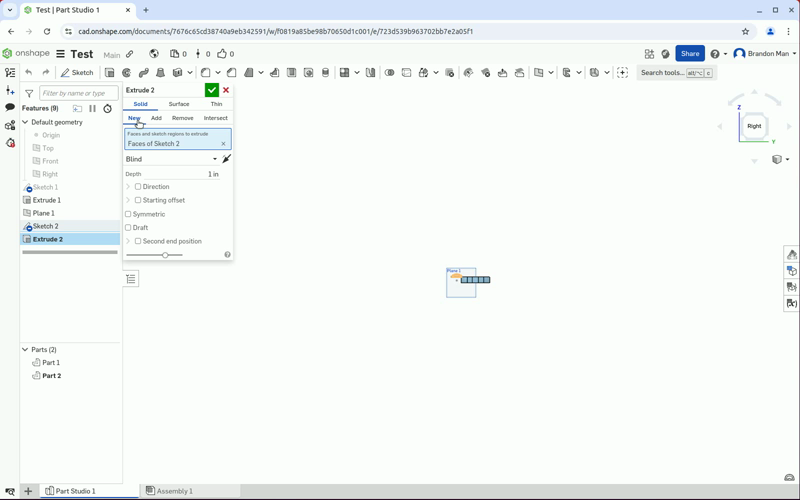
key(tab, 4)
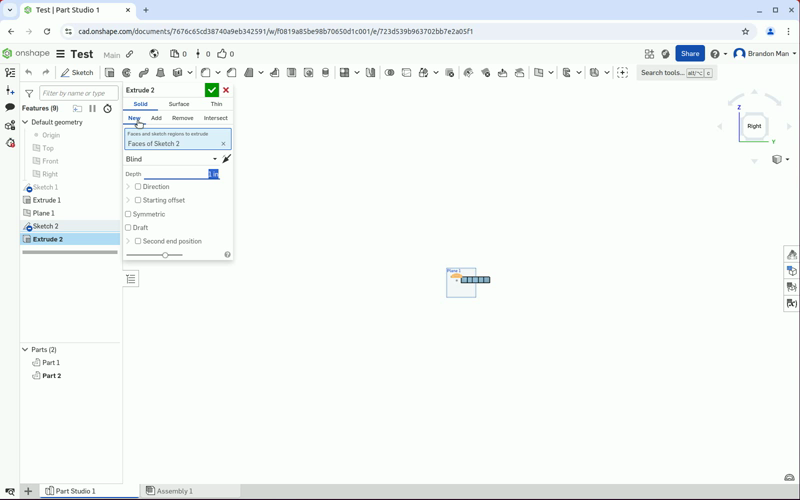
text(2.407)
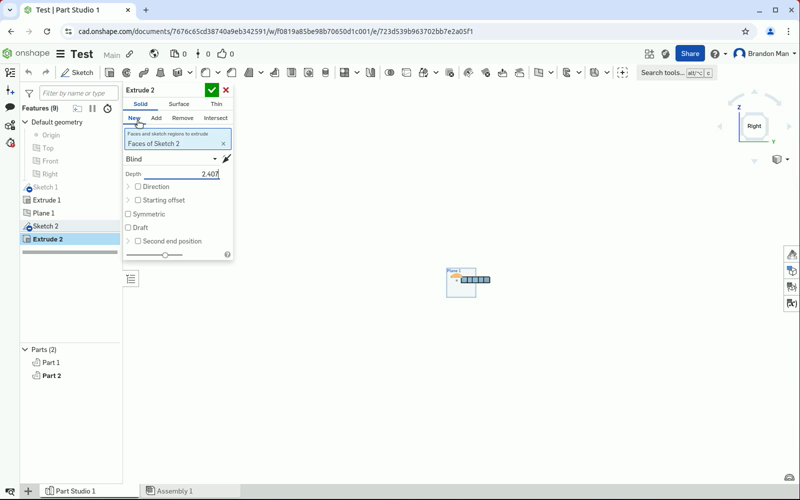
key(enter)
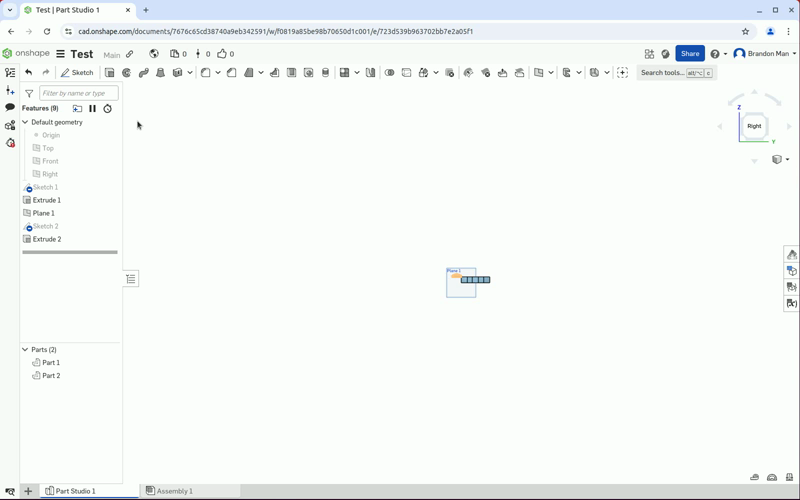
key(shift+h)
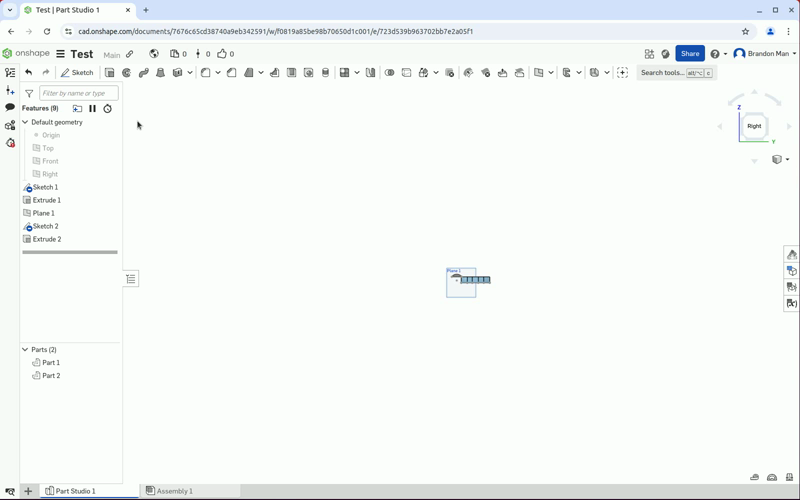
key(shift+h)
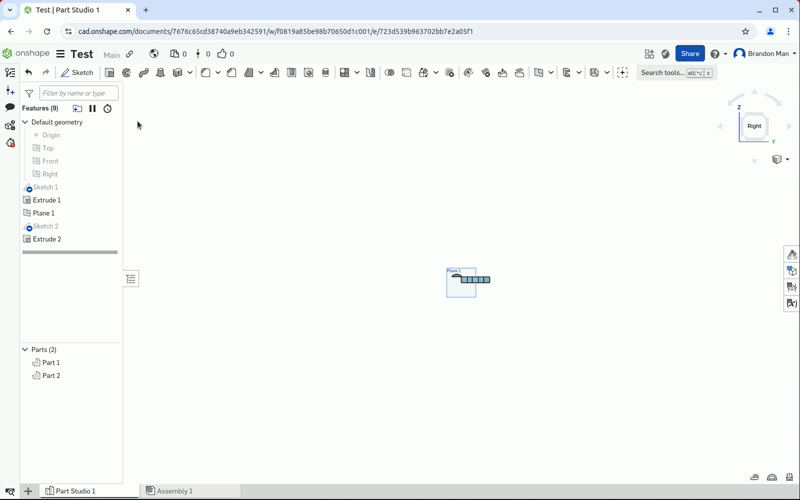
mouse_move(73, 189)
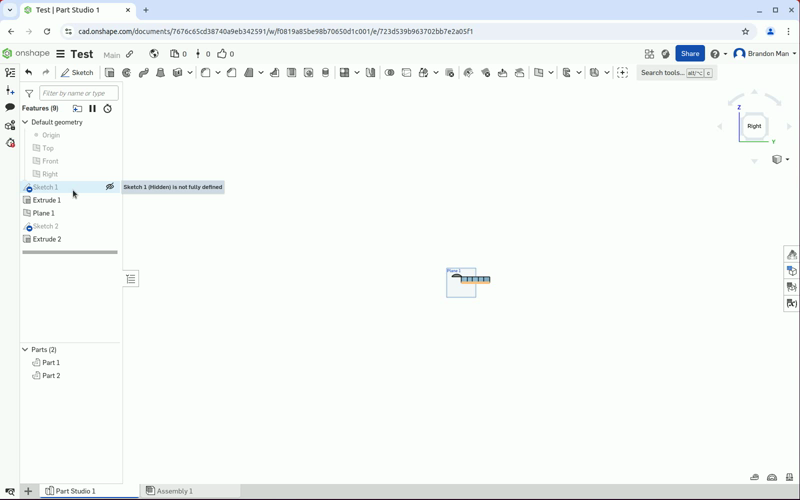
click(73, 189)
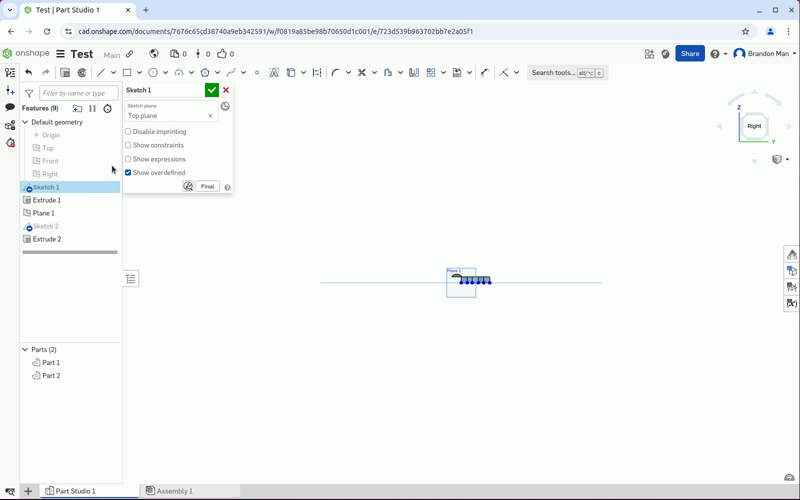
mouse_move(229, 92)
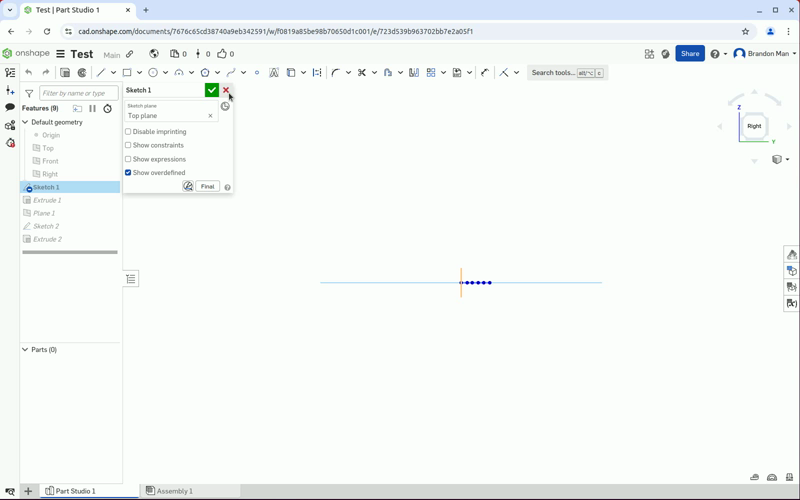
click(229, 92)
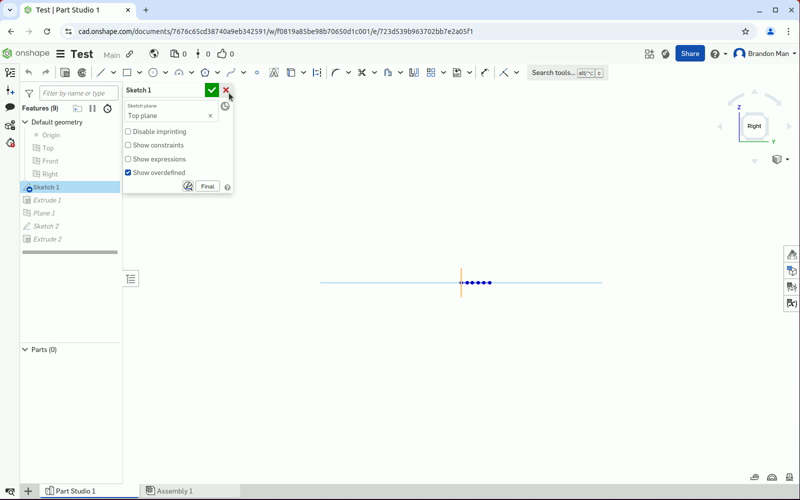
key(shift+s)
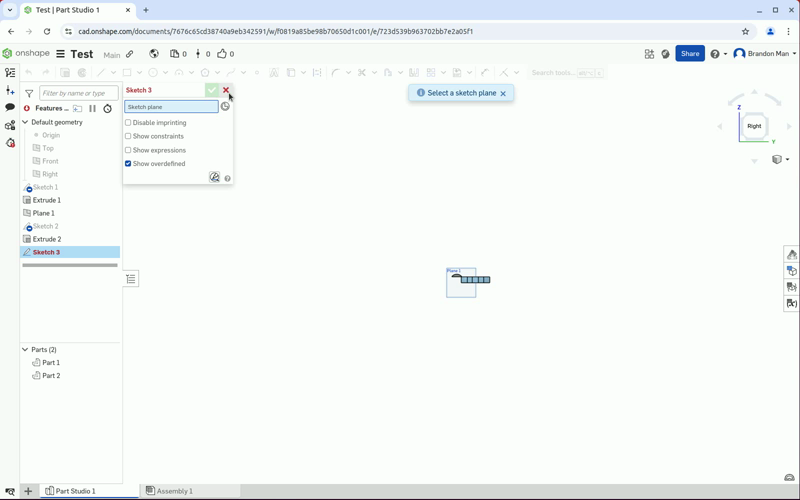
mouse_move(73, 215)
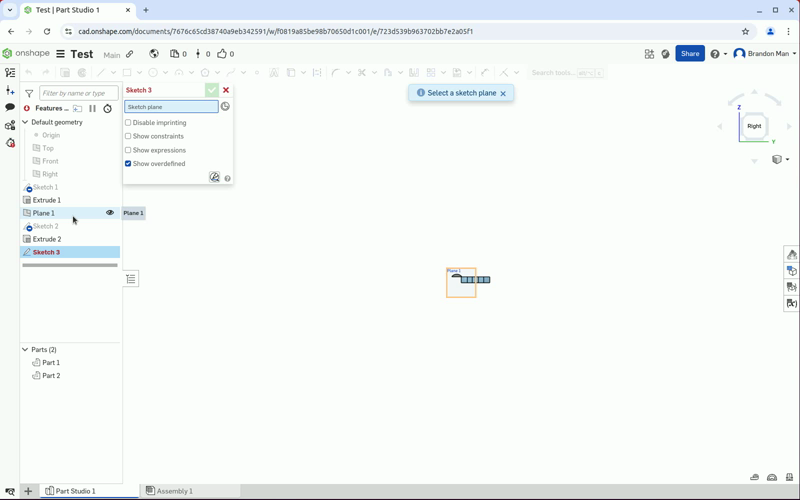
click(73, 215)
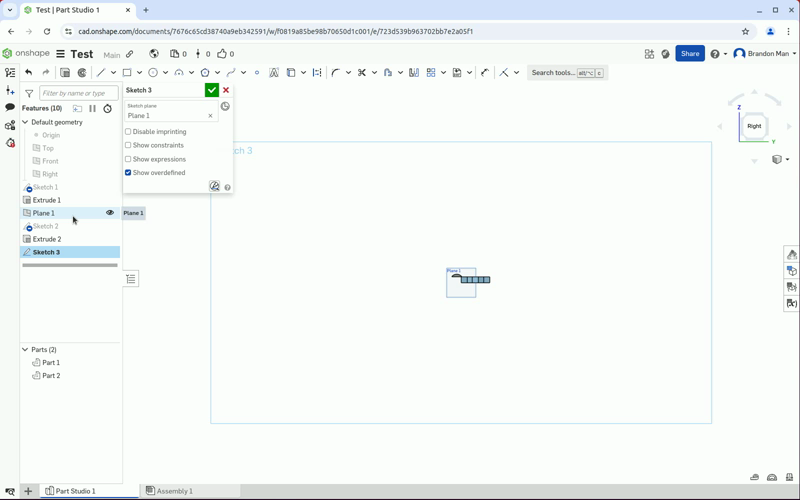
mouse_move(73, 352)
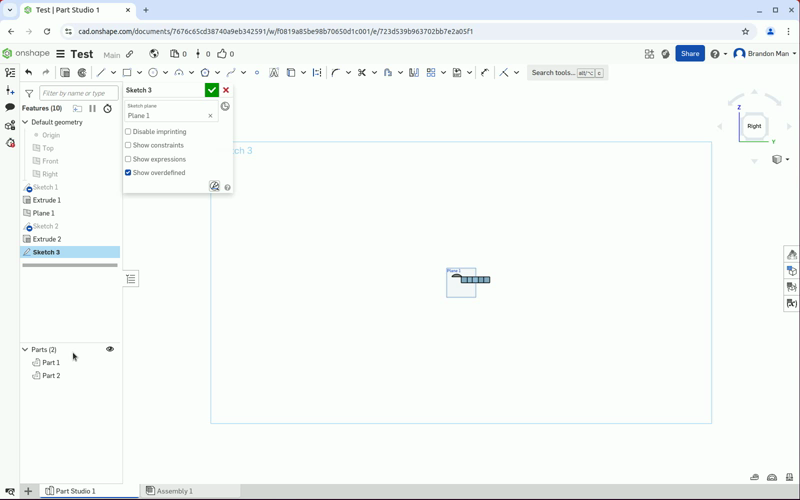
key(y)
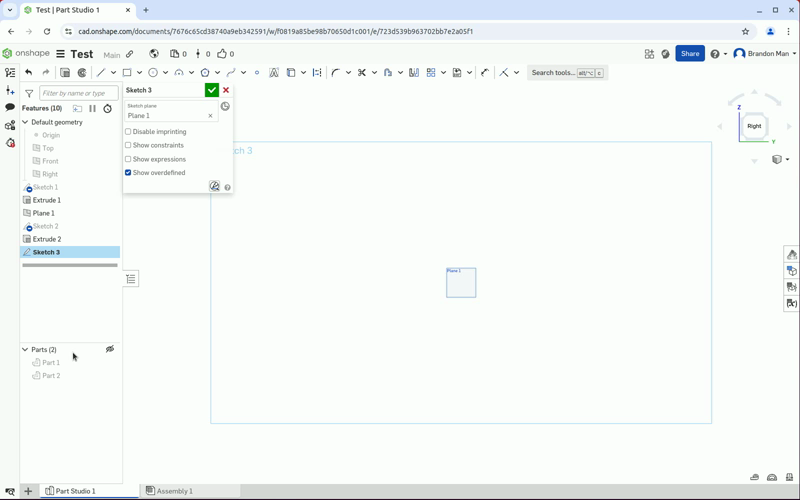
key(a)
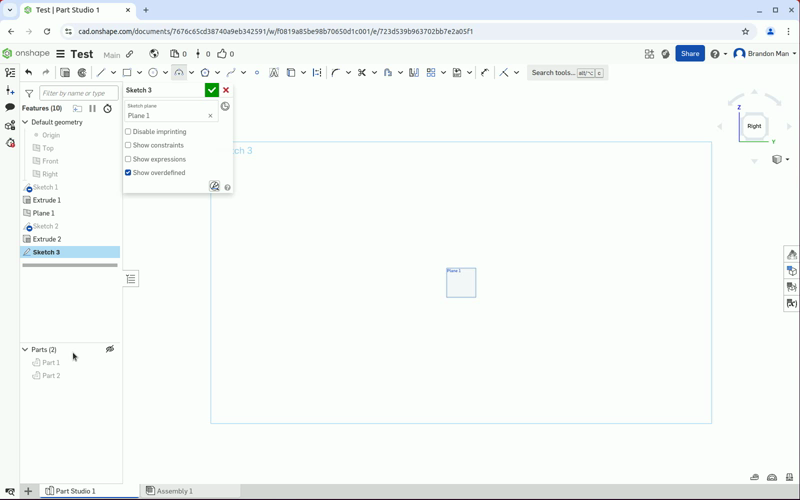
key_down(shift)
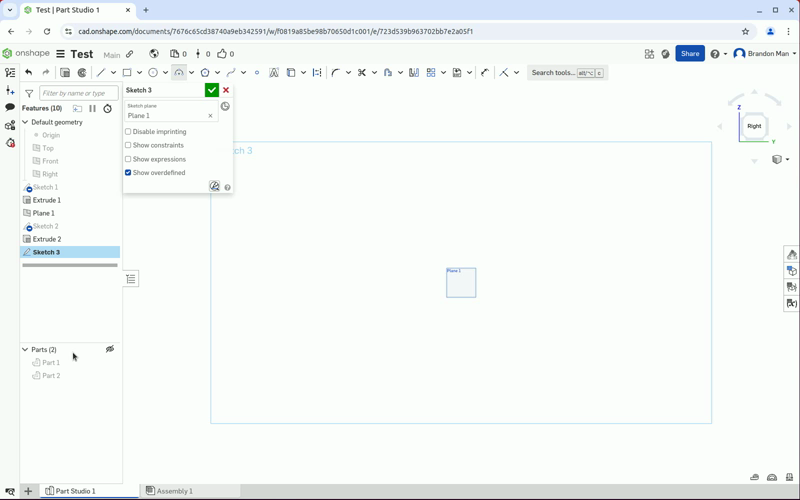
mouse_move(451, 282)
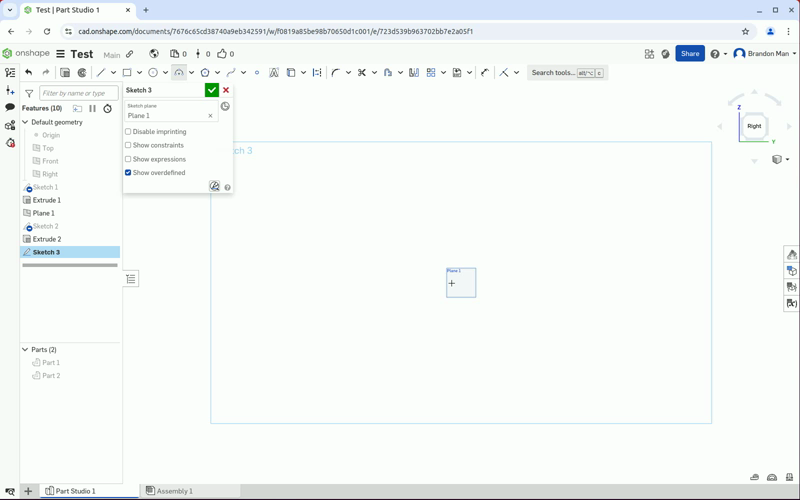
click(451, 282)
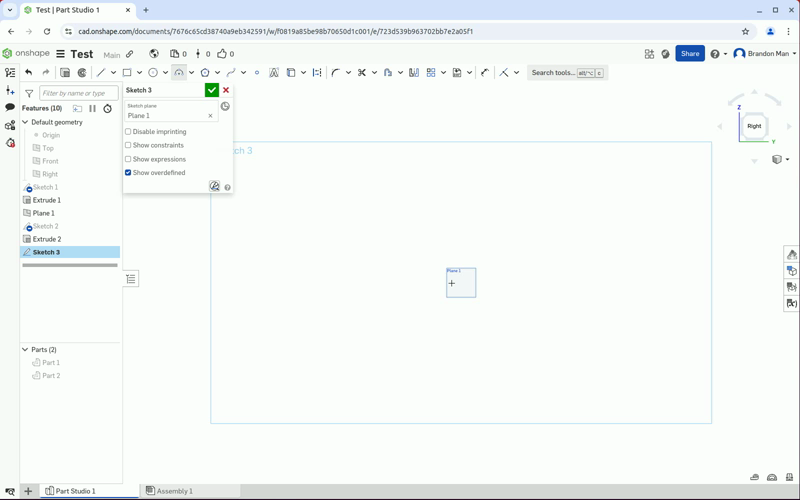
key_up(shift)
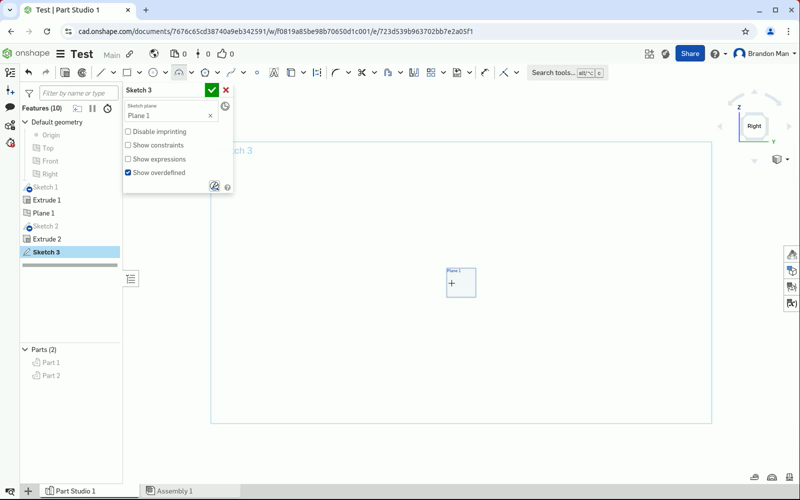
key_down(shift)
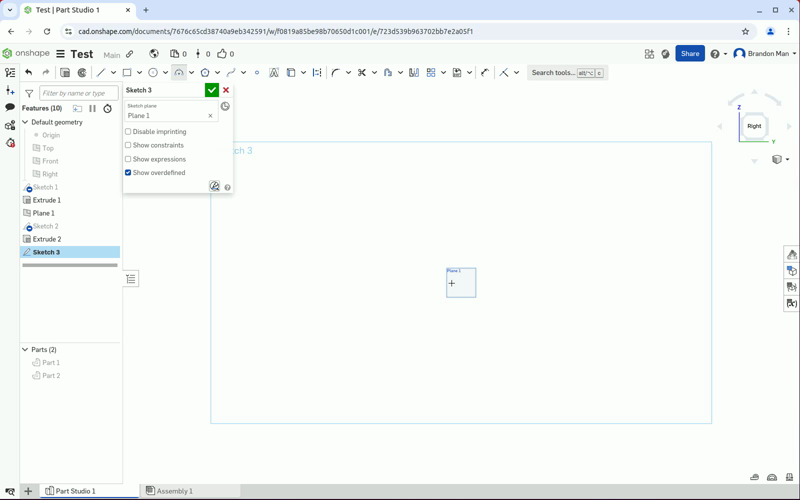
mouse_move(461, 282)
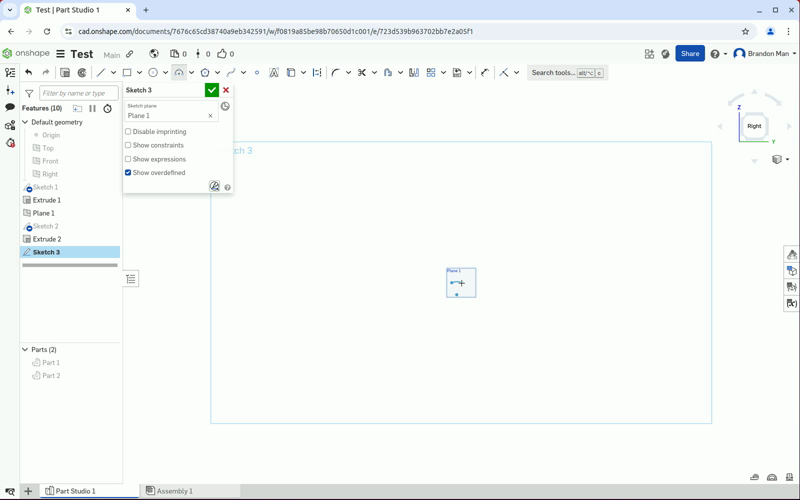
click(461, 282)
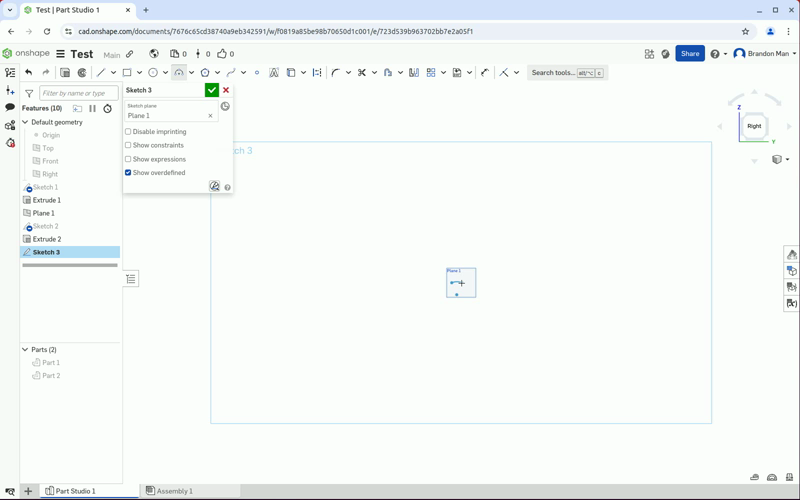
mouse_move(456, 285)
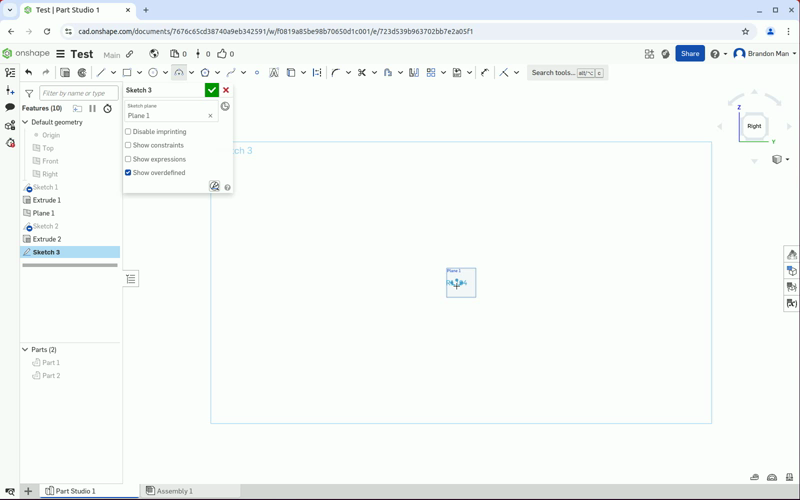
click(456, 285)
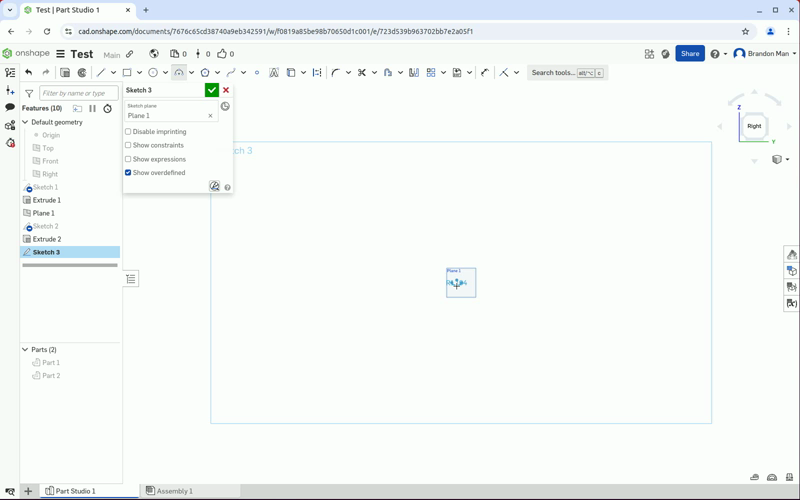
key_up(shift)
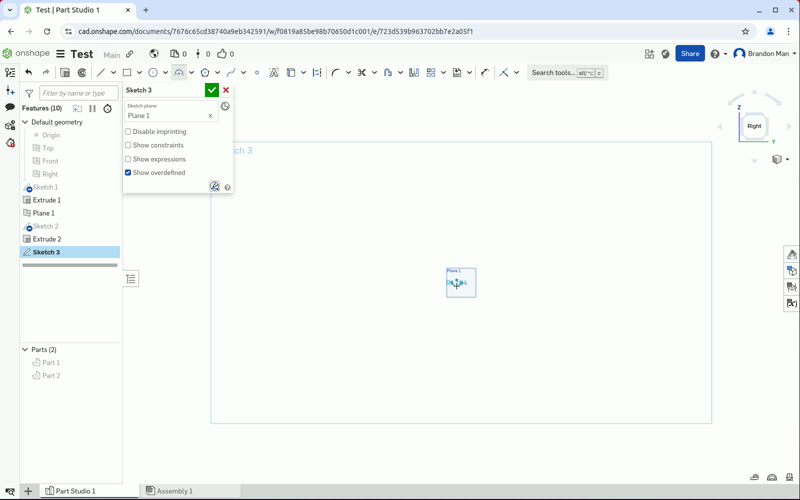
key(esc)
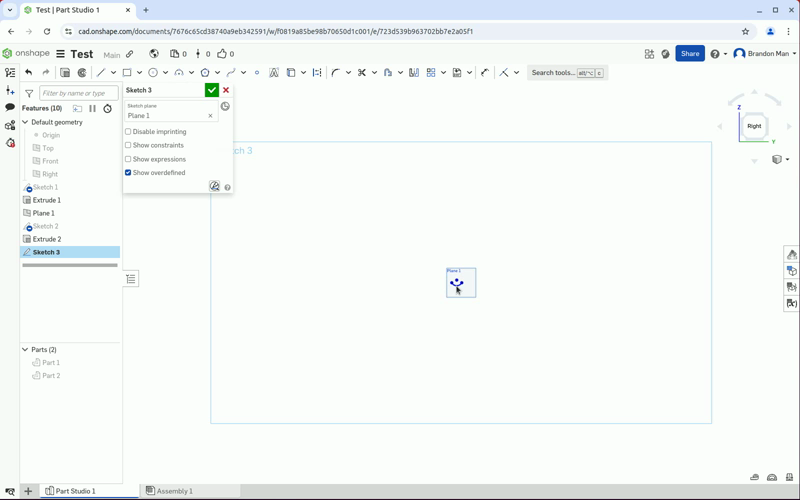
key(l)
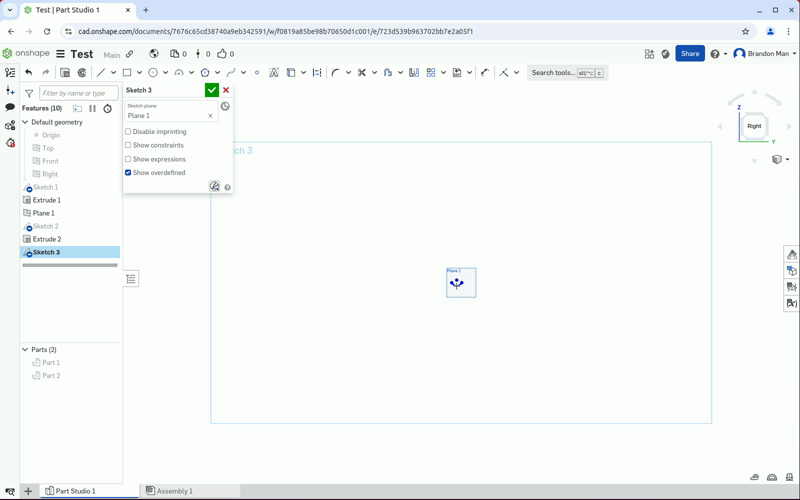
mouse_move(461, 282)
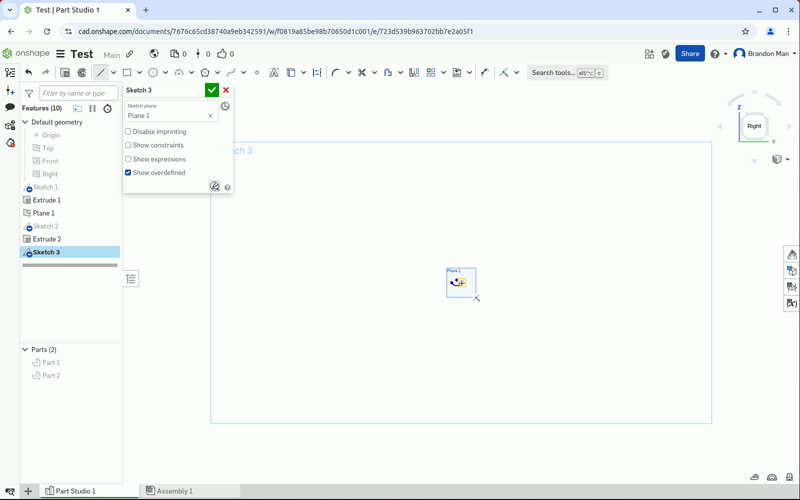
click(461, 282)
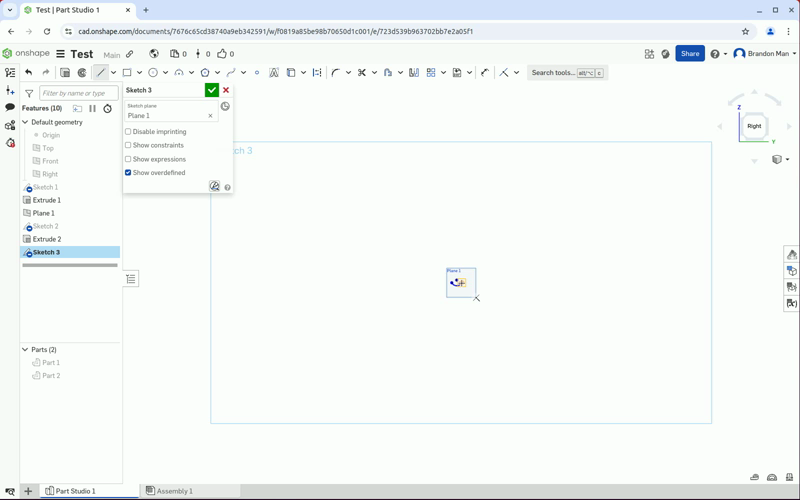
mouse_move(492, 282)
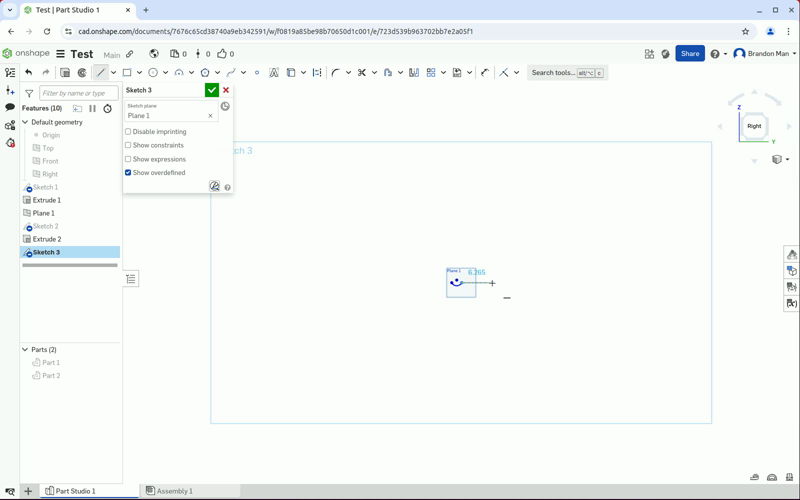
key_down(shift)
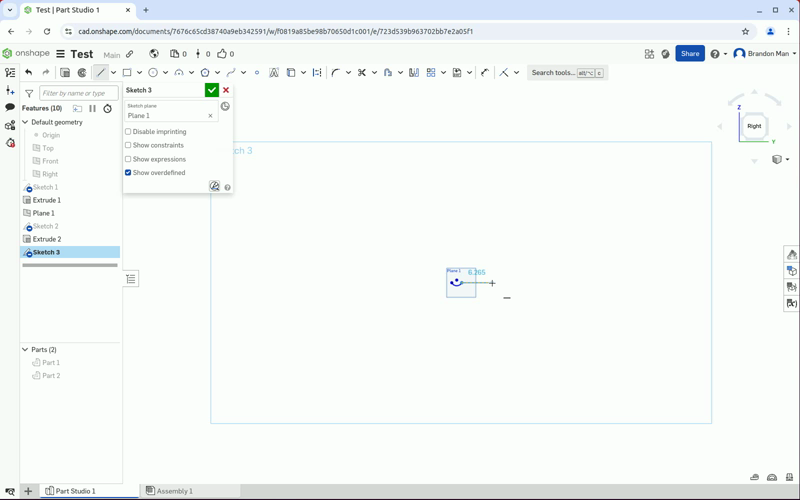
mouse_move(451, 282)
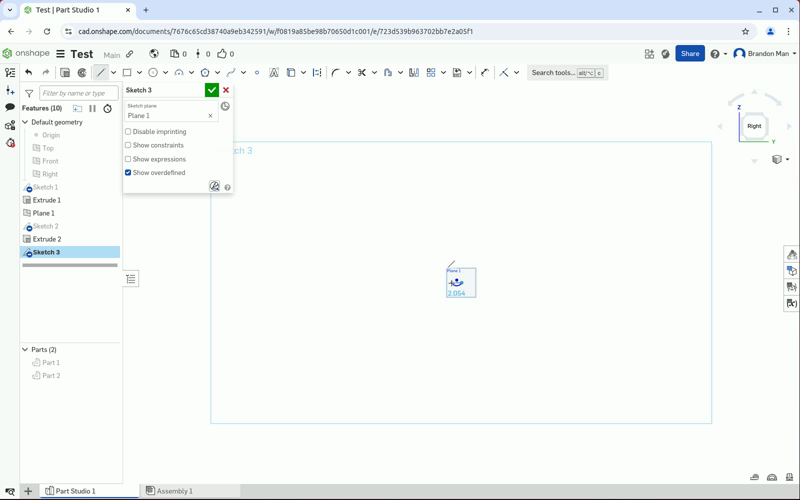
key_up(shift)
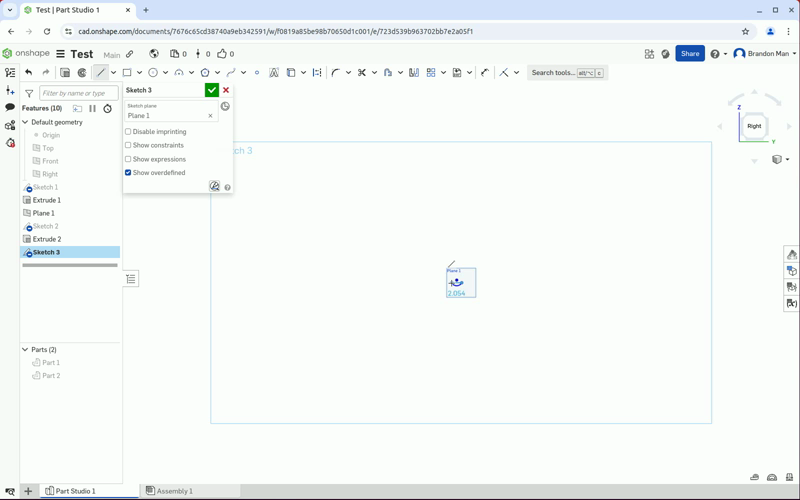
click(451, 282)
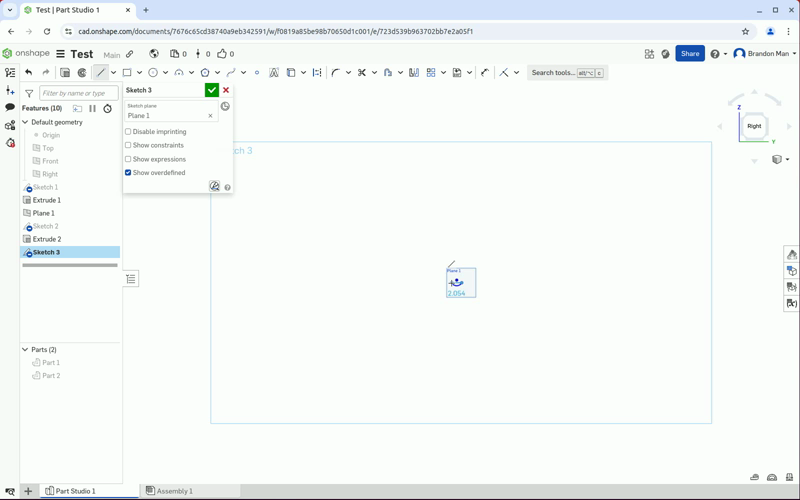
key(esc)
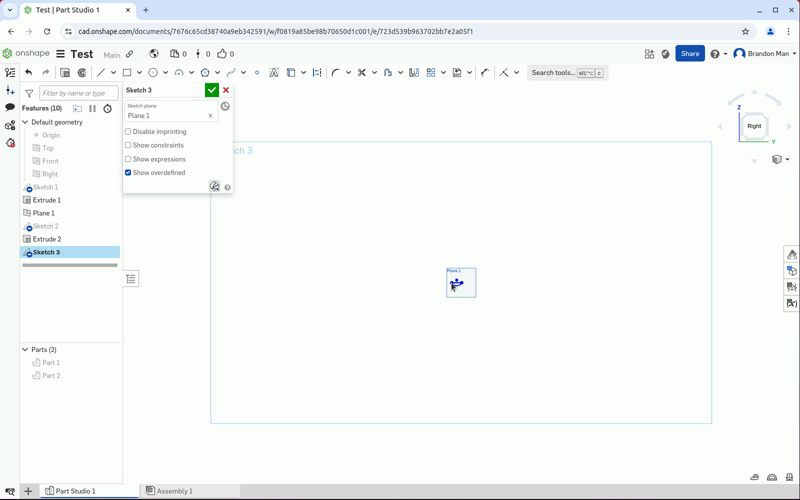
mouse_move(454, 284)
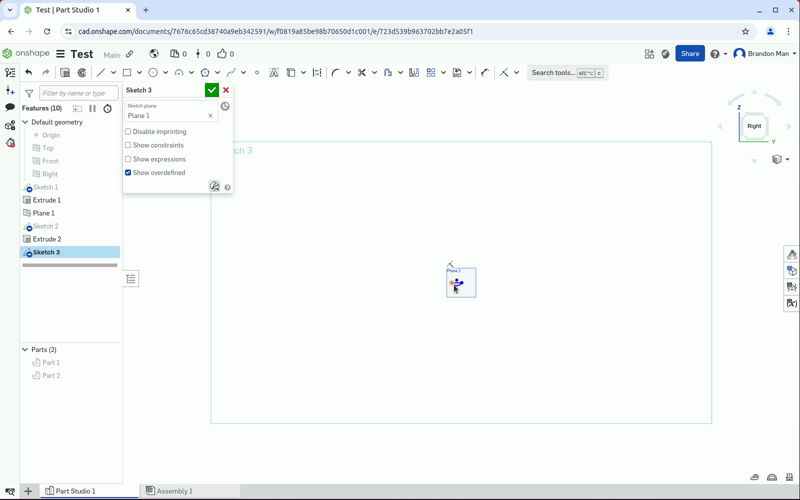
scroll(6)
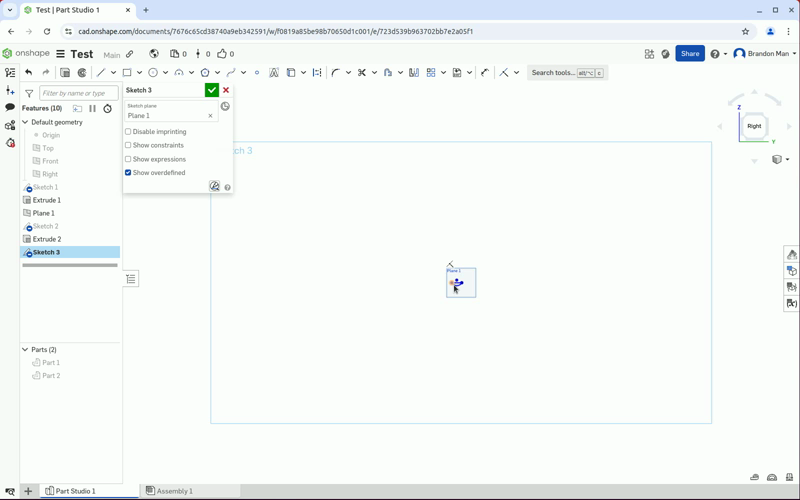
scroll(6)
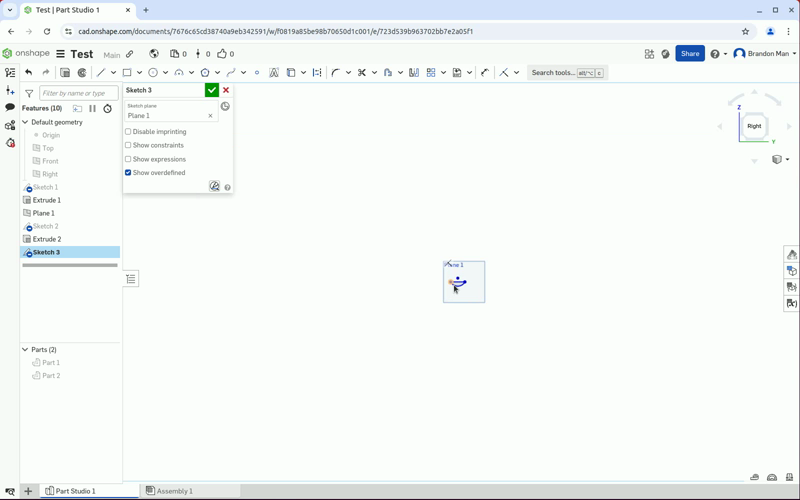
scroll(6)
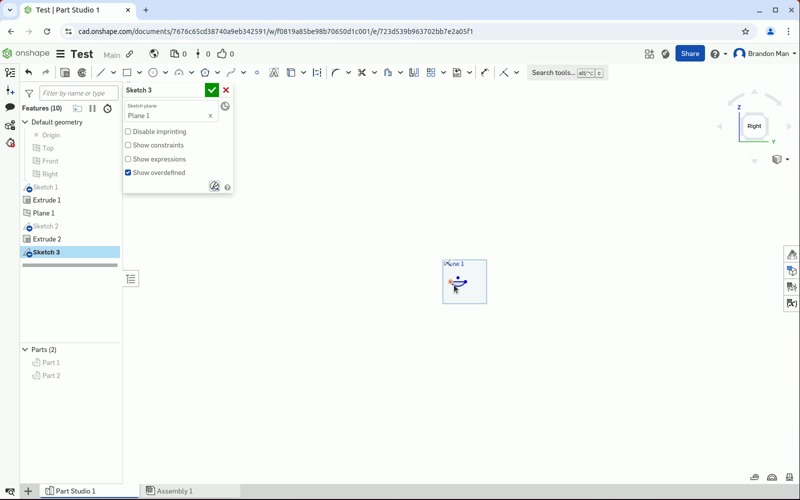
scroll(6)
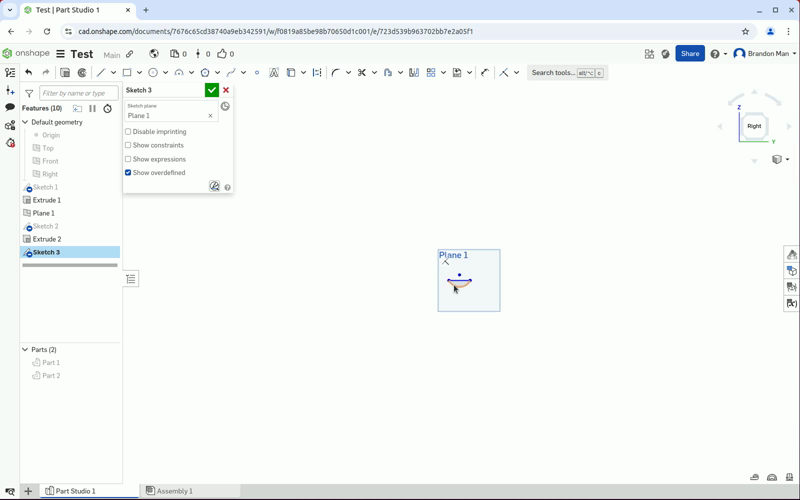
scroll(6)
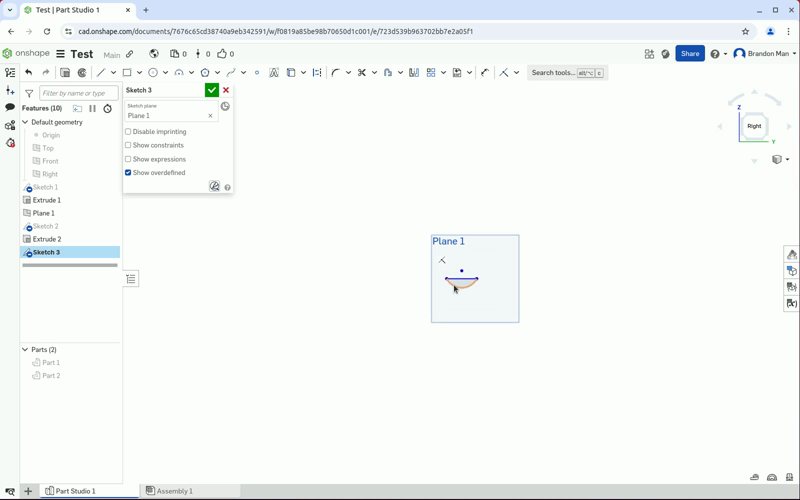
scroll(6)
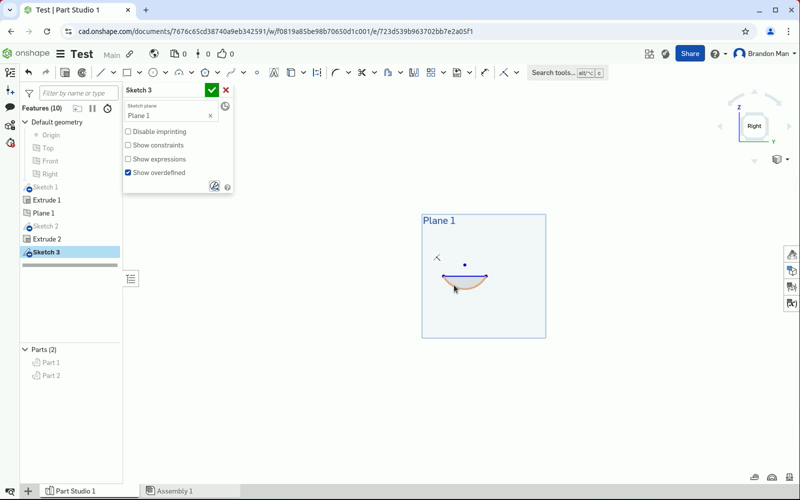
scroll(6)
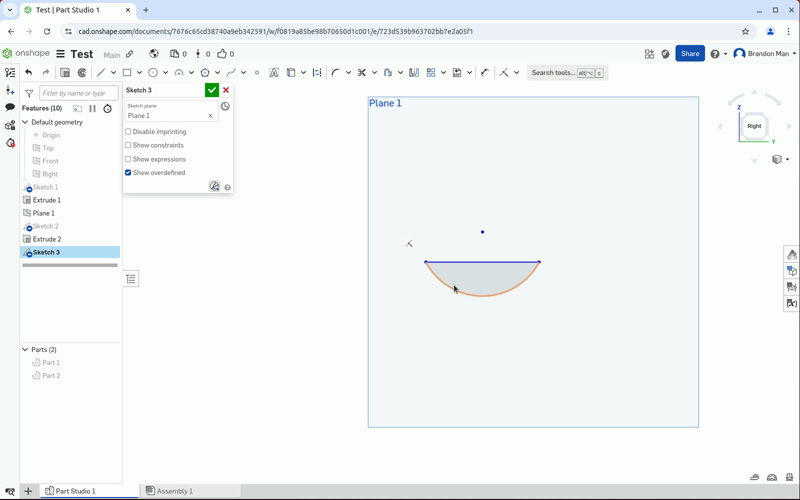
click(454, 284)
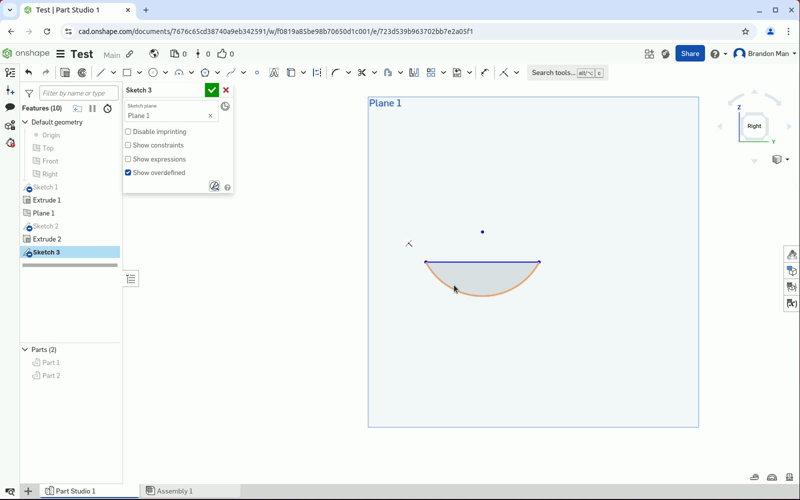
scroll(-6)
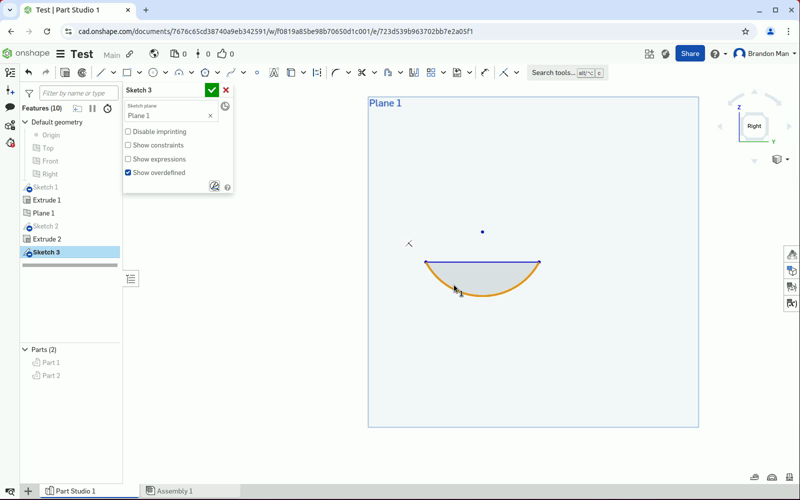
scroll(-6)
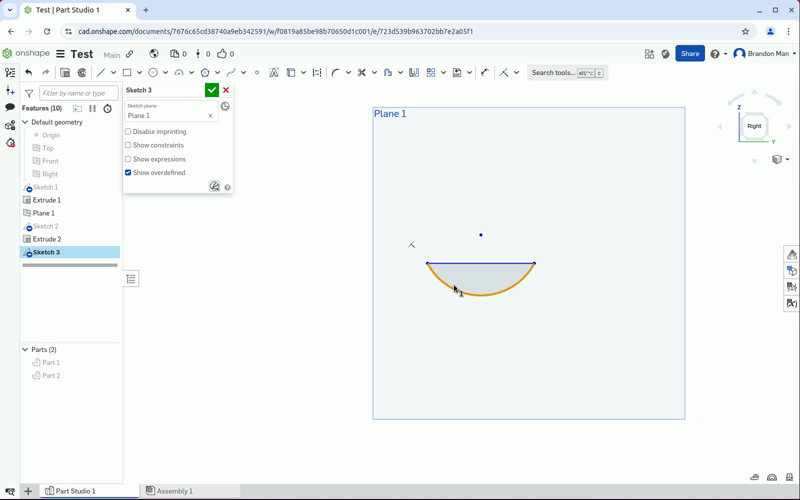
scroll(-6)
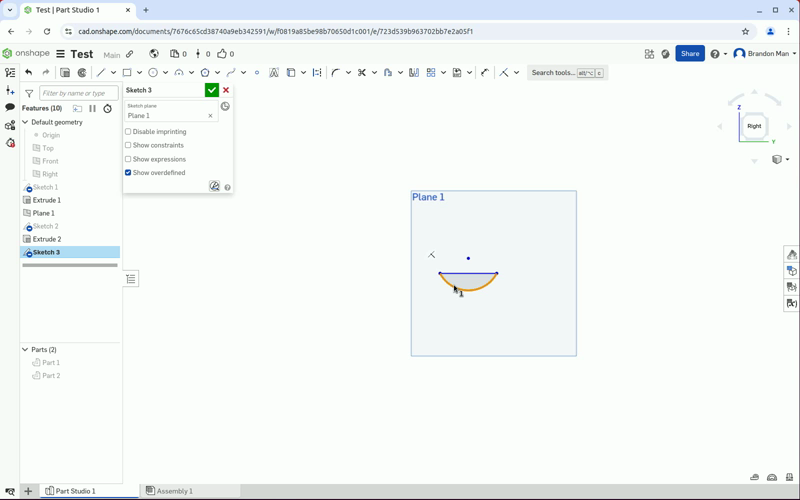
scroll(-6)
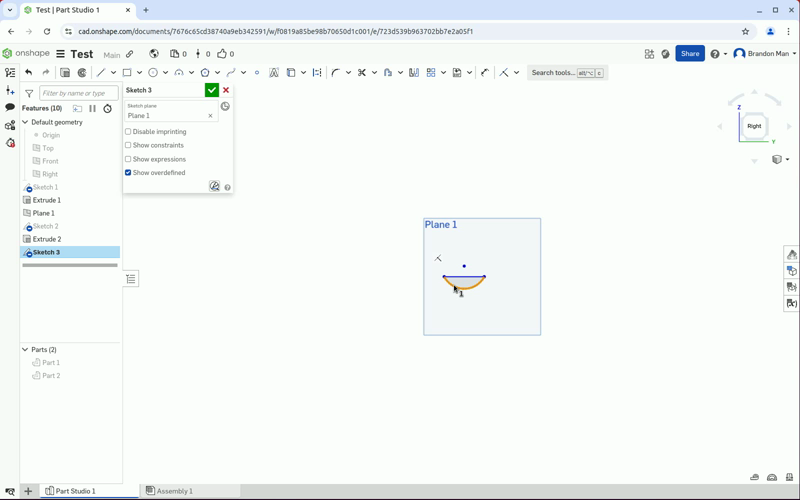
scroll(-6)
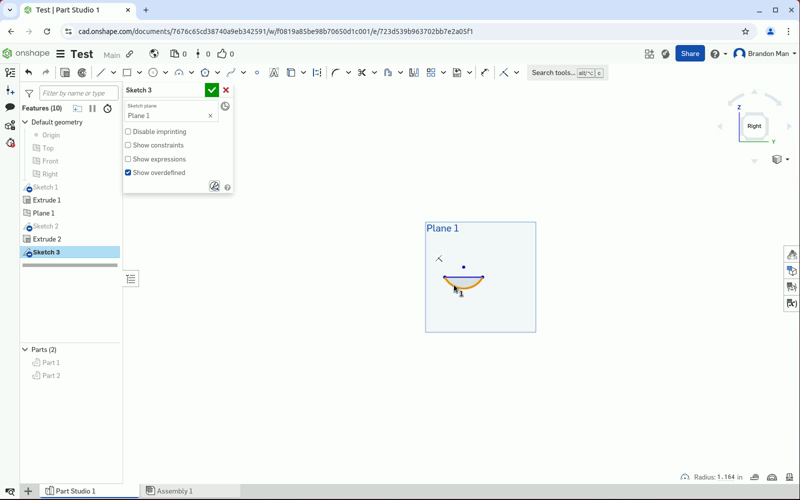
scroll(-6)
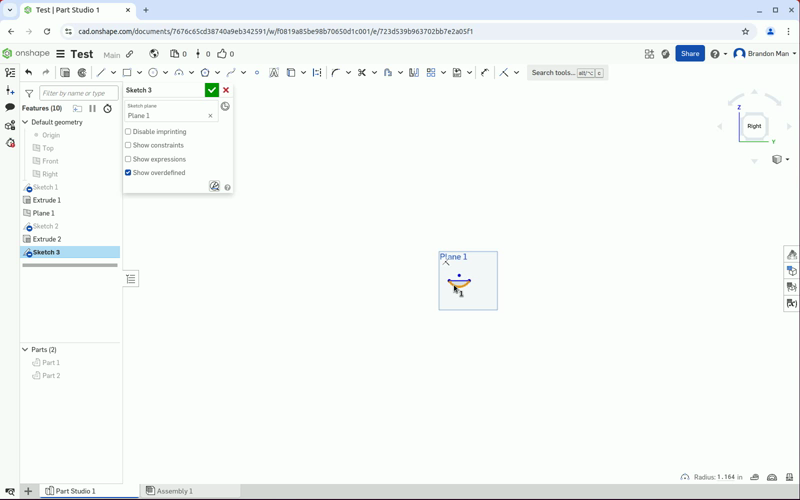
scroll(-6)
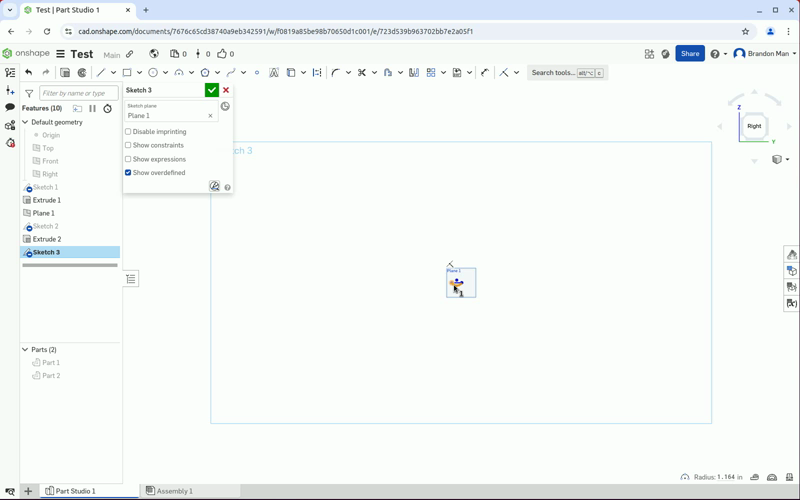
mouse_move(73, 352)
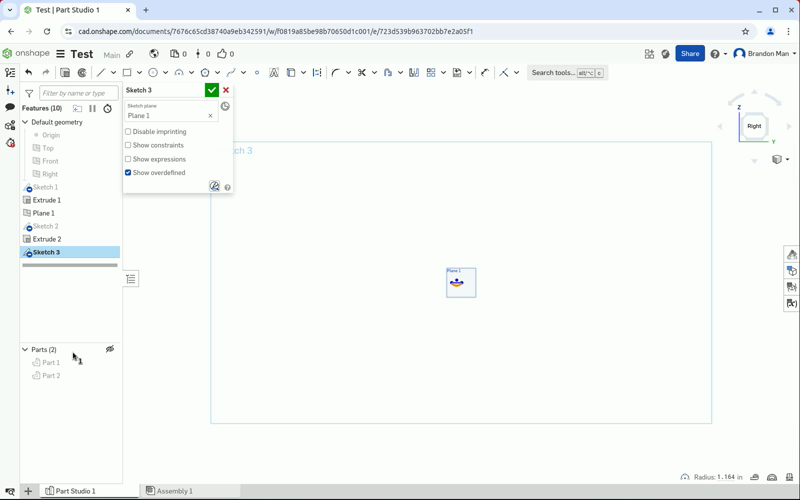
key(shift+y)
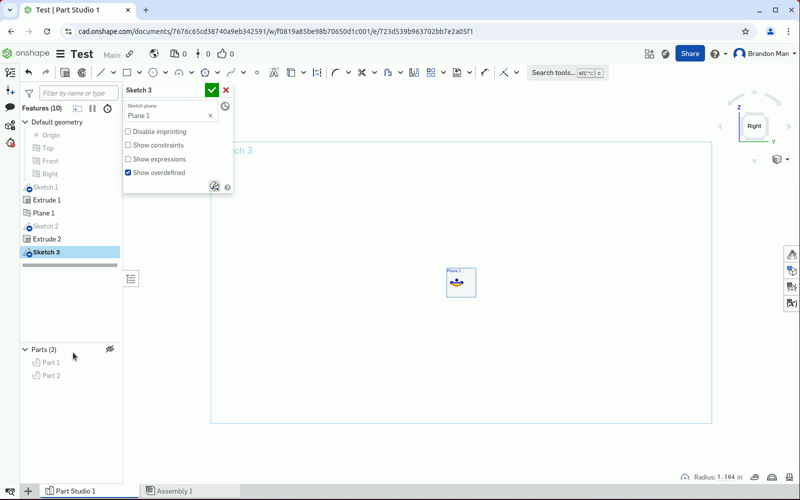
key(shift+e)
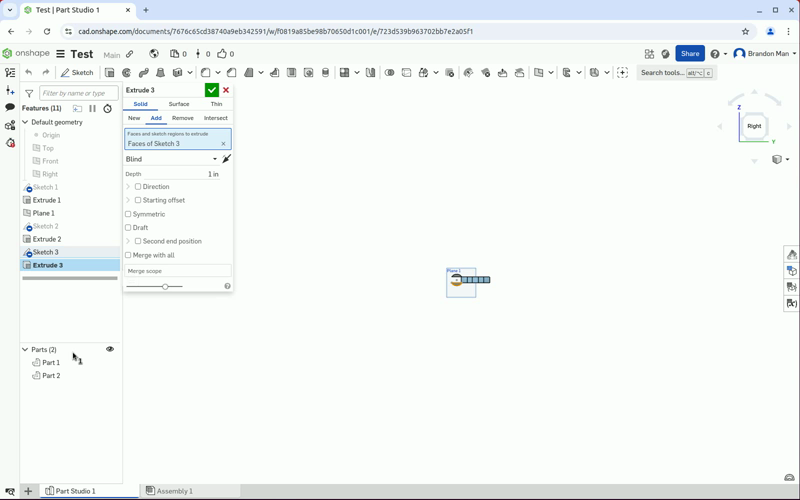
mouse_move(143, 106)
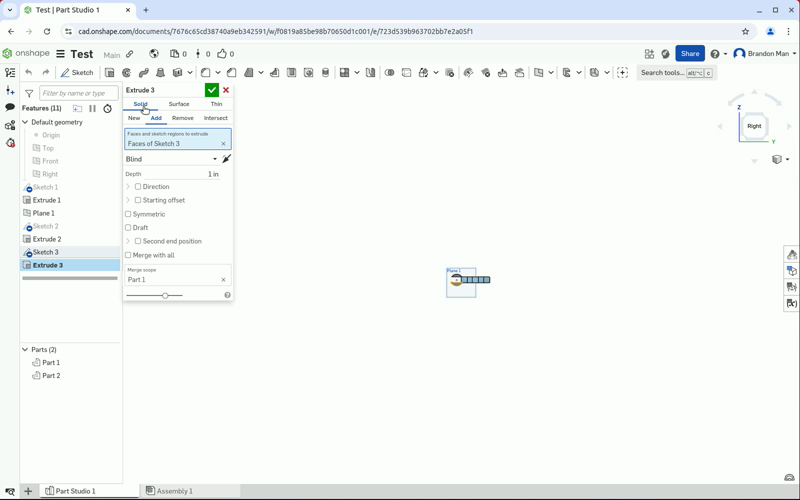
click(143, 106)
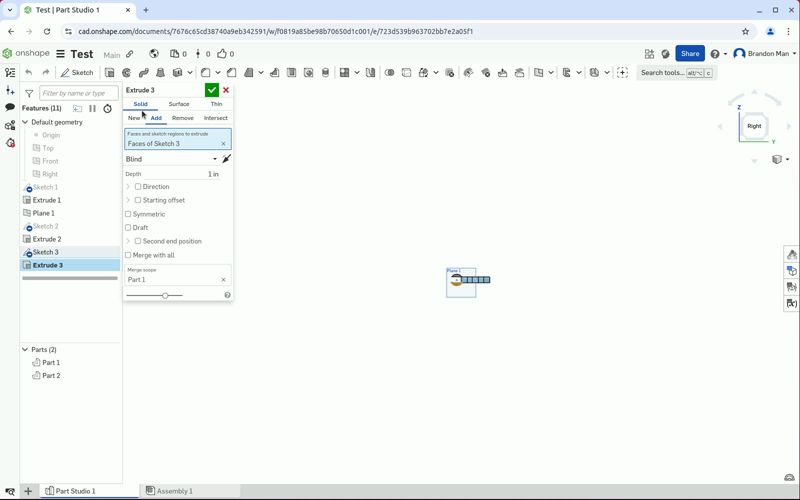
mouse_move(137, 120)
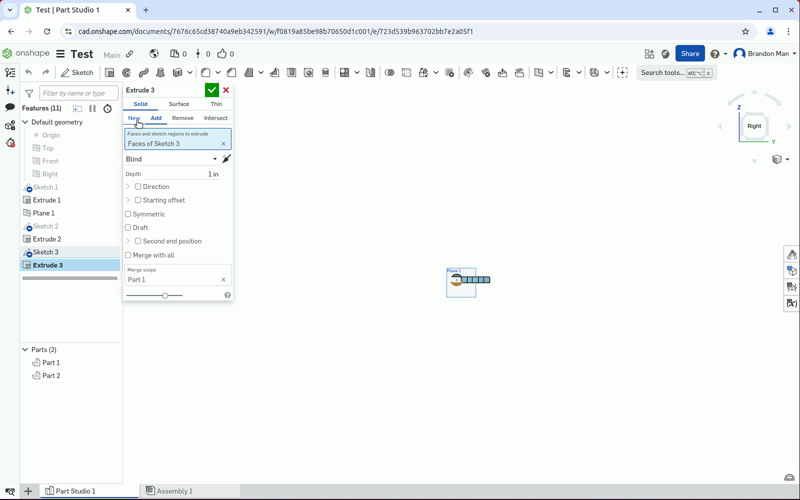
click(137, 120)
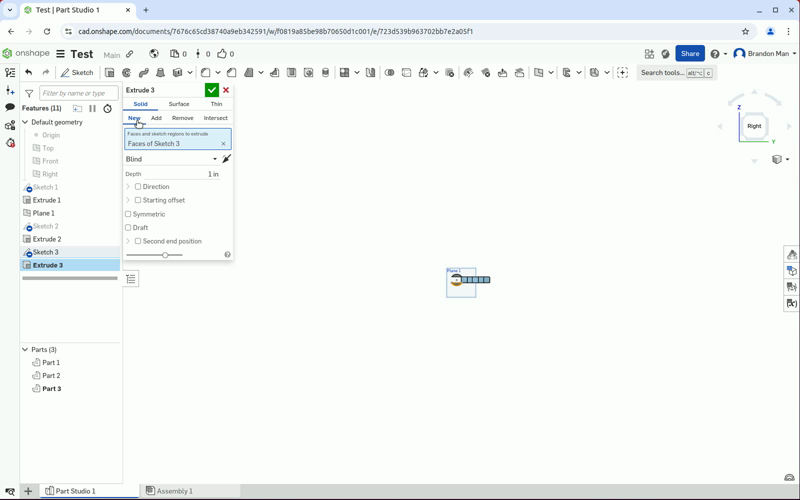
key(tab, 4)
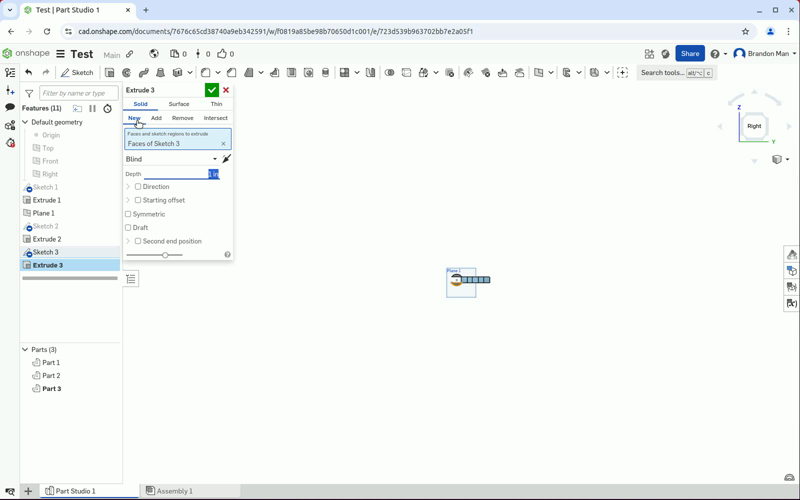
text(2.407)
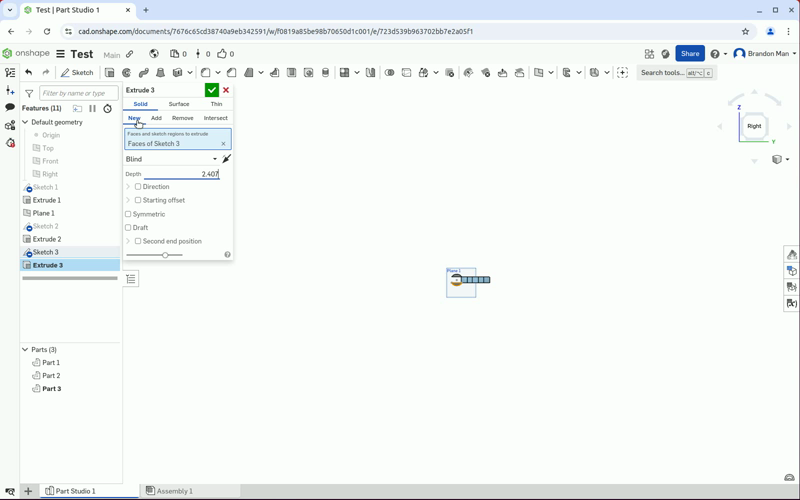
key(enter)
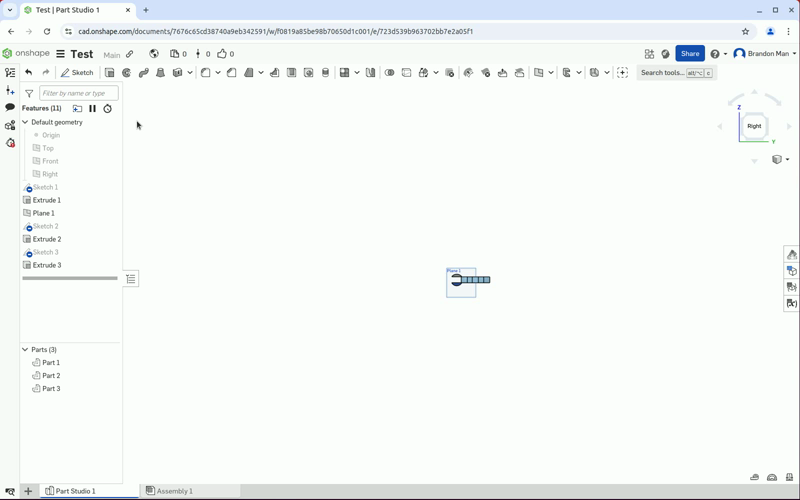
key(shift+h)
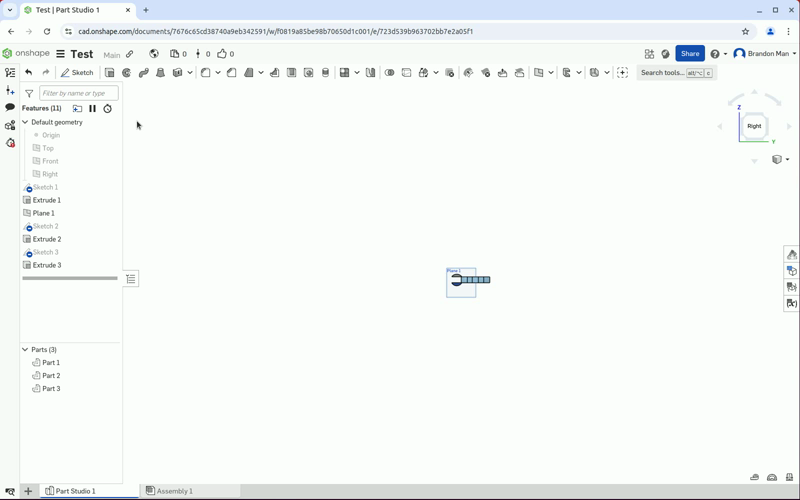
key(shift+h)
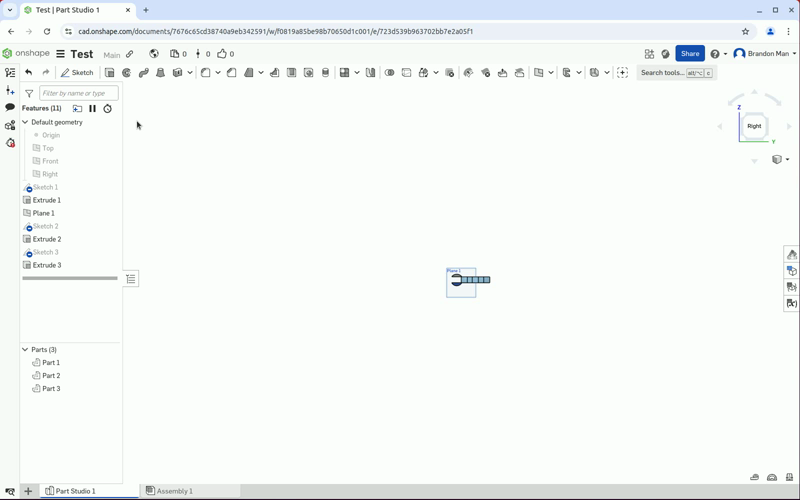
mouse_move(73, 189)
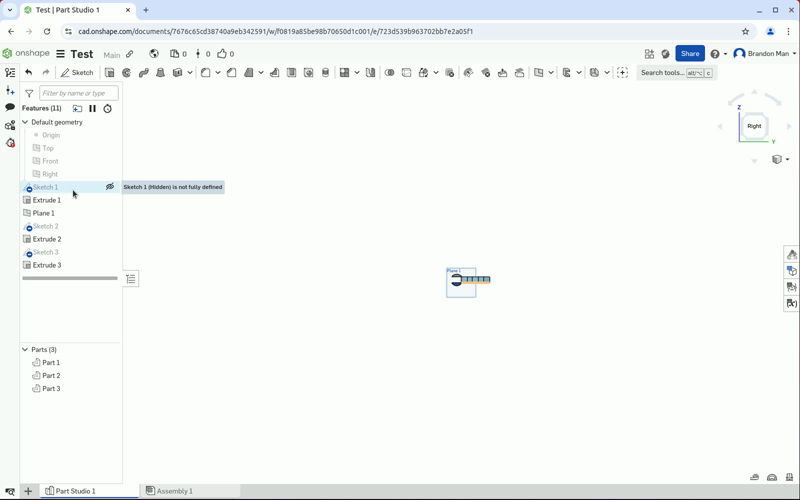
click(73, 189)
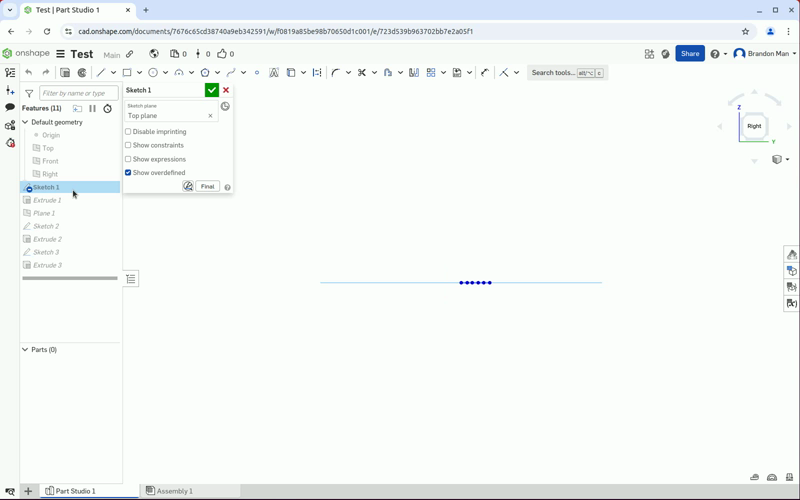
mouse_move(229, 92)
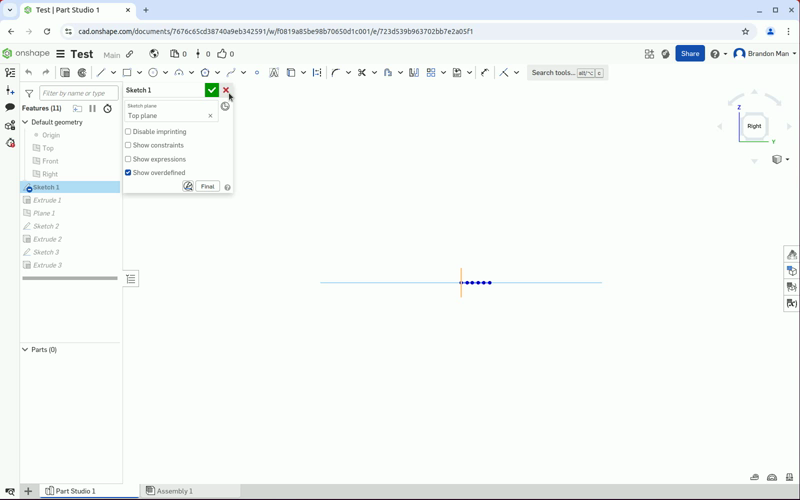
click(229, 92)
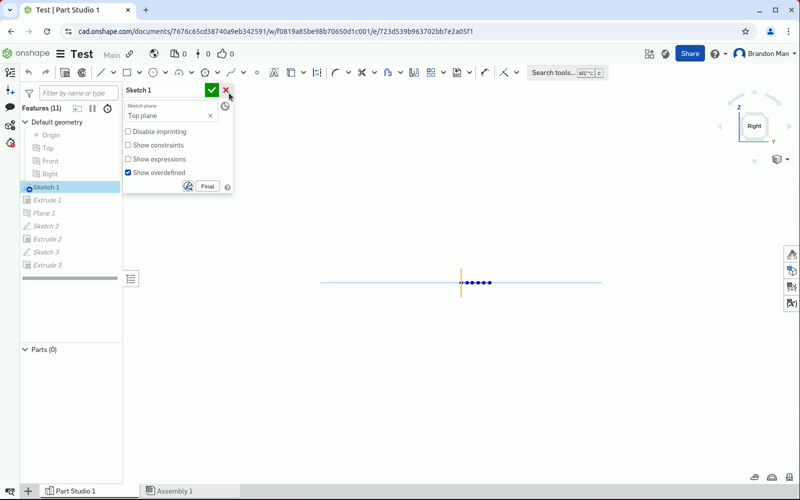
key(shift+s)
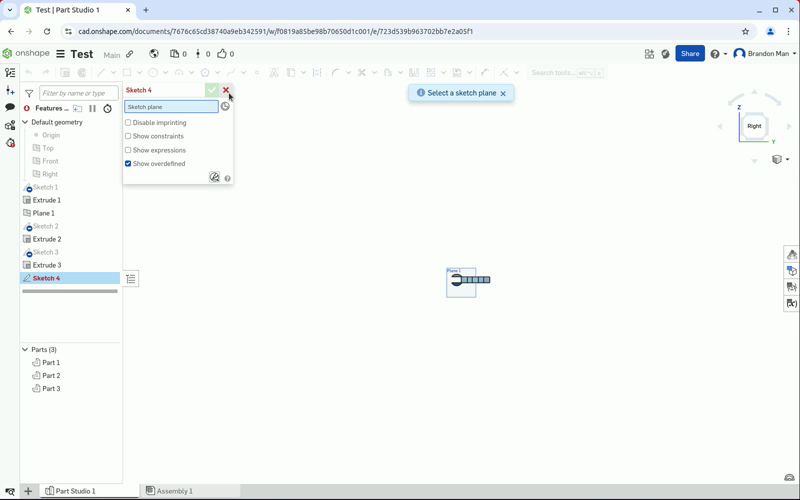
mouse_move(73, 215)
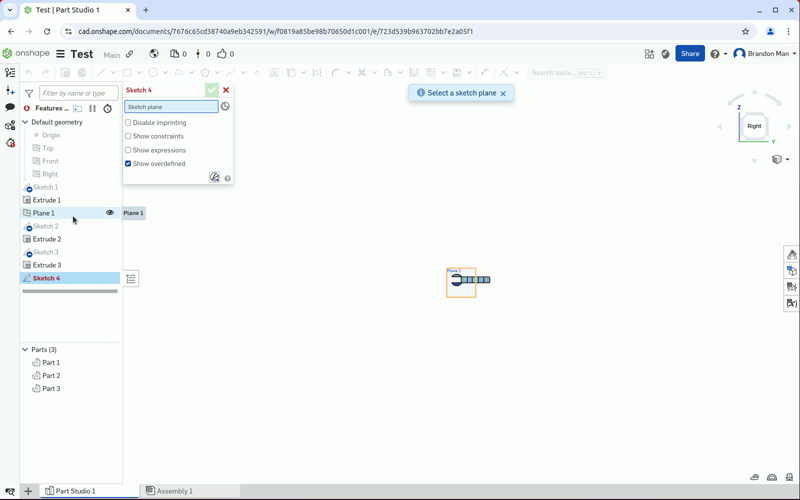
click(73, 215)
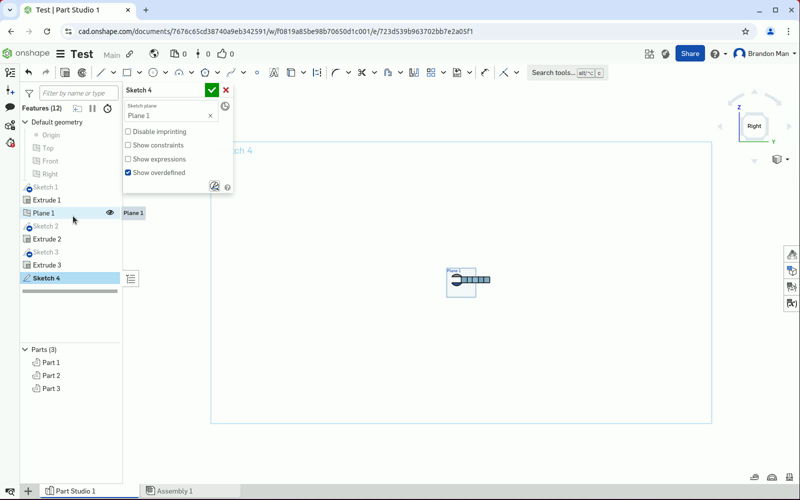
mouse_move(73, 352)
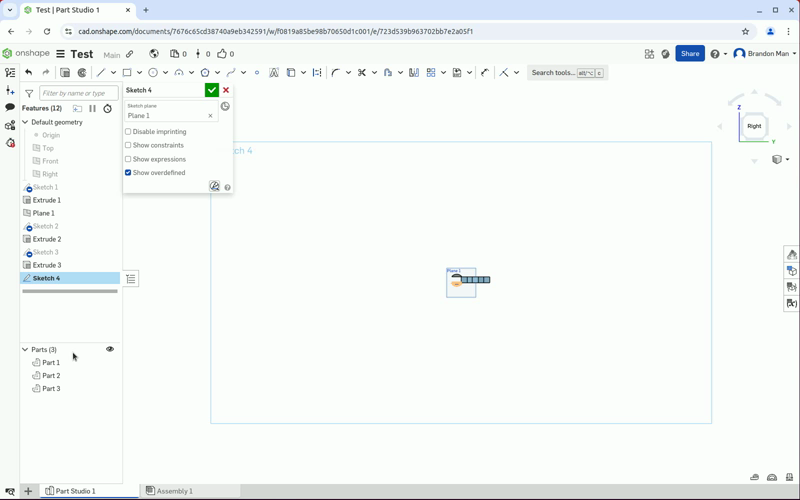
key(y)
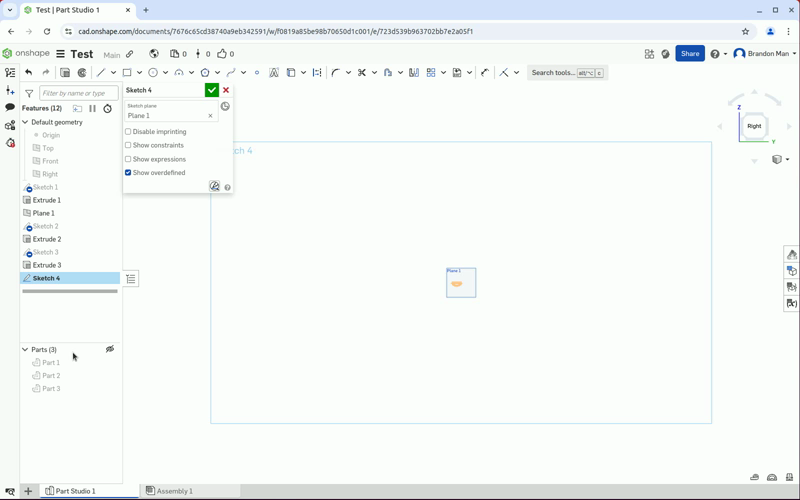
key(l)
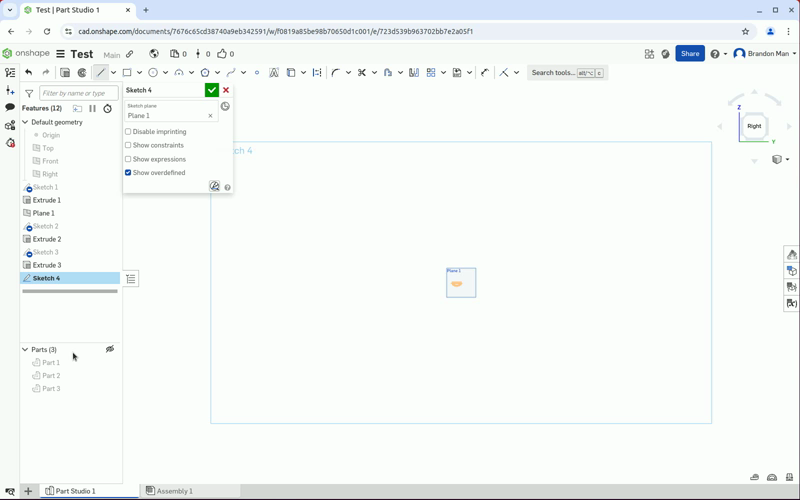
key_down(shift)
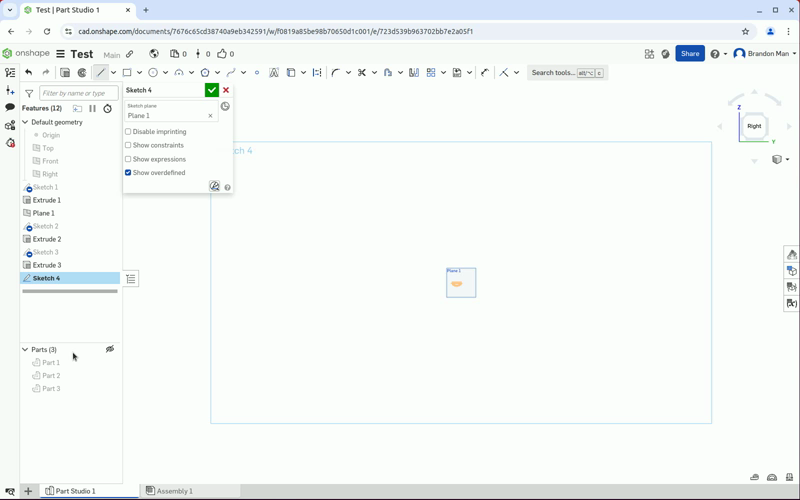
mouse_move(451, 282)
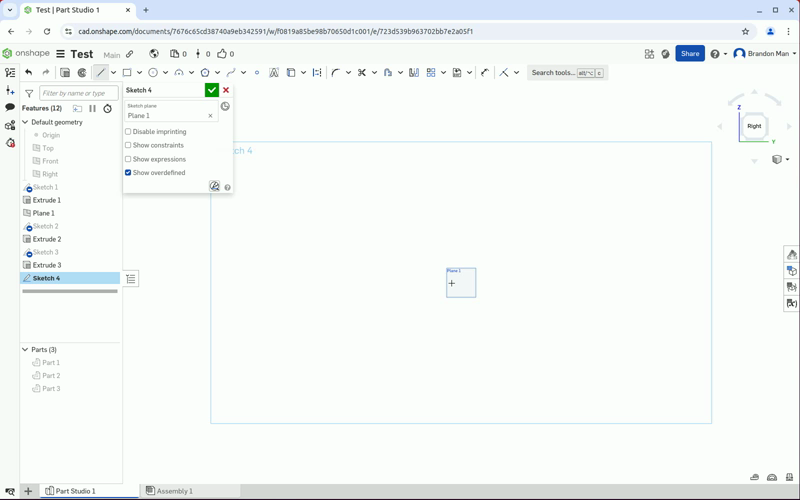
click(451, 282)
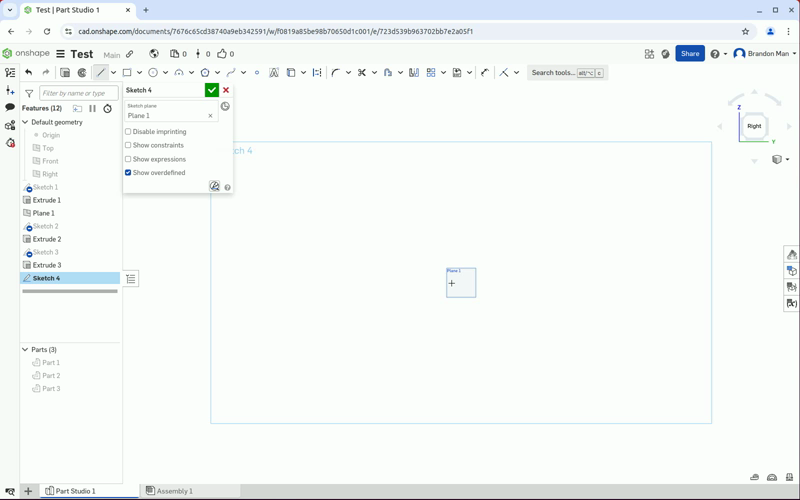
key_up(shift)
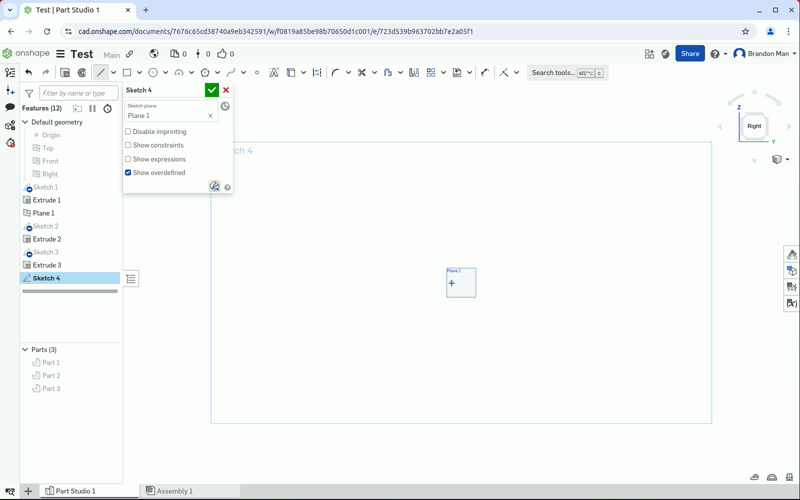
key_down(shift)
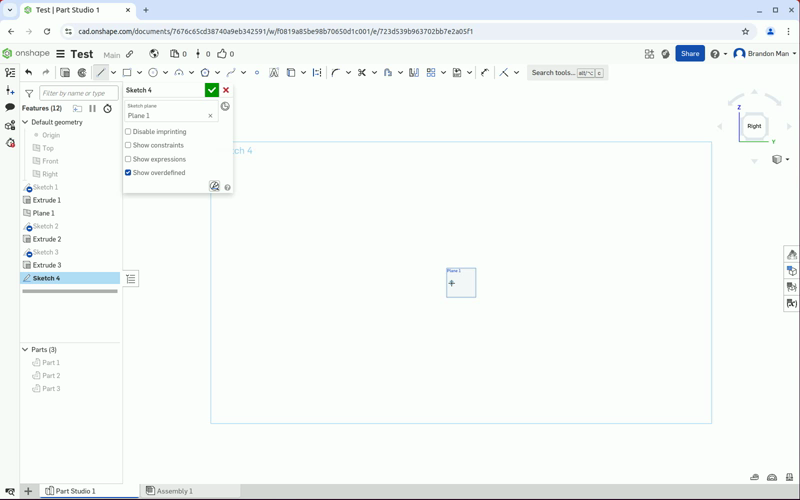
mouse_move(481, 282)
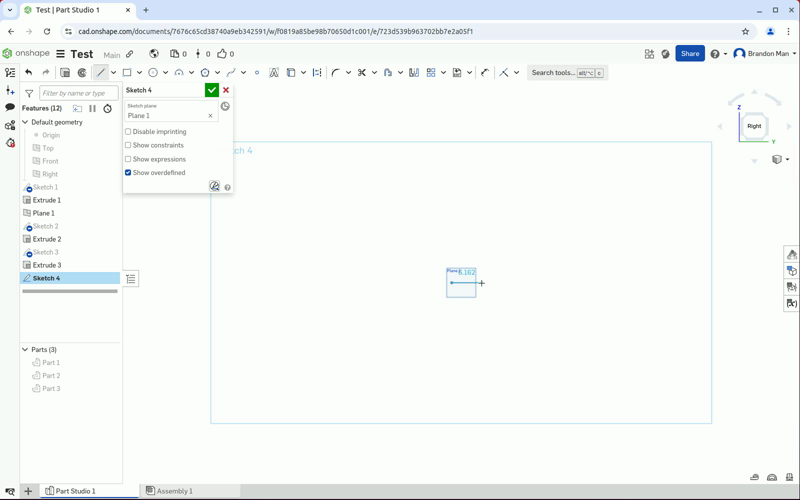
mouse_move(462, 282)
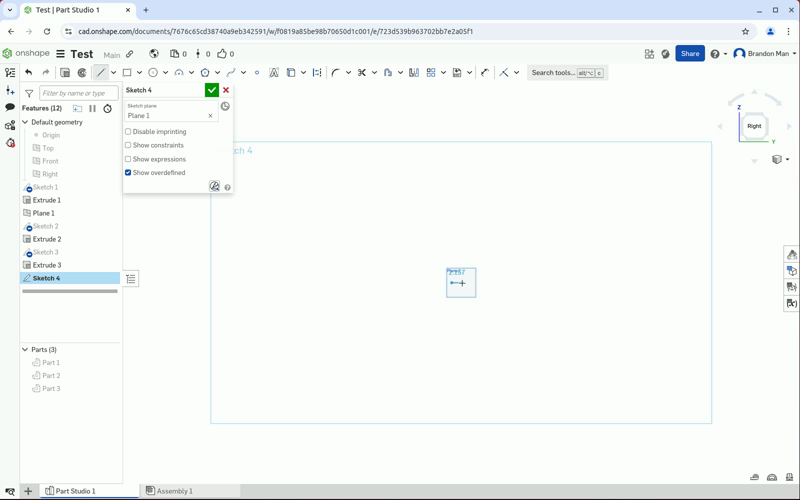
click(462, 282)
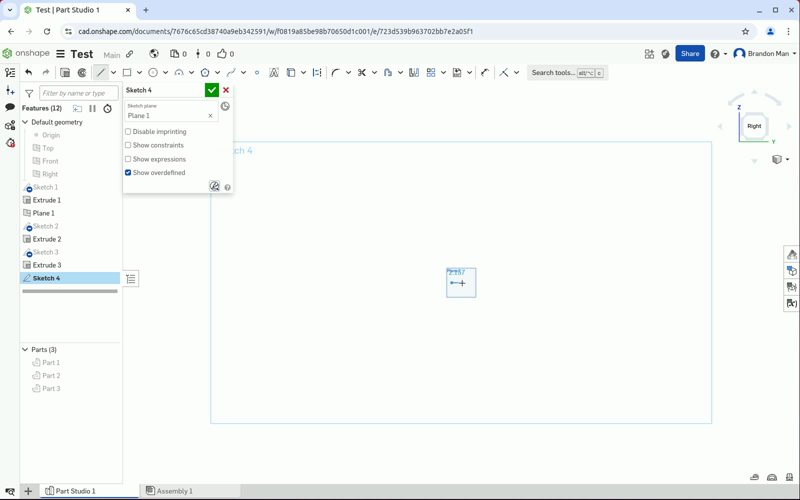
key_up(shift)
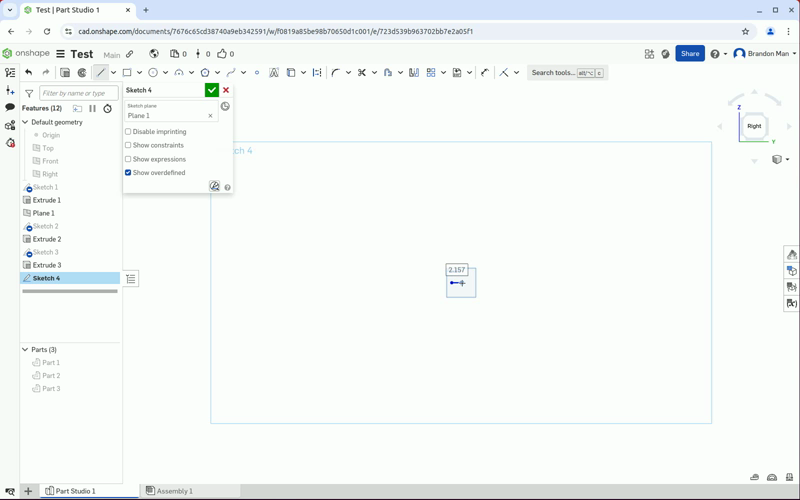
key(esc)
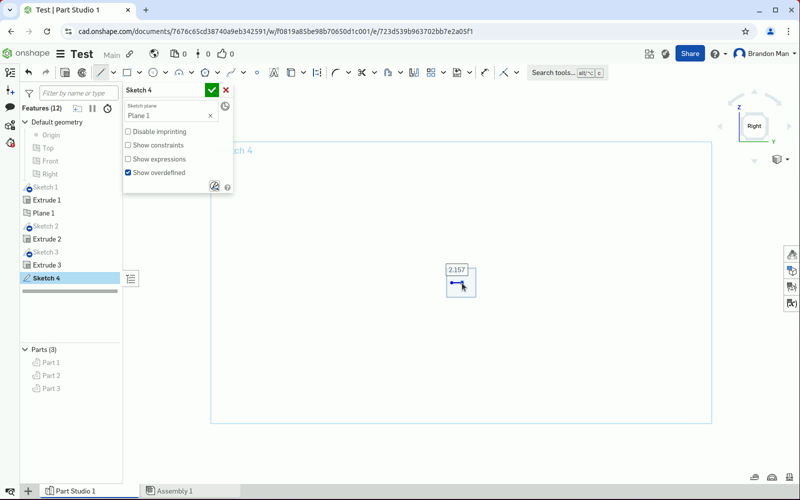
key(a)
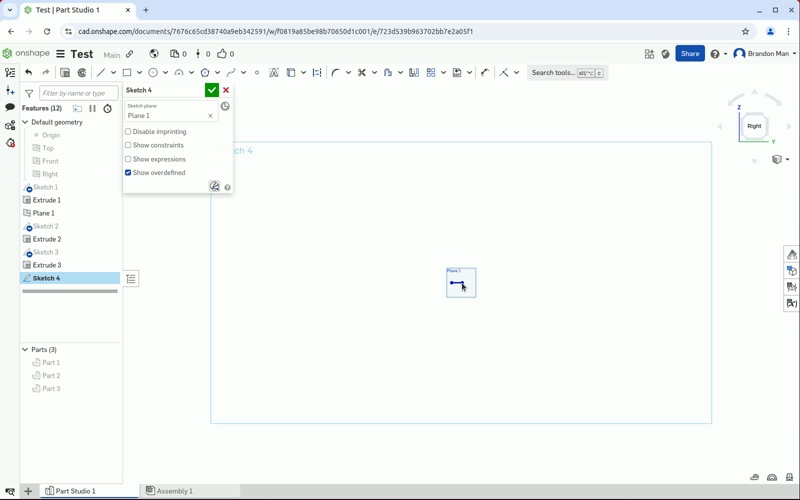
mouse_move(462, 282)
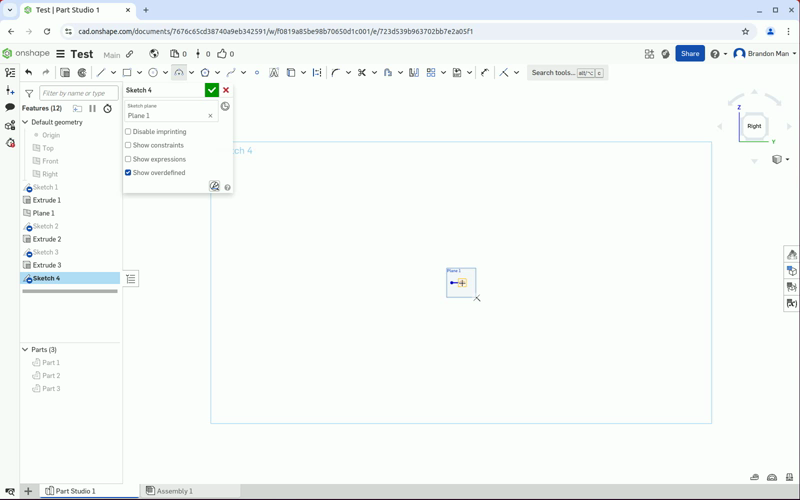
click(462, 282)
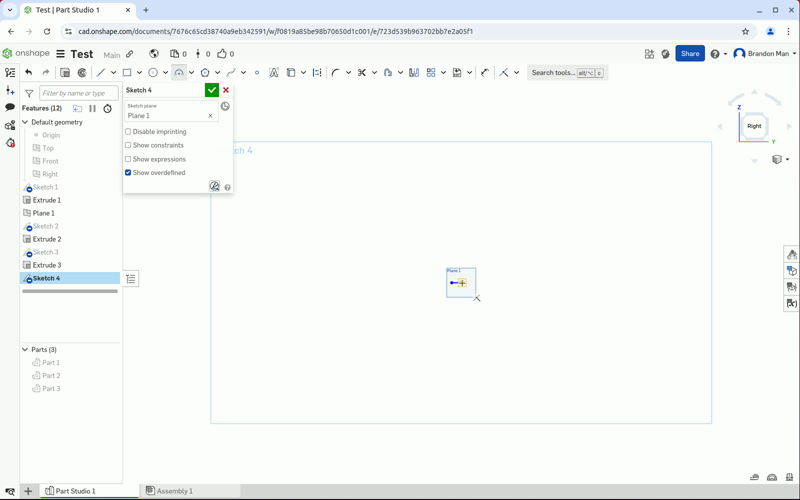
key_down(shift)
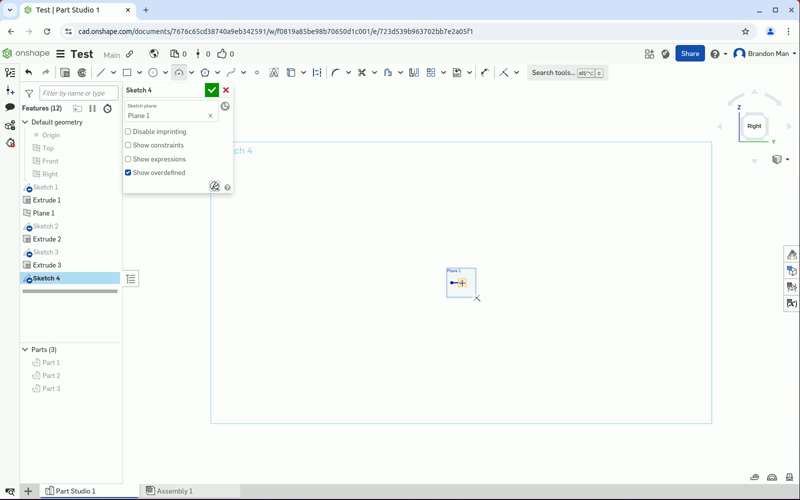
mouse_move(462, 276)
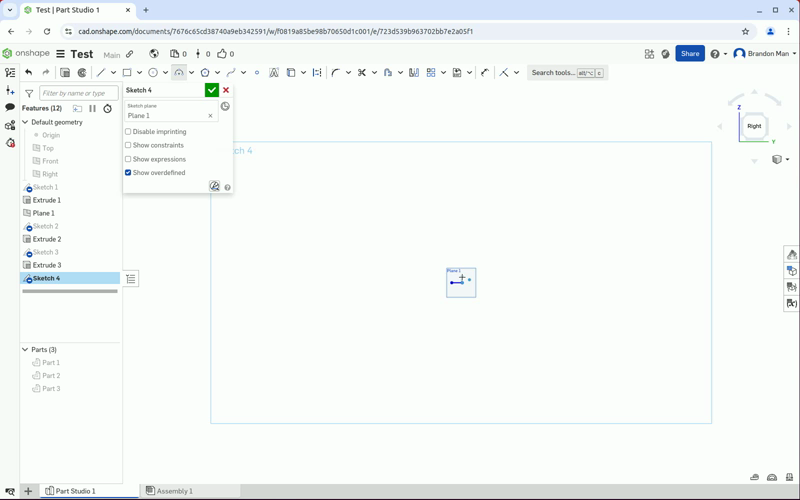
scroll(6)
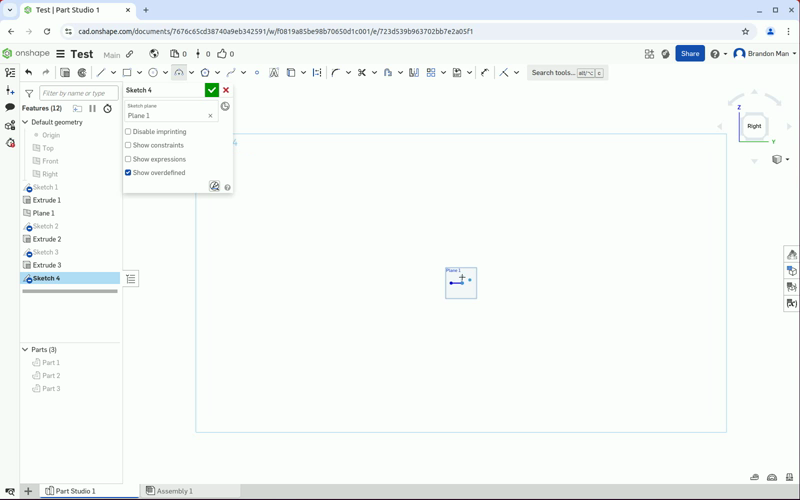
scroll(6)
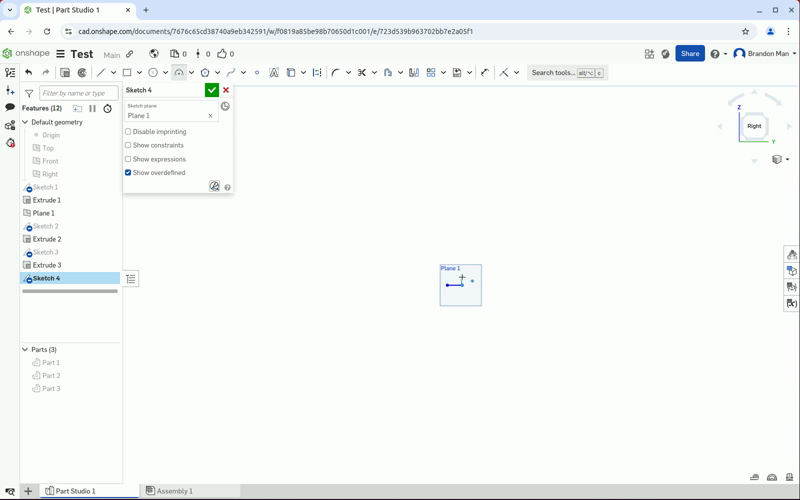
scroll(6)
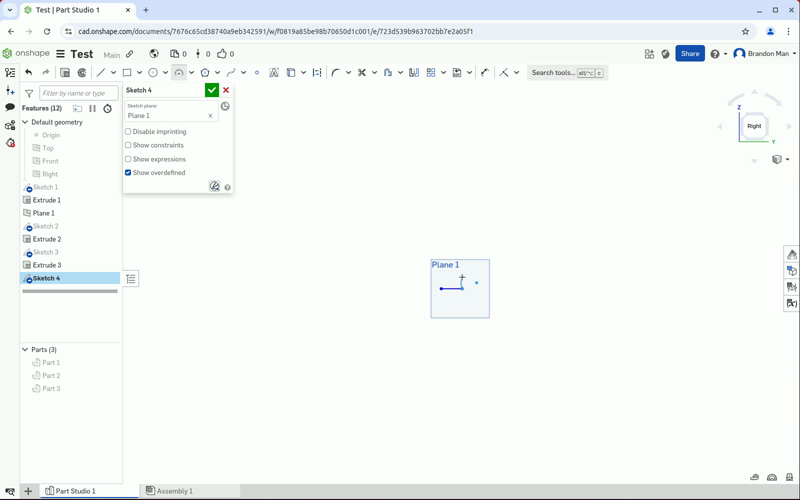
scroll(6)
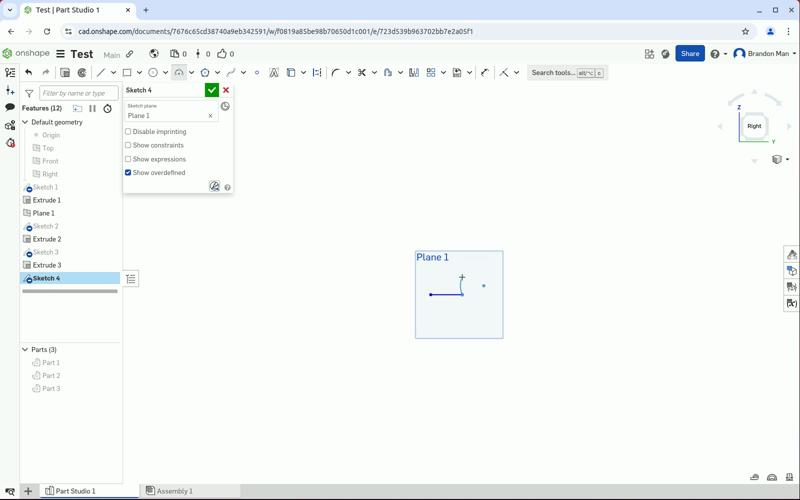
scroll(6)
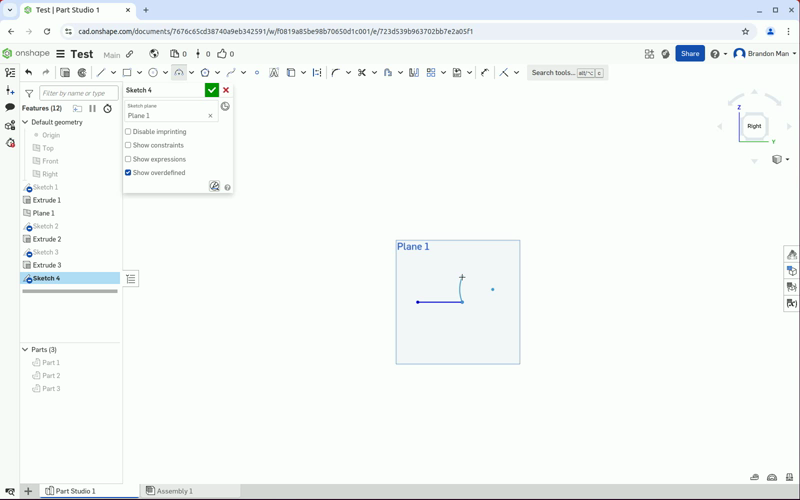
scroll(6)
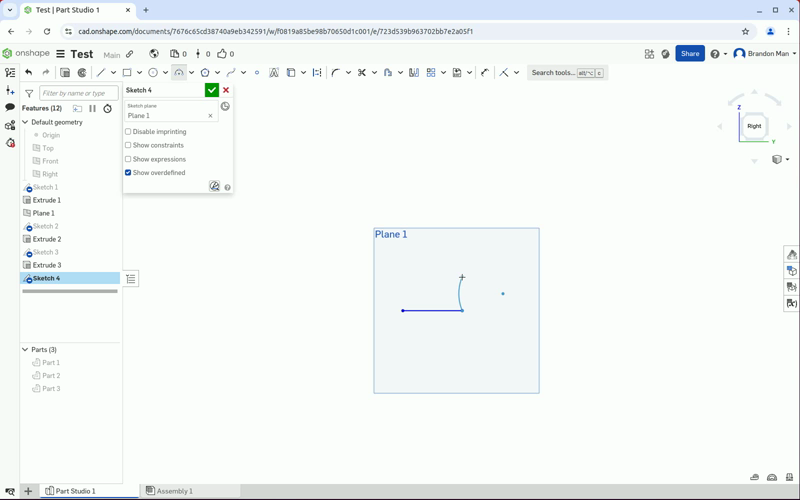
scroll(6)
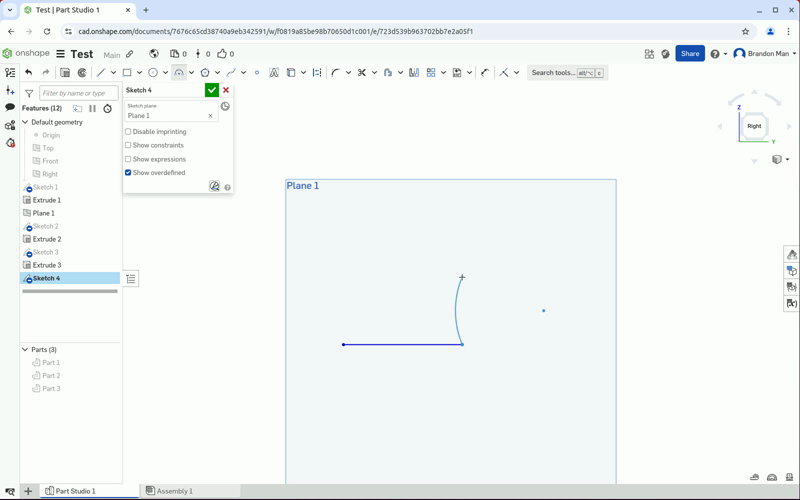
click(462, 276)
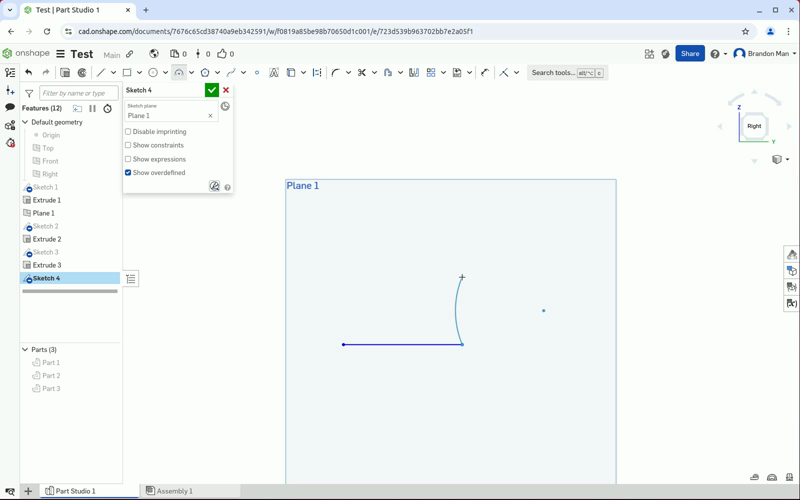
scroll(-6)
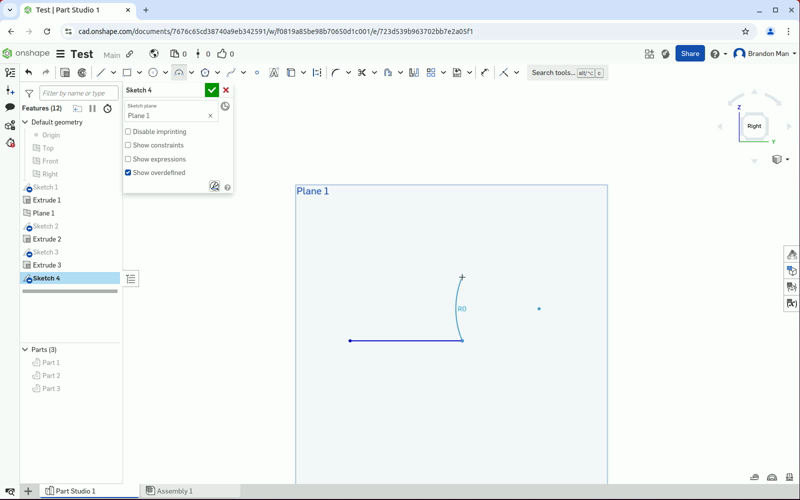
scroll(-6)
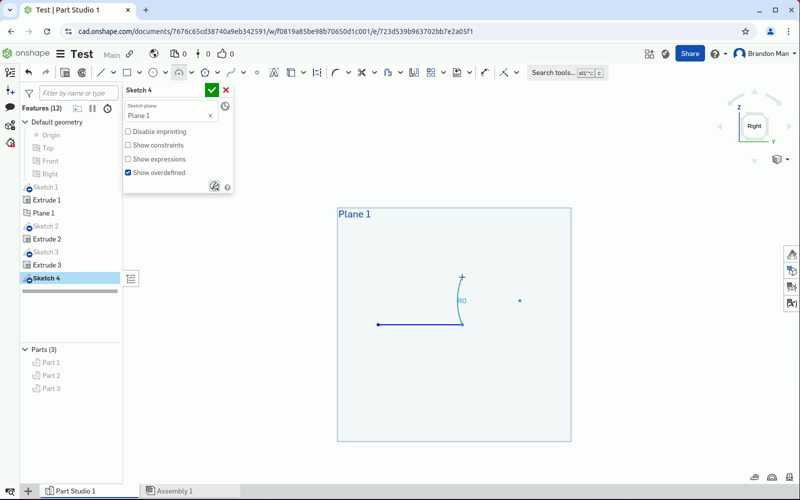
scroll(-6)
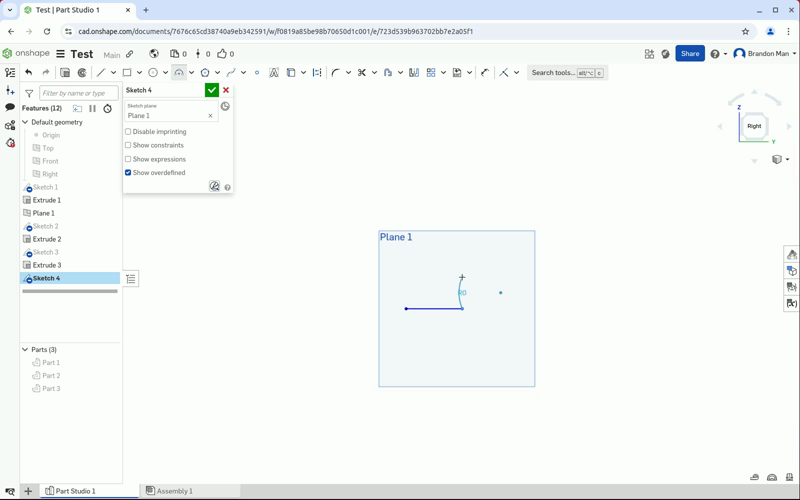
scroll(-6)
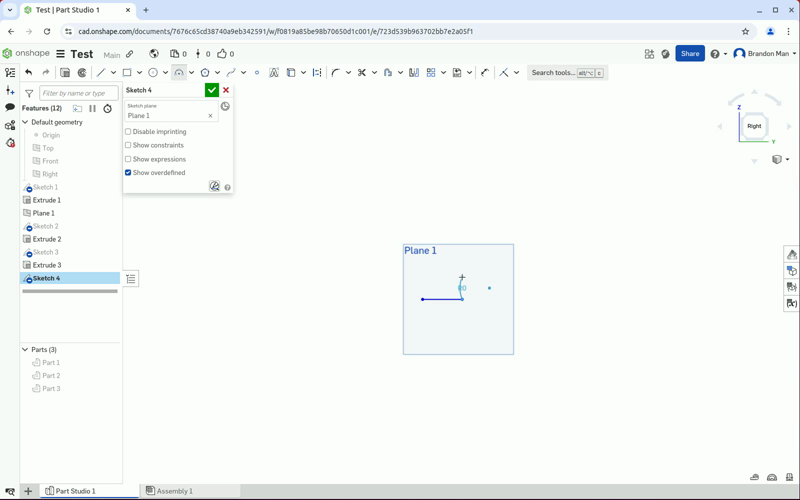
scroll(-6)
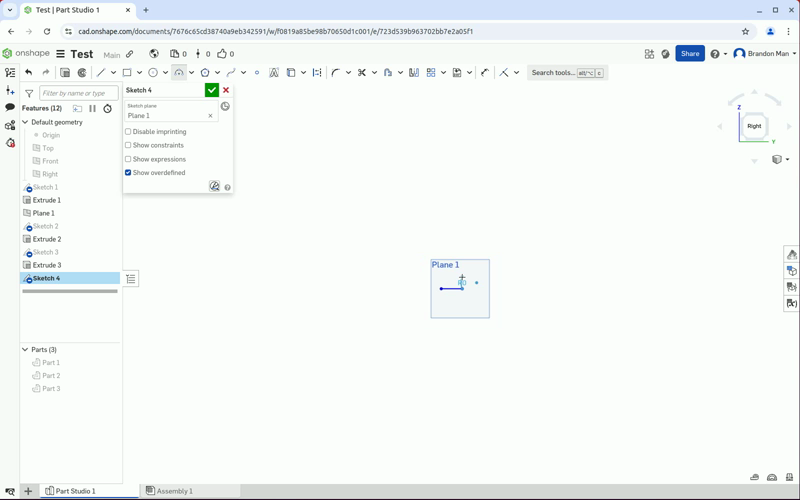
scroll(-6)
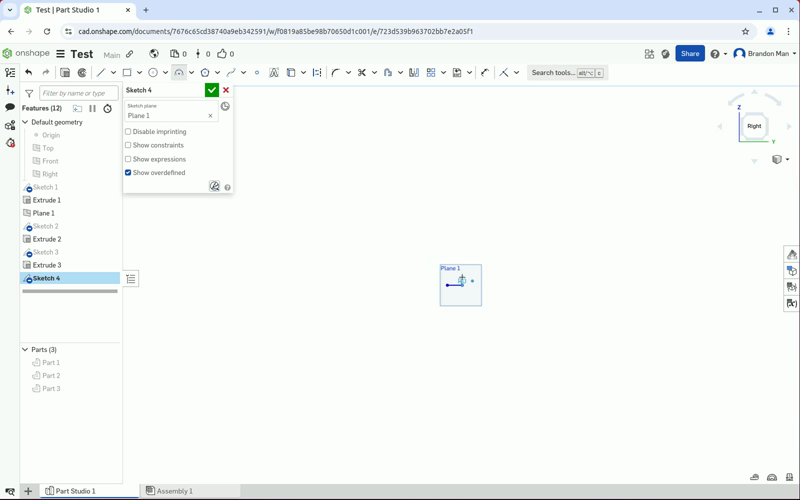
scroll(-6)
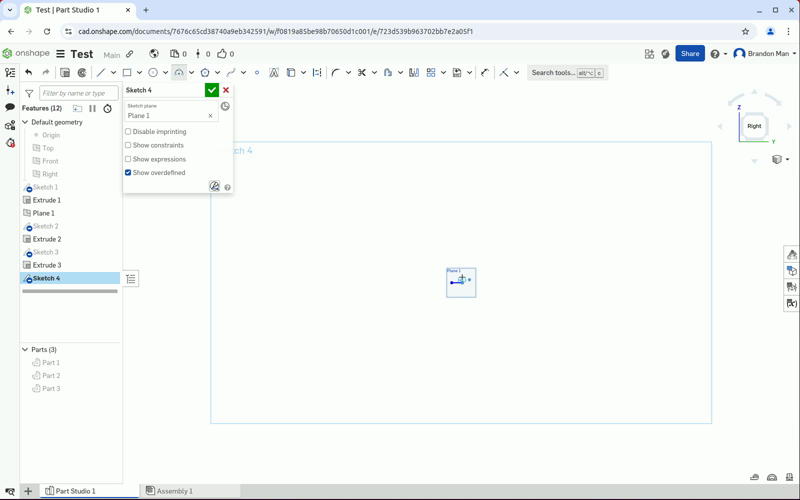
mouse_move(463, 279)
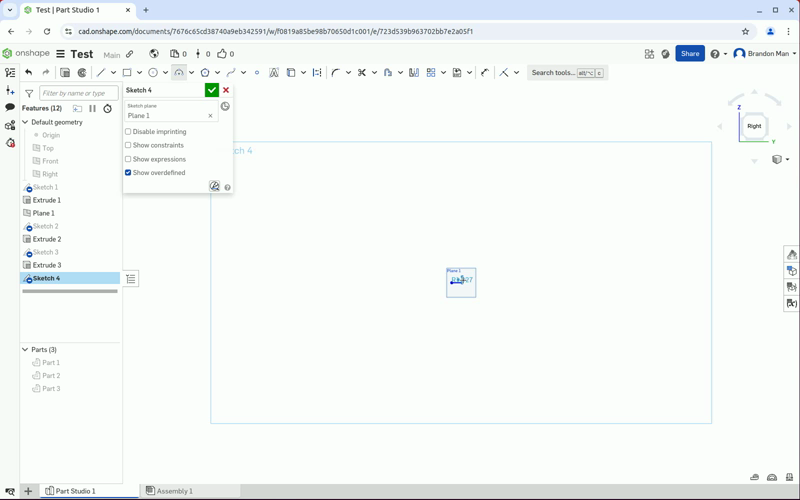
scroll(6)
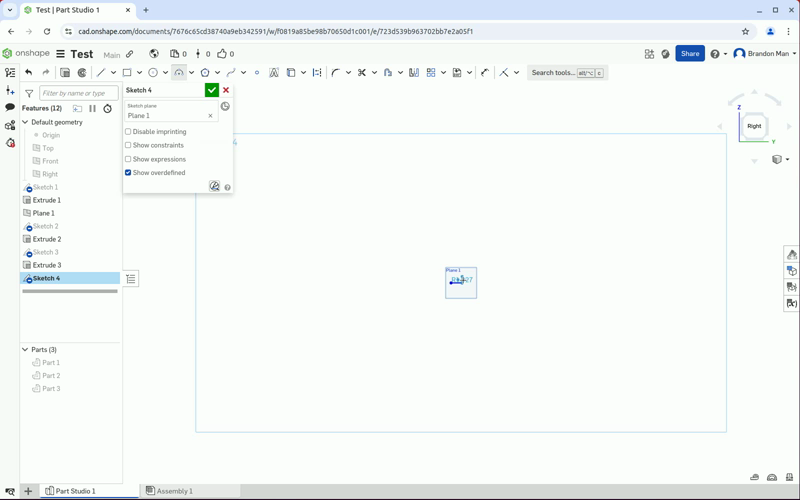
scroll(6)
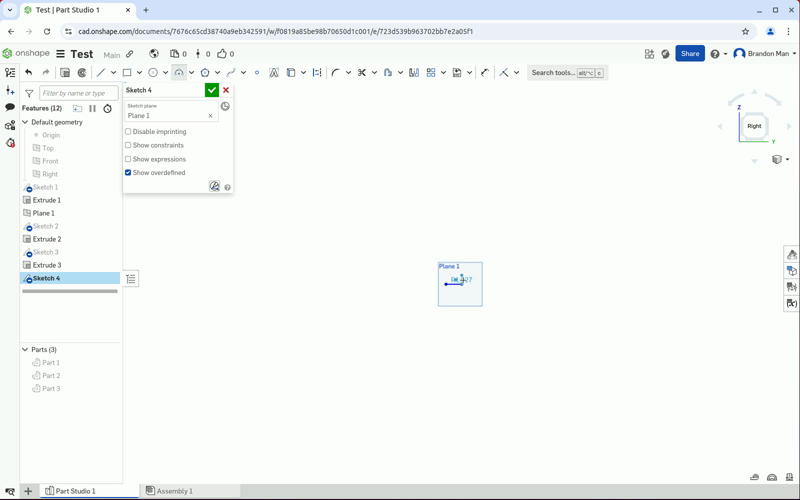
scroll(6)
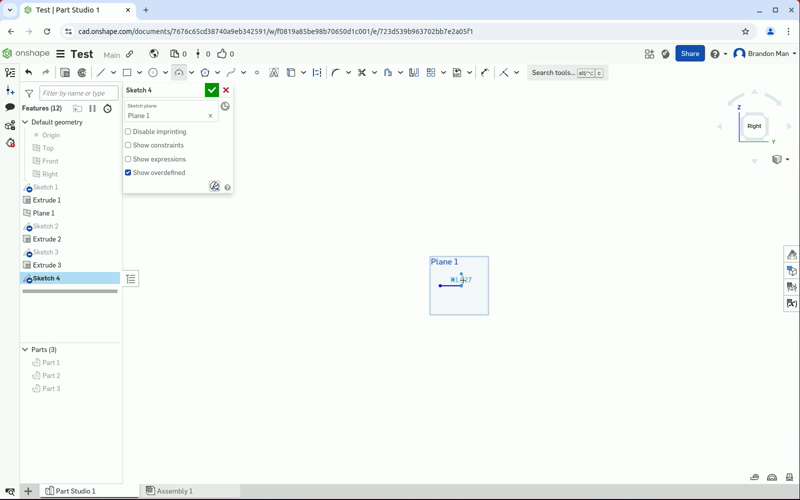
scroll(6)
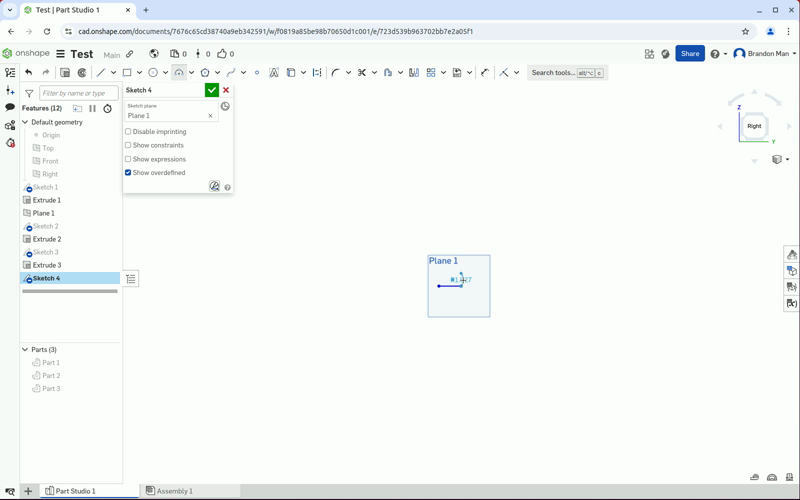
scroll(6)
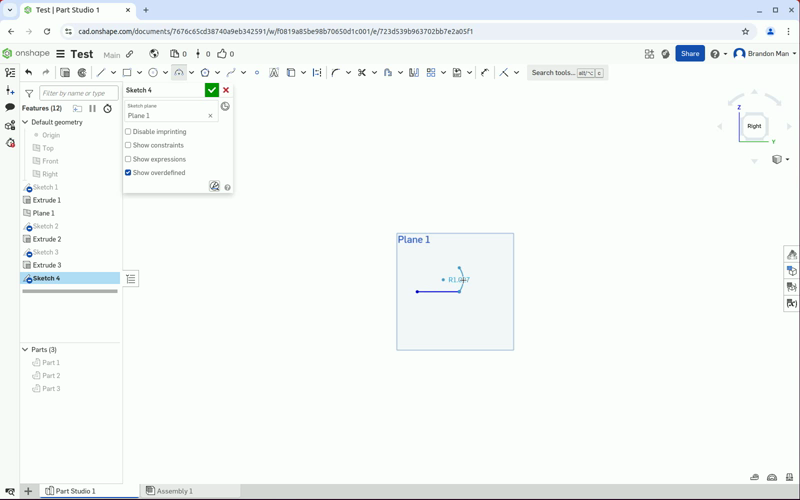
scroll(6)
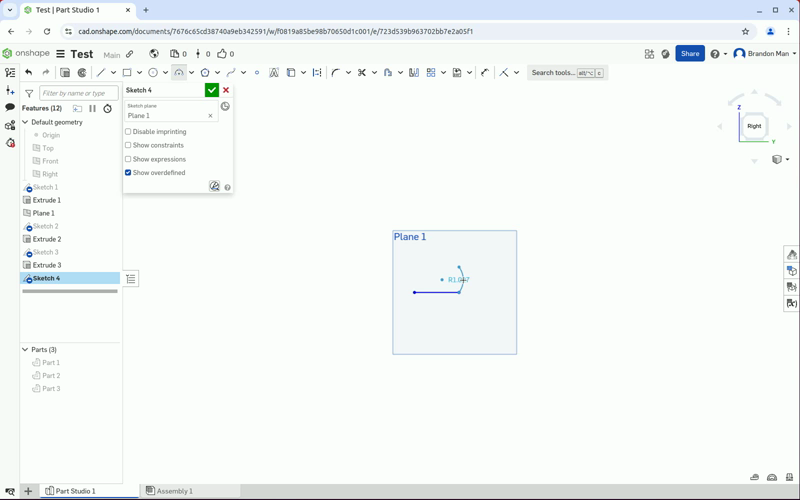
scroll(6)
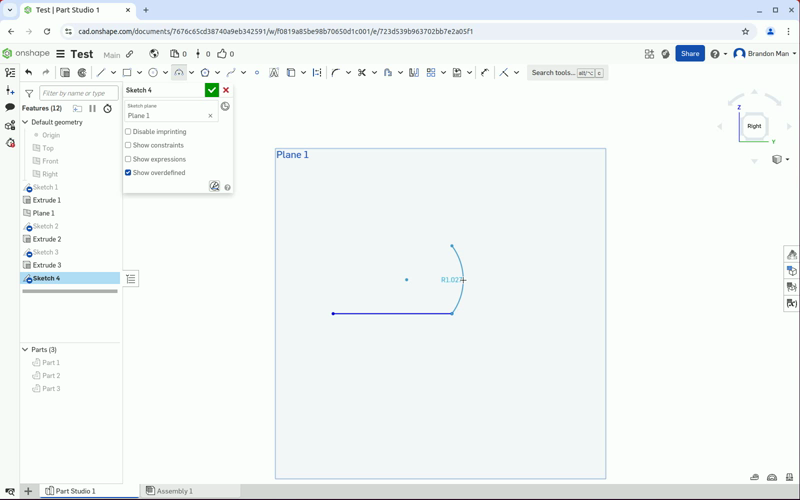
click(463, 279)
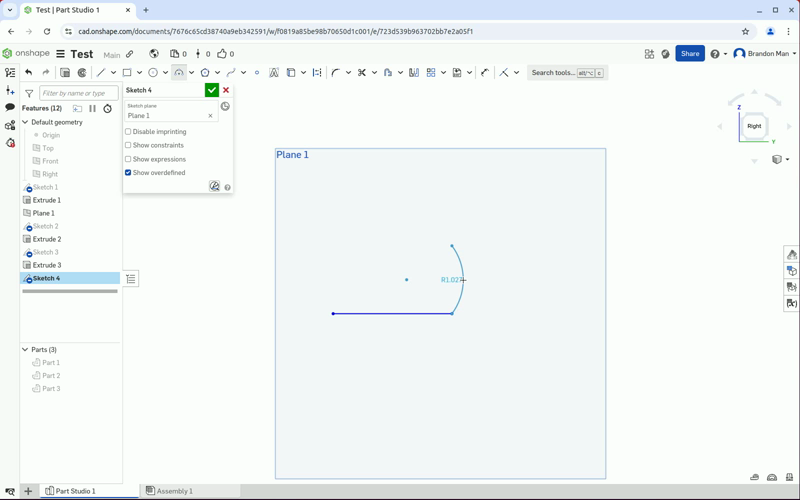
scroll(-6)
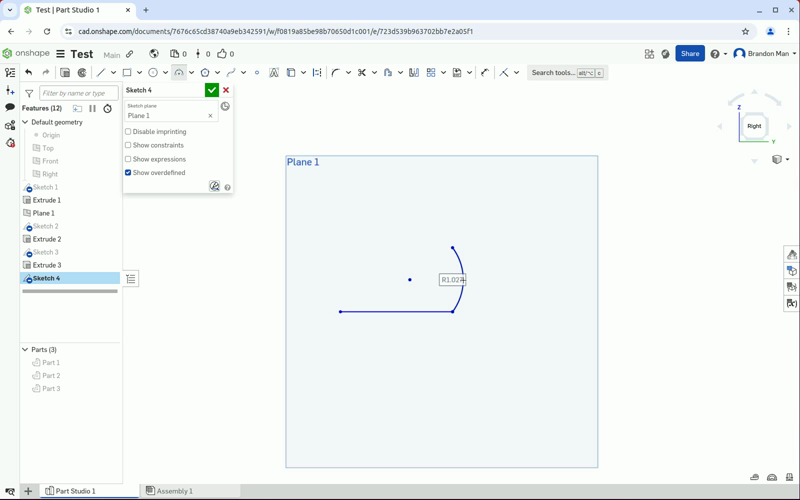
scroll(-6)
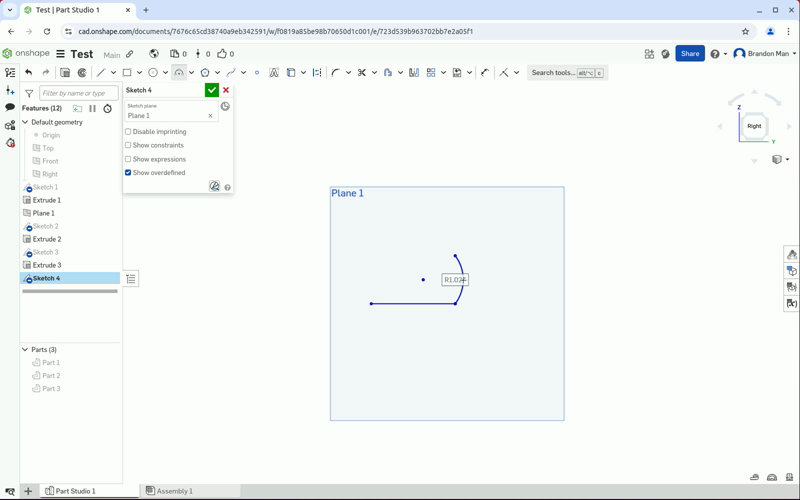
scroll(-6)
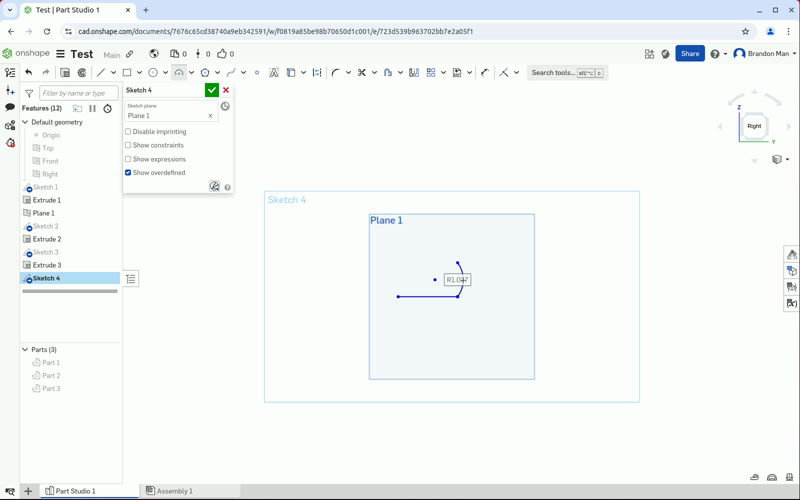
scroll(-6)
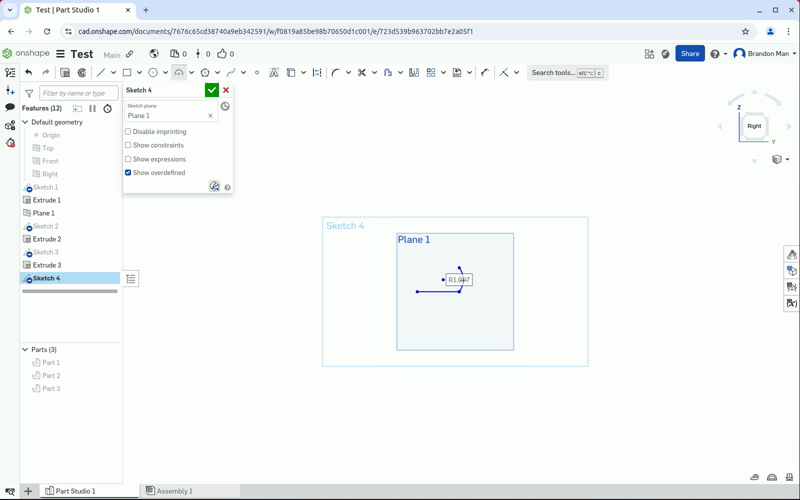
scroll(-6)
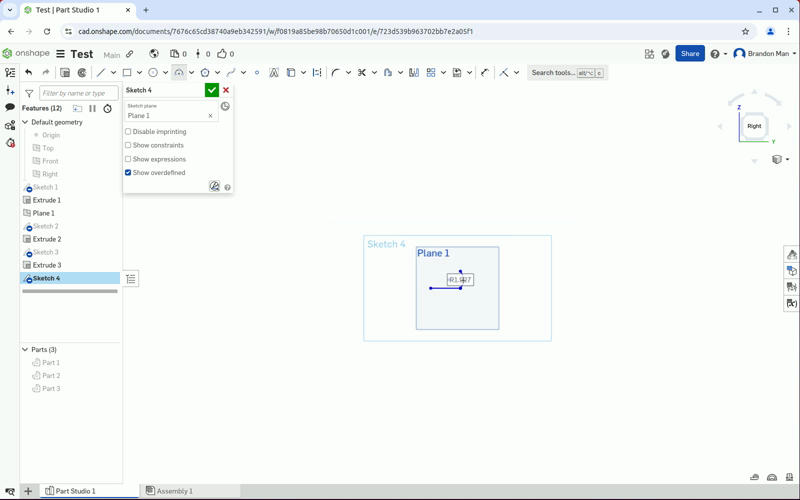
scroll(-6)
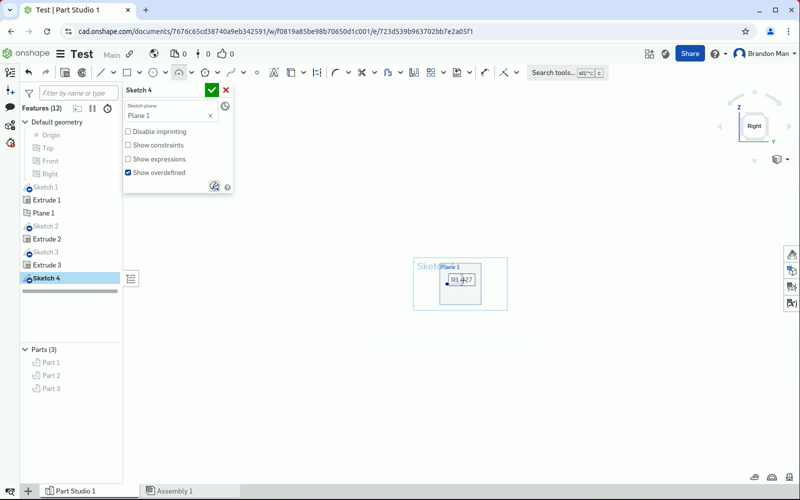
scroll(-6)
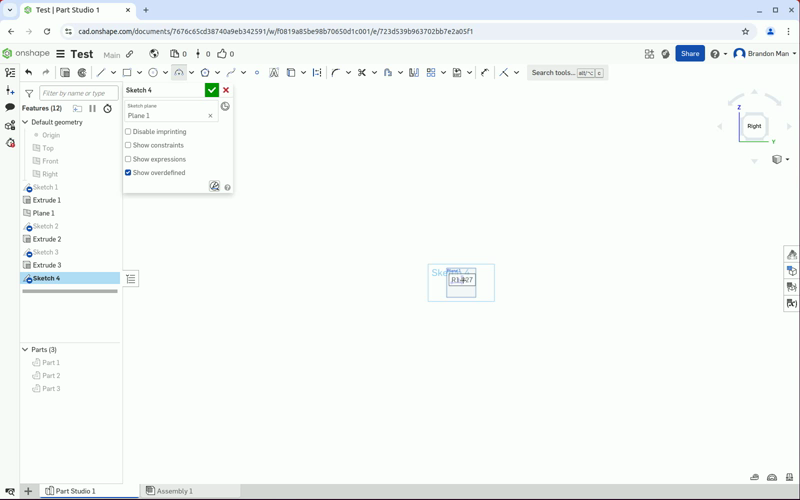
key_up(shift)
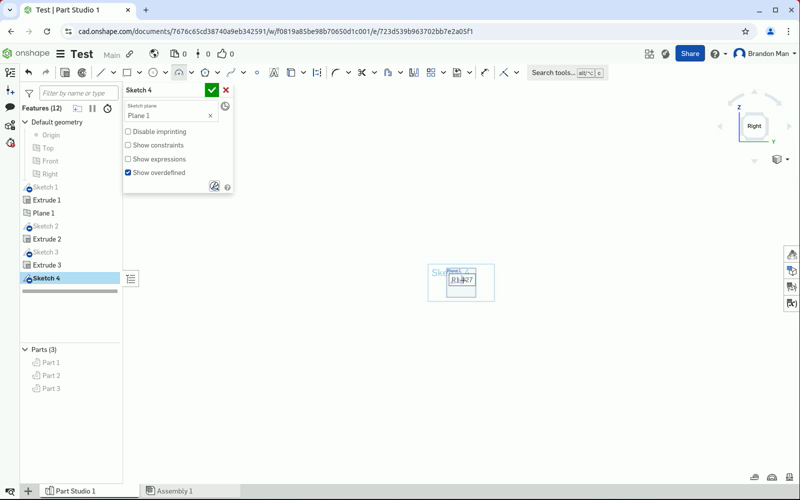
key(esc)
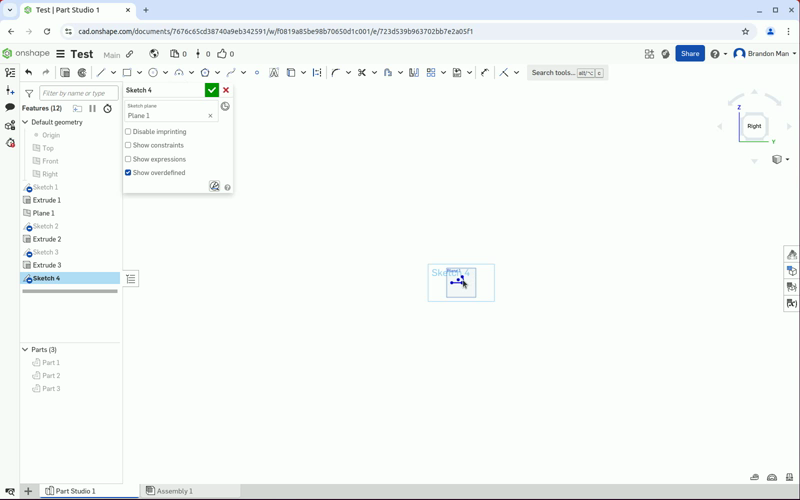
key(l)
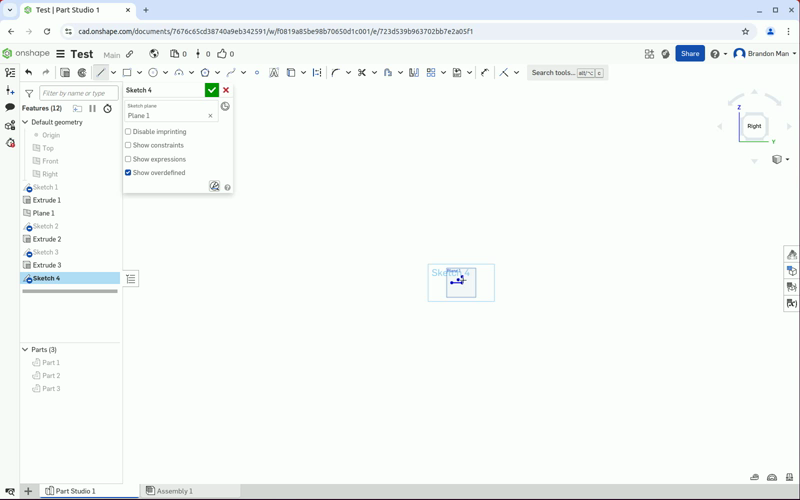
mouse_move(462, 276)
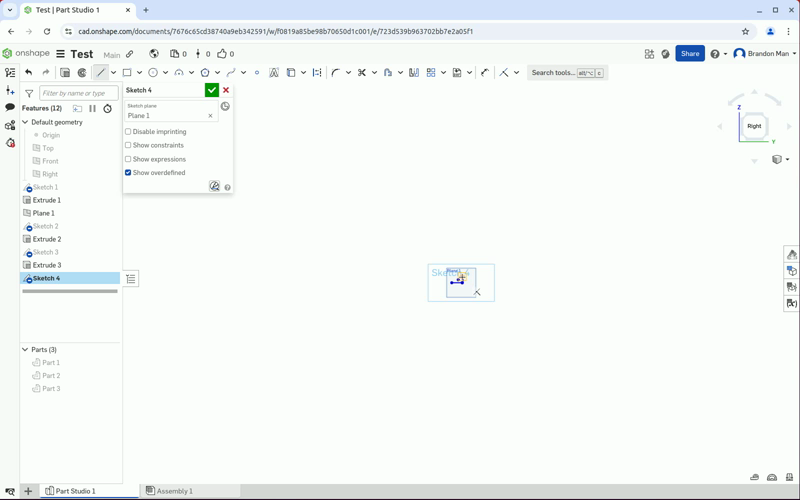
scroll(6)
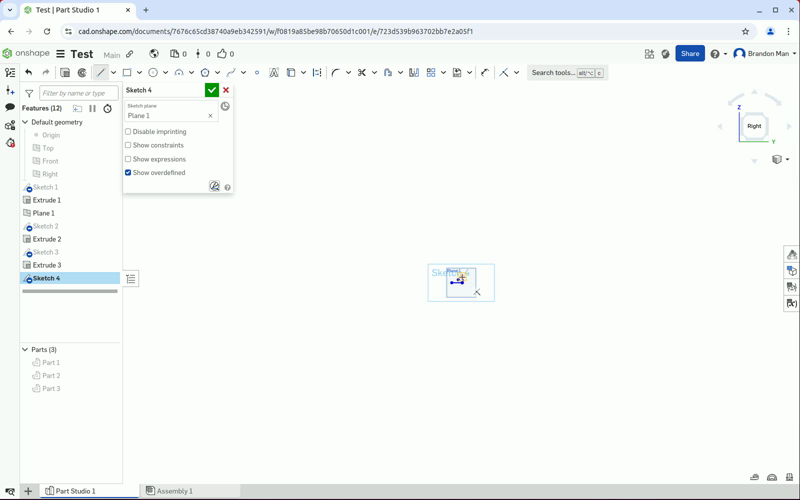
scroll(6)
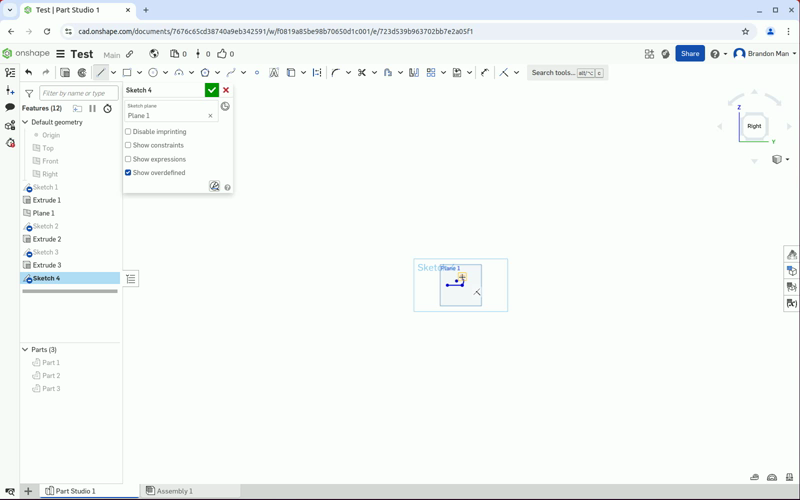
scroll(6)
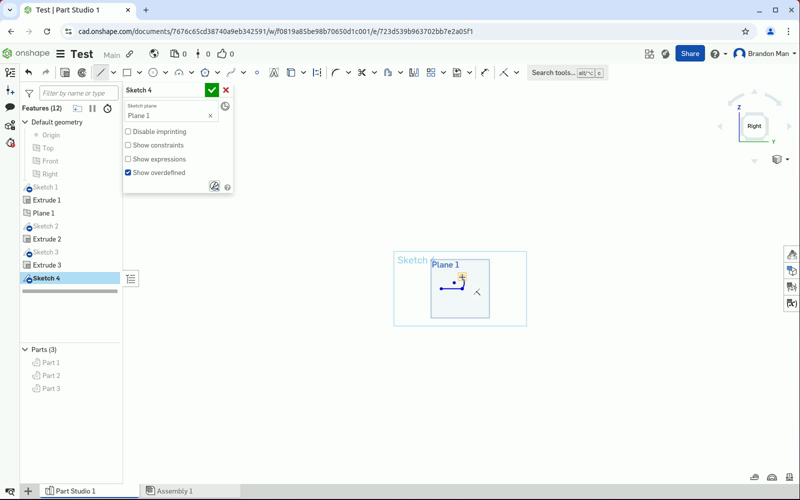
scroll(6)
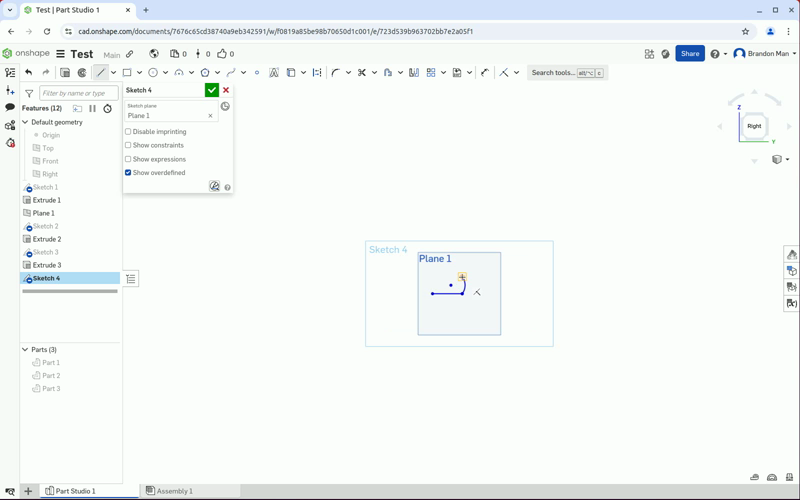
scroll(6)
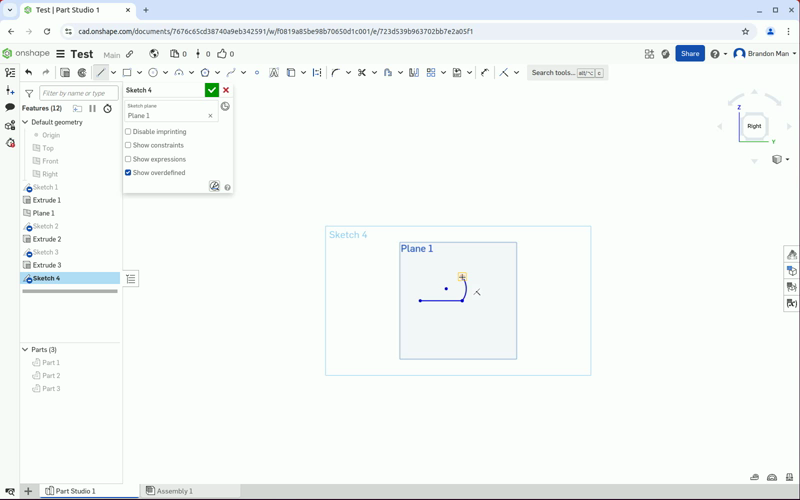
scroll(6)
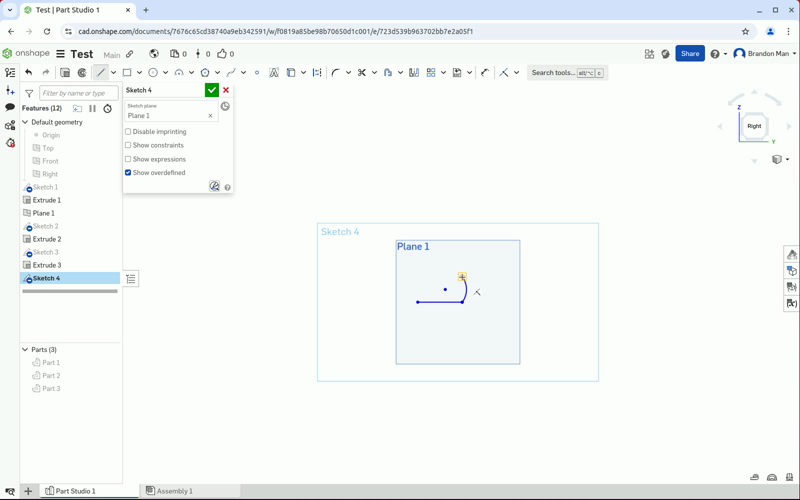
scroll(6)
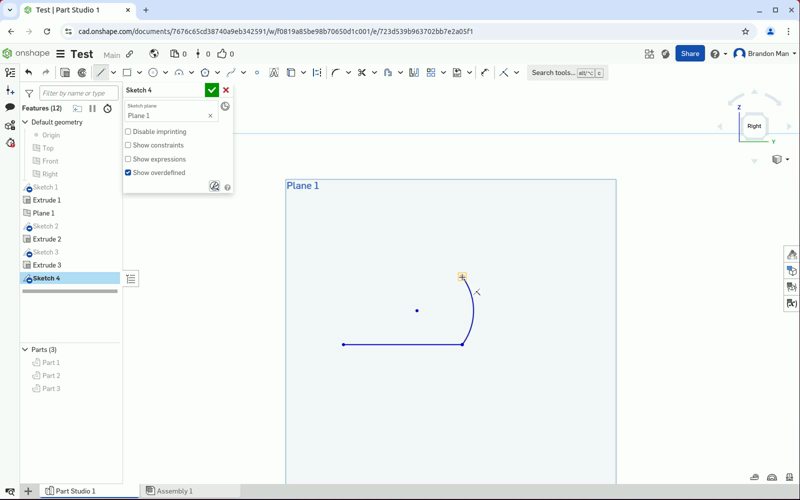
click(462, 276)
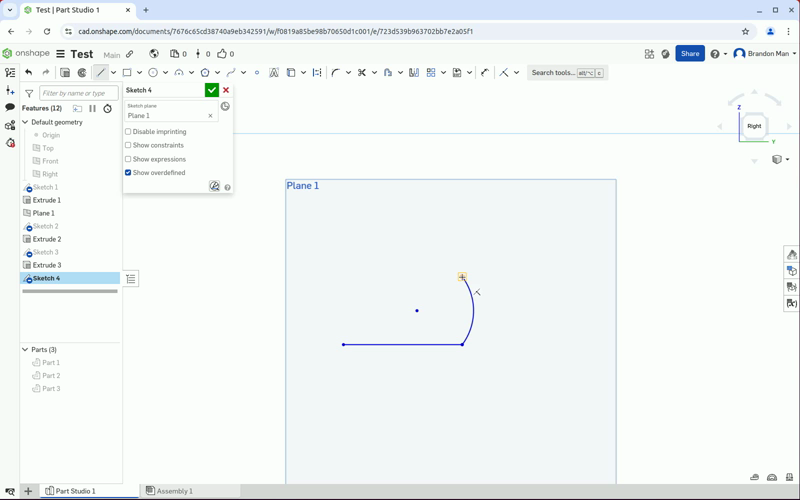
scroll(-6)
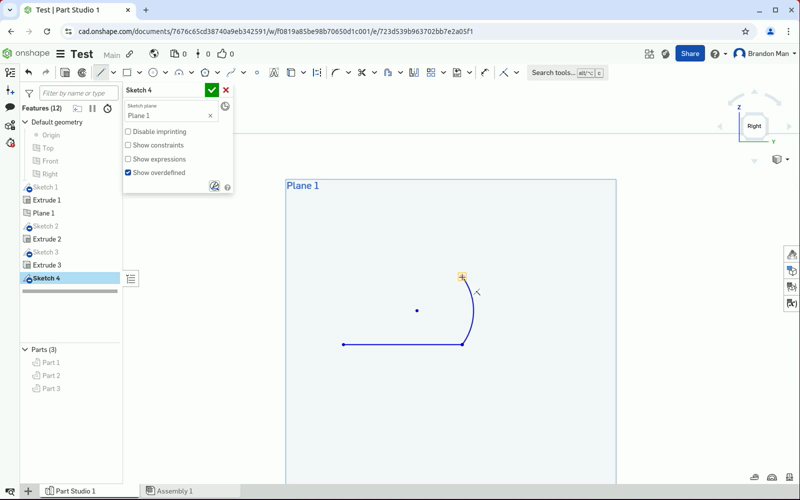
scroll(-6)
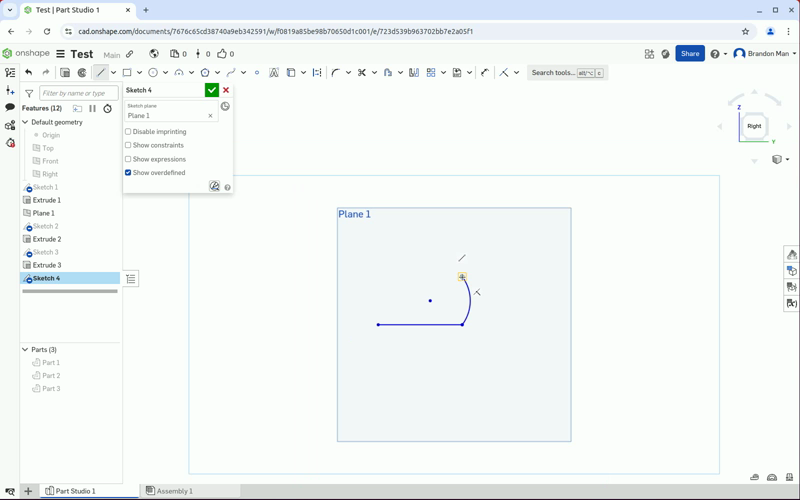
scroll(-6)
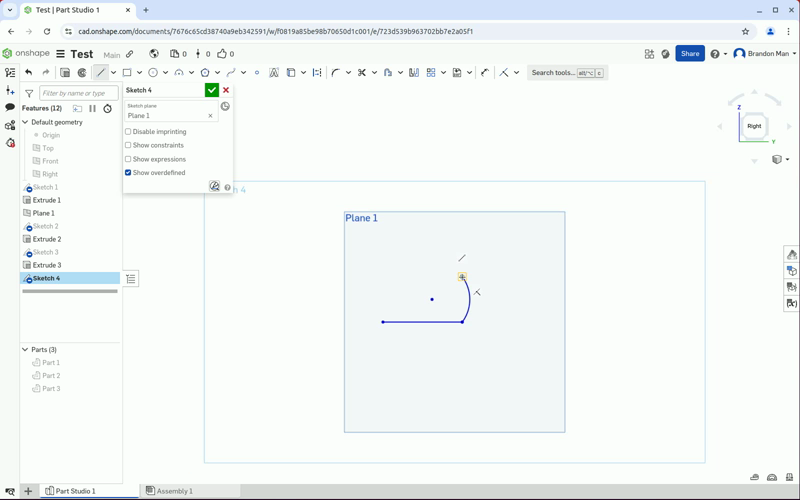
scroll(-6)
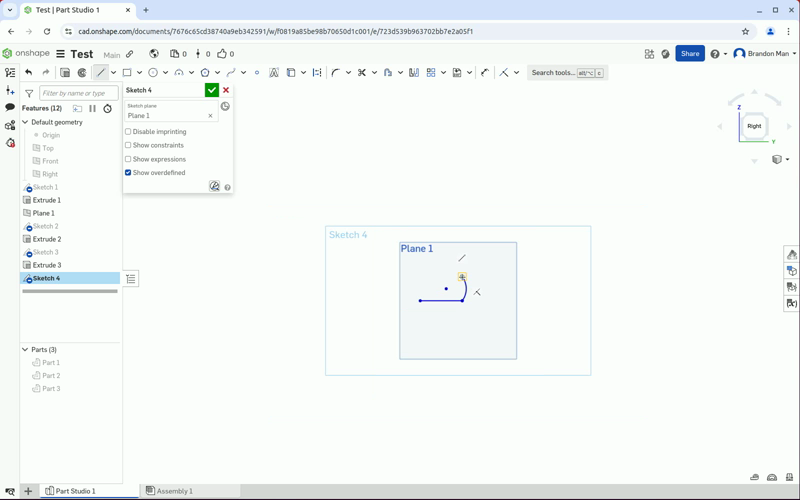
scroll(-6)
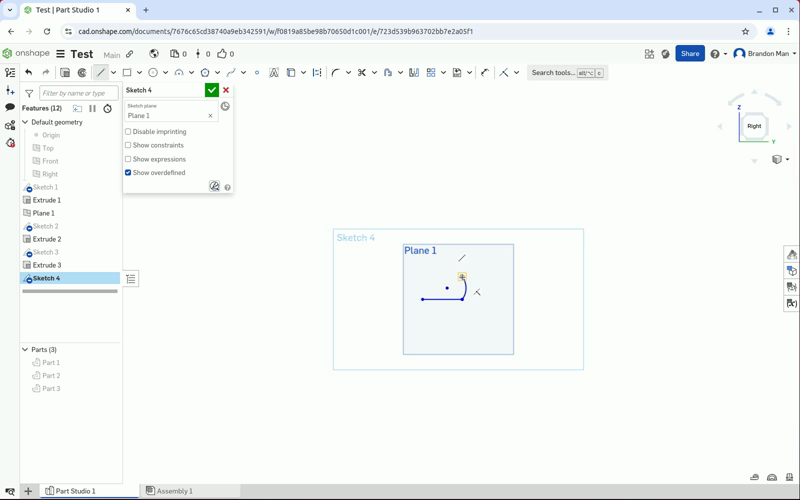
scroll(-6)
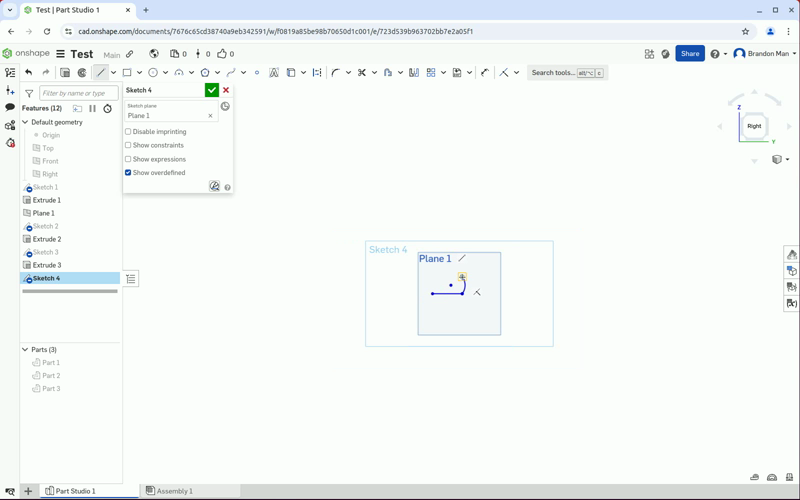
scroll(-6)
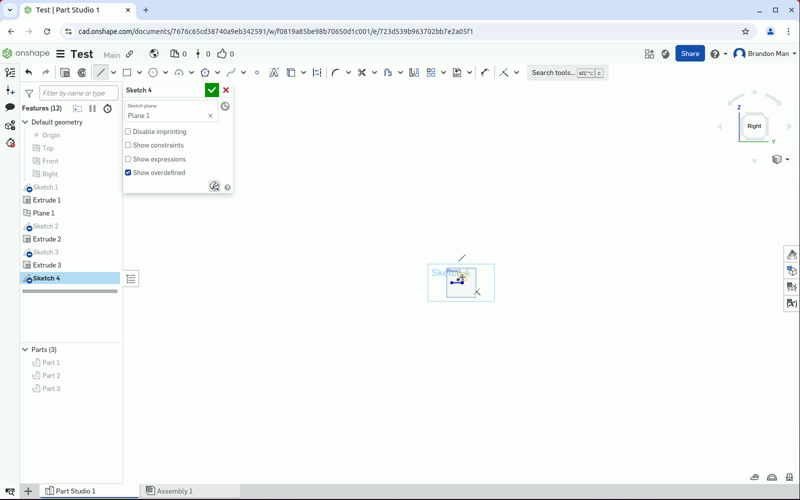
key_down(shift)
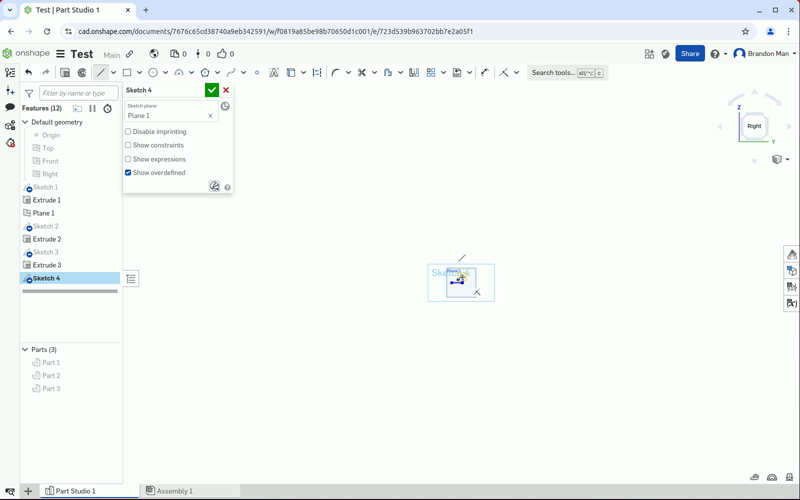
mouse_move(492, 276)
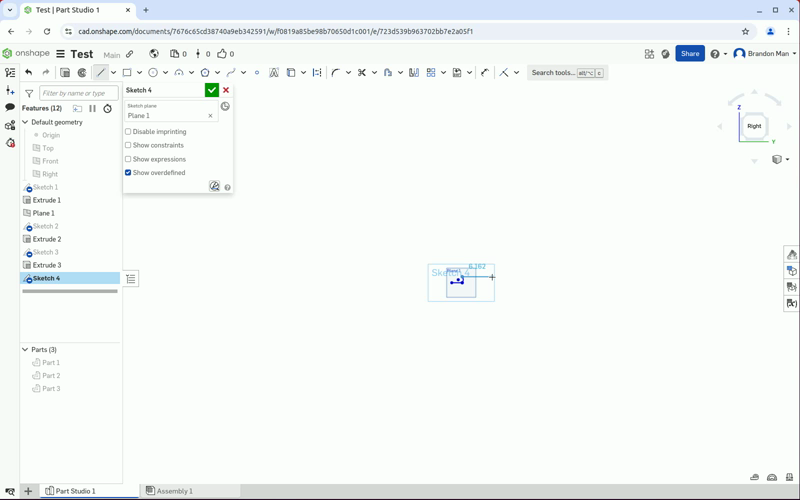
mouse_move(451, 276)
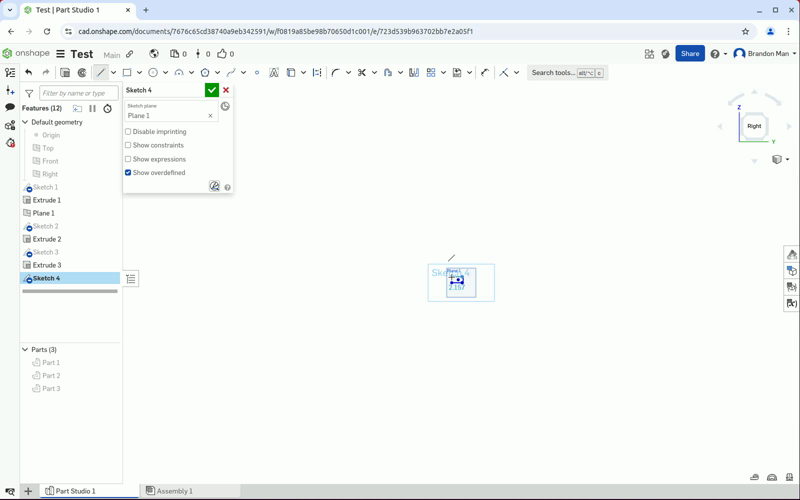
click(451, 276)
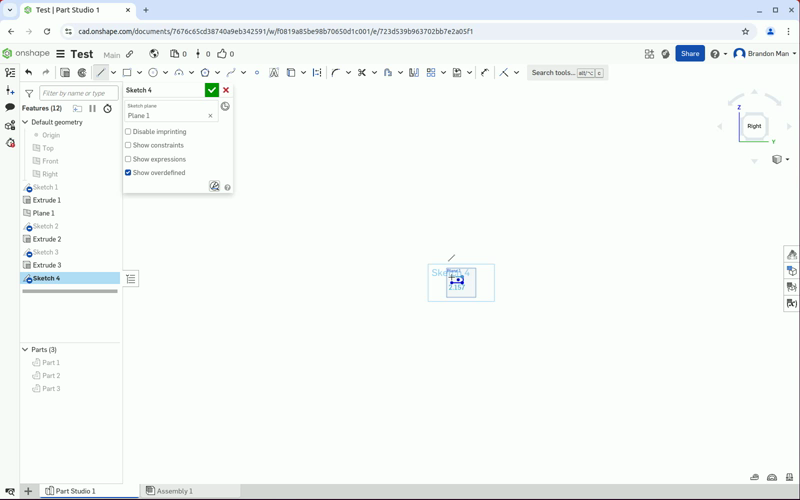
key_up(shift)
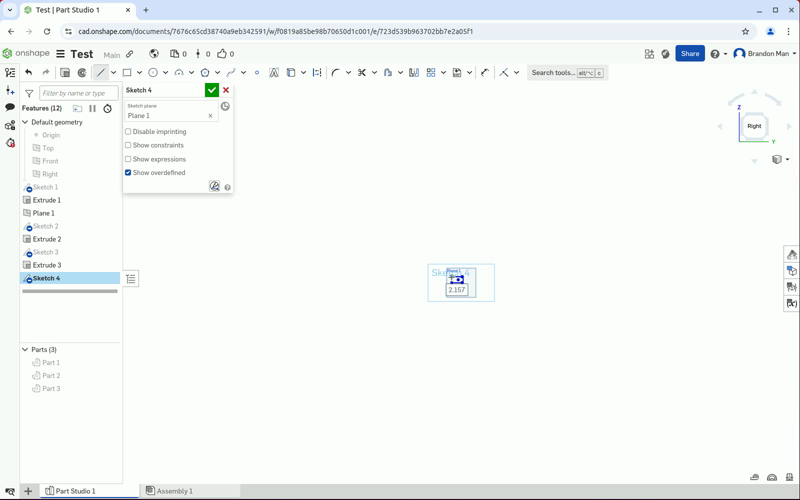
key(esc)
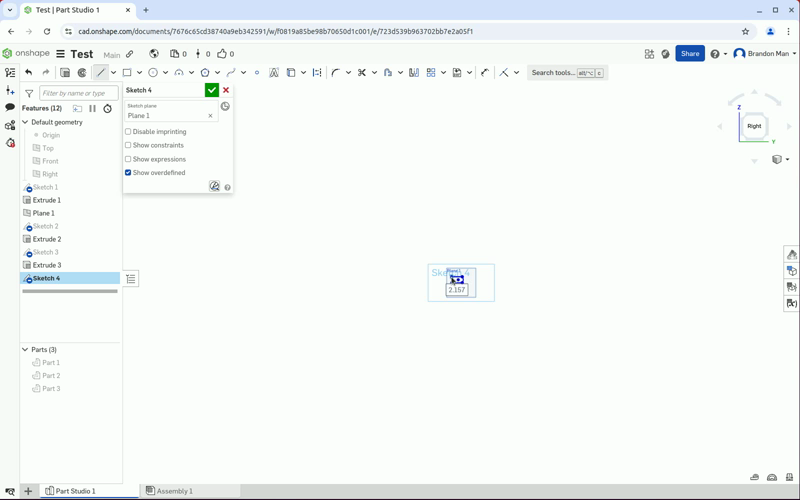
key(a)
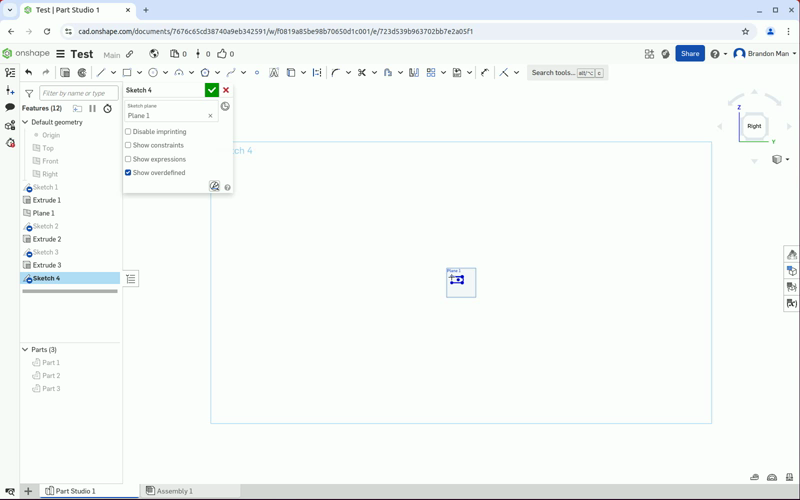
mouse_move(451, 276)
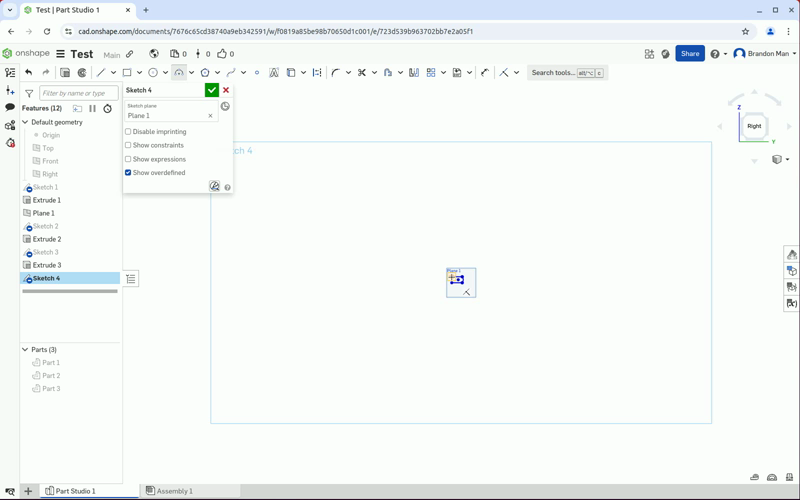
click(451, 276)
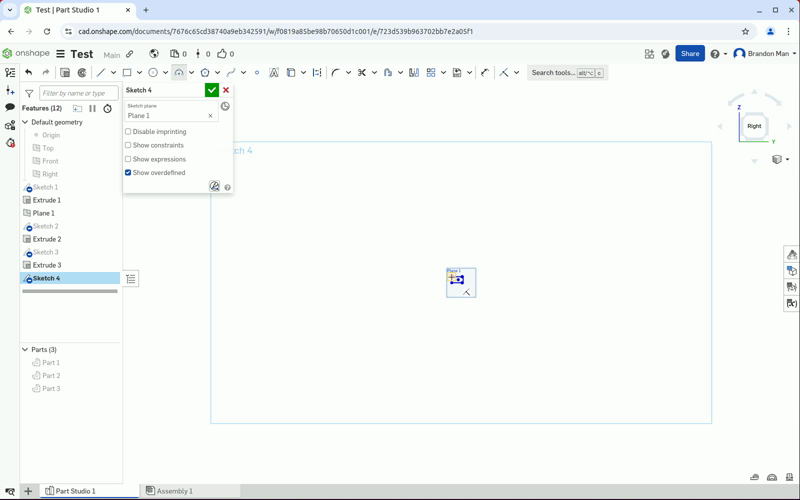
mouse_move(451, 282)
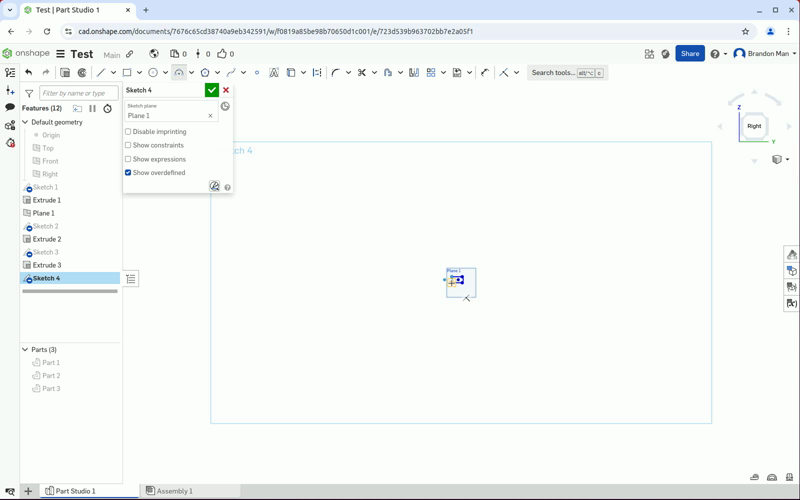
scroll(6)
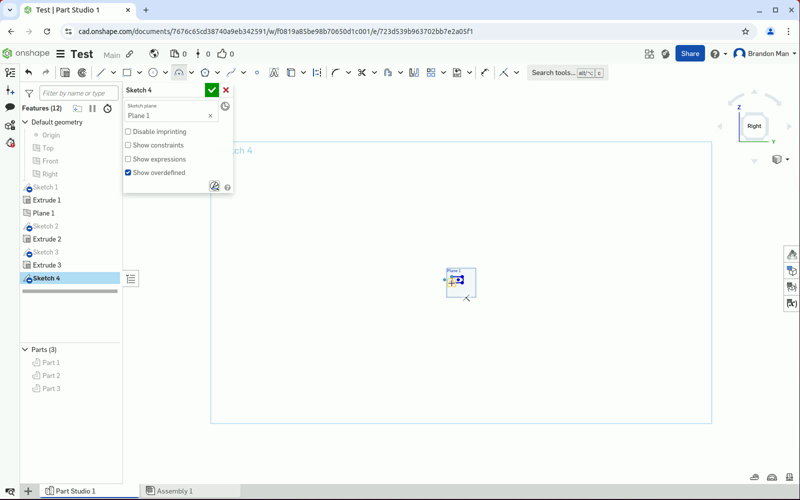
scroll(6)
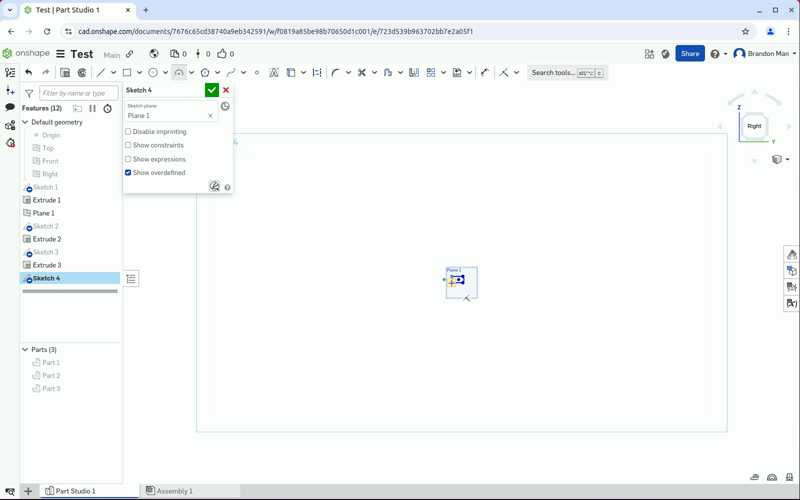
scroll(6)
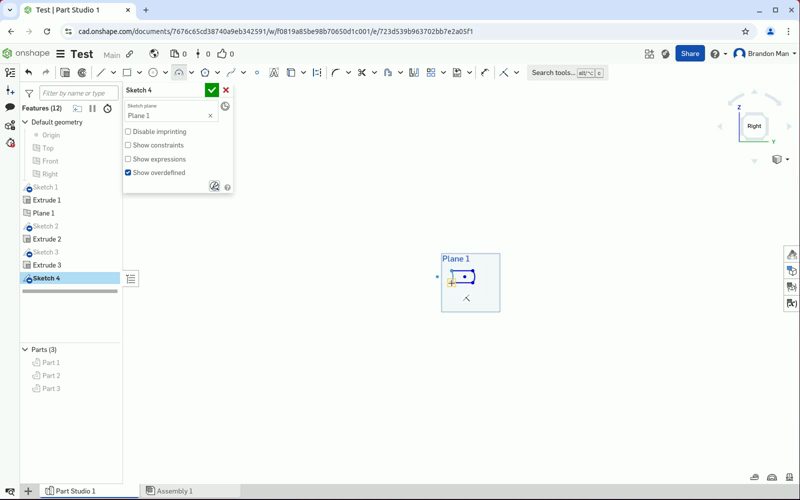
scroll(6)
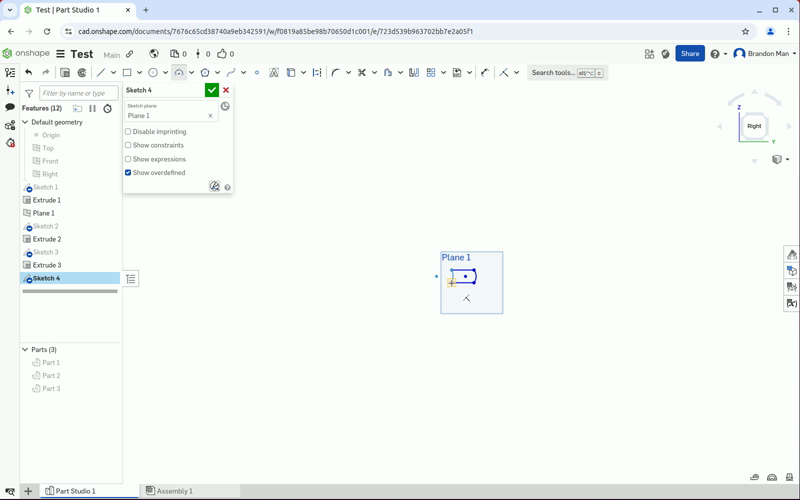
scroll(6)
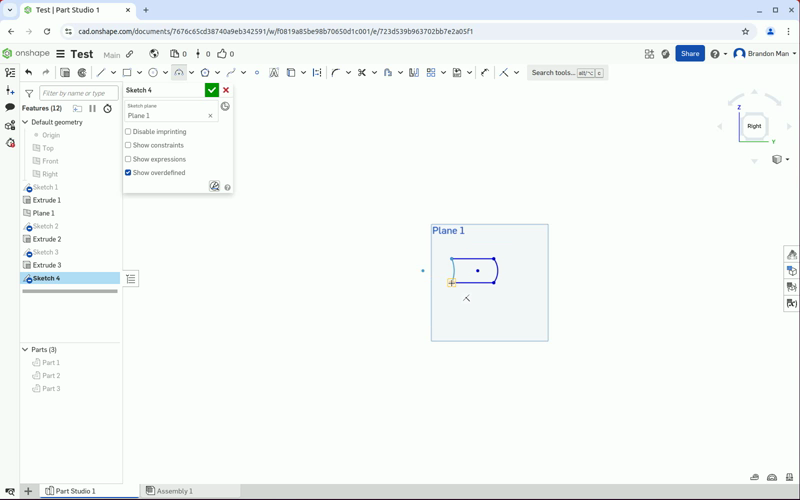
scroll(6)
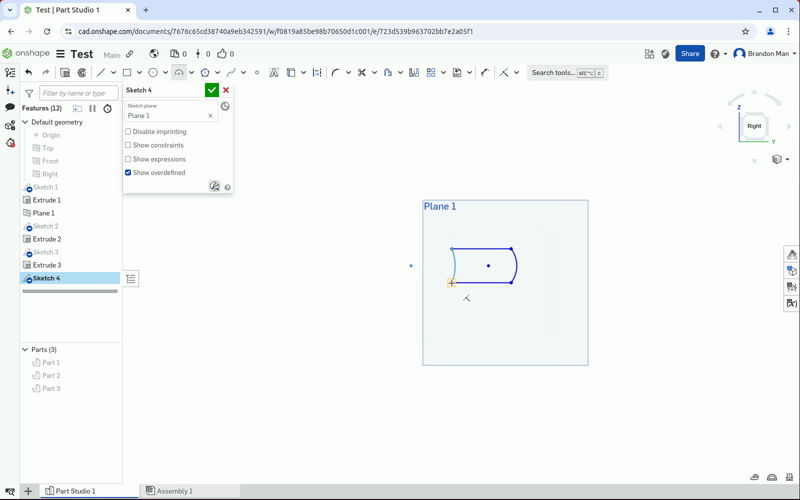
scroll(6)
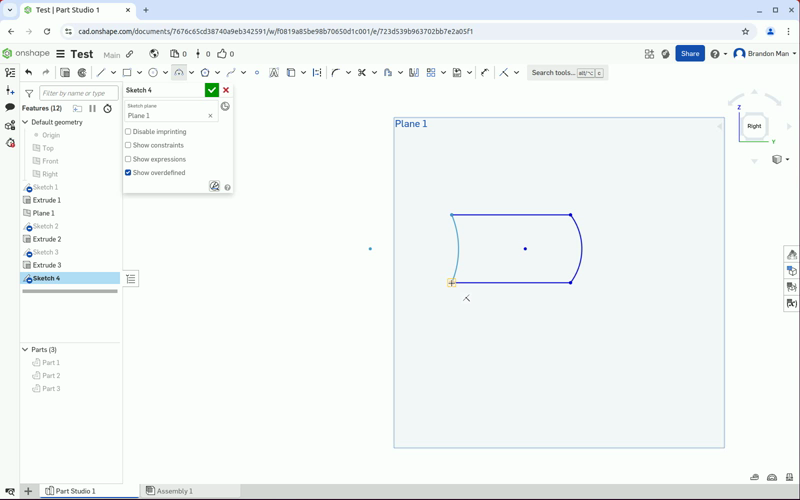
click(451, 282)
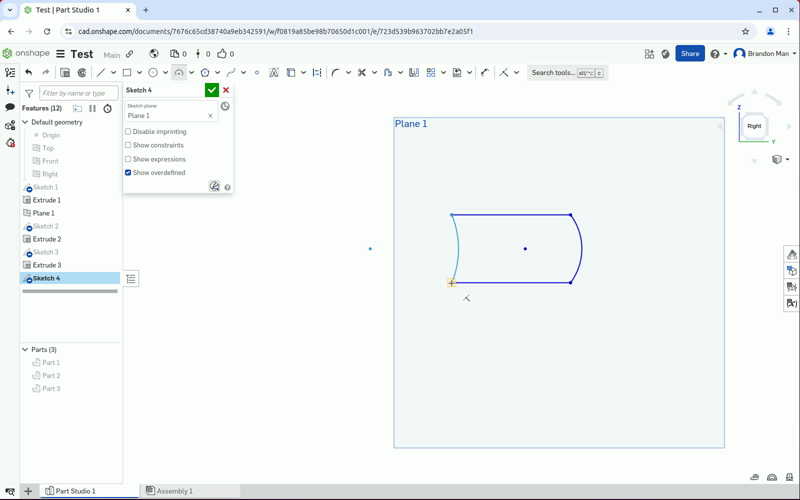
scroll(-6)
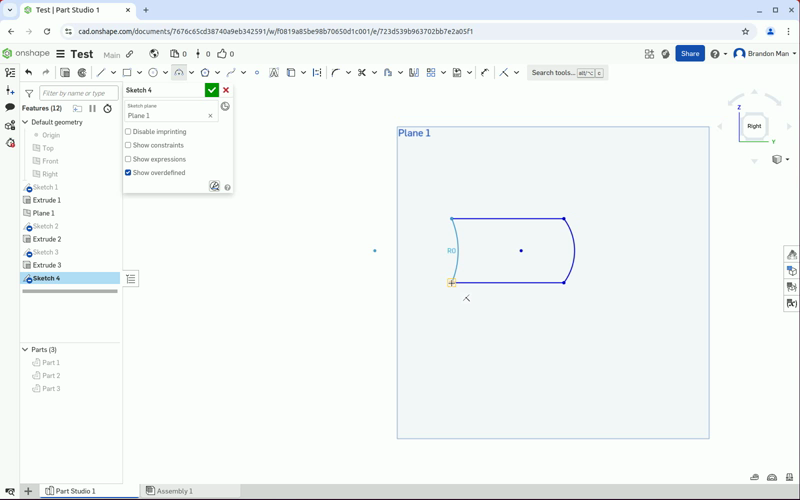
scroll(-6)
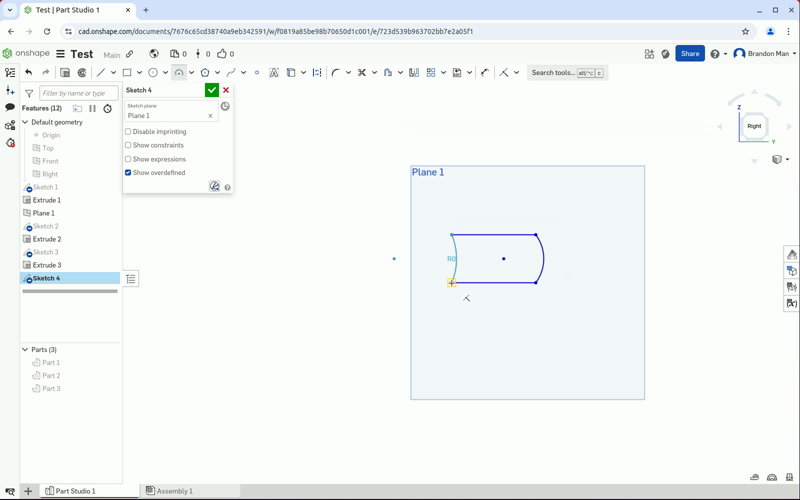
scroll(-6)
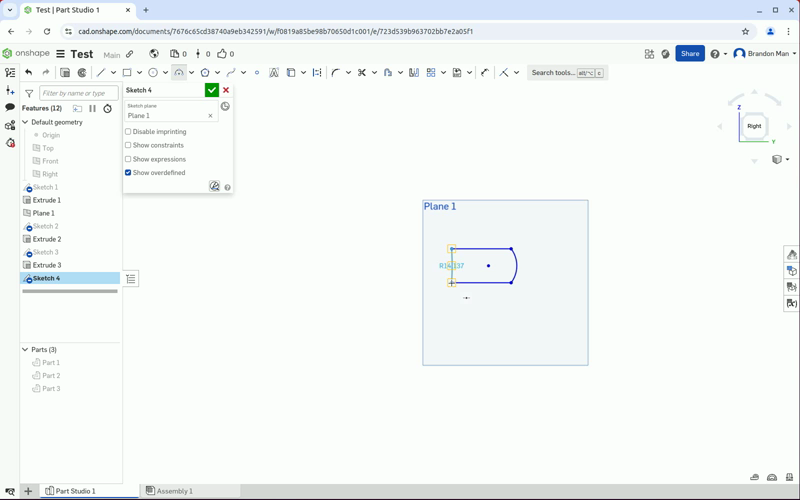
scroll(-6)
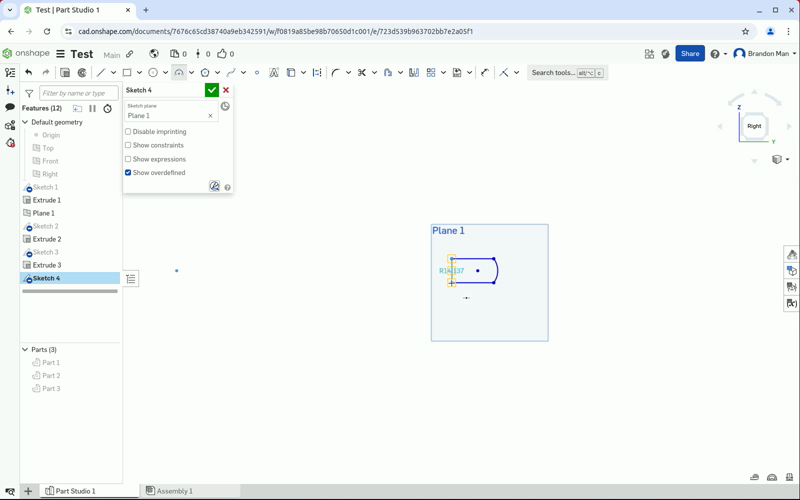
scroll(-6)
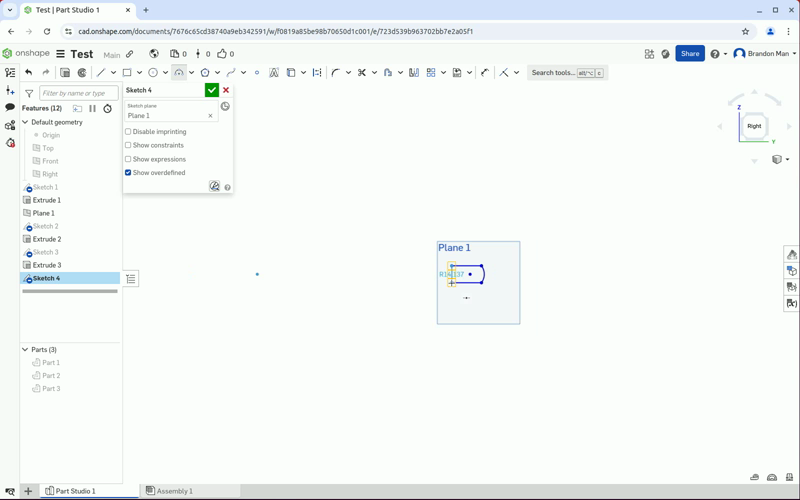
scroll(-6)
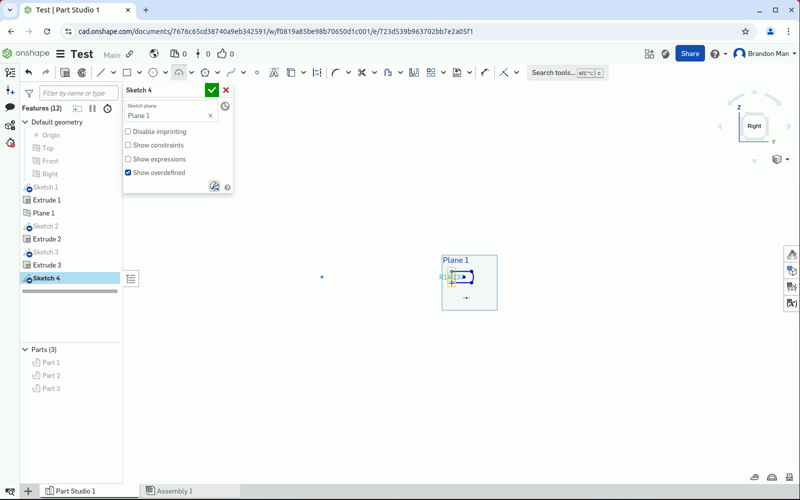
scroll(-6)
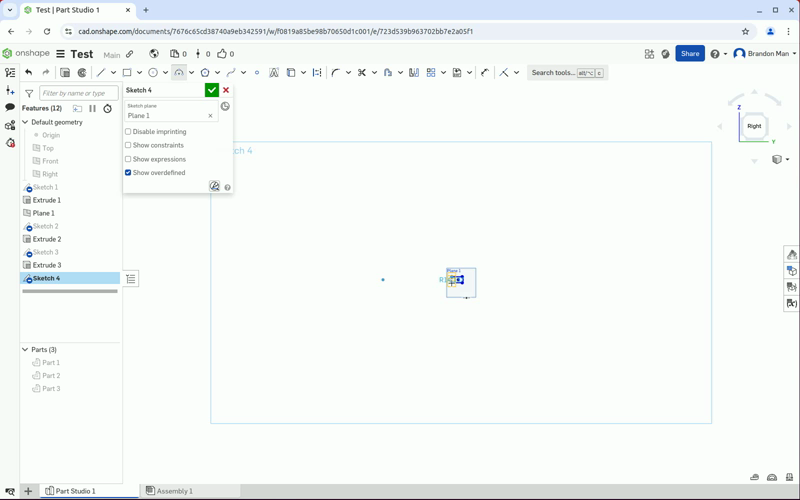
key_down(shift)
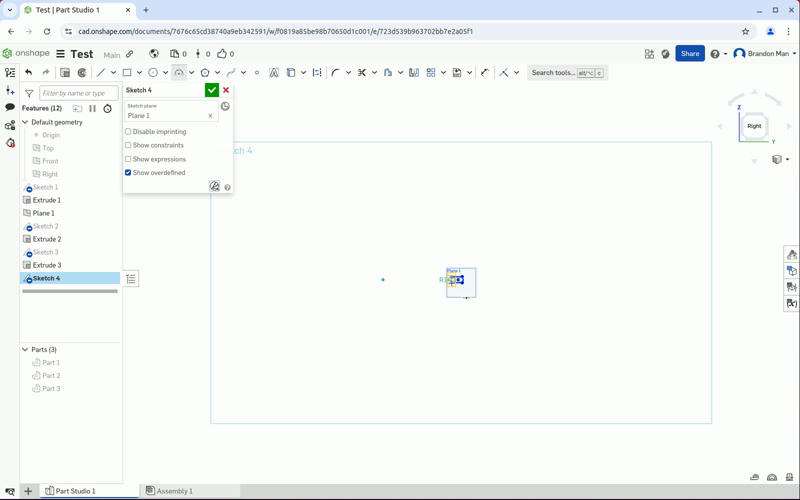
mouse_move(450, 279)
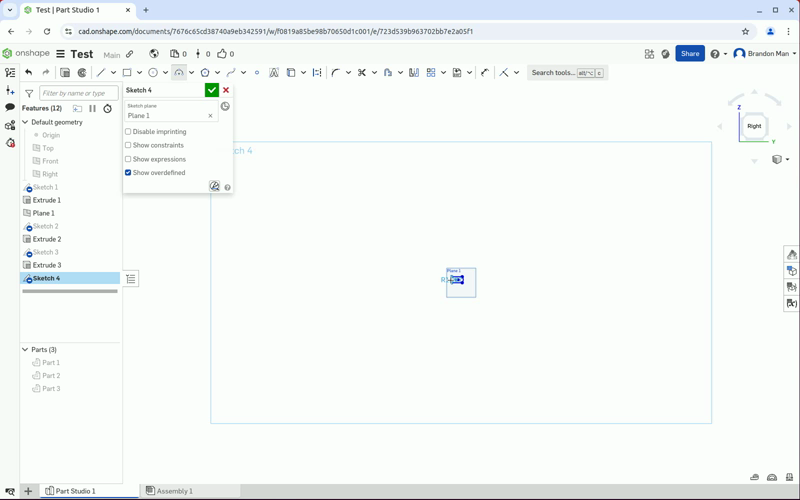
scroll(6)
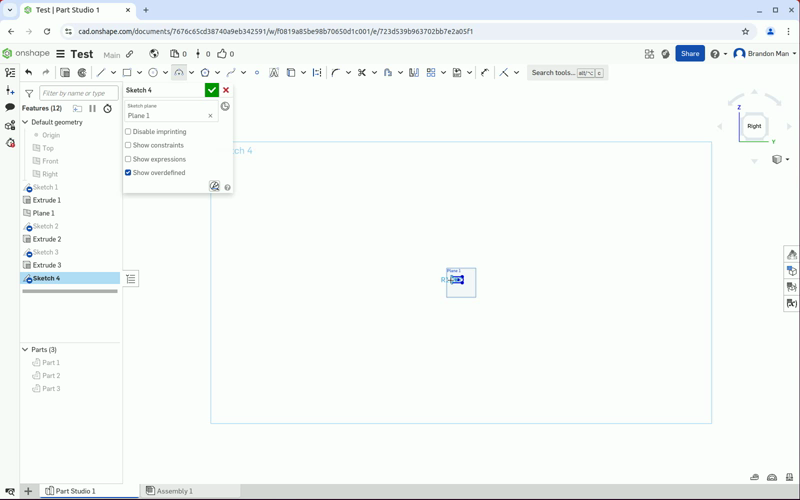
scroll(6)
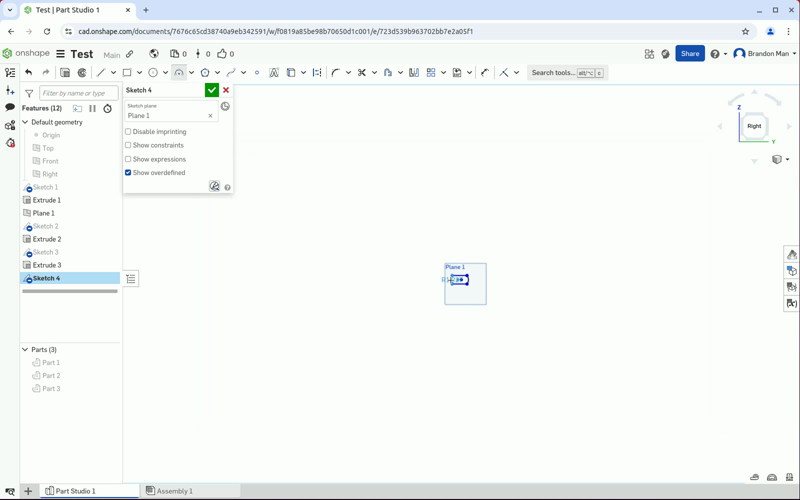
scroll(6)
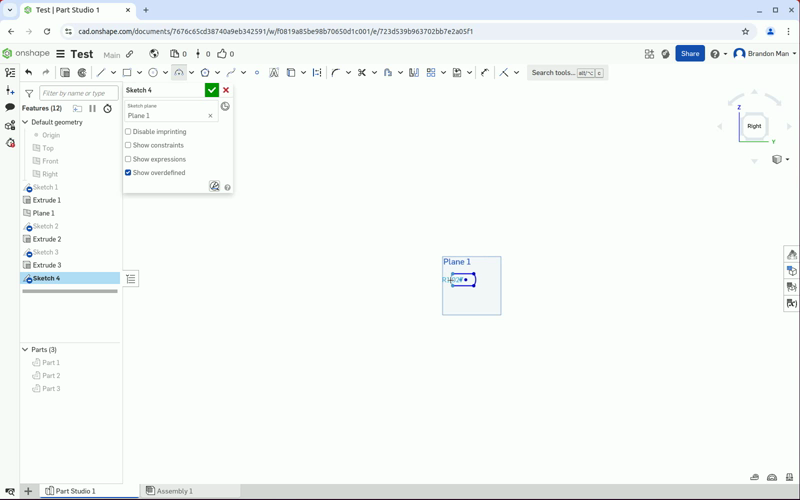
scroll(6)
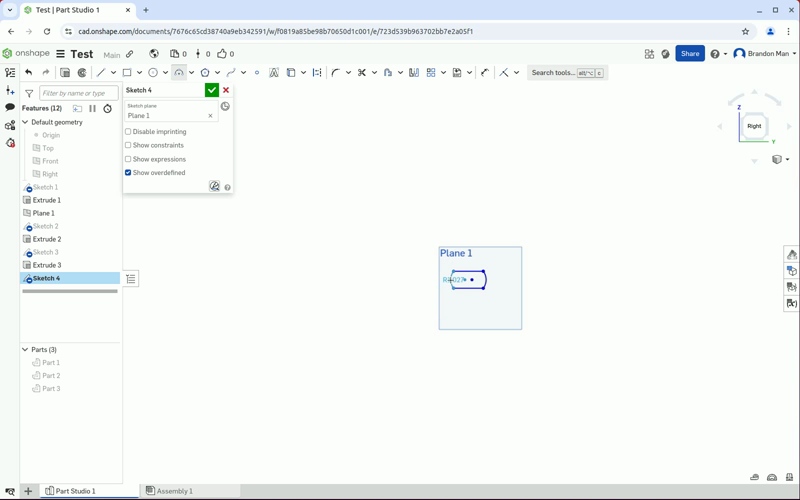
scroll(6)
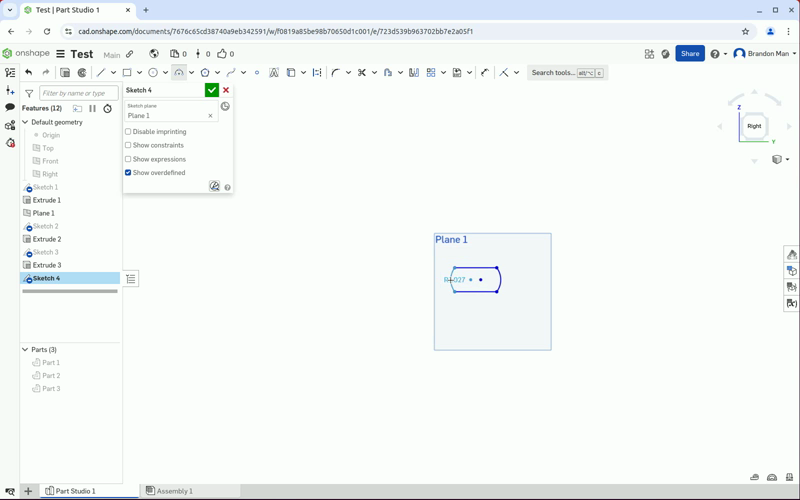
scroll(6)
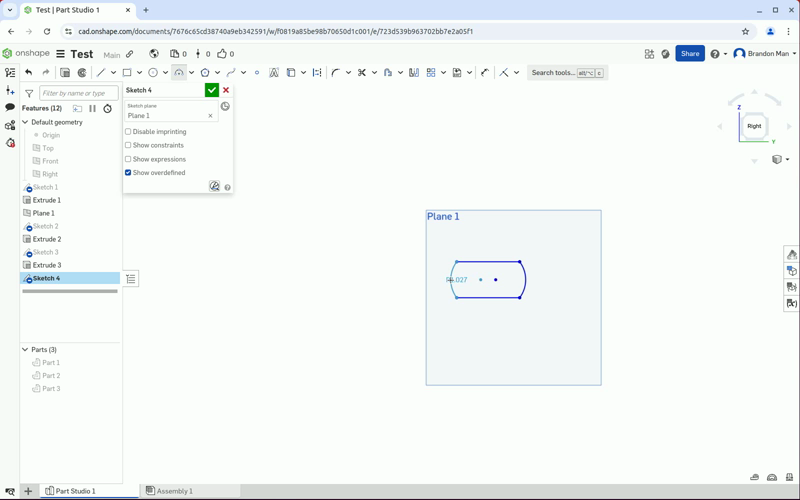
scroll(6)
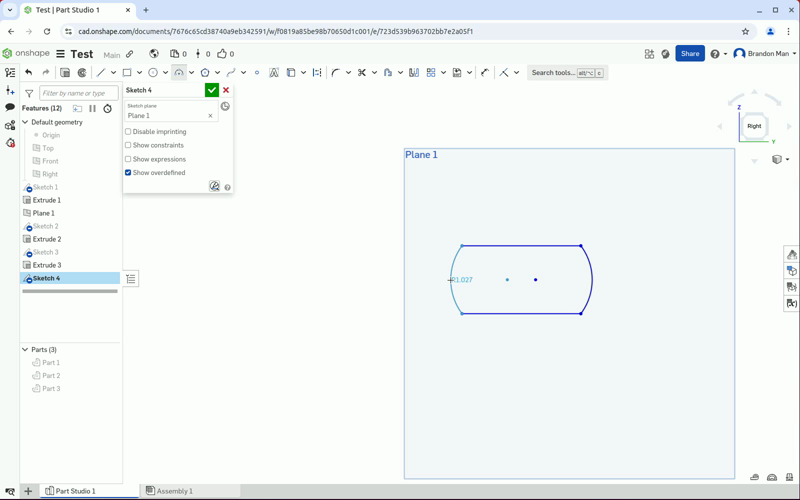
click(450, 279)
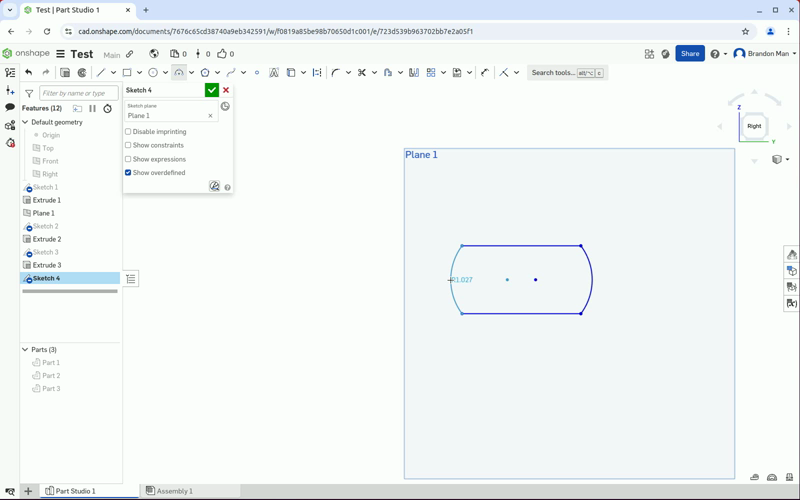
scroll(-6)
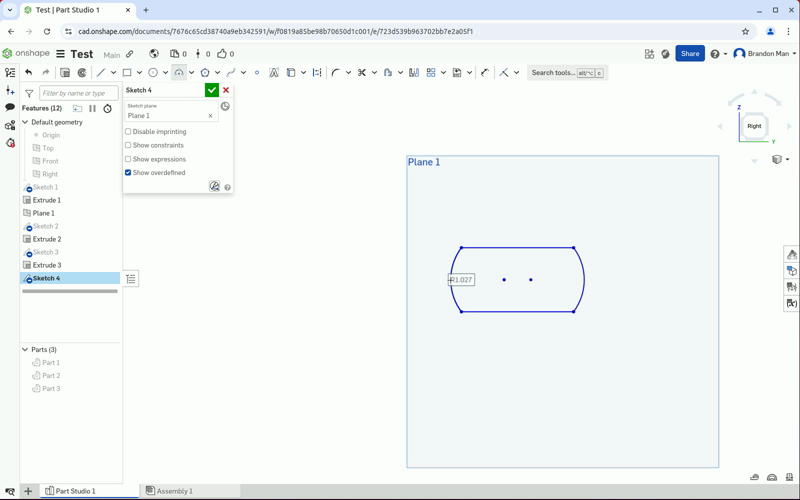
scroll(-6)
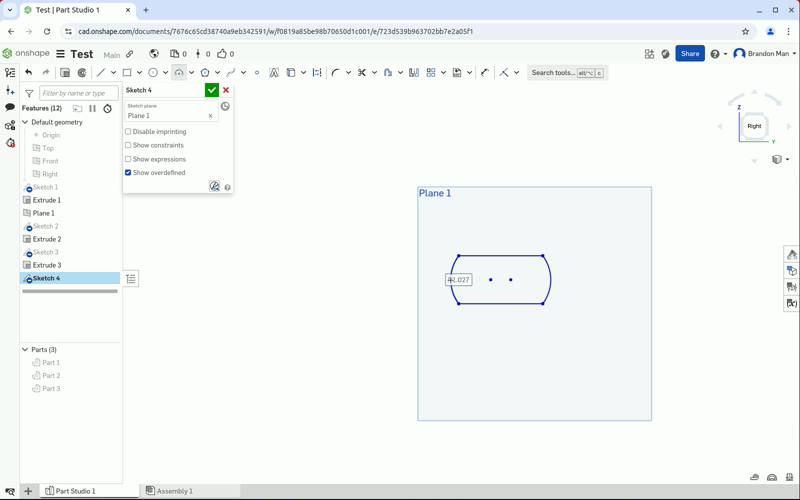
scroll(-6)
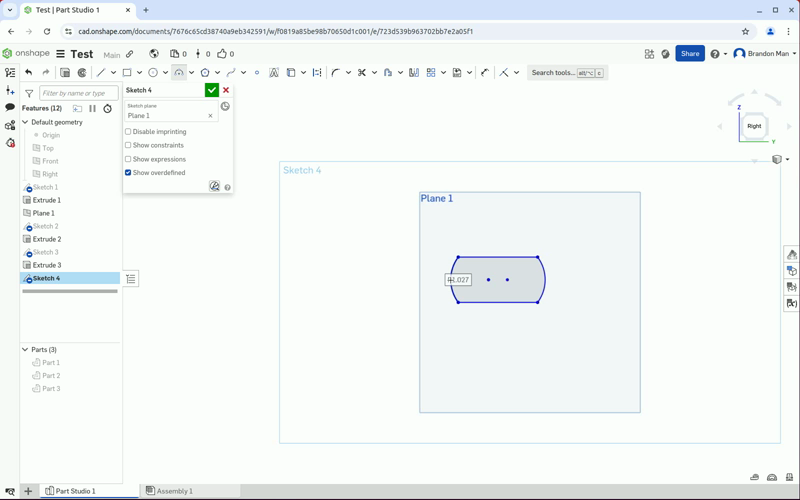
scroll(-6)
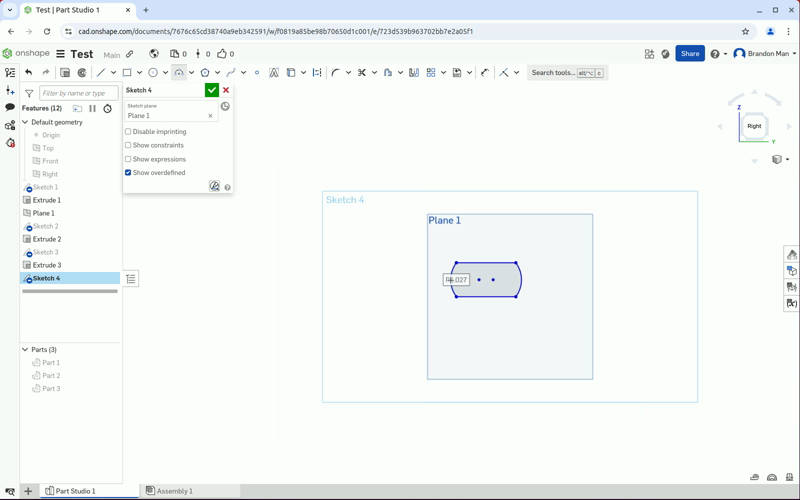
scroll(-6)
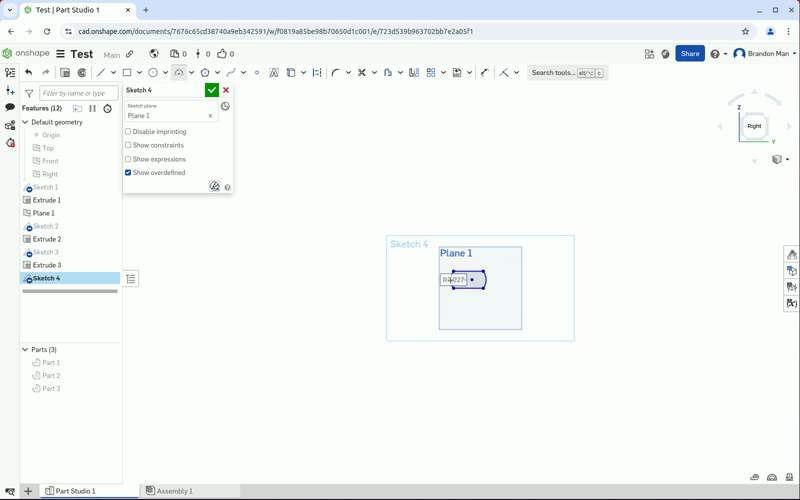
scroll(-6)
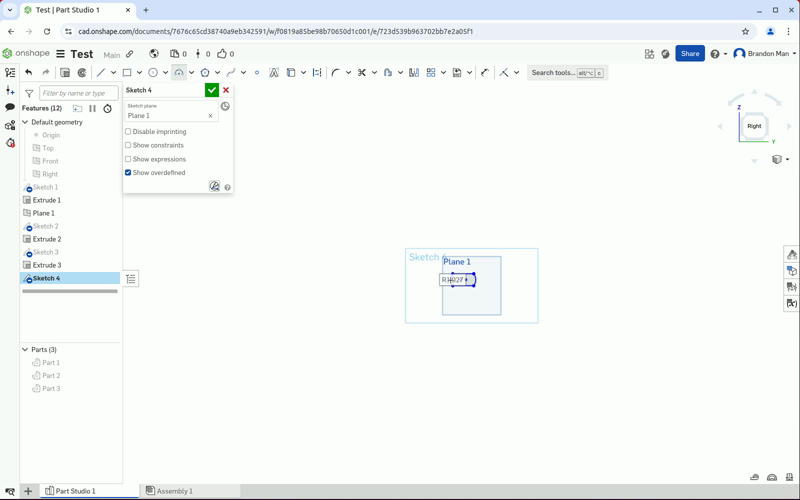
scroll(-6)
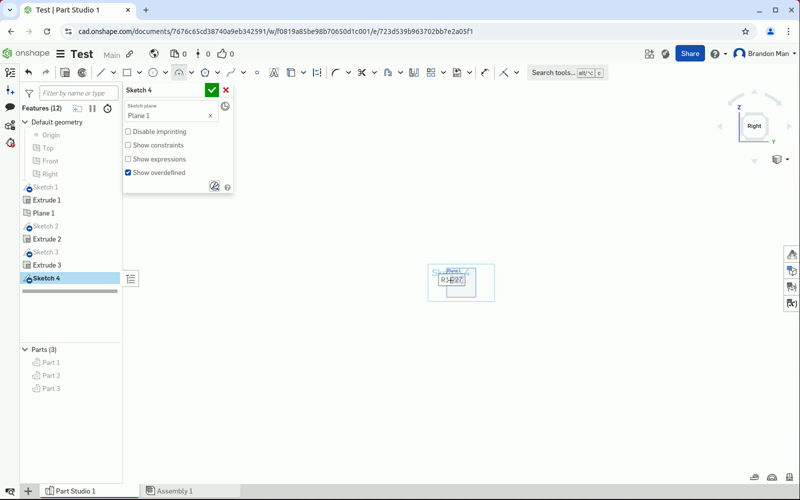
key_up(shift)
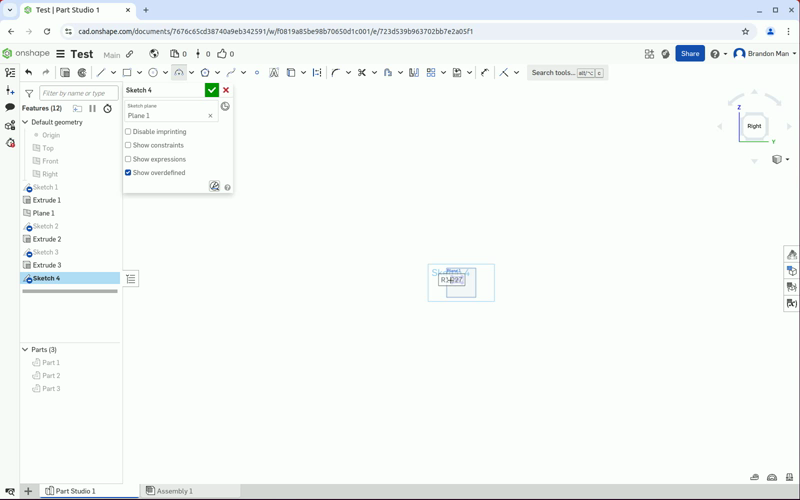
key(esc)
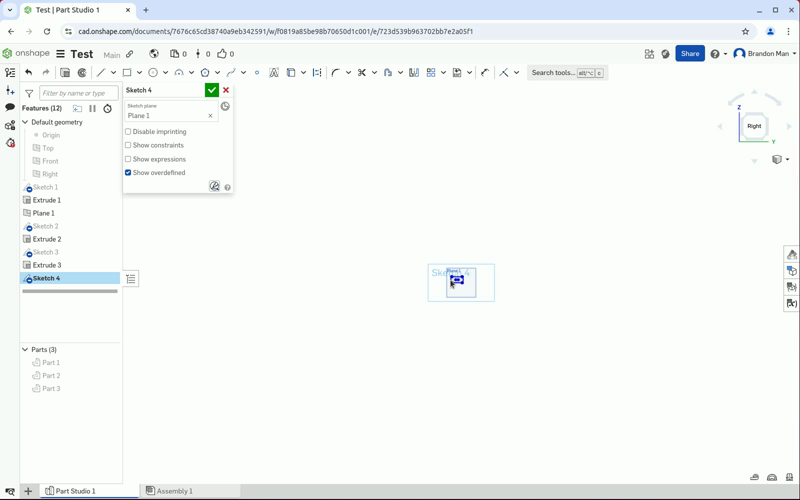
mouse_move(453, 282)
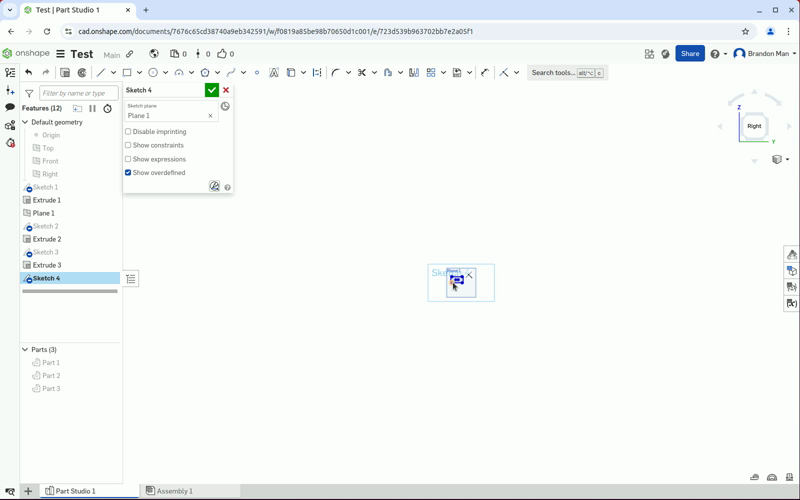
scroll(6)
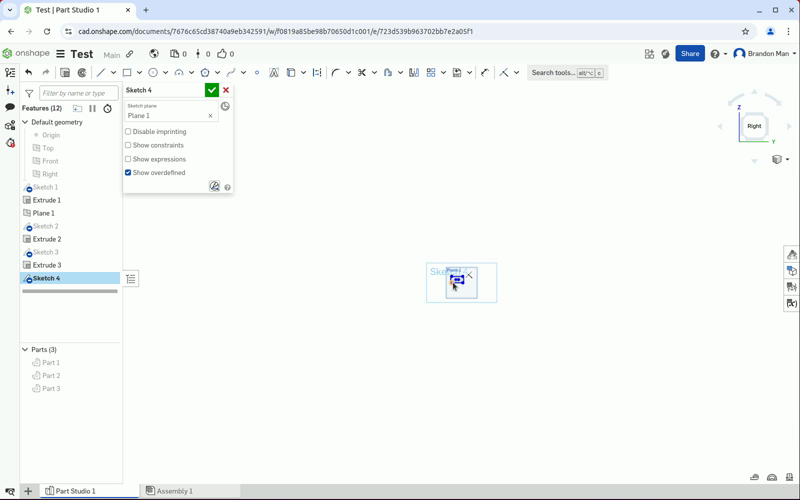
scroll(6)
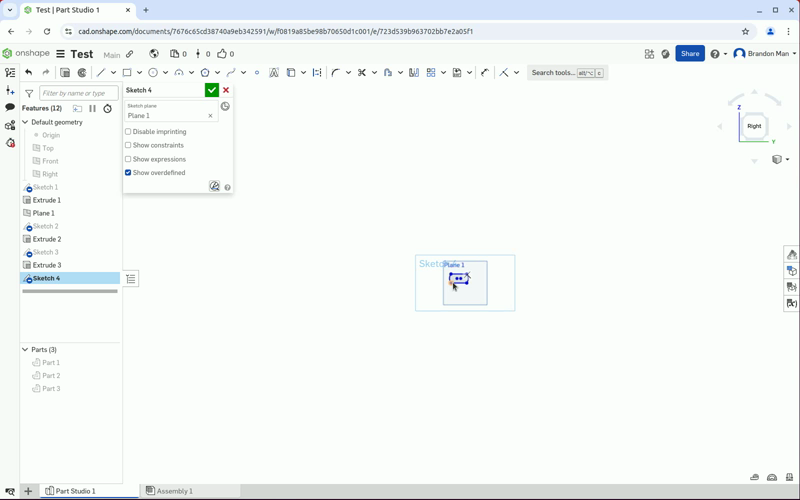
scroll(6)
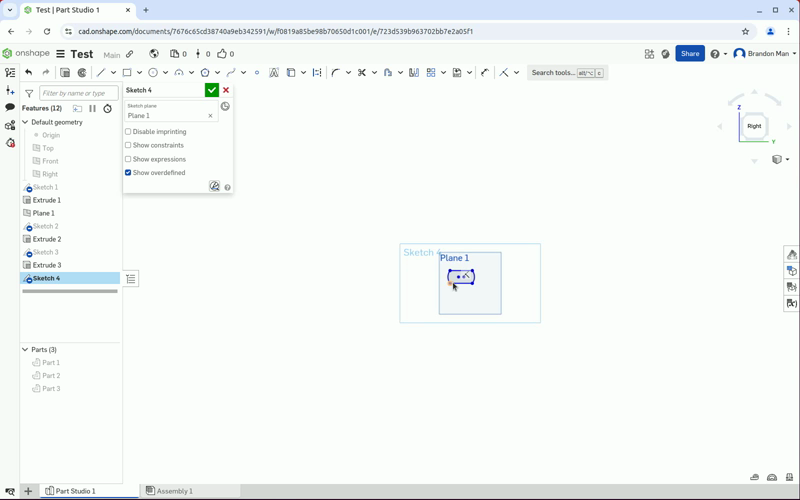
scroll(6)
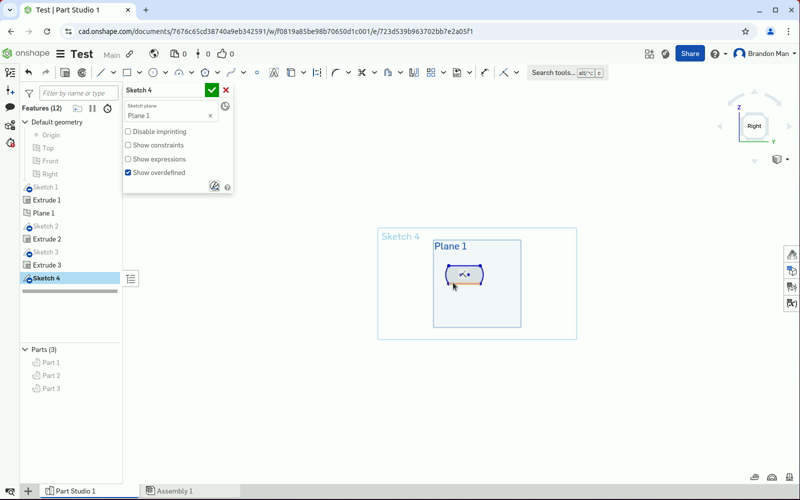
scroll(6)
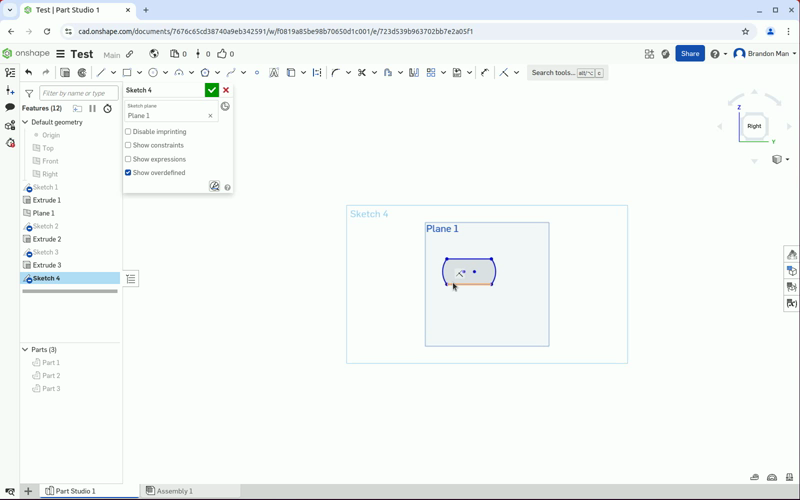
scroll(6)
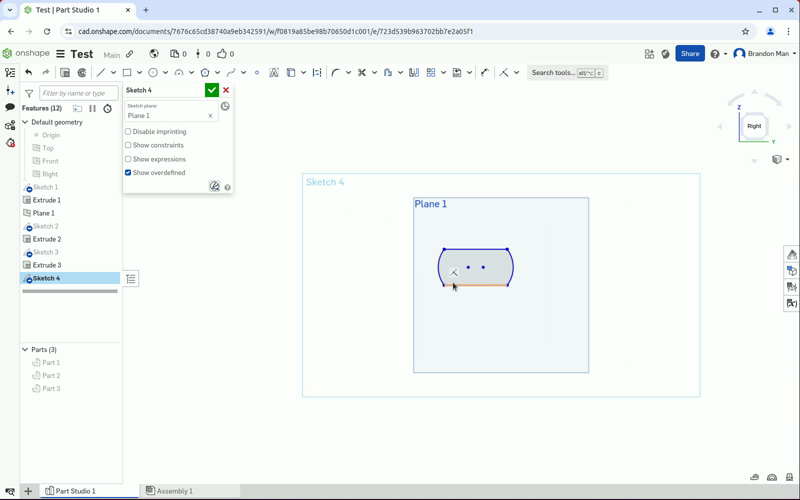
scroll(6)
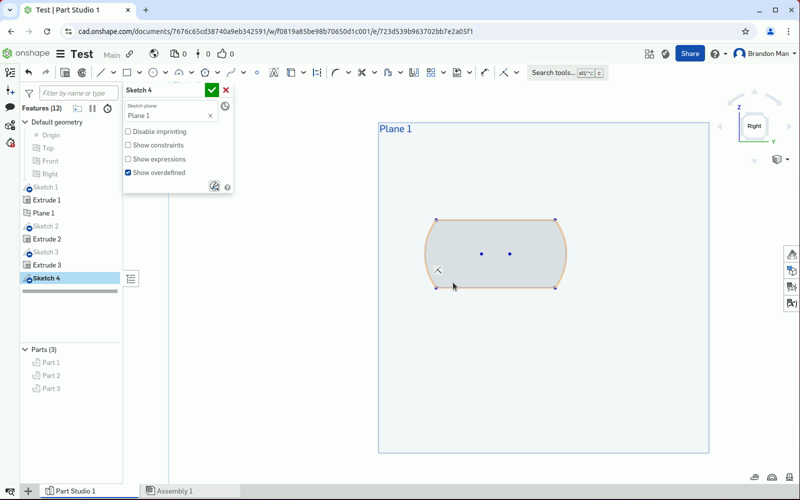
click(453, 282)
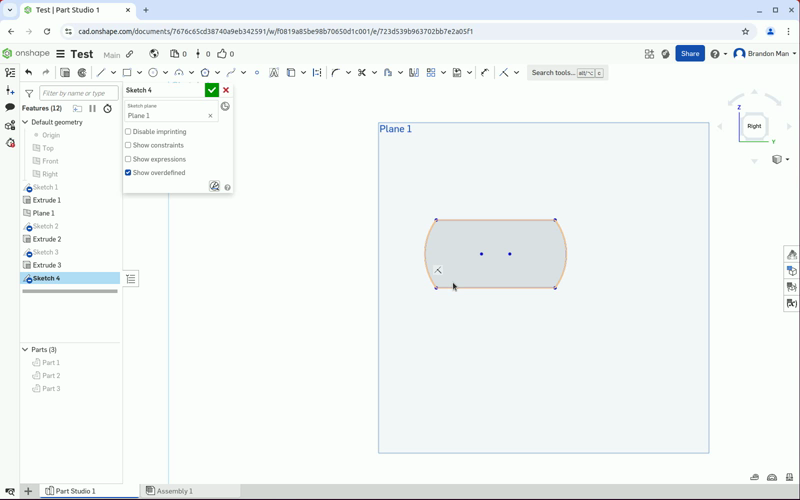
scroll(-6)
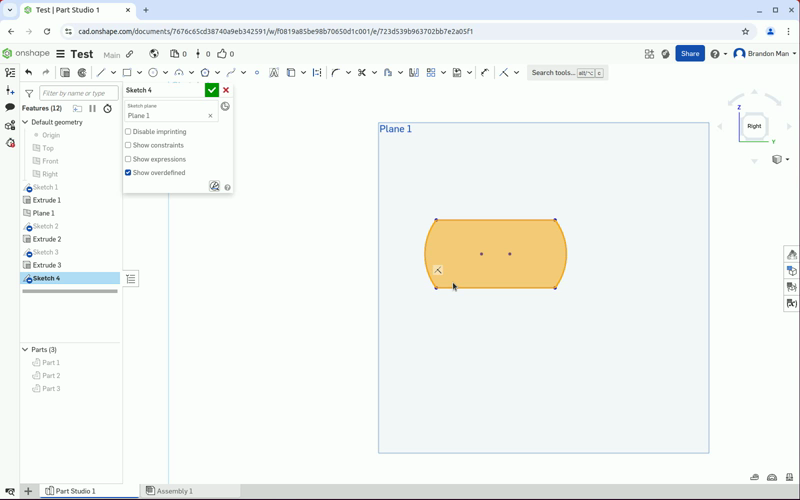
scroll(-6)
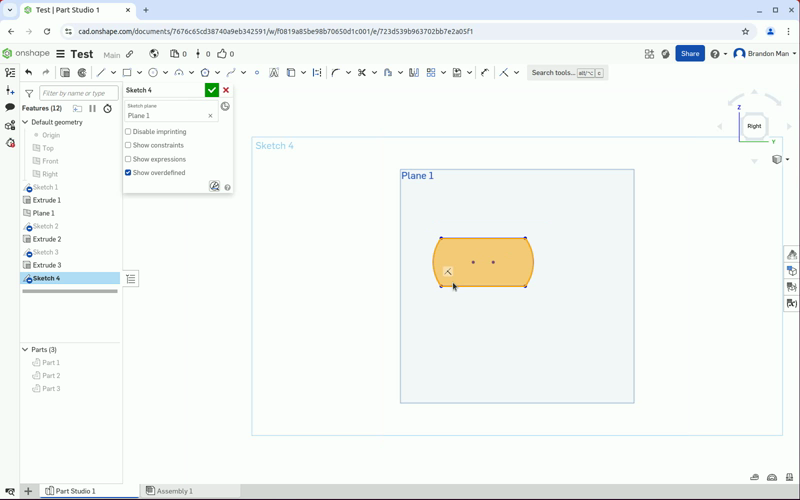
scroll(-6)
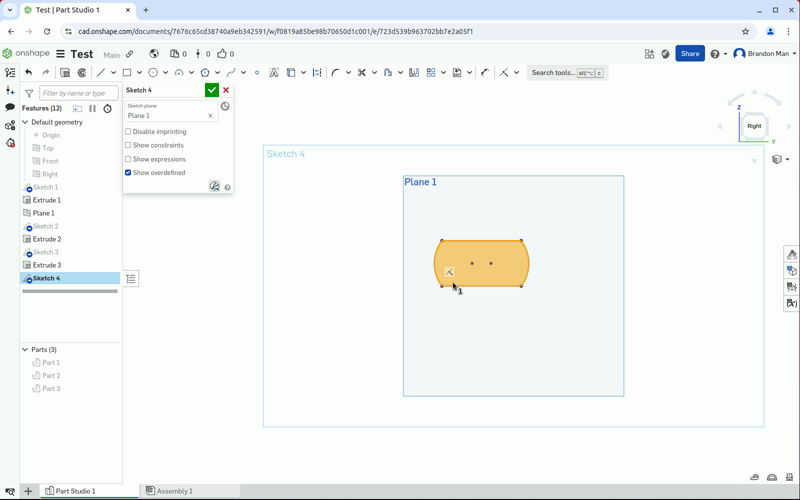
scroll(-6)
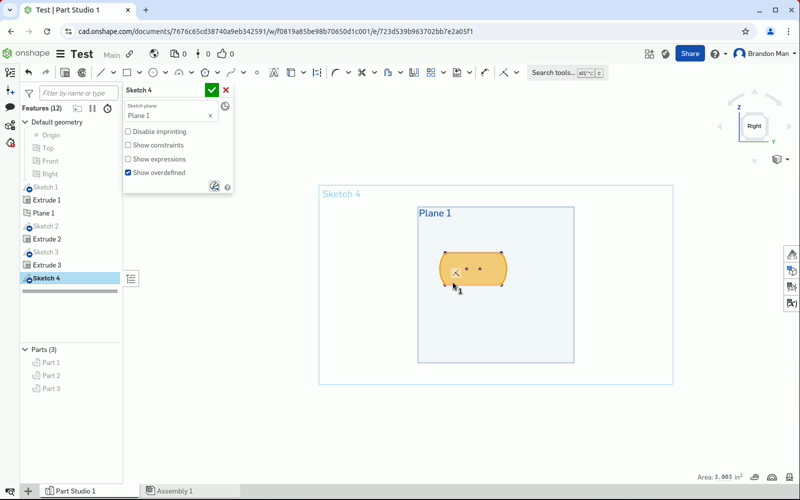
scroll(-6)
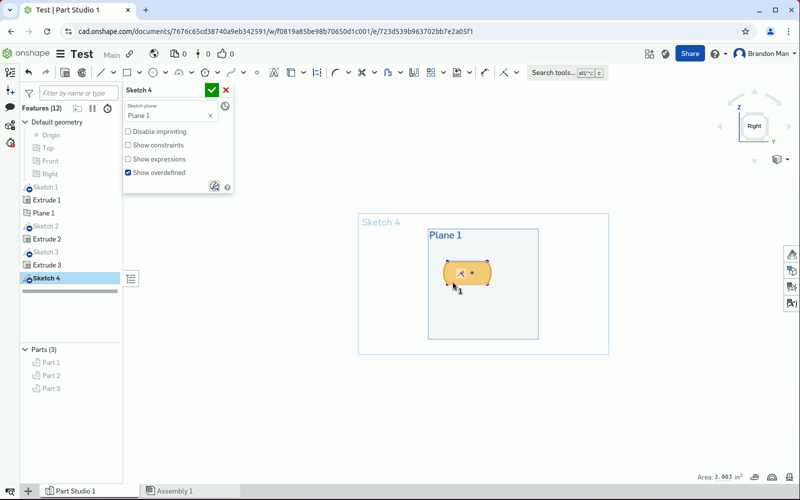
scroll(-6)
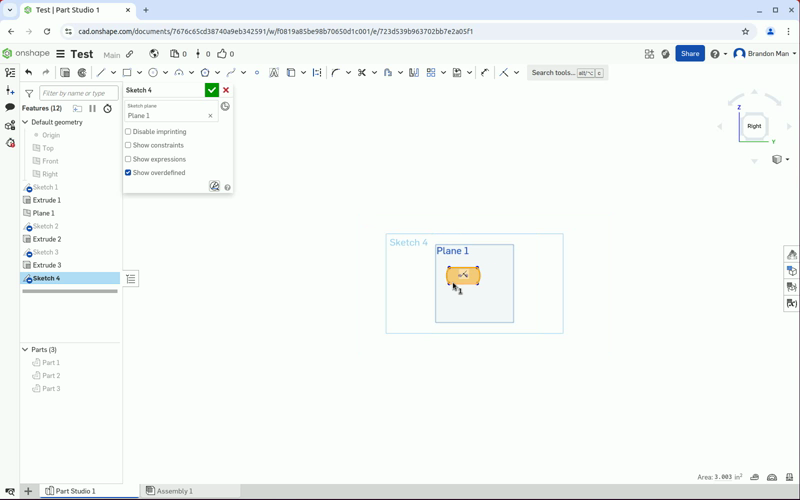
scroll(-6)
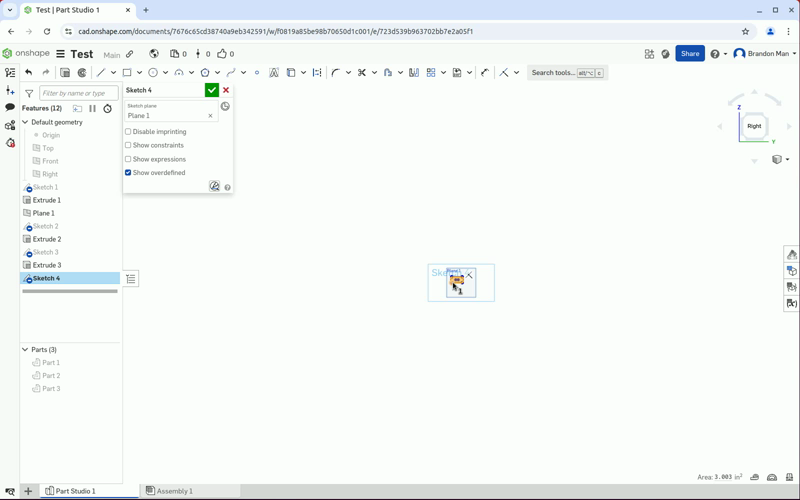
mouse_move(73, 352)
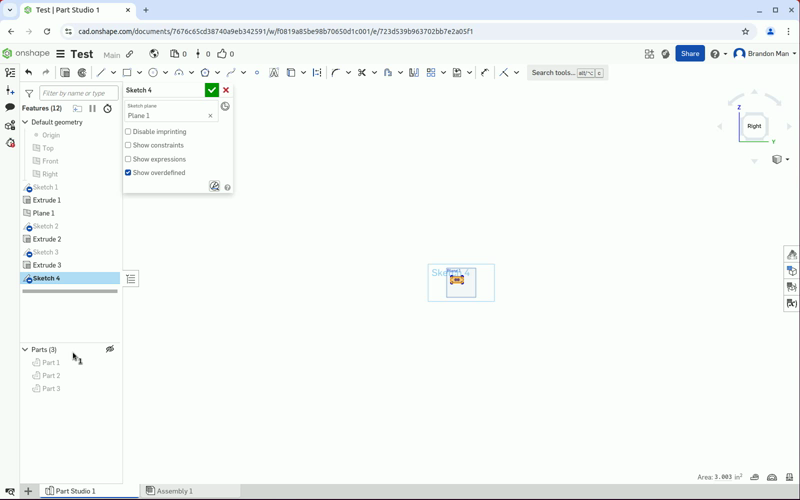
key(shift+y)
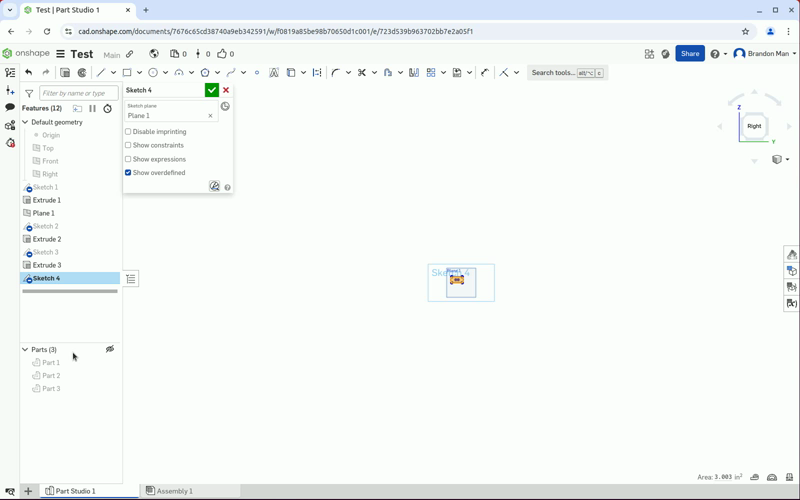
key(shift+e)
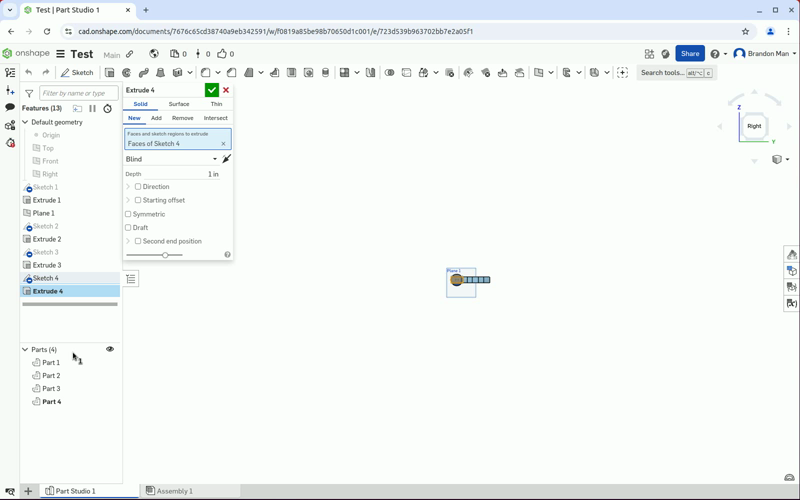
mouse_move(143, 106)
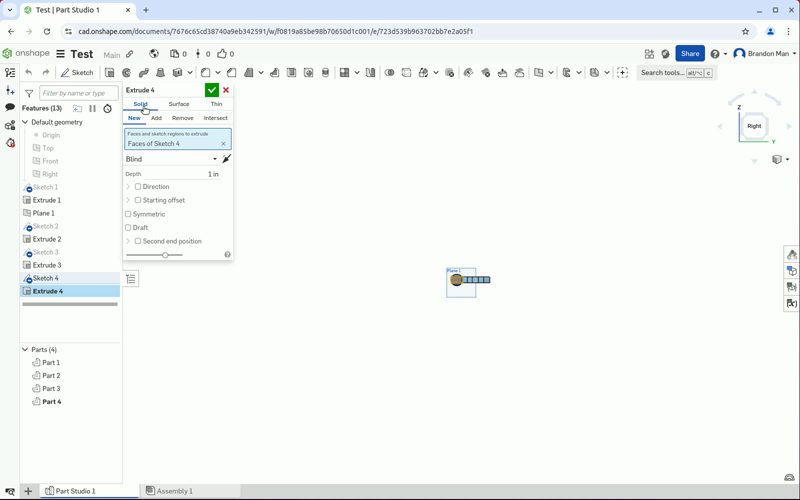
click(143, 106)
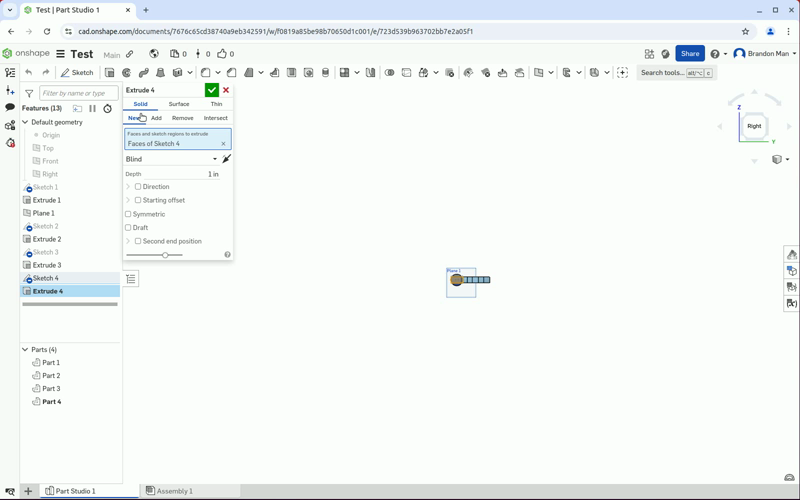
mouse_move(137, 120)
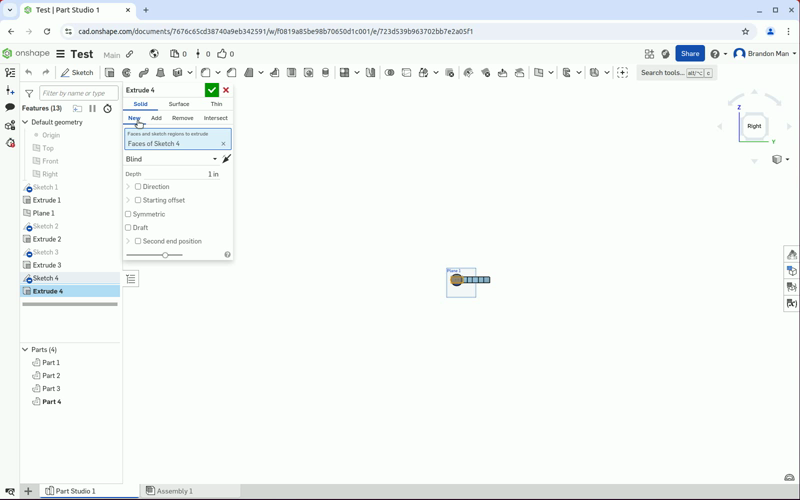
click(137, 120)
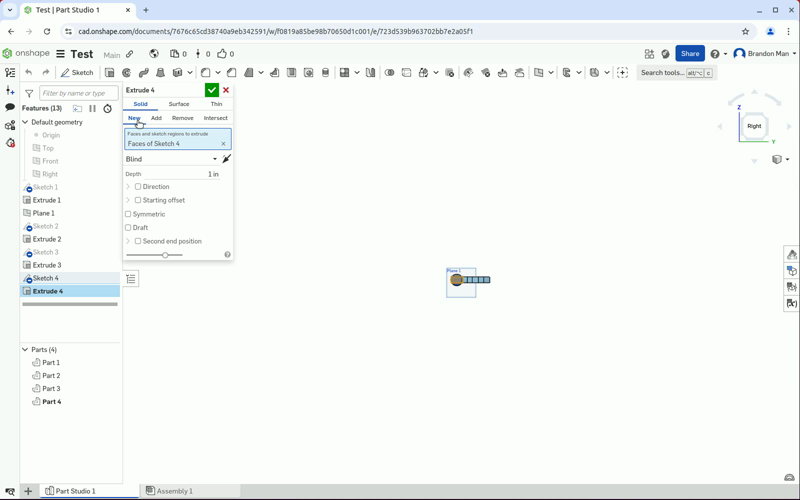
key(tab, 4)
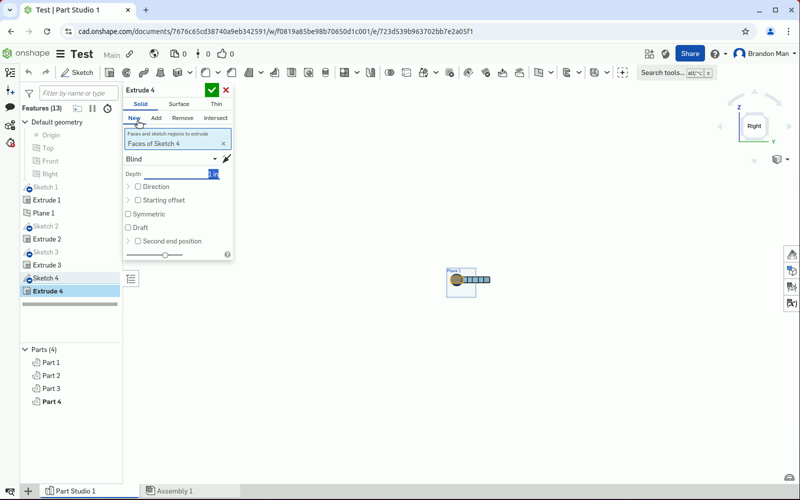
text(2.407)
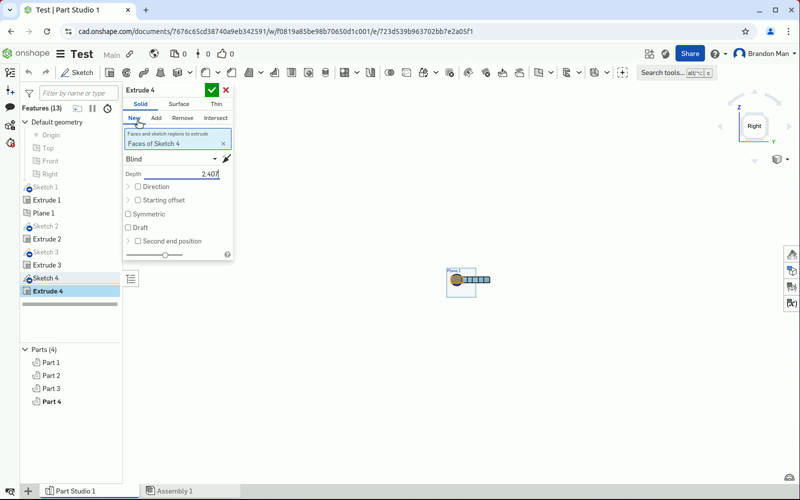
key(enter)
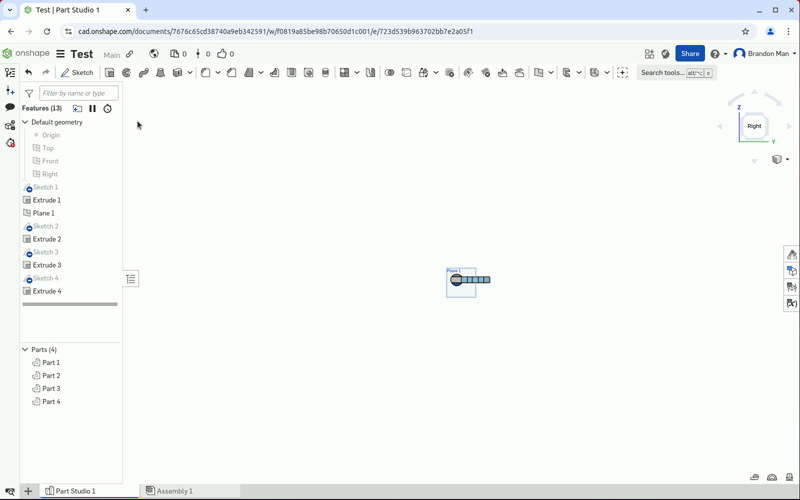
key(shift+h)
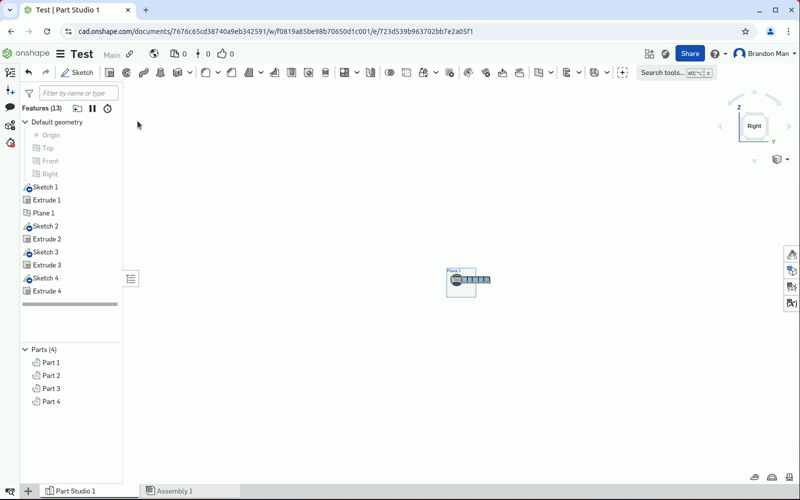
key(shift+h)
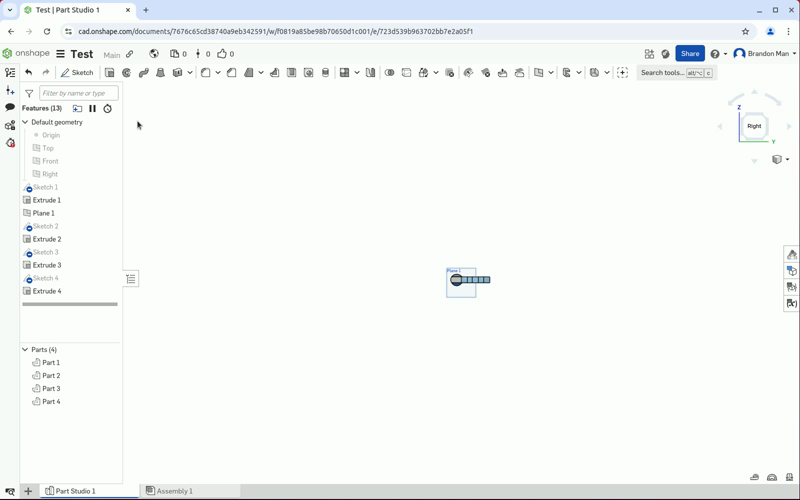
mouse_move(73, 189)
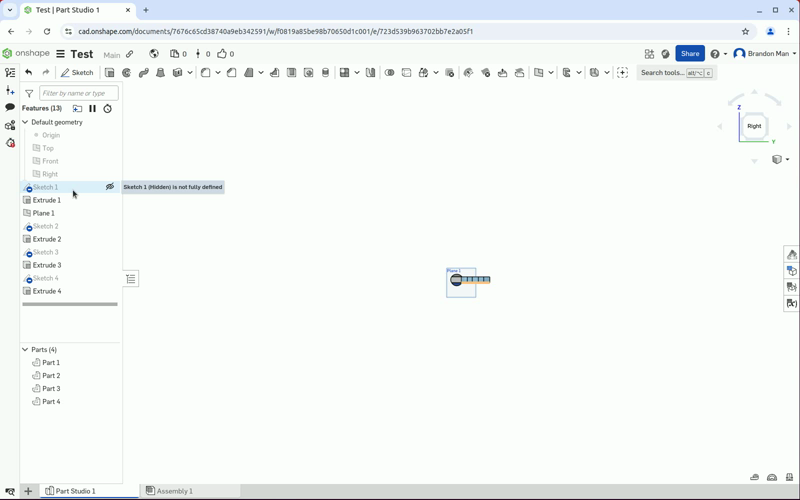
click(73, 189)
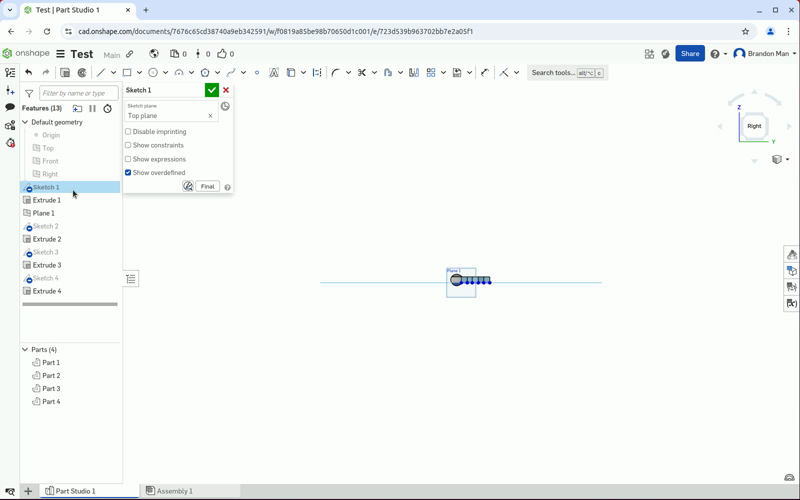
mouse_move(229, 92)
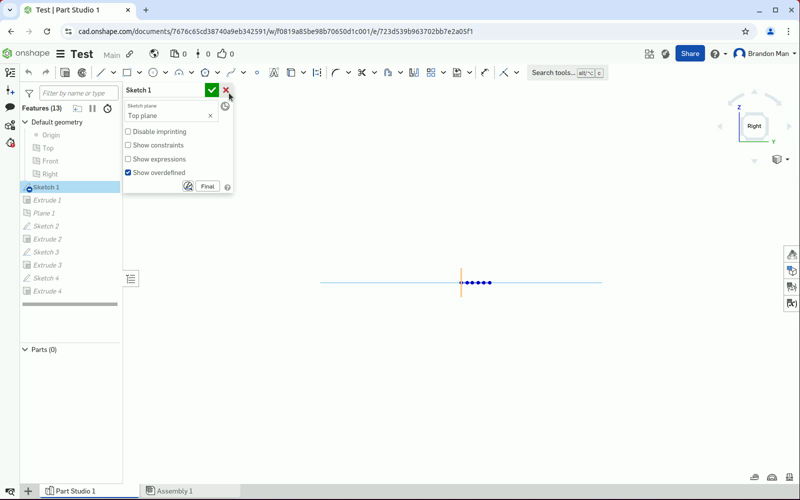
click(229, 92)
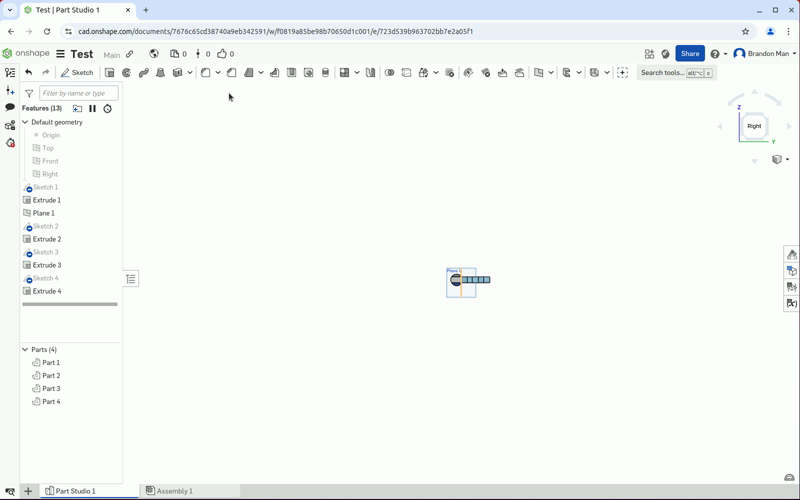
mouse_move(541, 75)
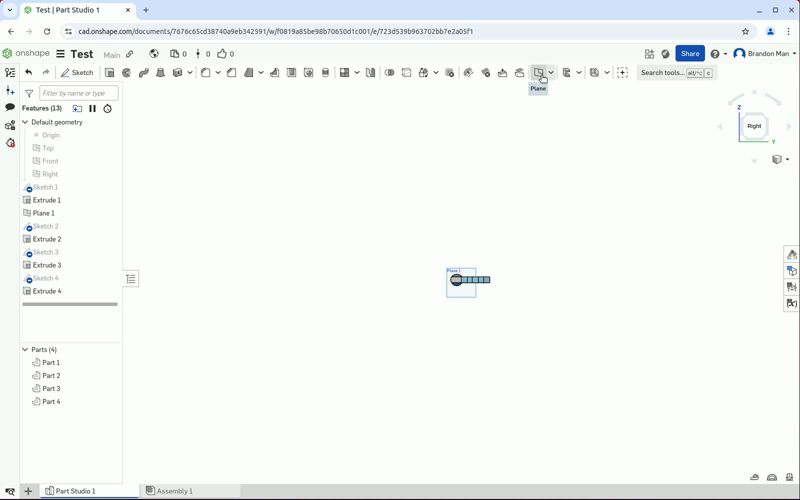
click(541, 75)
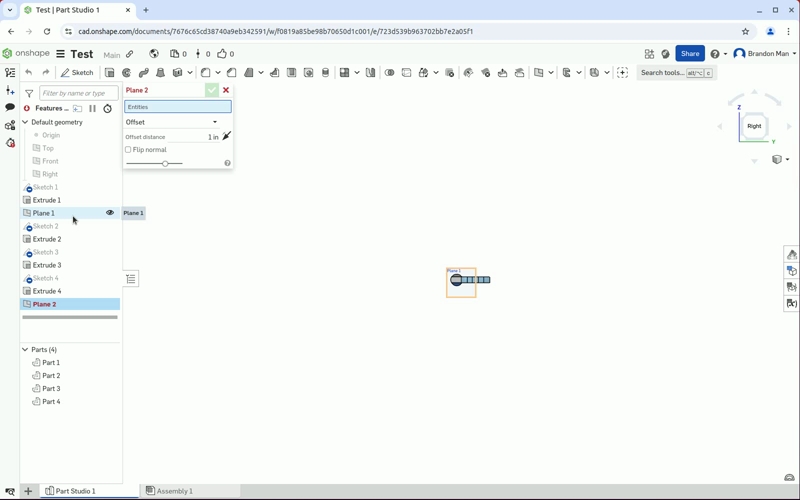
scroll(3)
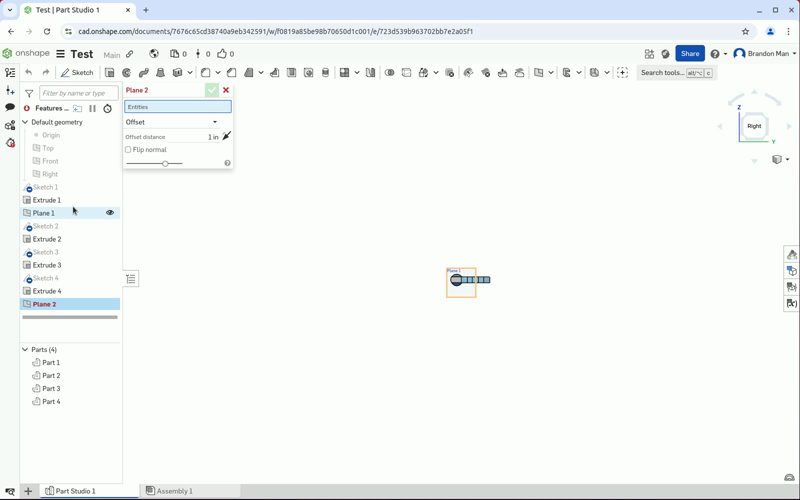
mouse_move(73, 176)
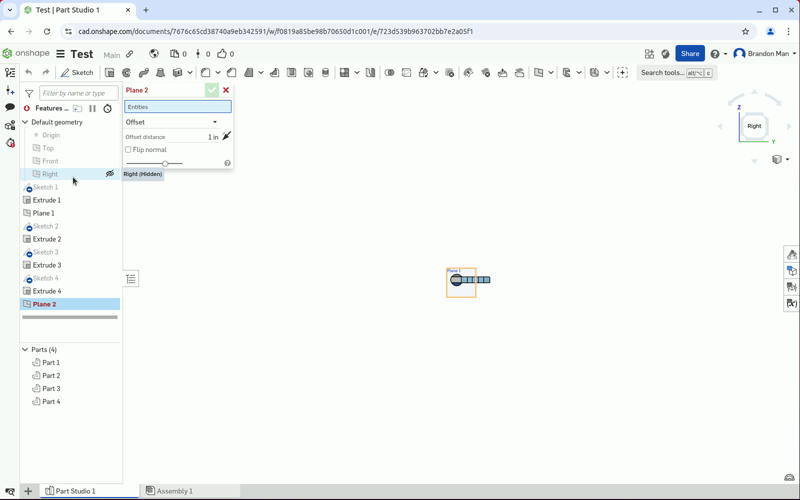
click(73, 176)
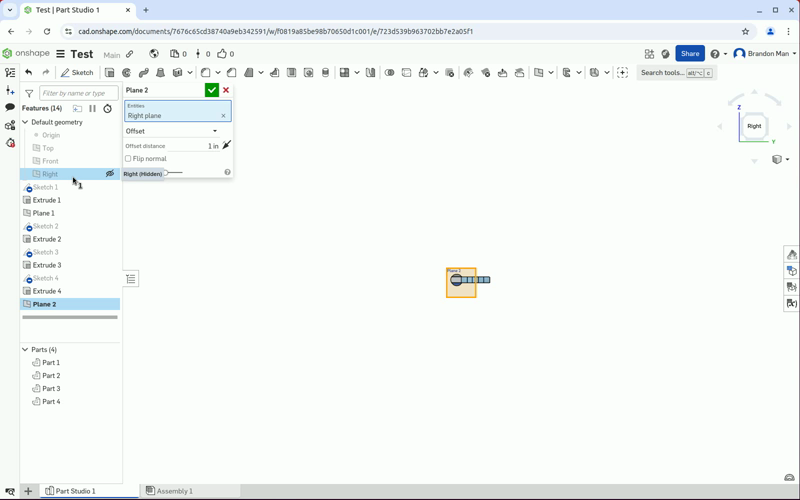
key(tab, 2)
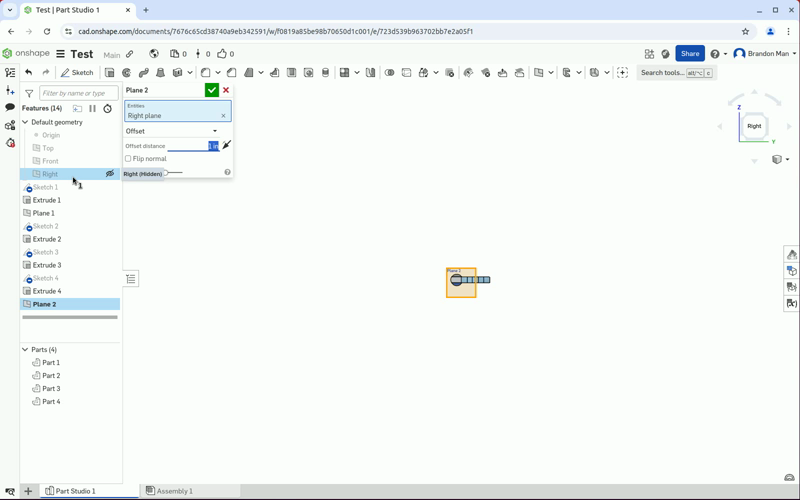
text(12.756)
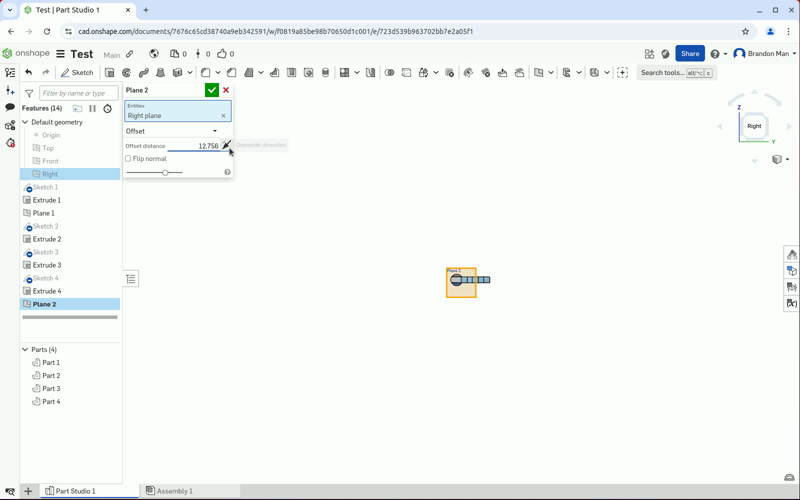
mouse_move(229, 147)
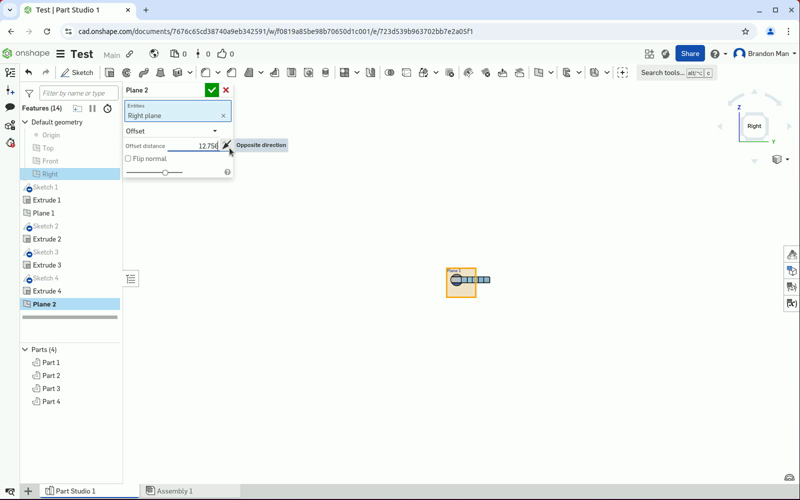
click(229, 147)
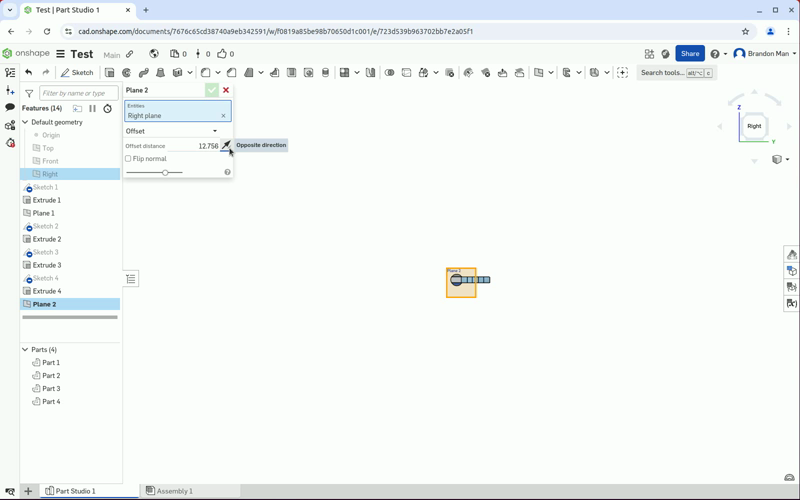
key(enter, 2)
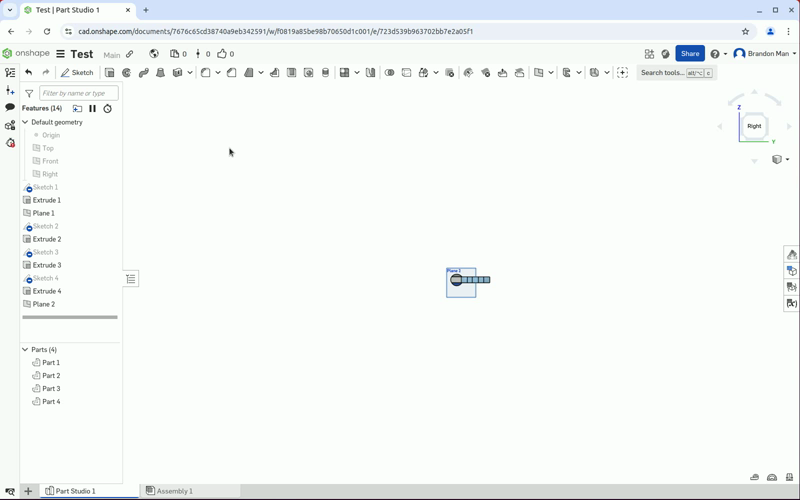
key(shift+s)
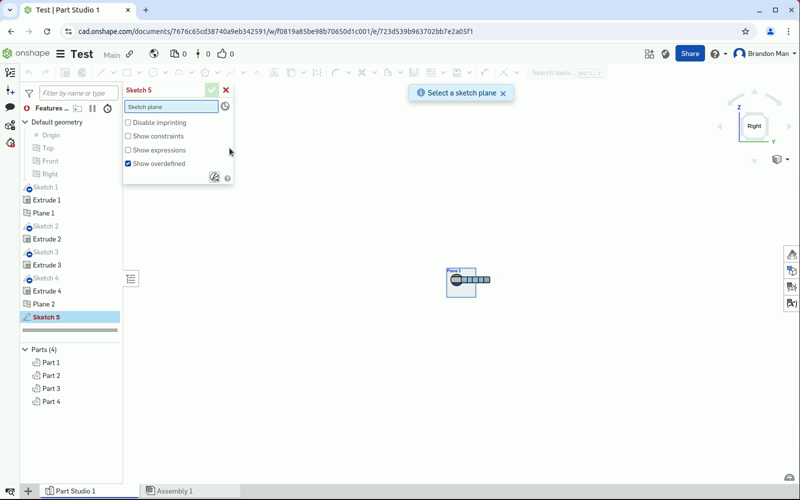
mouse_move(73, 306)
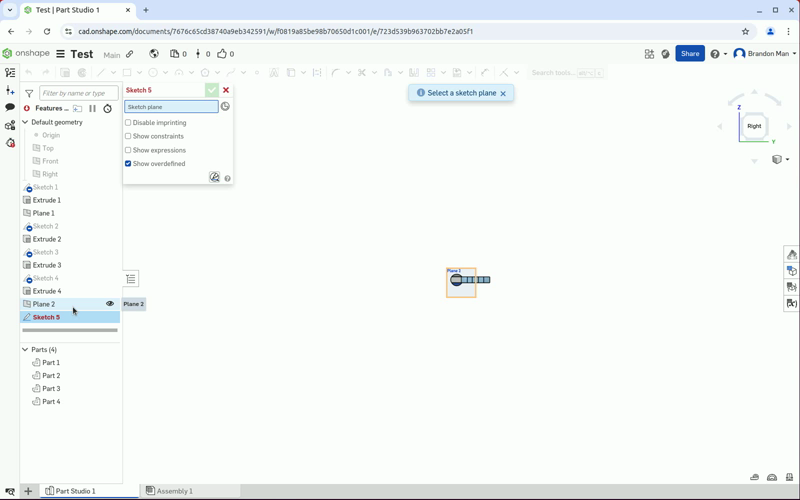
click(73, 306)
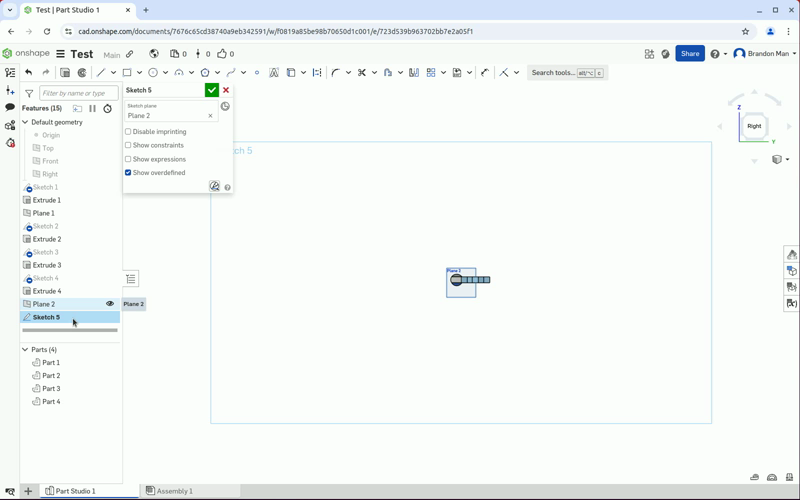
mouse_move(73, 352)
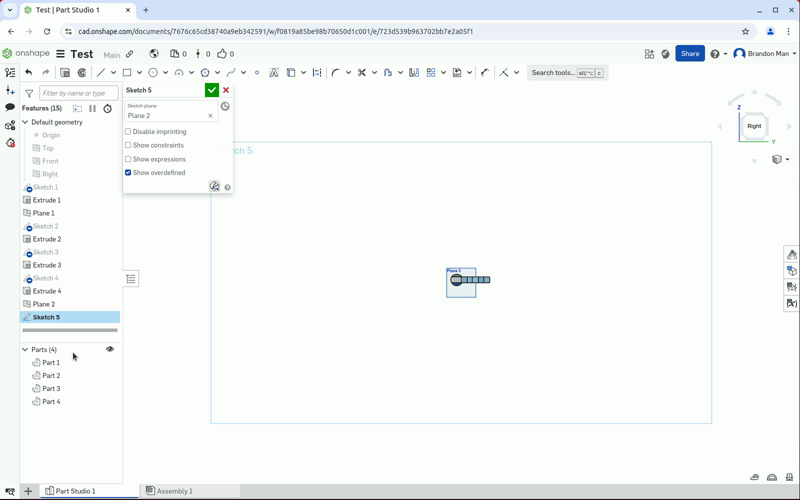
key(y)
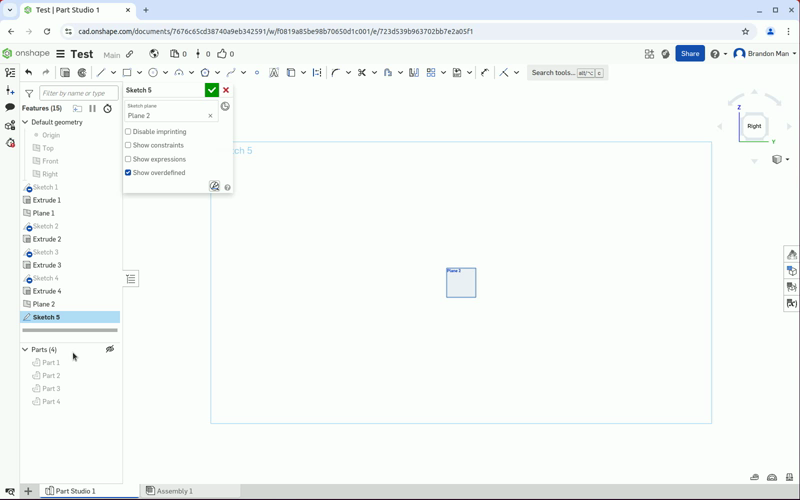
key(c)
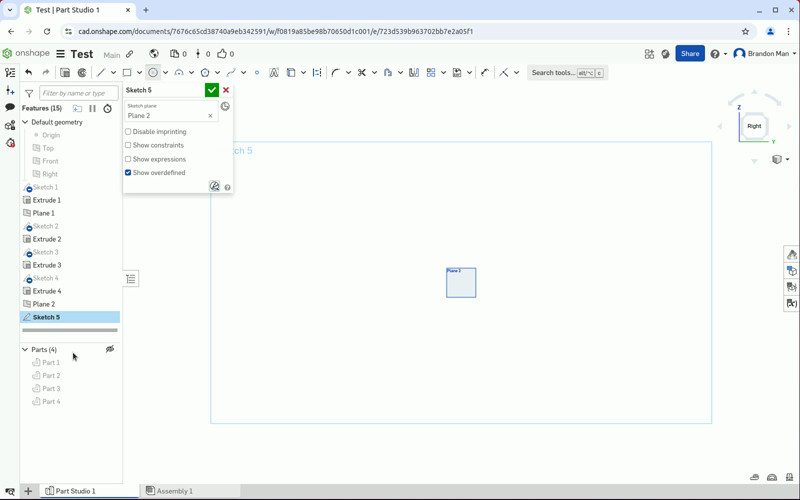
key_down(shift)
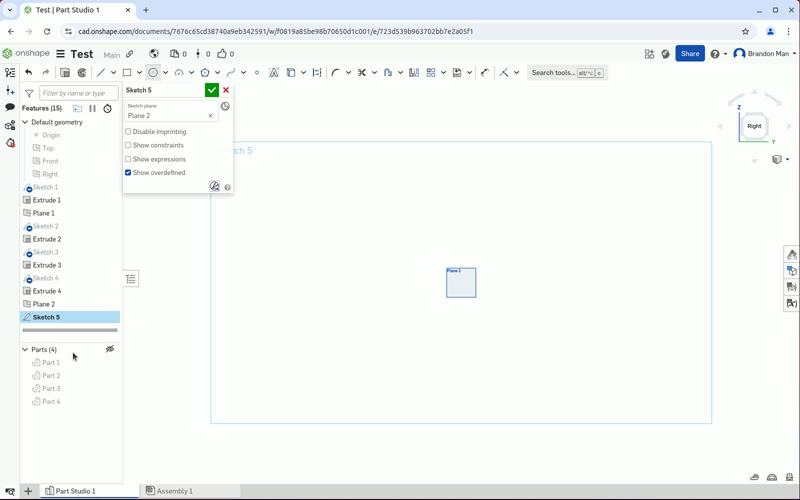
mouse_move(476, 280)
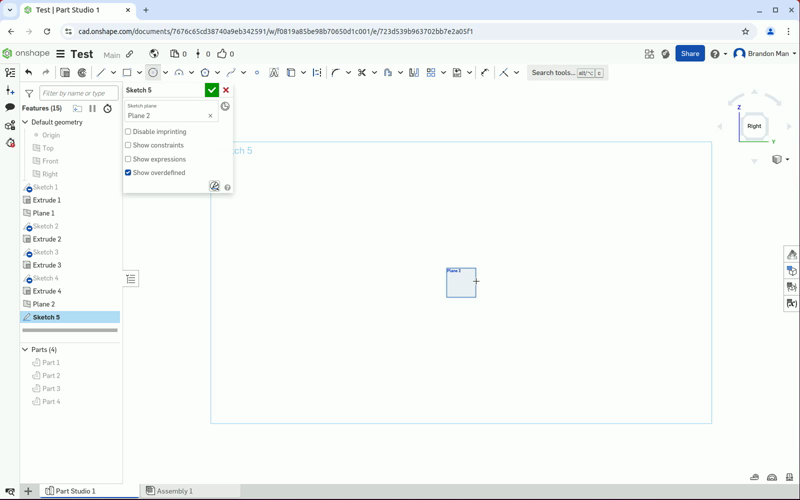
click(476, 280)
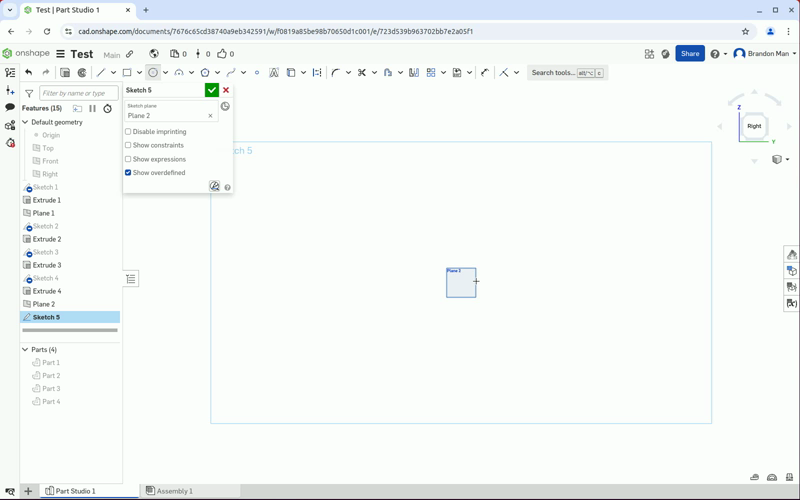
key_up(shift)
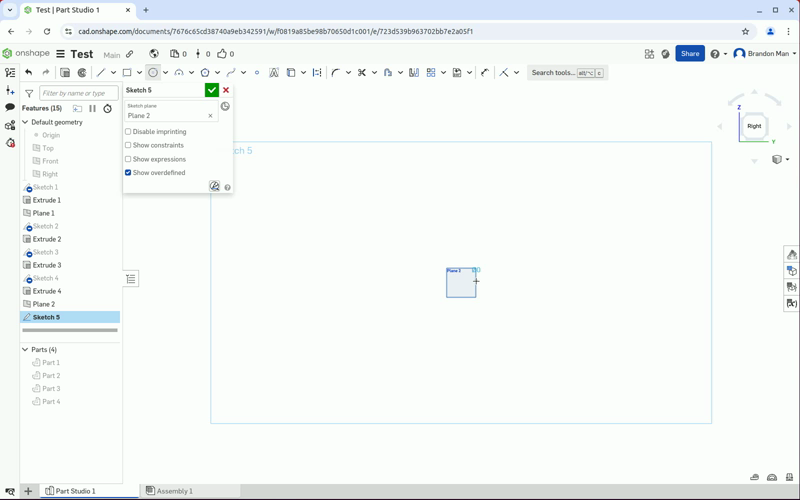
mouse_move(479, 280)
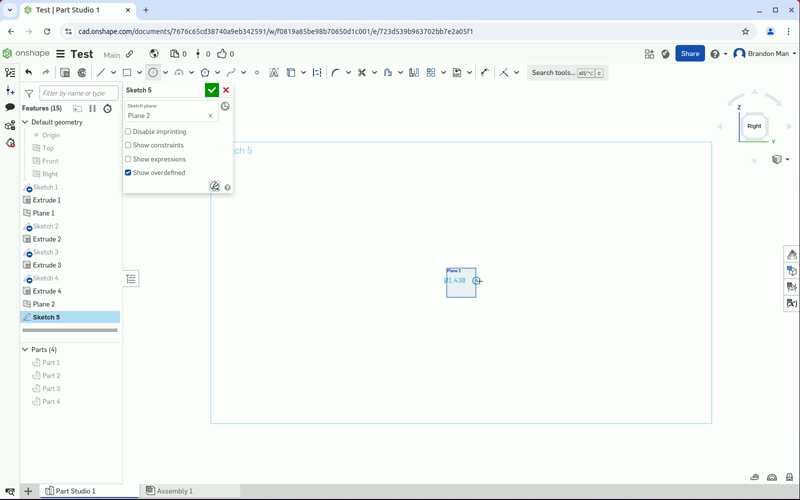
click(479, 280)
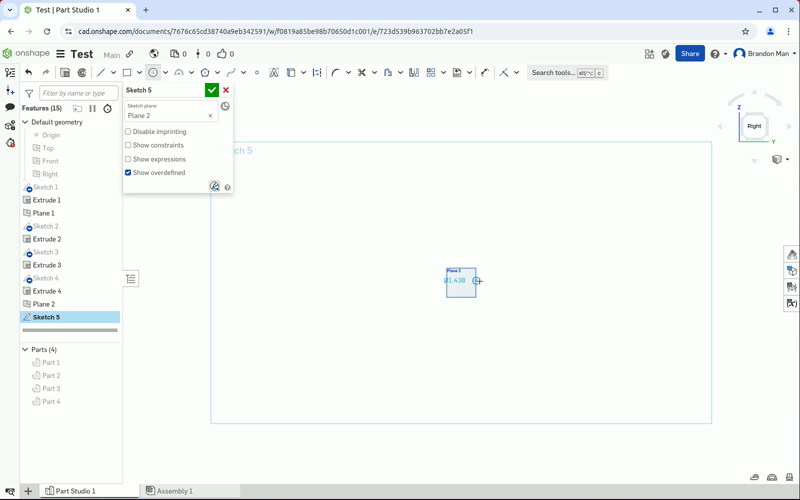
key(esc)
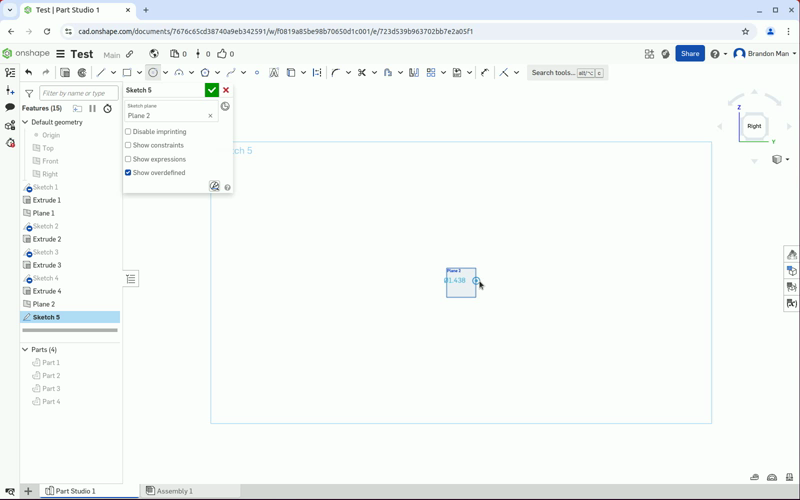
key(c)
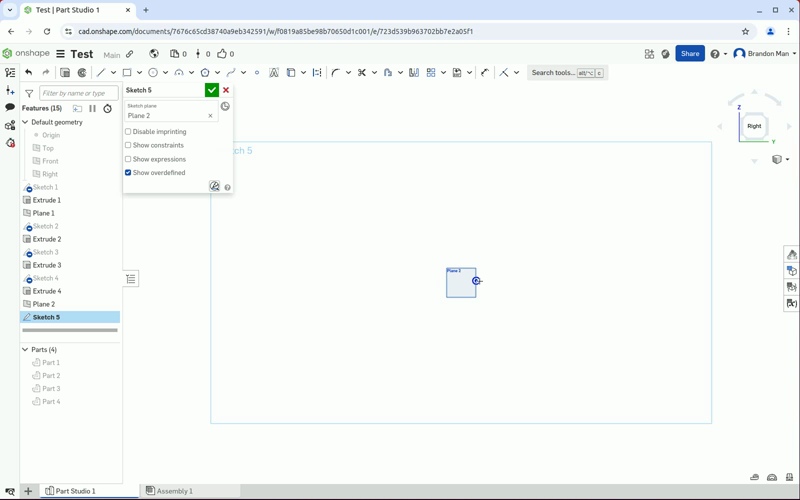
key_down(shift)
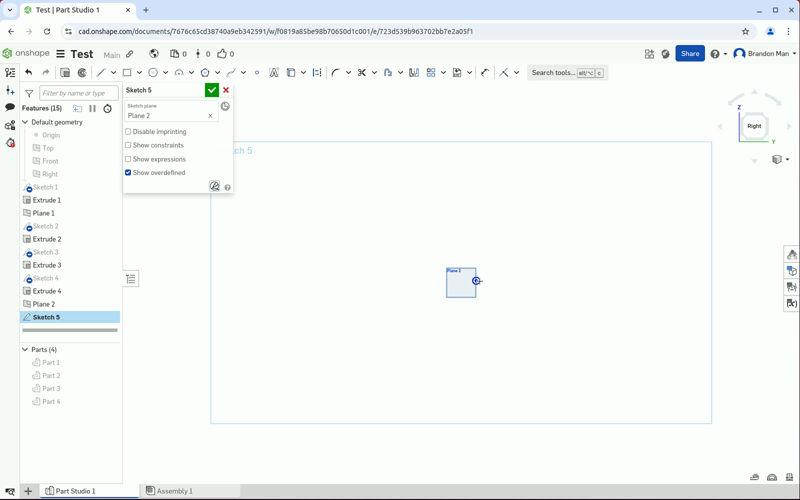
mouse_move(476, 280)
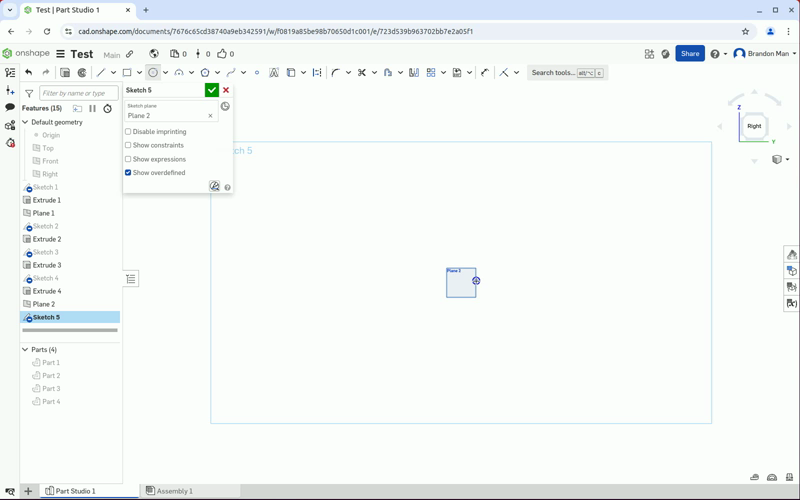
scroll(6)
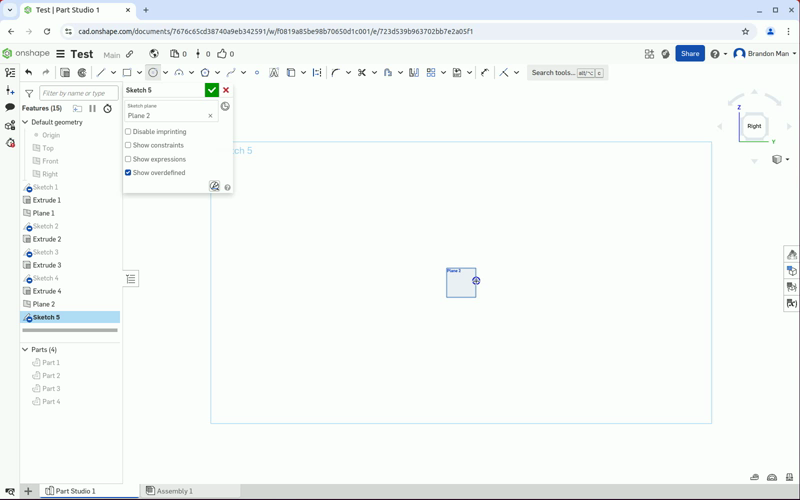
scroll(6)
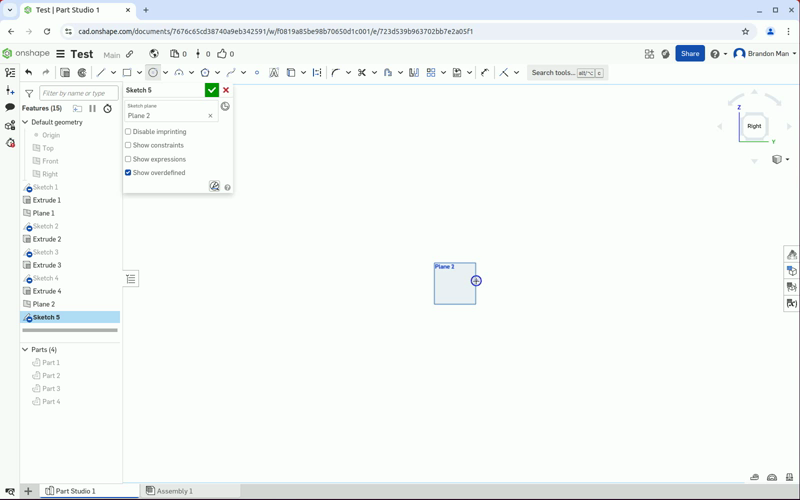
scroll(6)
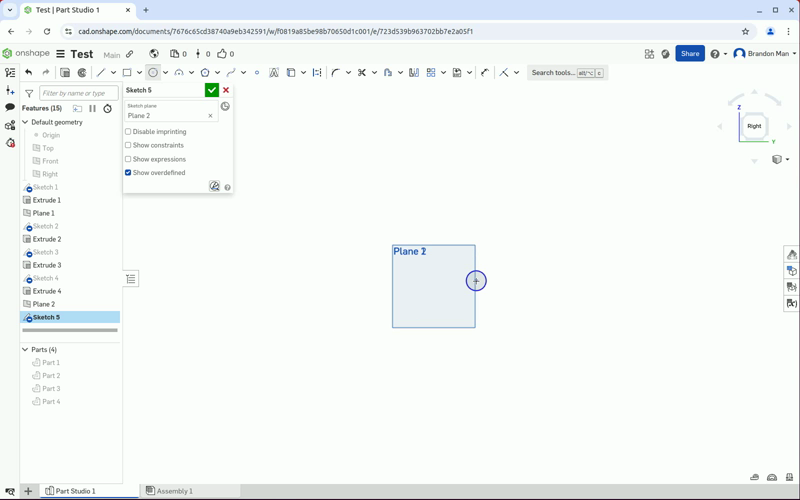
scroll(6)
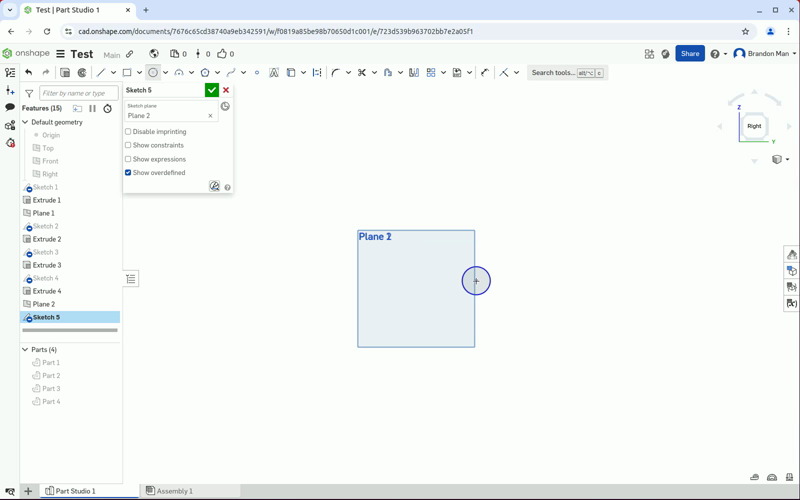
scroll(6)
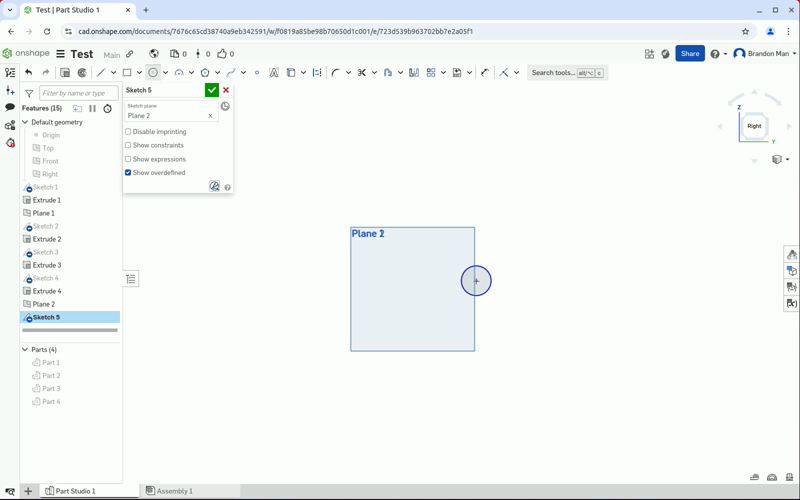
scroll(6)
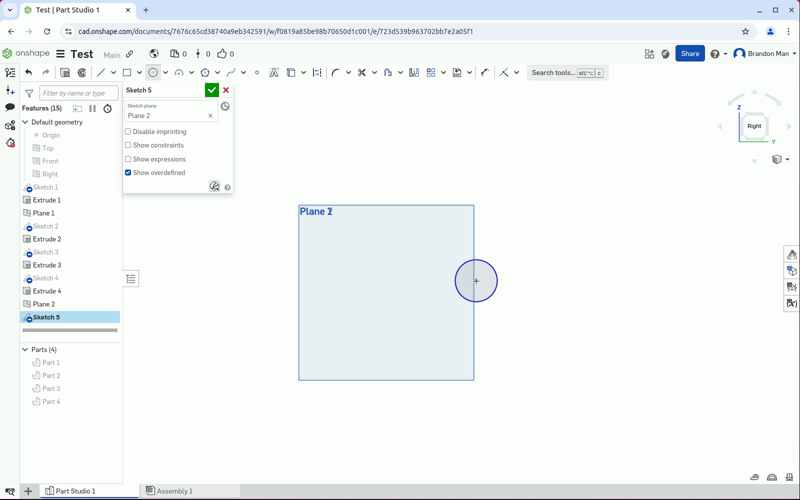
scroll(6)
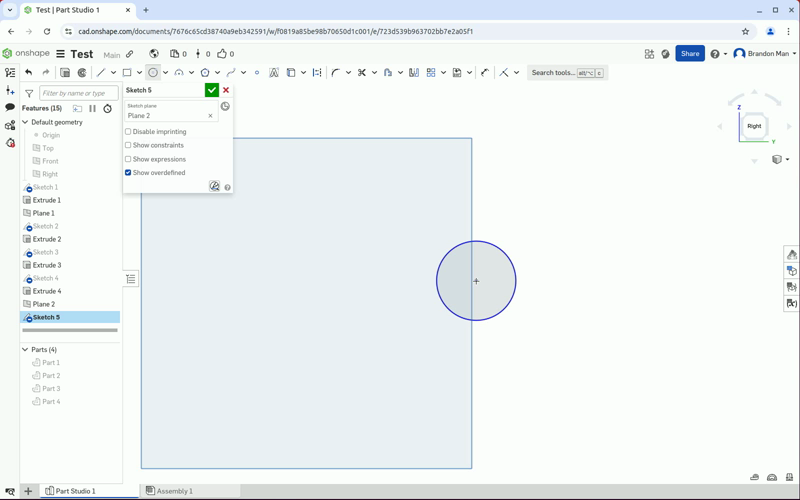
click(476, 280)
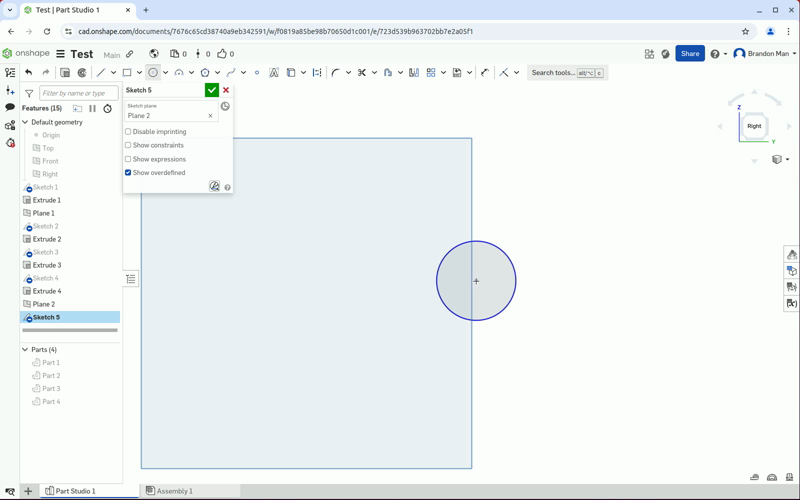
scroll(-6)
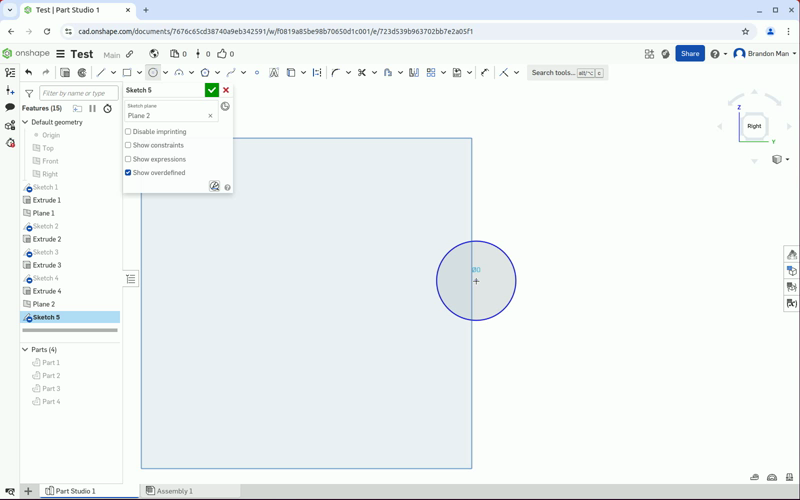
scroll(-6)
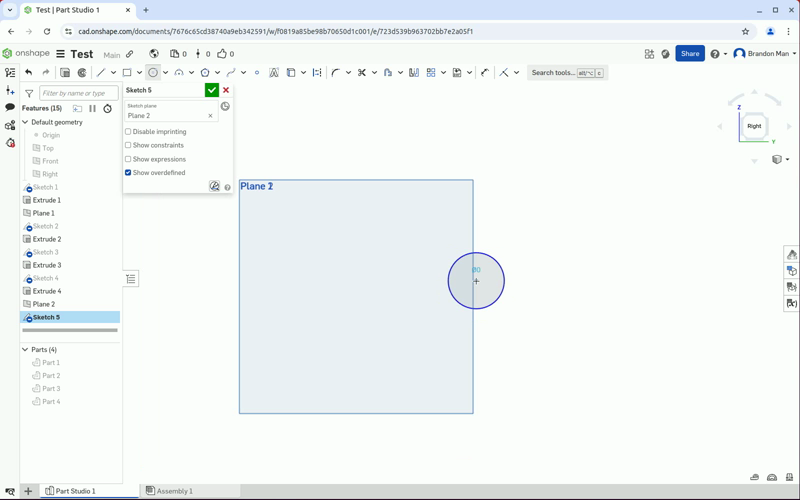
scroll(-6)
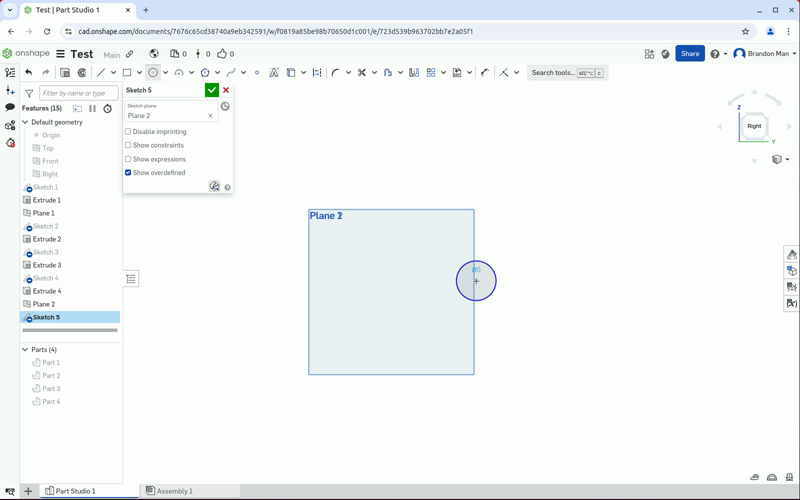
scroll(-6)
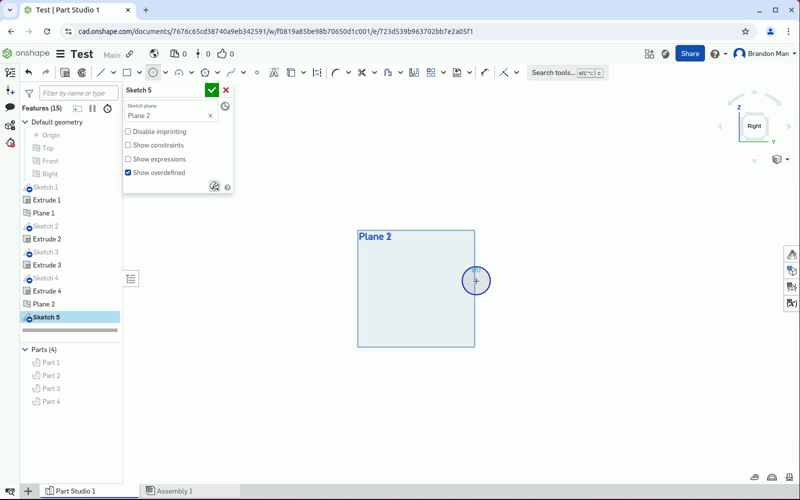
scroll(-6)
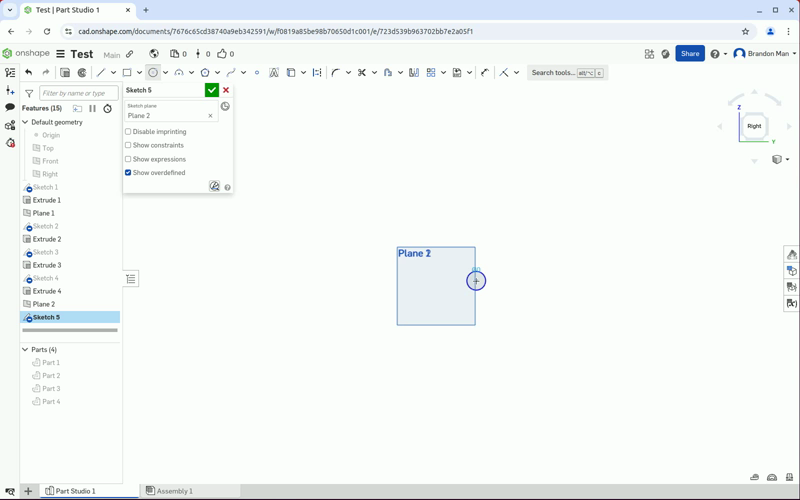
scroll(-6)
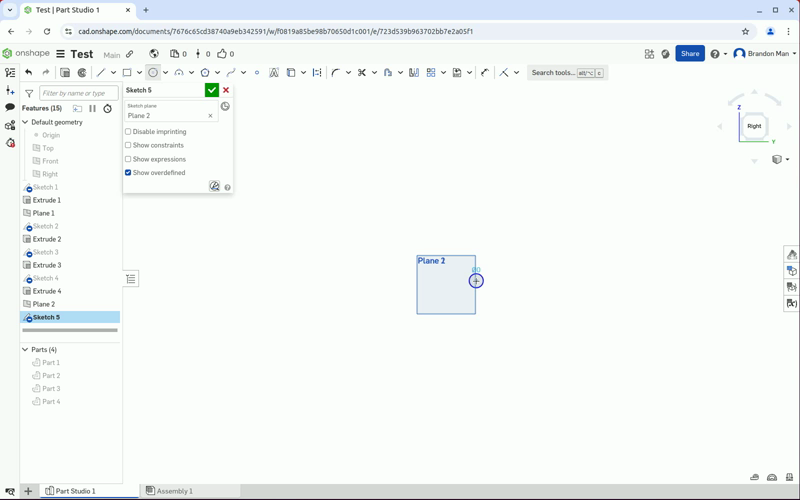
scroll(-6)
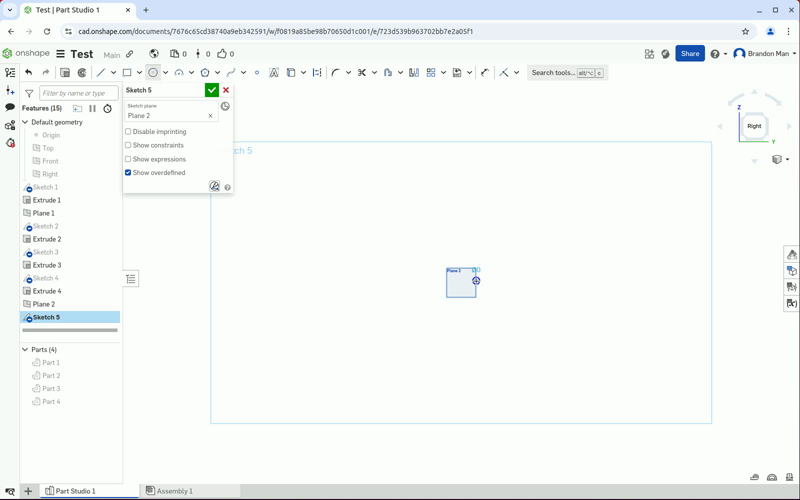
key_up(shift)
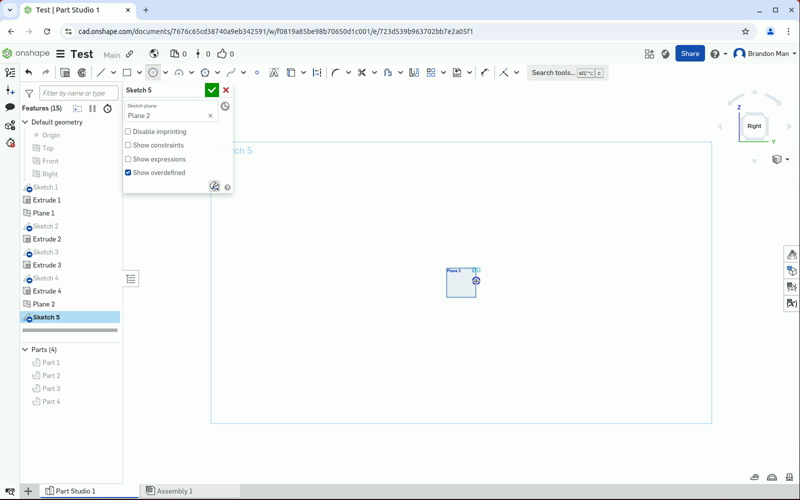
mouse_move(478, 280)
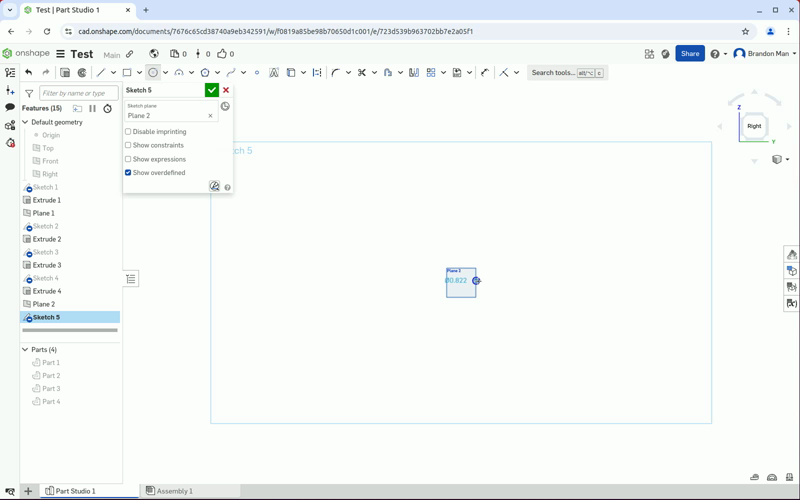
scroll(6)
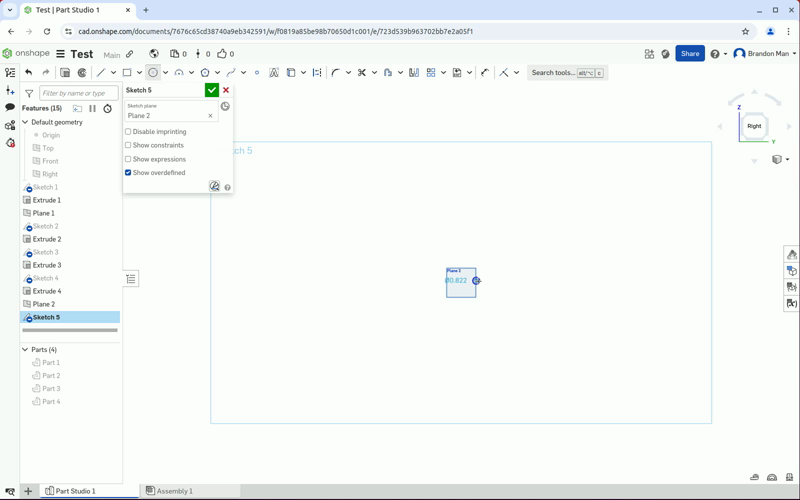
scroll(6)
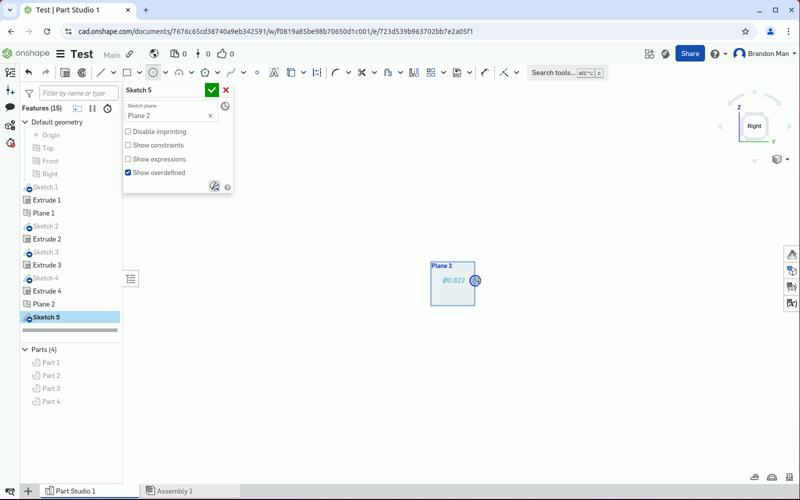
scroll(6)
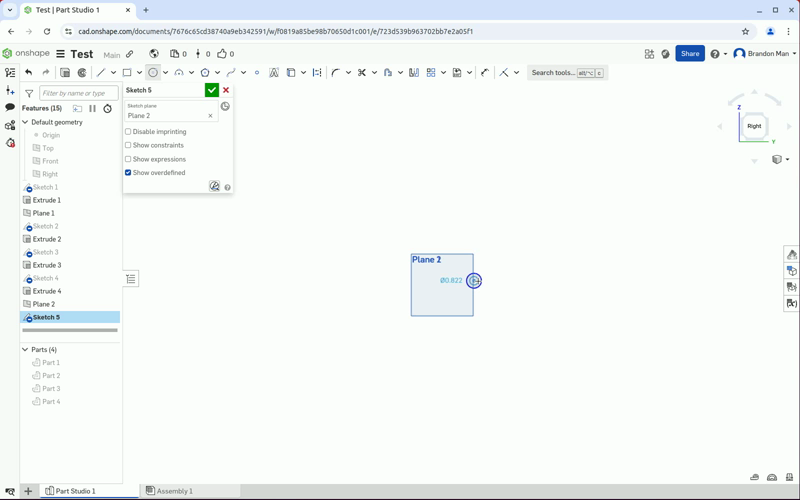
scroll(6)
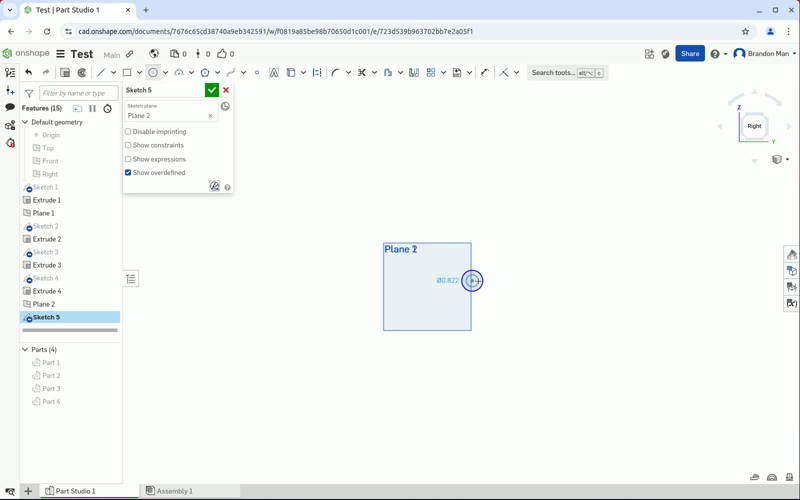
scroll(6)
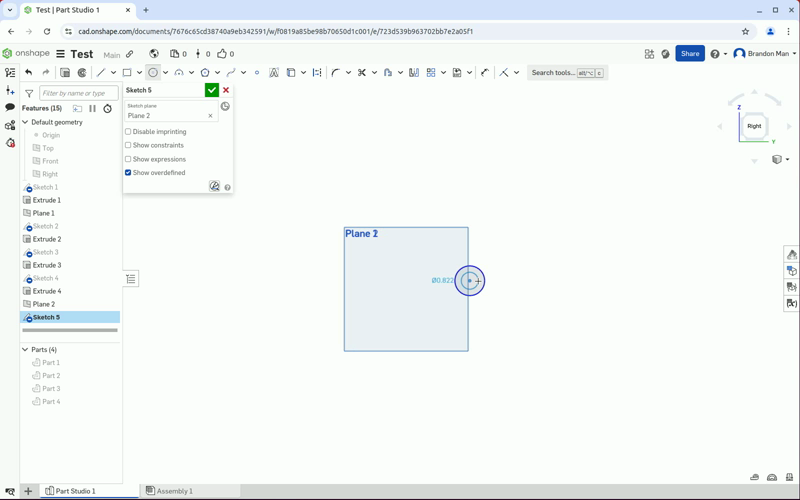
scroll(6)
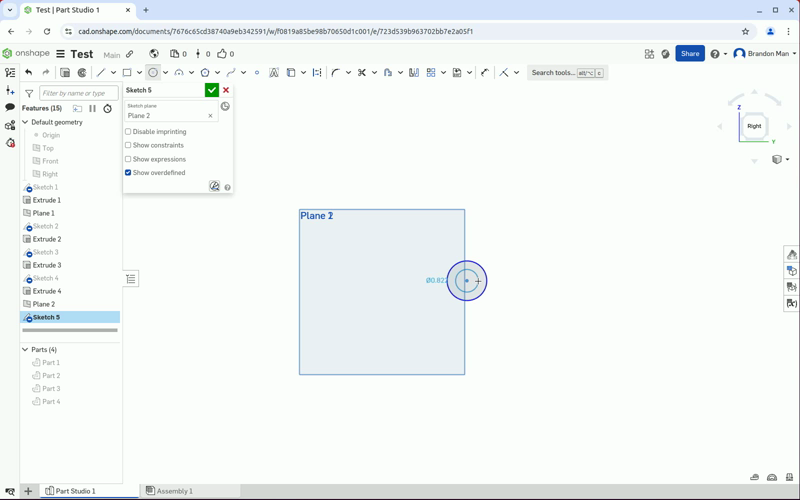
scroll(6)
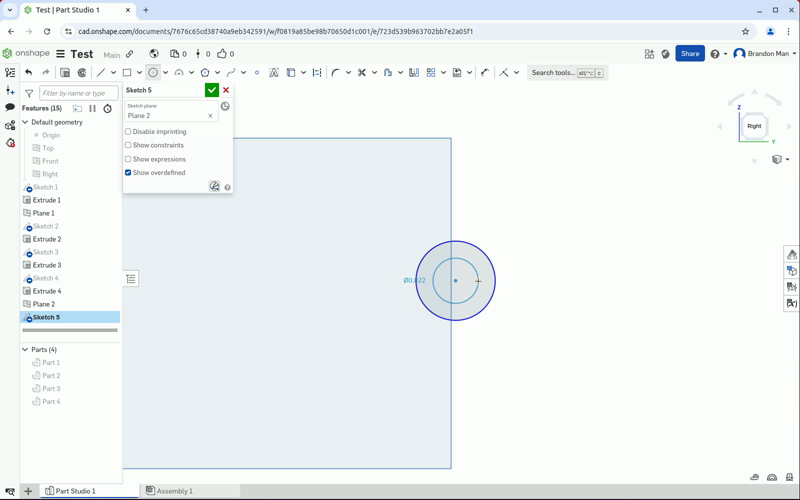
click(478, 280)
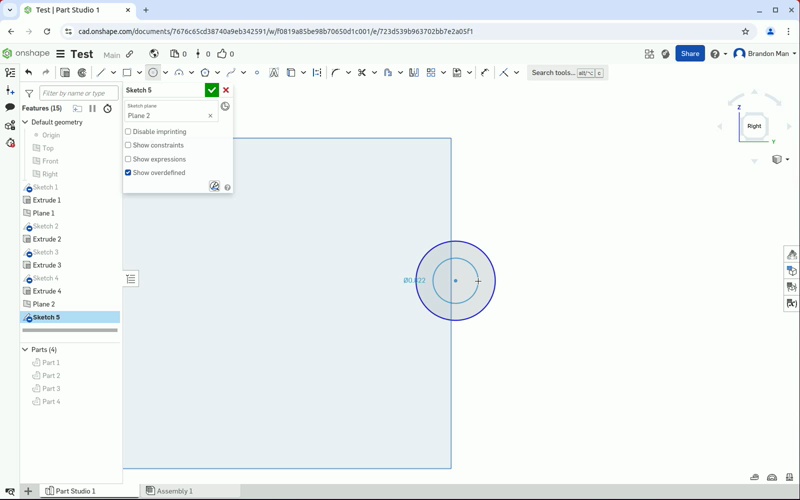
scroll(-6)
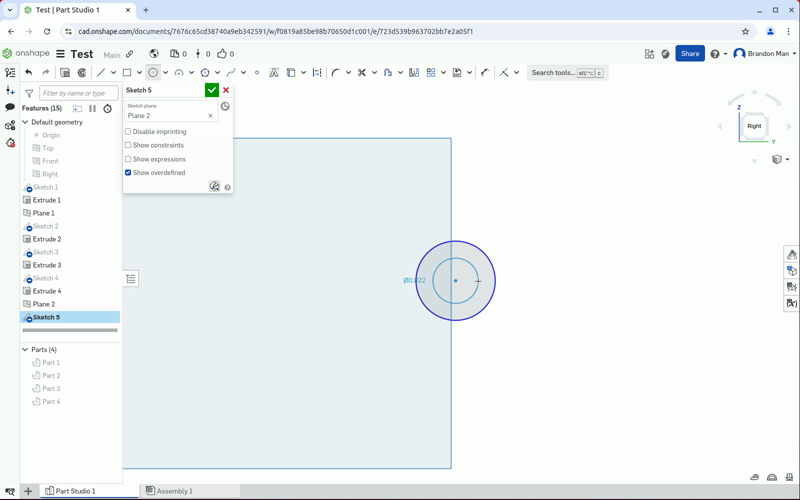
scroll(-6)
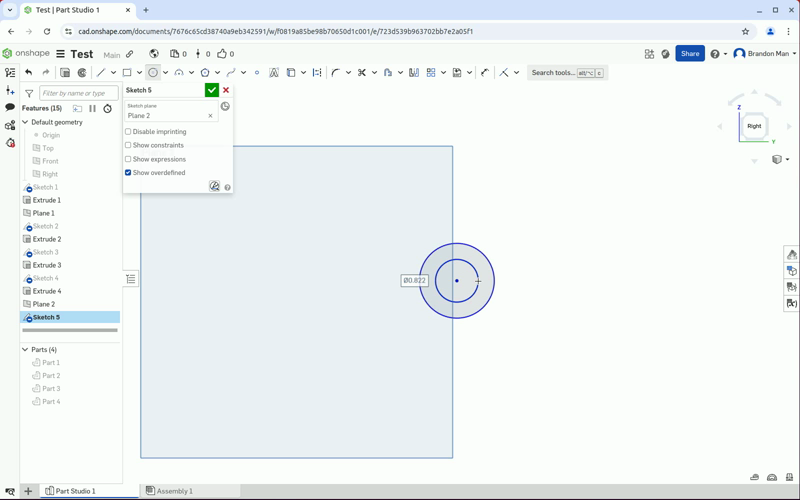
scroll(-6)
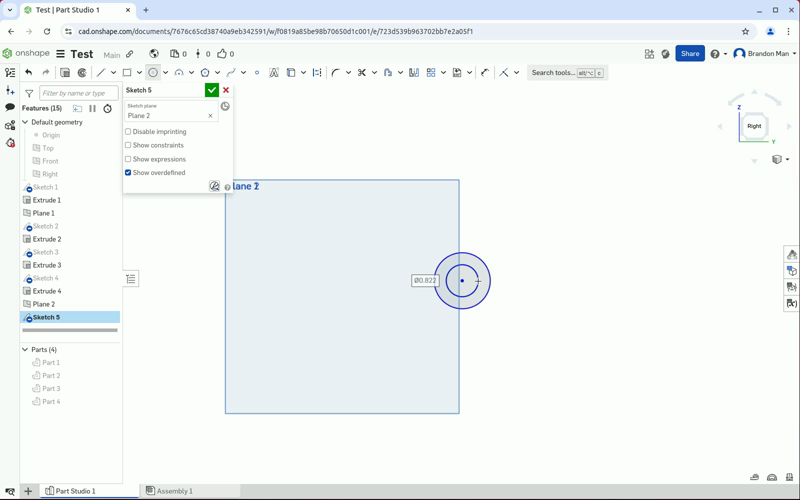
scroll(-6)
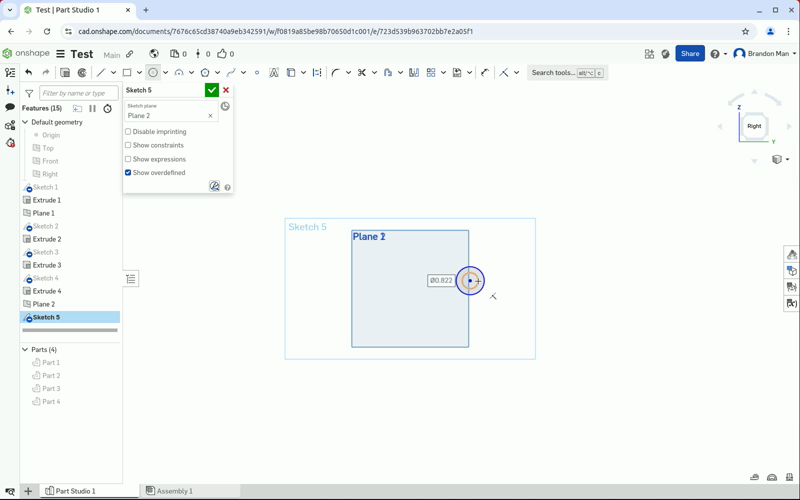
scroll(-6)
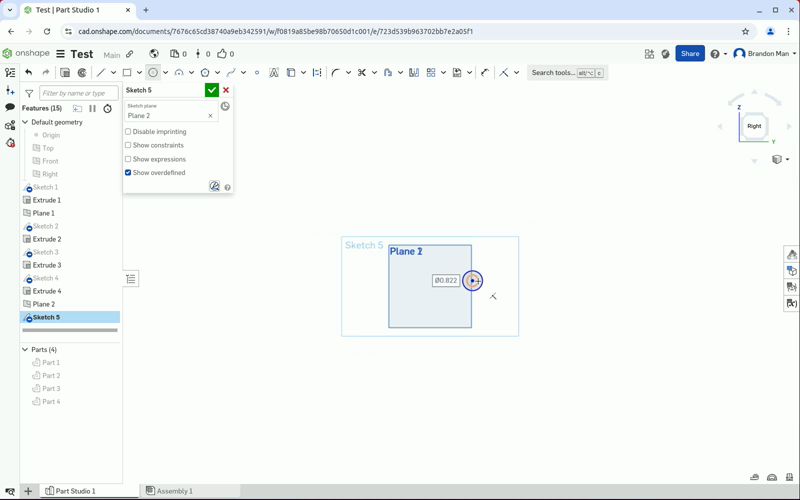
scroll(-6)
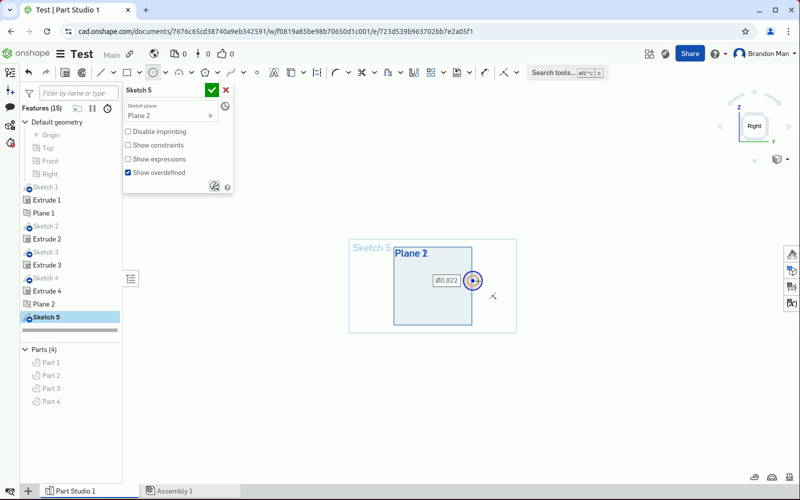
scroll(-6)
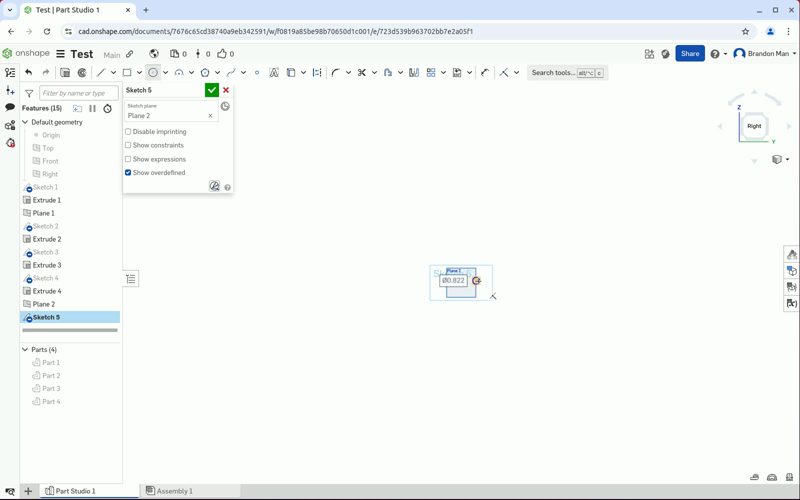
key(esc)
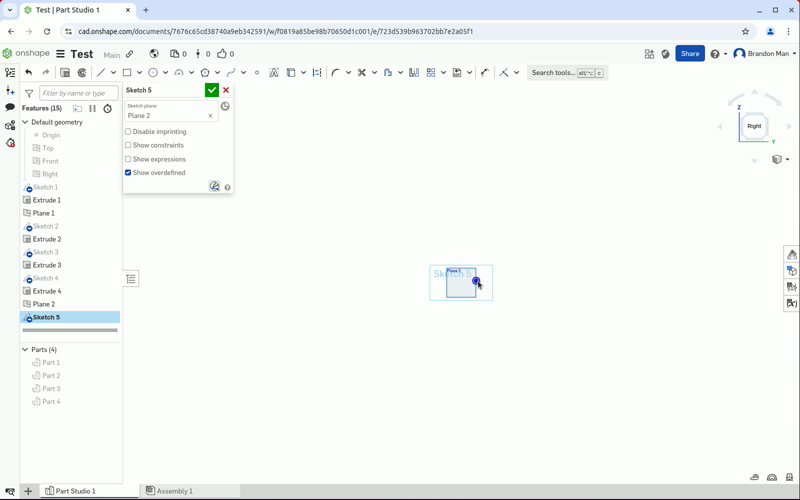
mouse_move(473, 281)
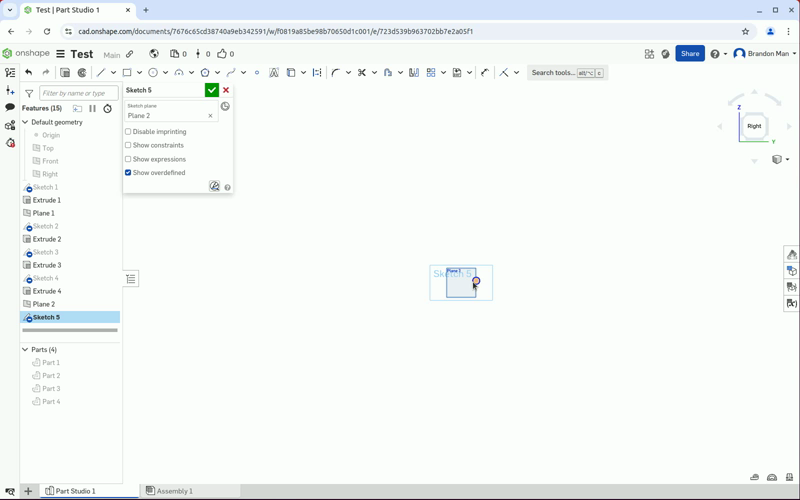
scroll(6)
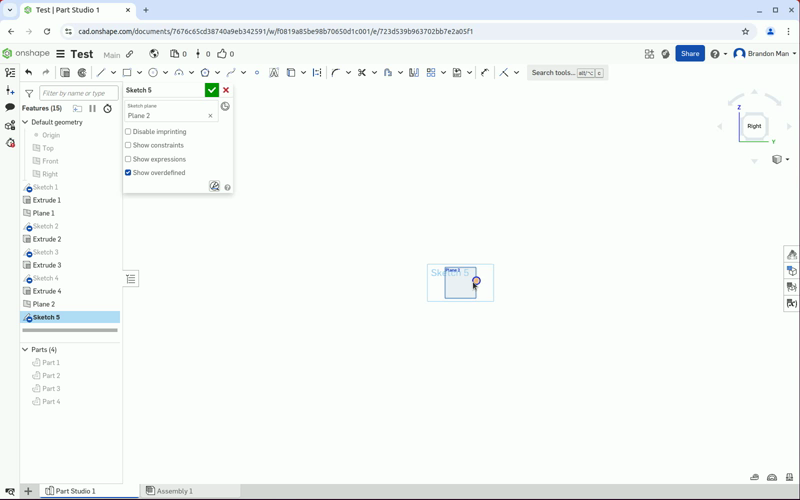
scroll(6)
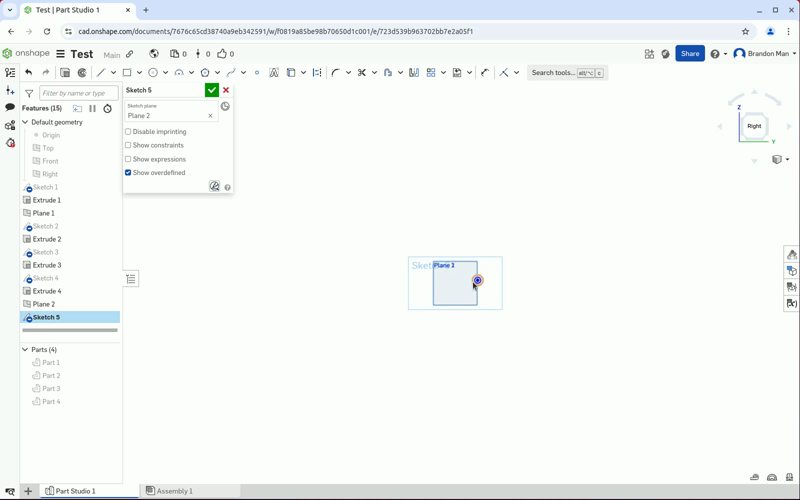
scroll(6)
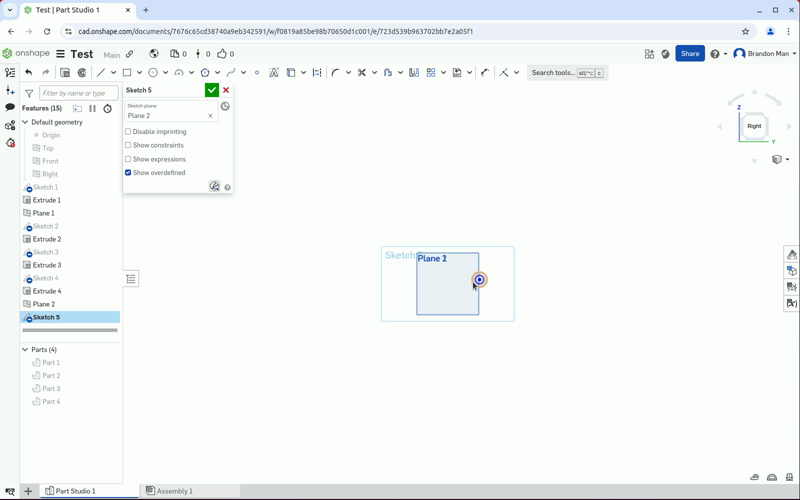
scroll(6)
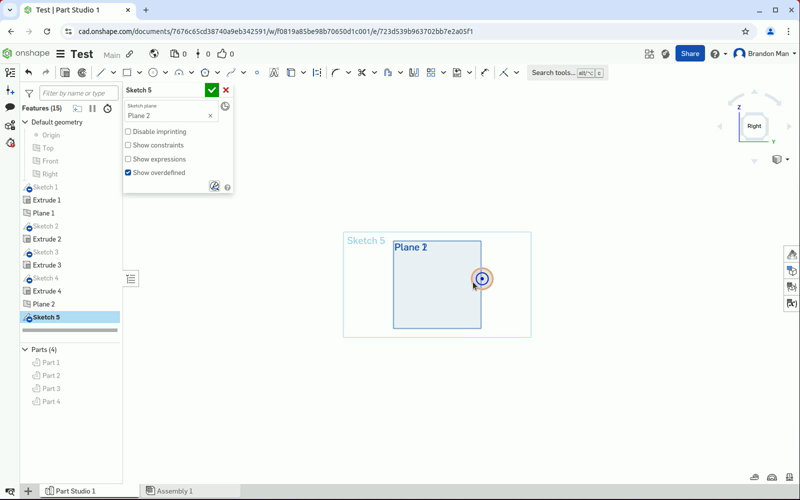
scroll(6)
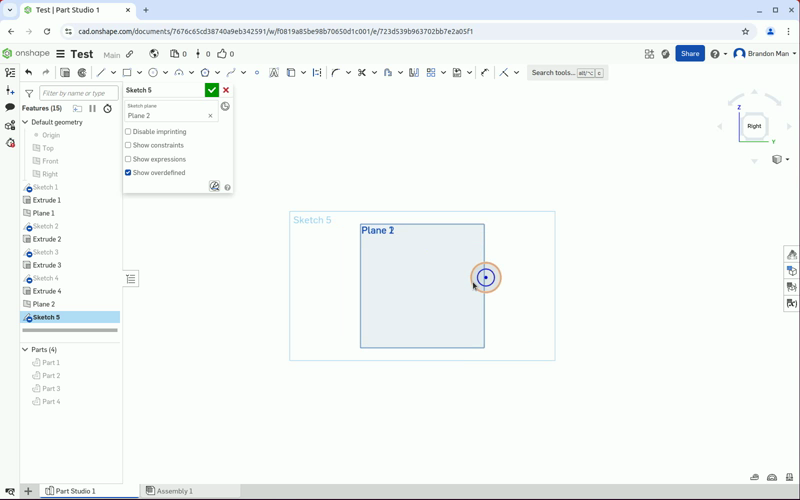
scroll(6)
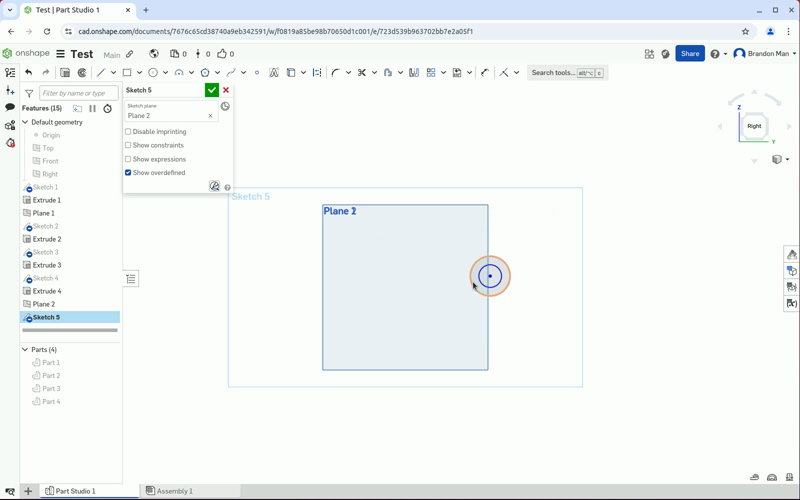
scroll(6)
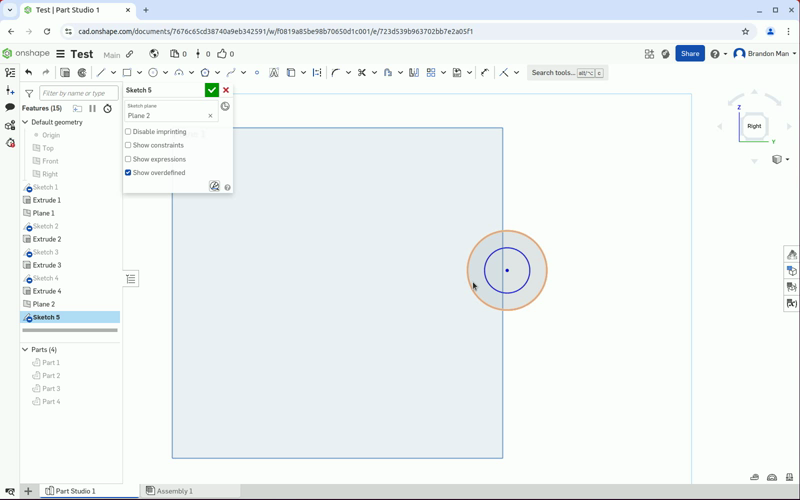
click(473, 281)
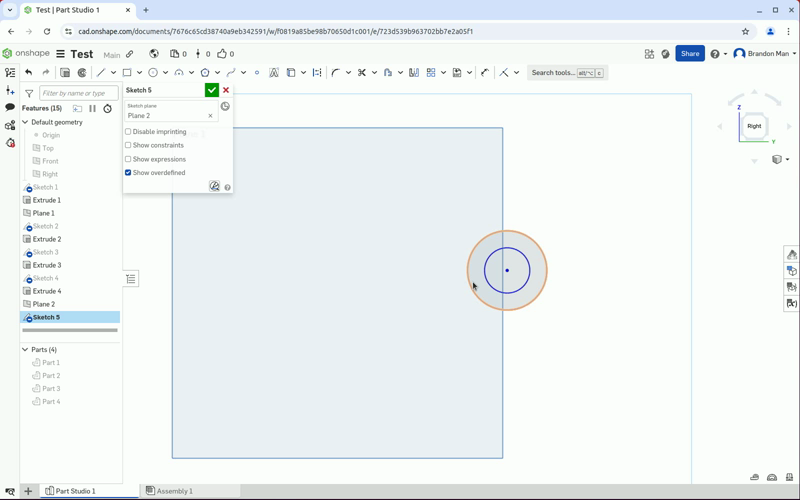
scroll(-6)
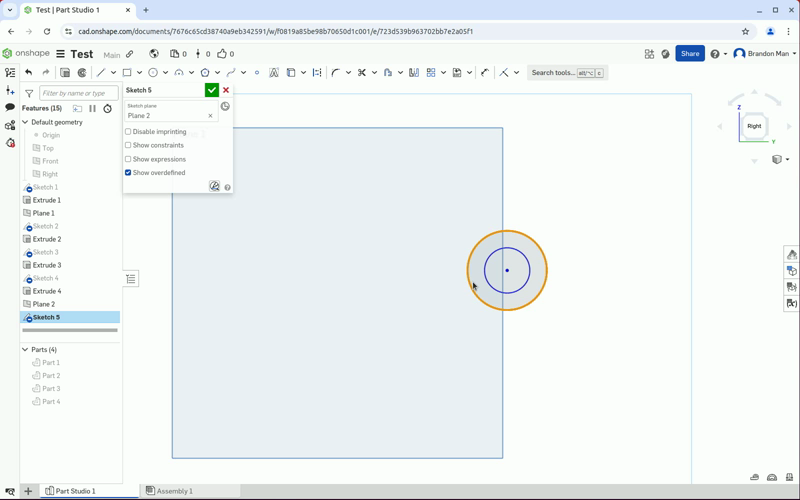
scroll(-6)
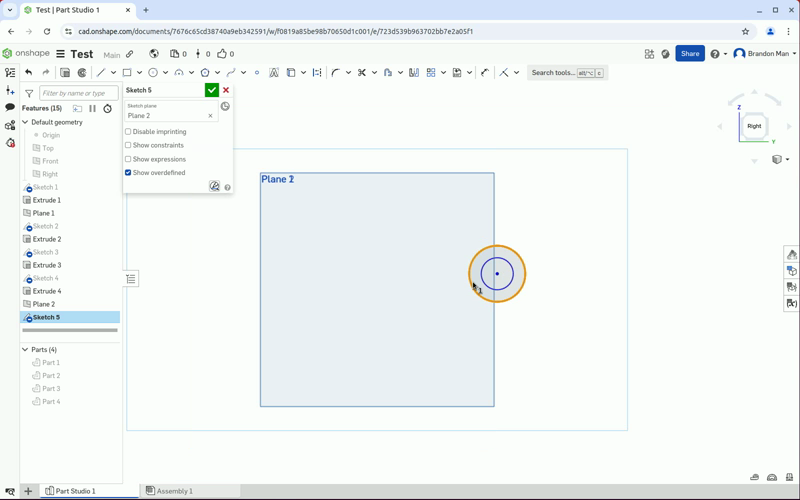
scroll(-6)
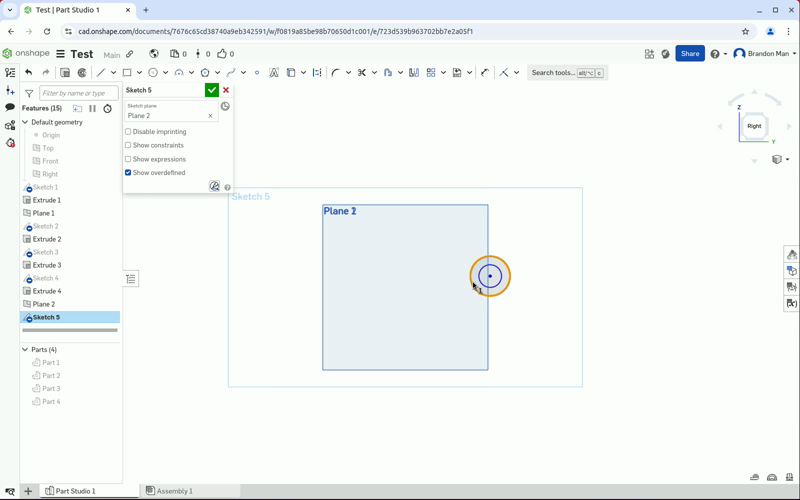
scroll(-6)
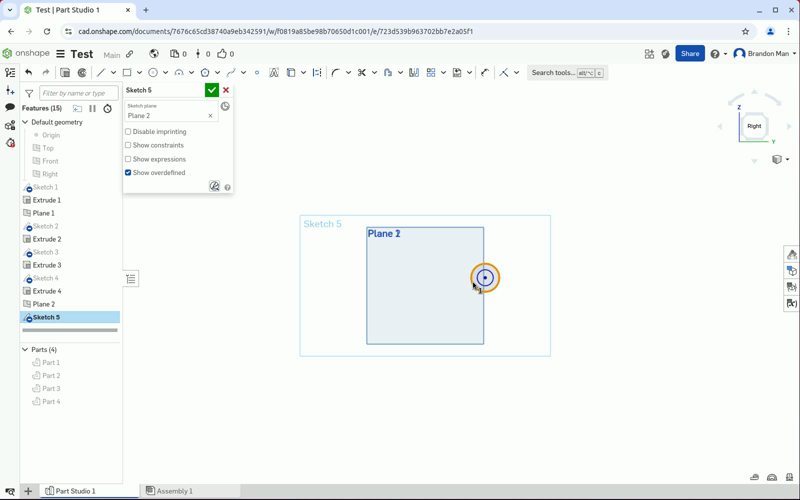
scroll(-6)
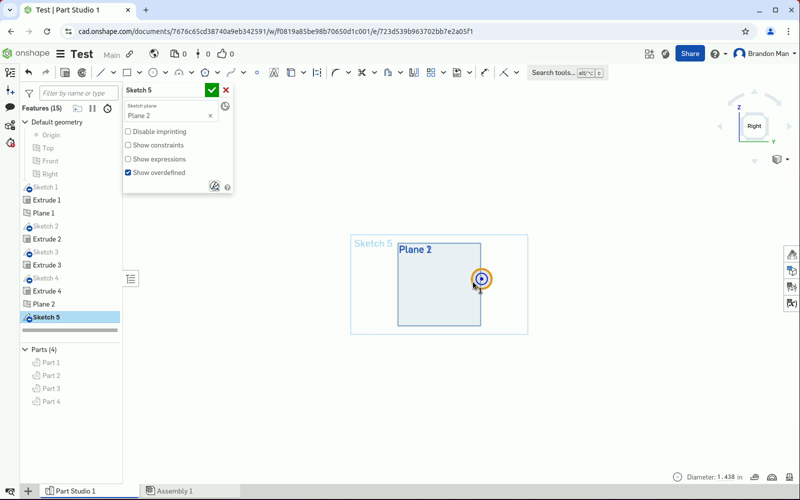
scroll(-6)
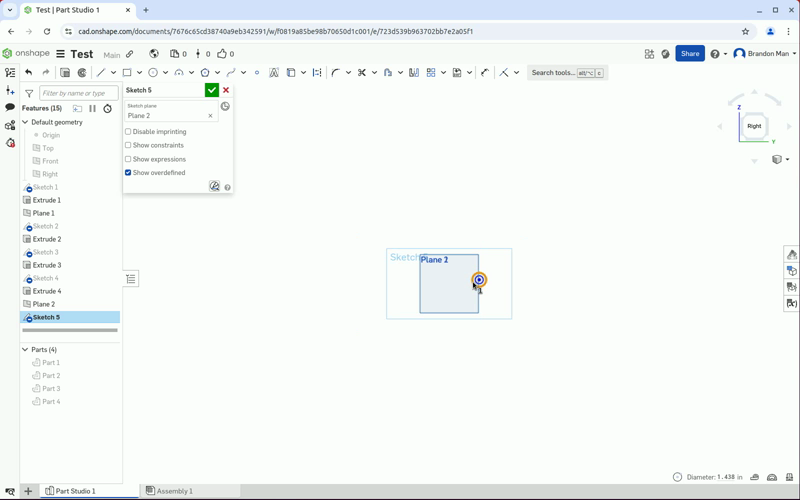
scroll(-6)
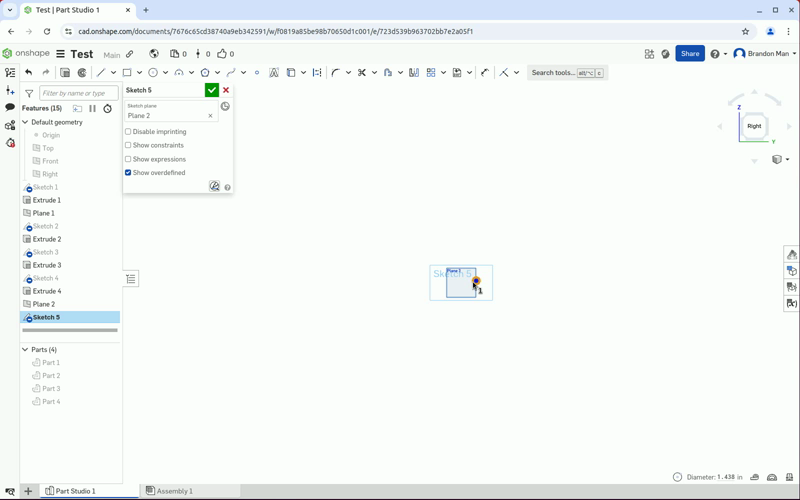
mouse_move(73, 352)
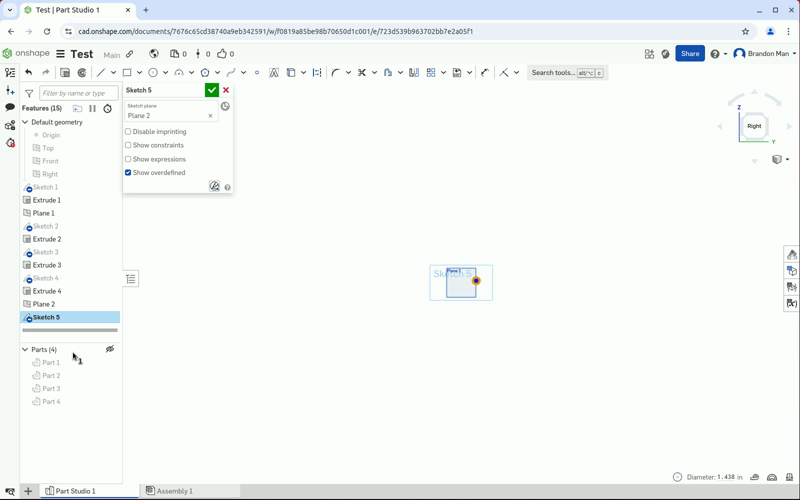
key(shift+y)
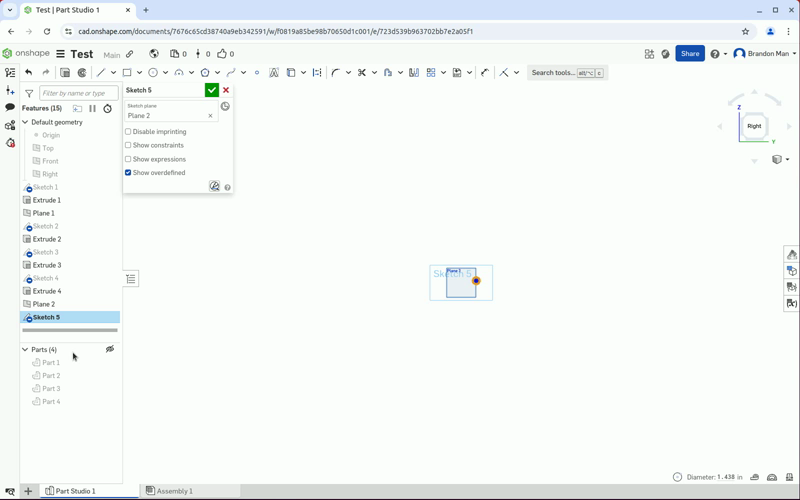
key(shift+e)
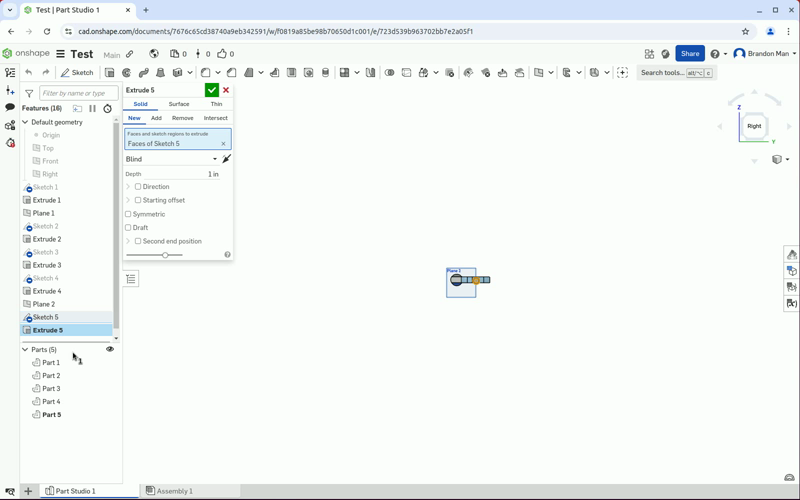
mouse_move(143, 106)
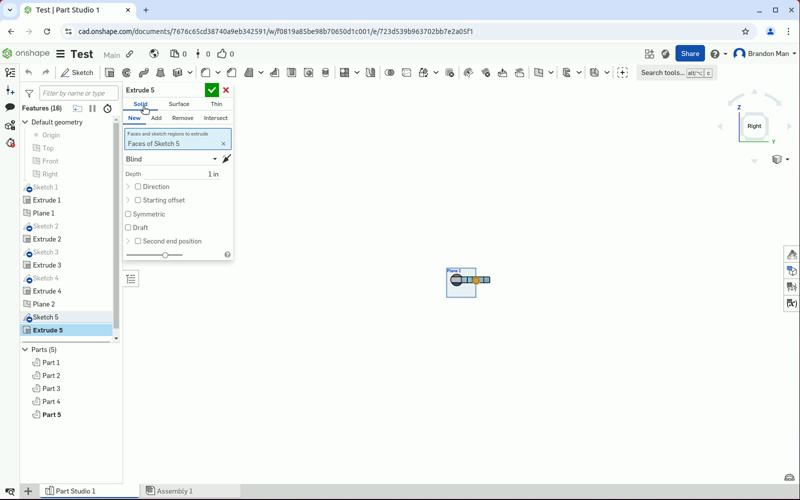
click(143, 106)
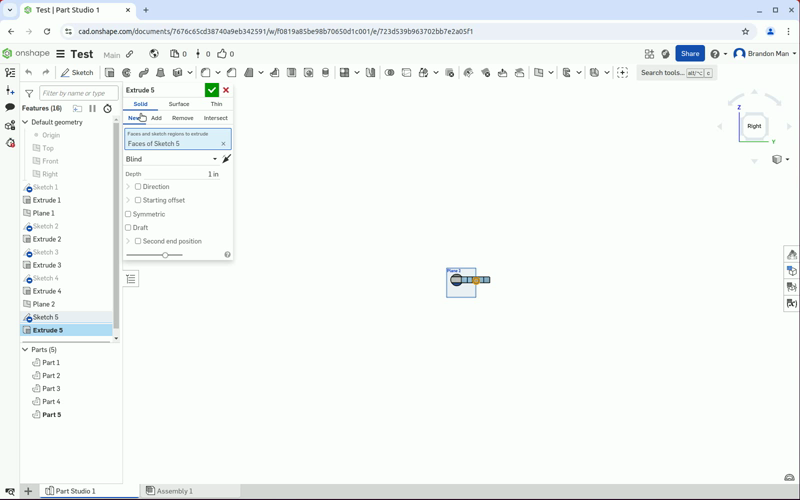
mouse_move(137, 120)
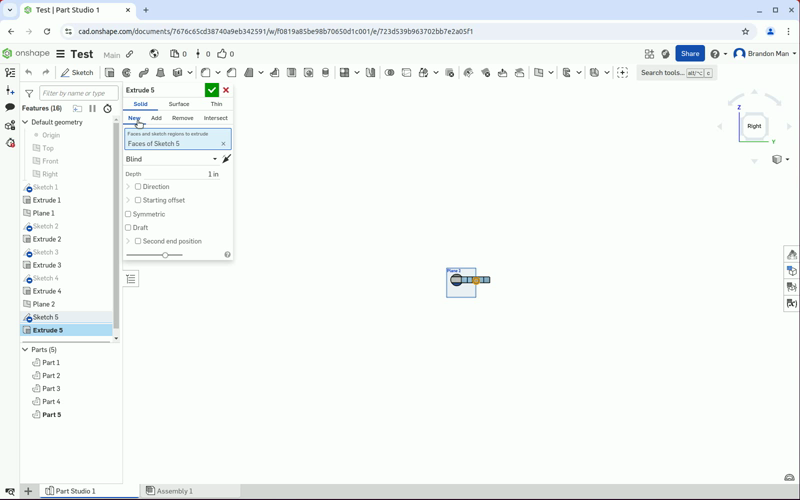
click(137, 120)
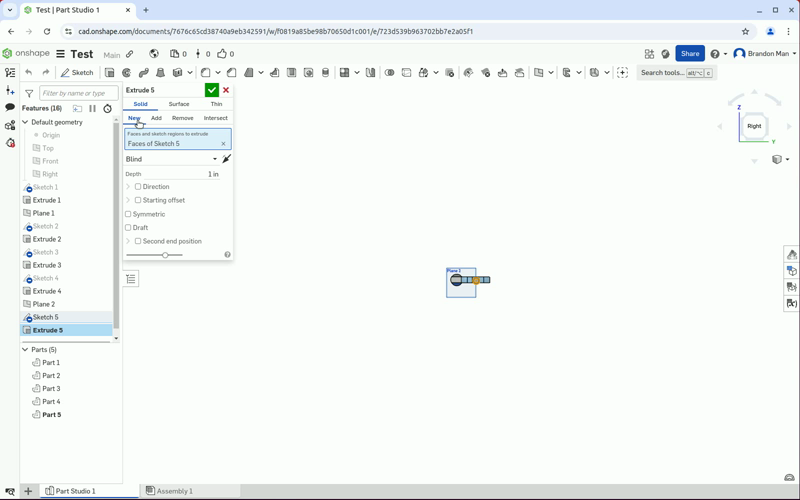
key(tab, 4)
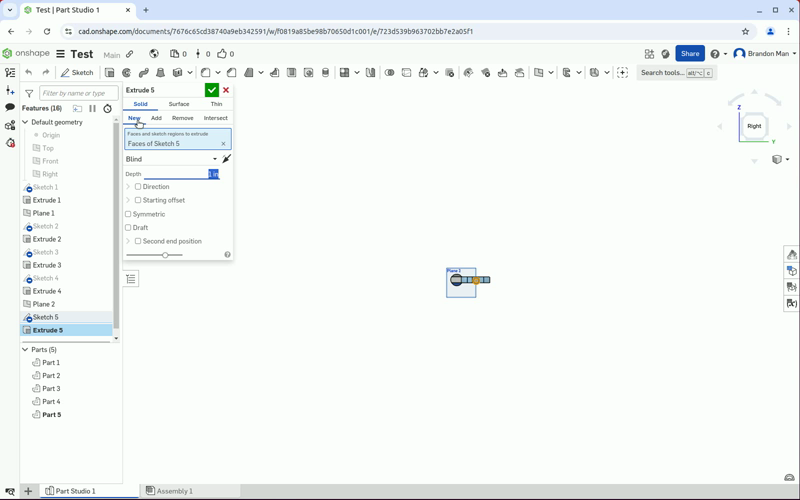
text(10.351)
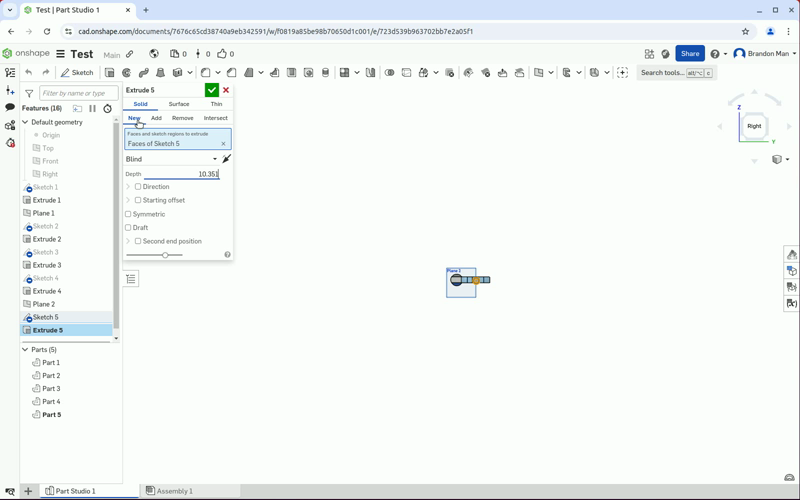
key(enter)
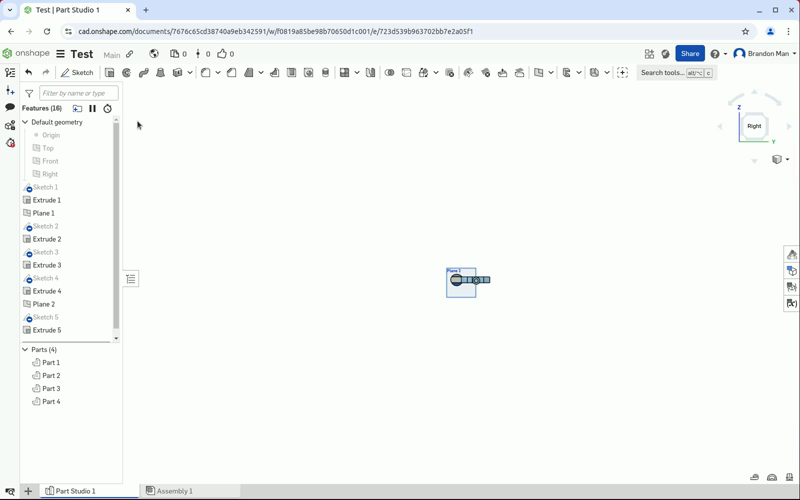
key(shift+h)
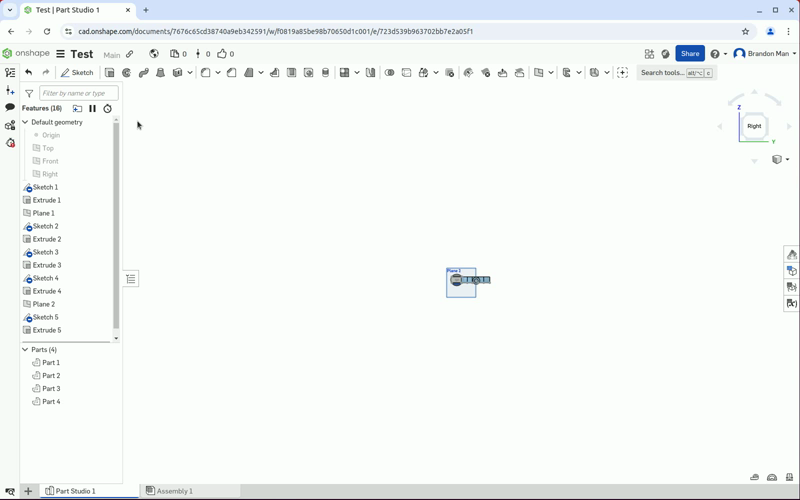
key(shift+h)
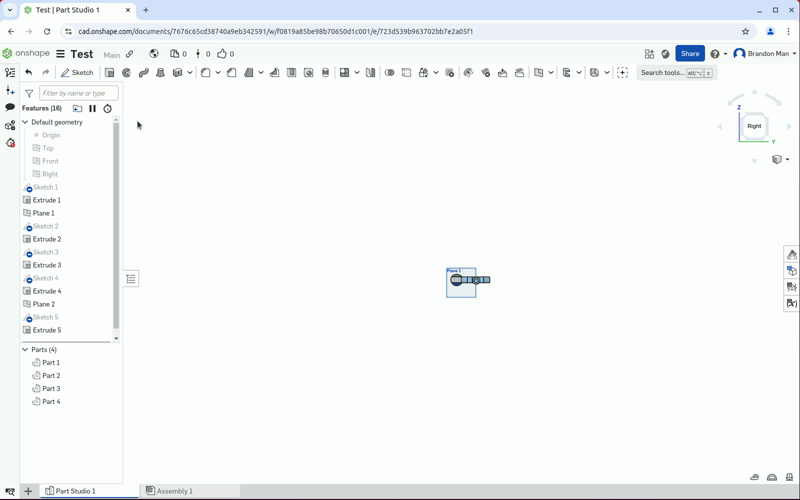
mouse_move(69, 189)
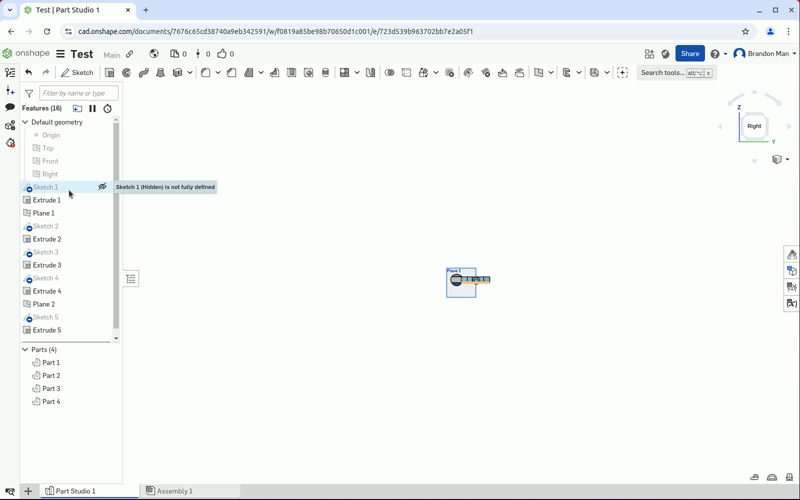
click(69, 189)
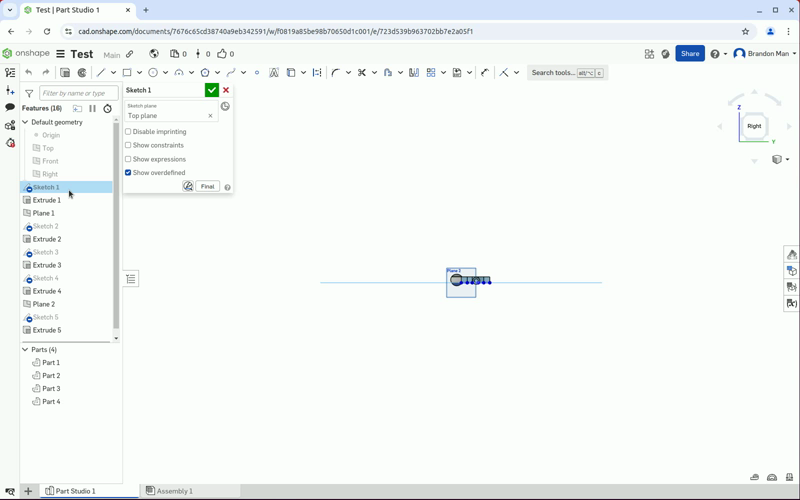
mouse_move(229, 92)
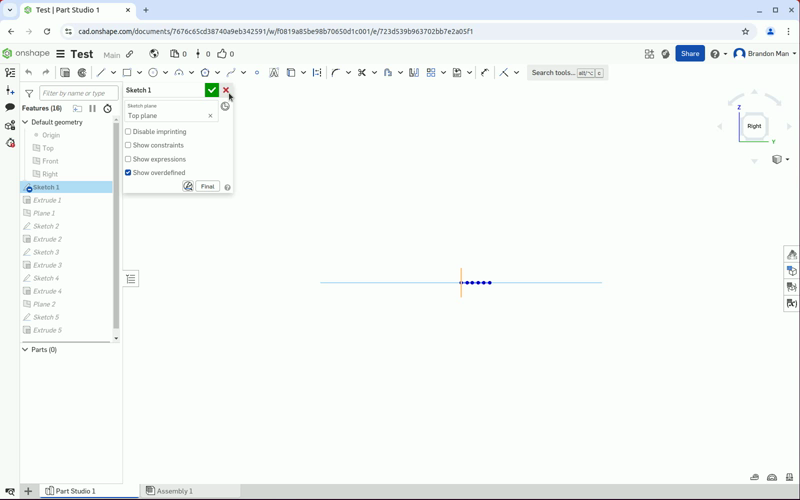
click(229, 92)
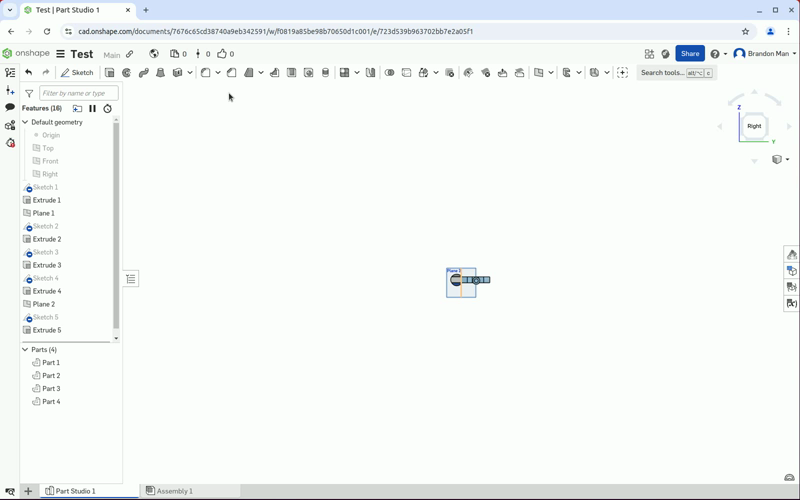
mouse_move(73, 352)
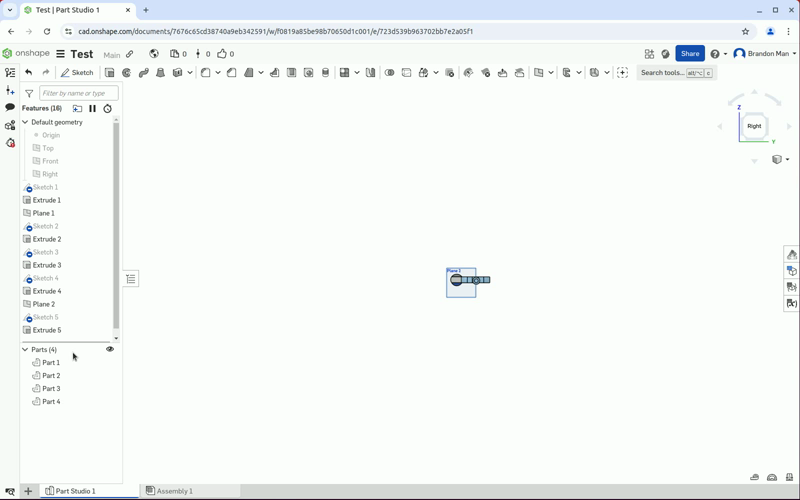
key(y)
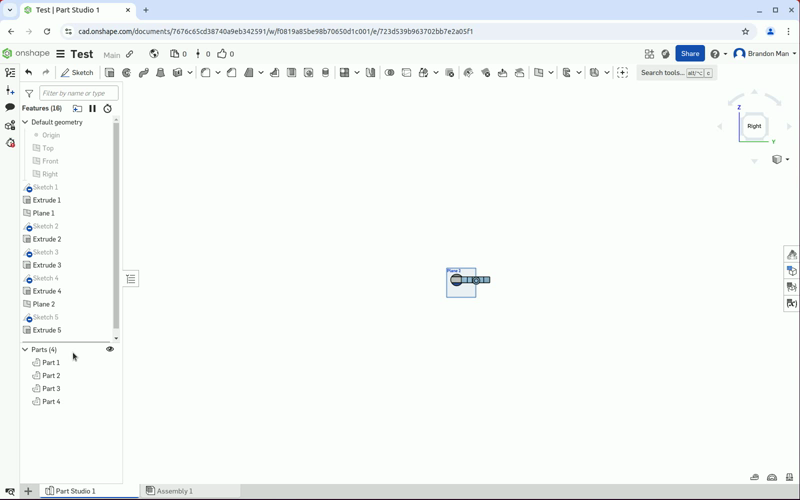
key(shift+p)
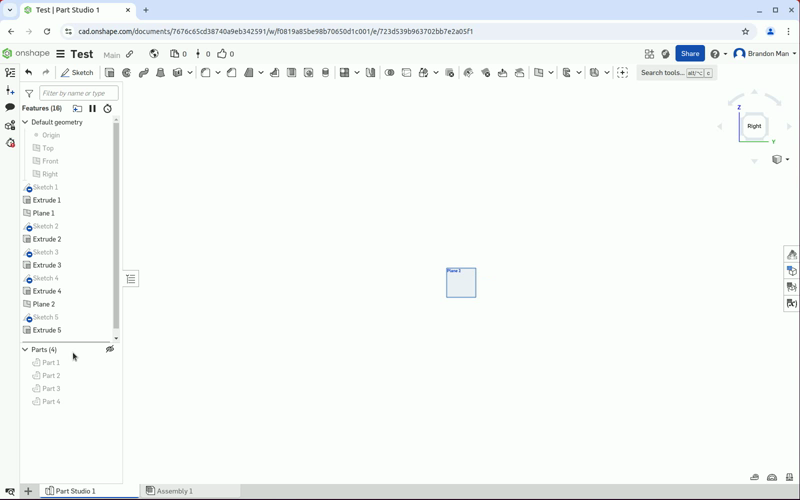
key(space)
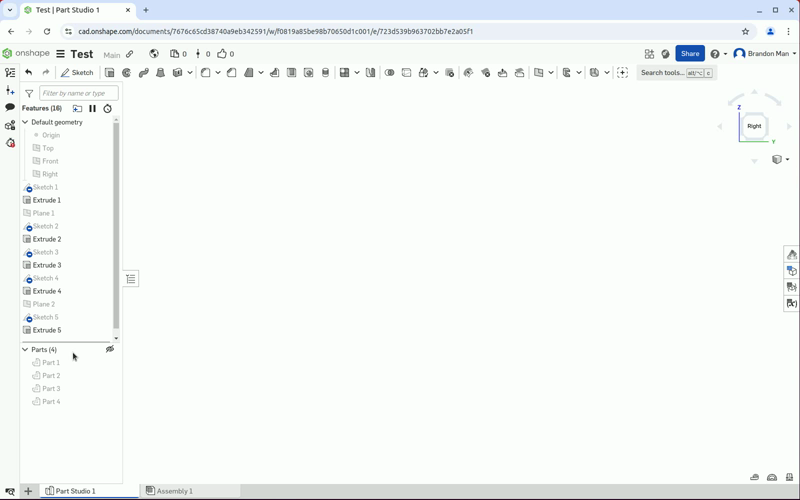
key_down(shift)
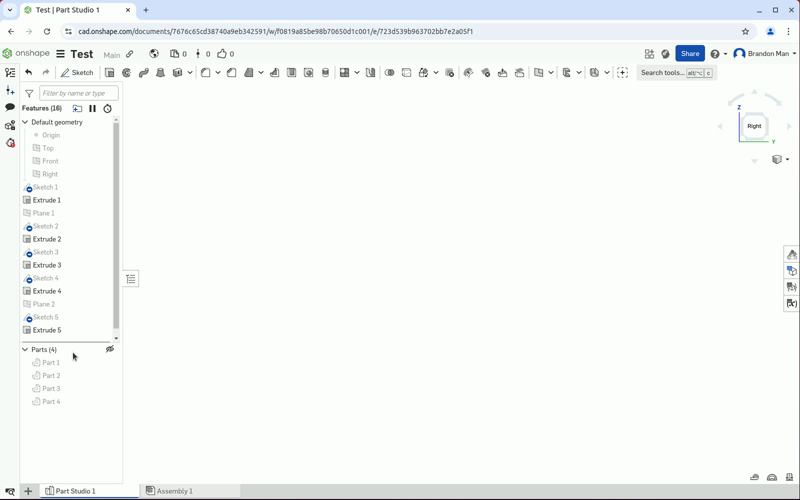
key(right)
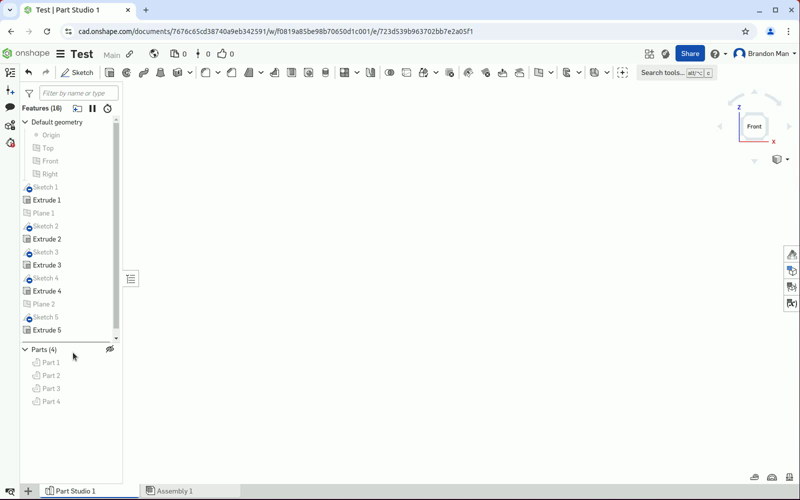
key_up(shift)
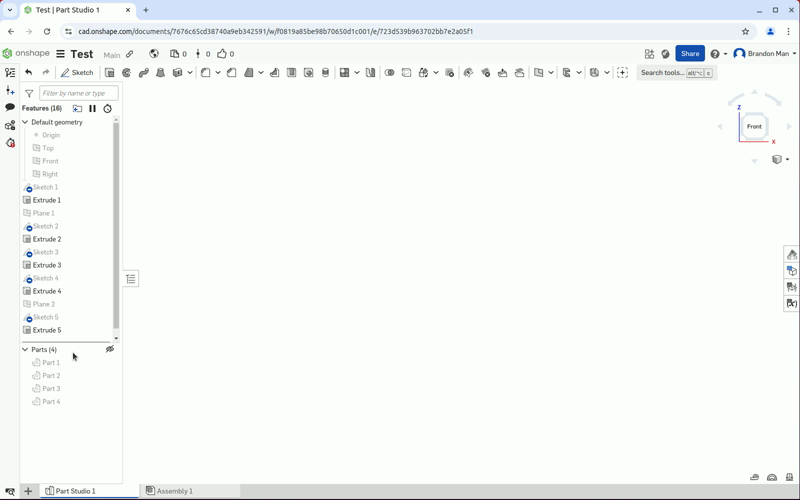
mouse_move(73, 352)
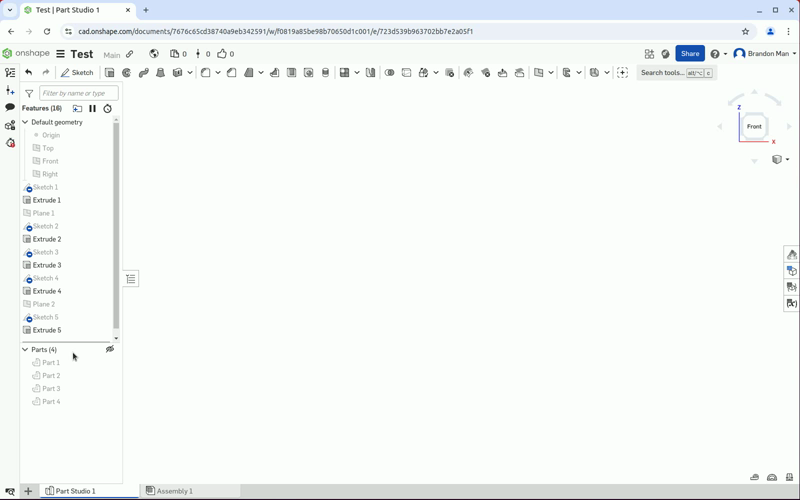
key(shift+y)
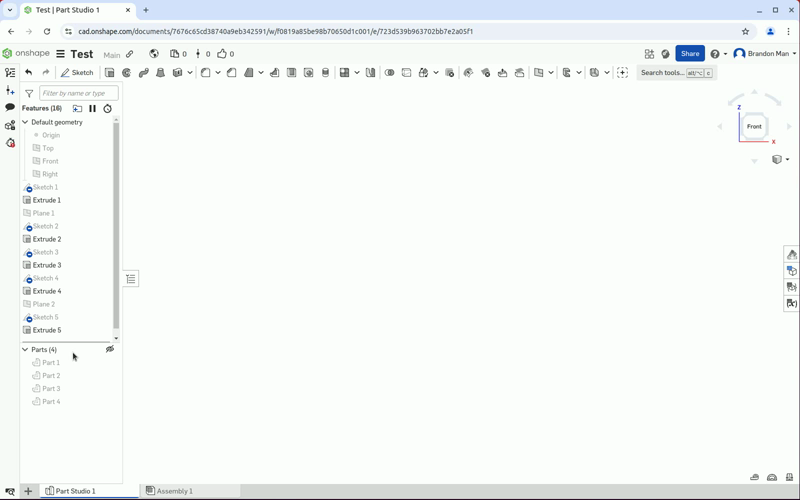
key(shift+s)
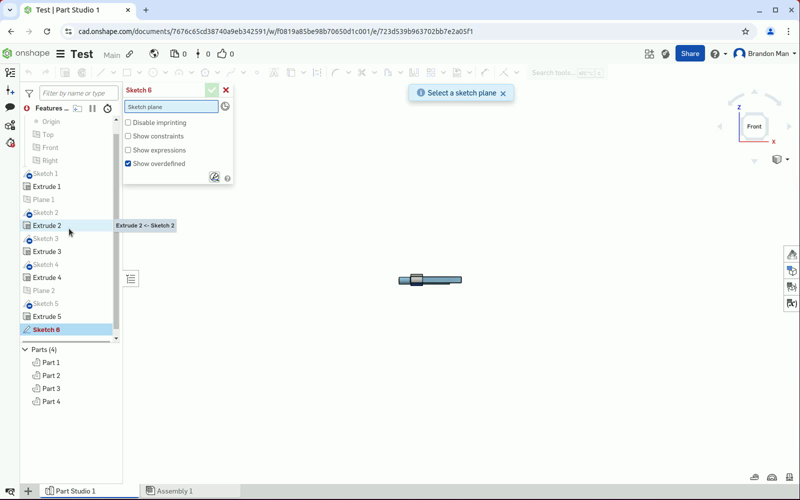
scroll(3)
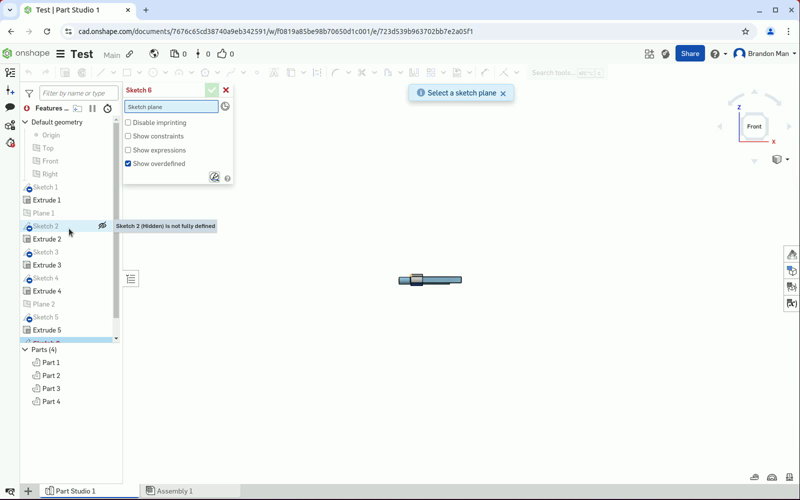
mouse_move(69, 163)
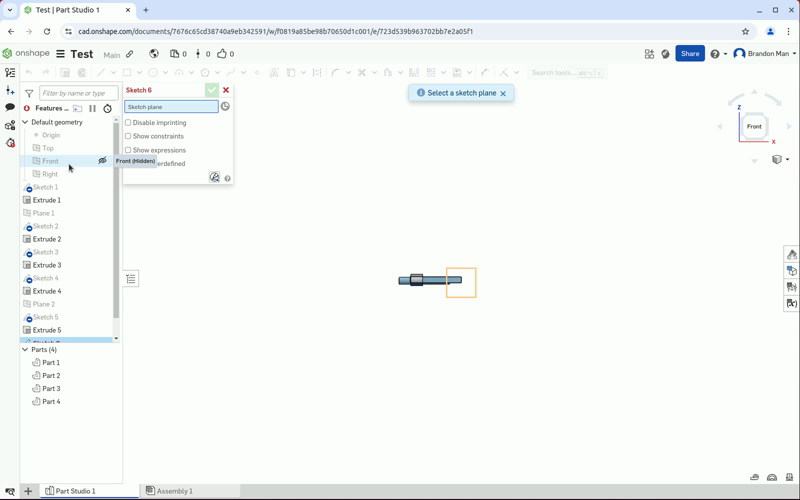
click(69, 163)
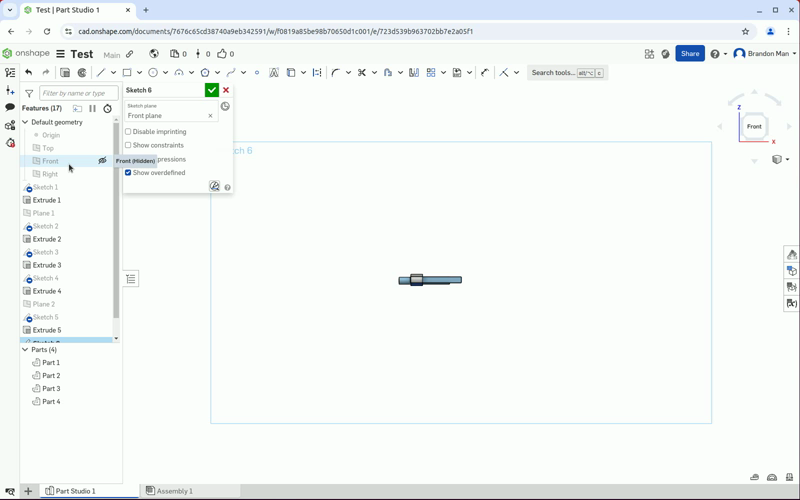
mouse_move(73, 352)
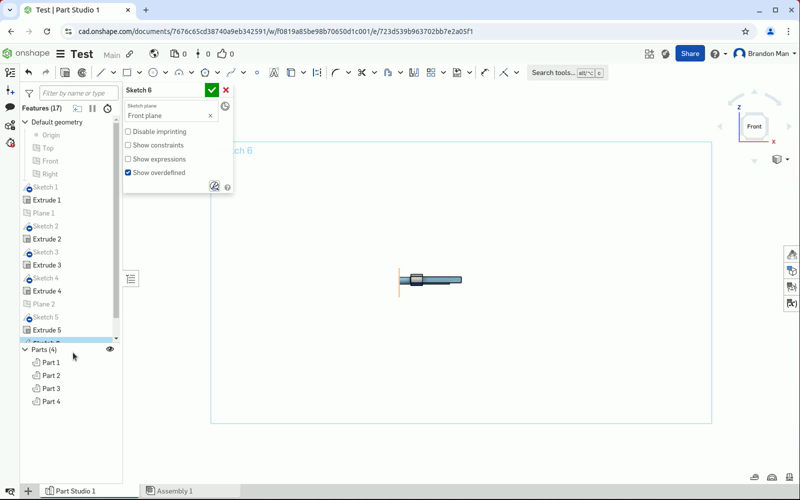
key(y)
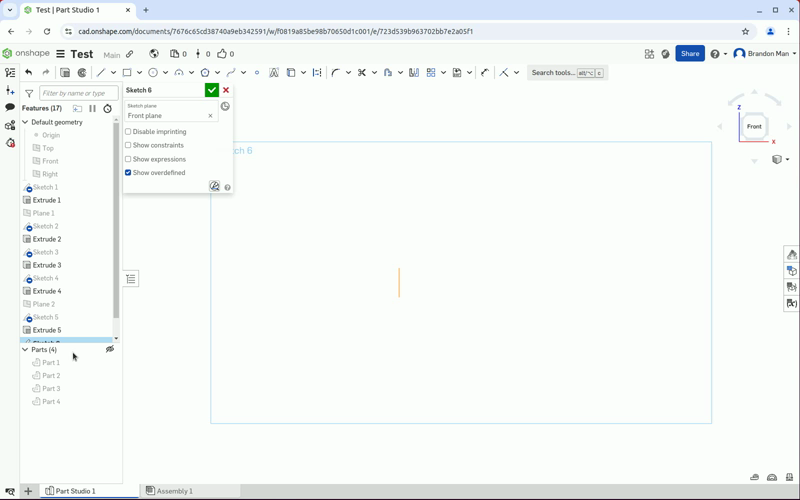
key(l)
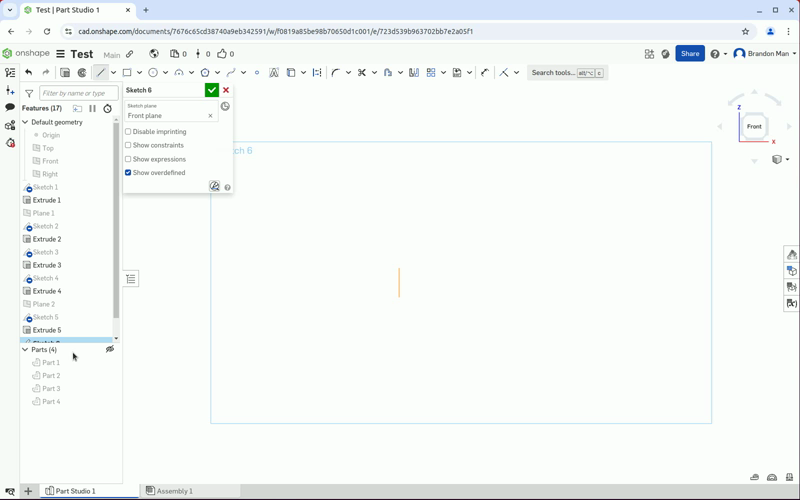
key_down(shift)
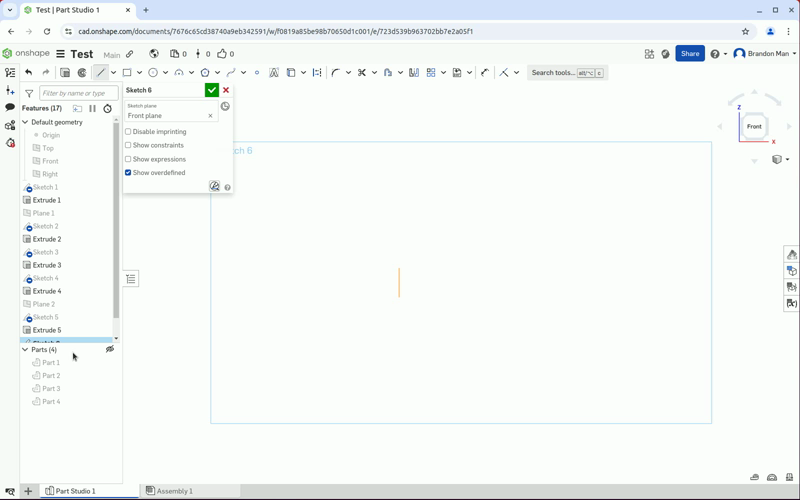
mouse_move(348, 282)
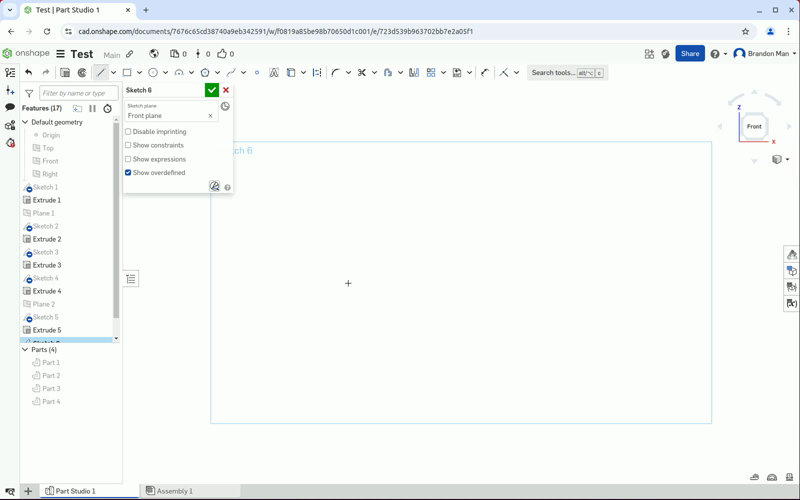
click(348, 282)
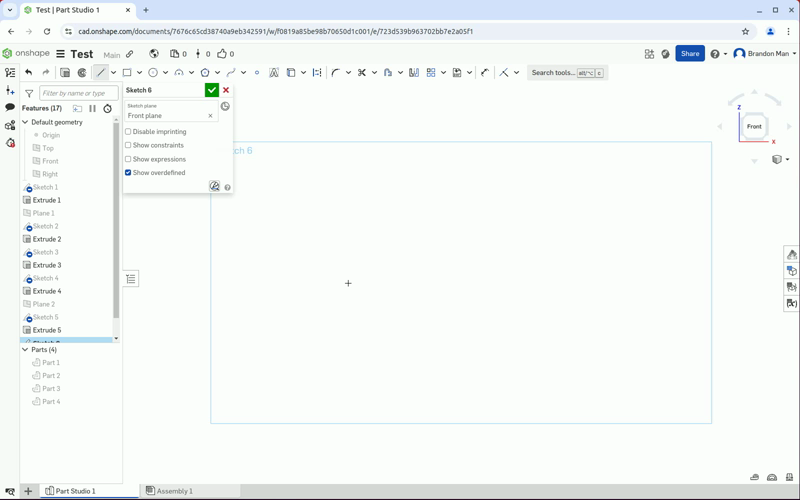
key_up(shift)
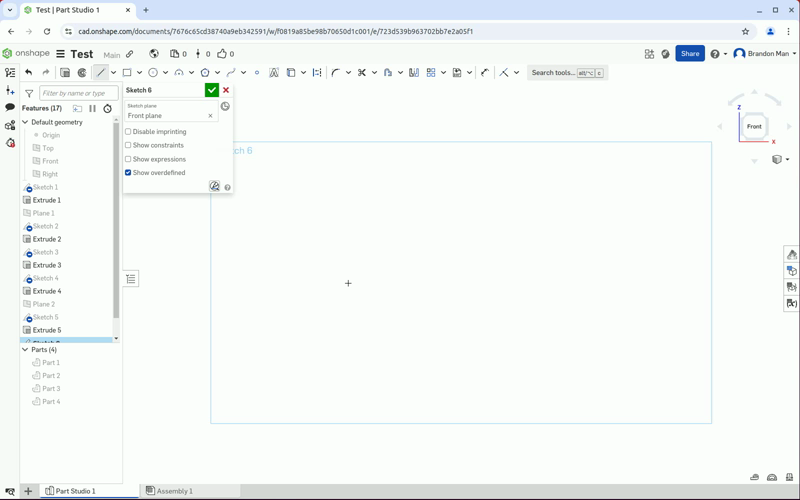
key_down(shift)
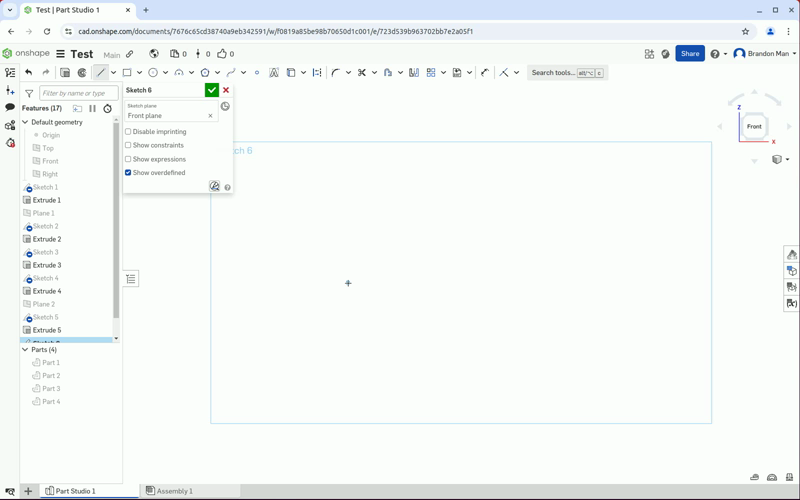
mouse_move(378, 282)
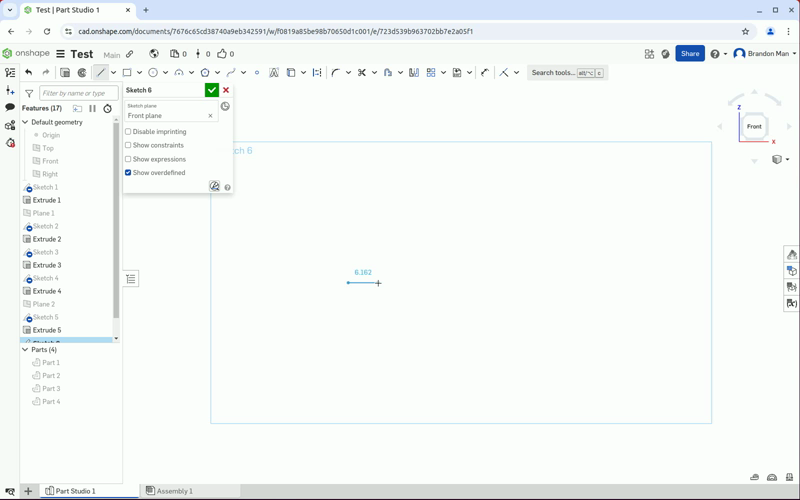
mouse_move(363, 276)
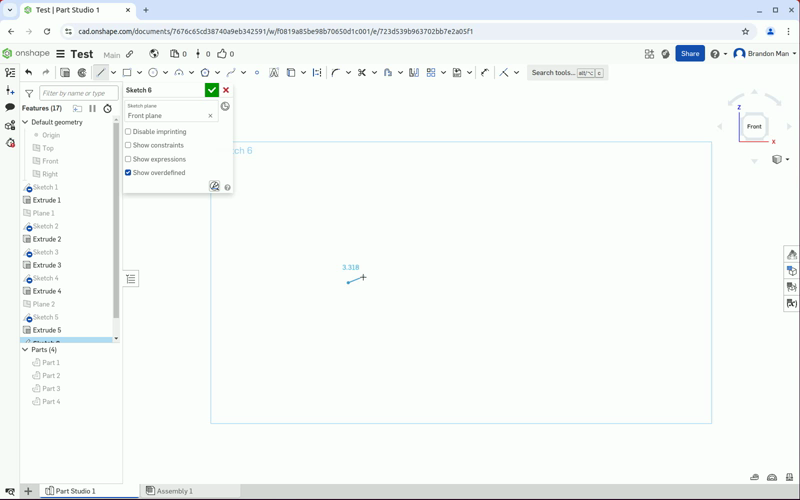
click(363, 276)
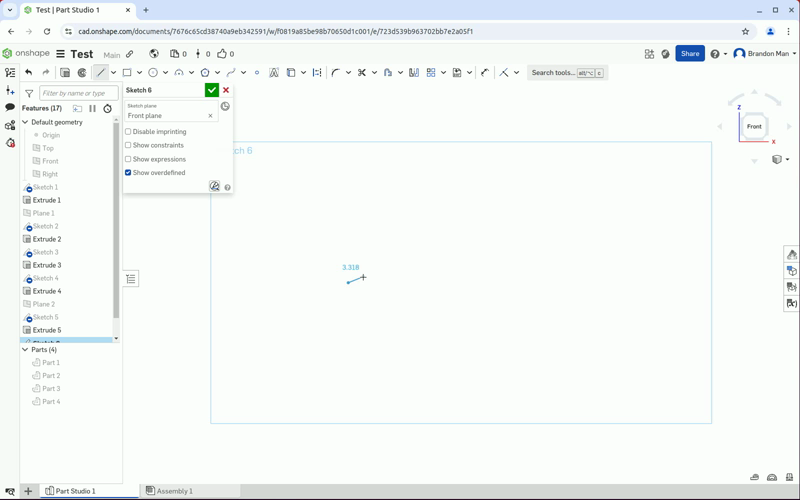
key_up(shift)
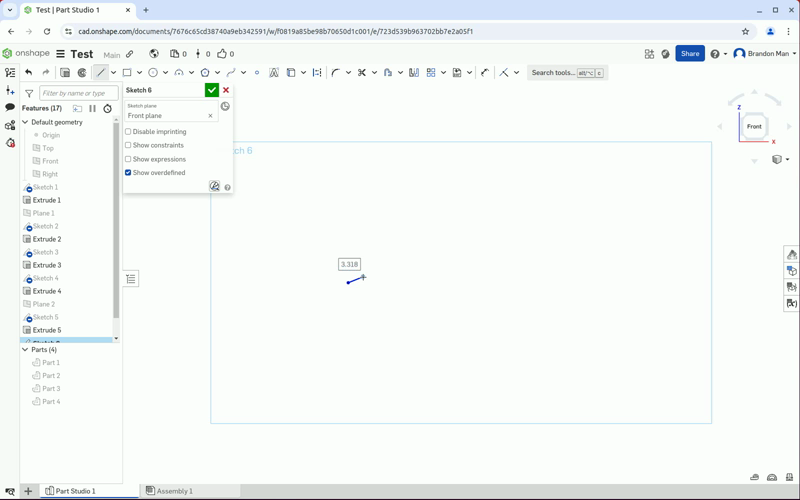
key_down(shift)
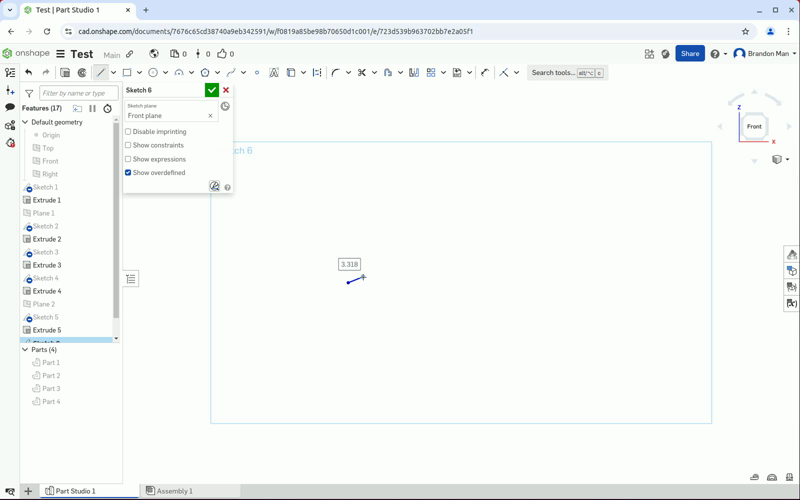
mouse_move(393, 276)
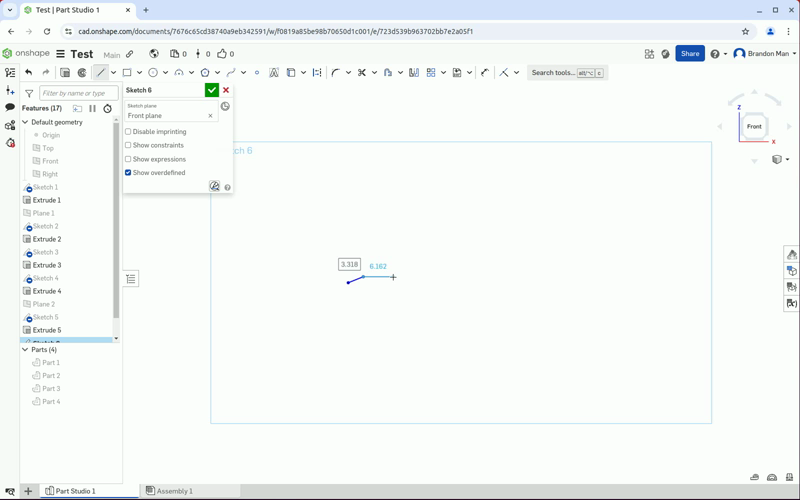
mouse_move(348, 276)
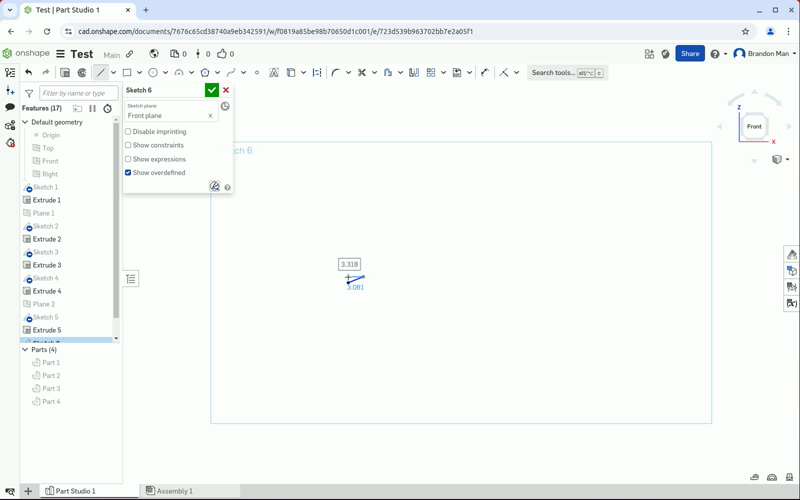
click(348, 276)
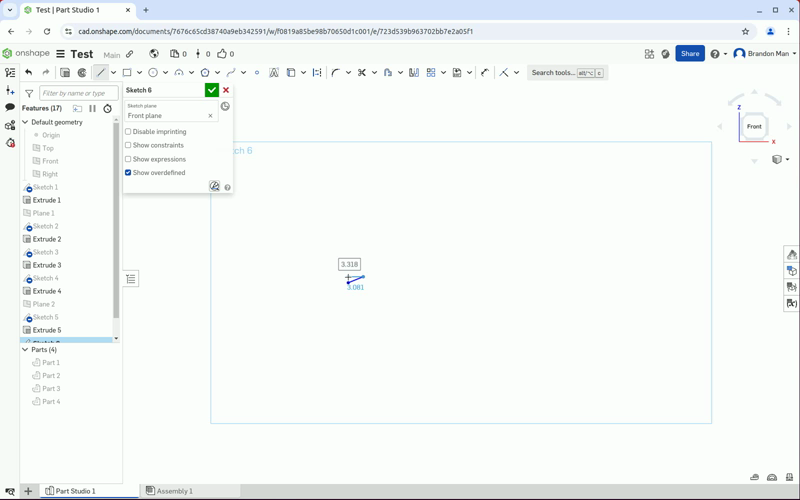
key_up(shift)
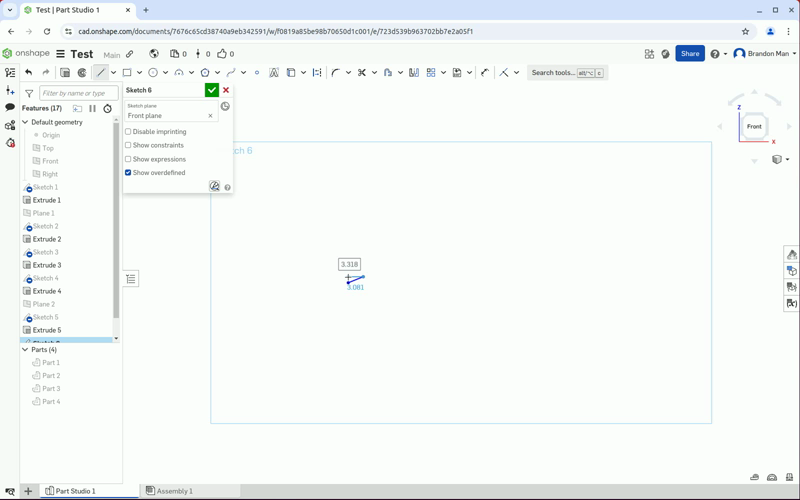
mouse_move(378, 276)
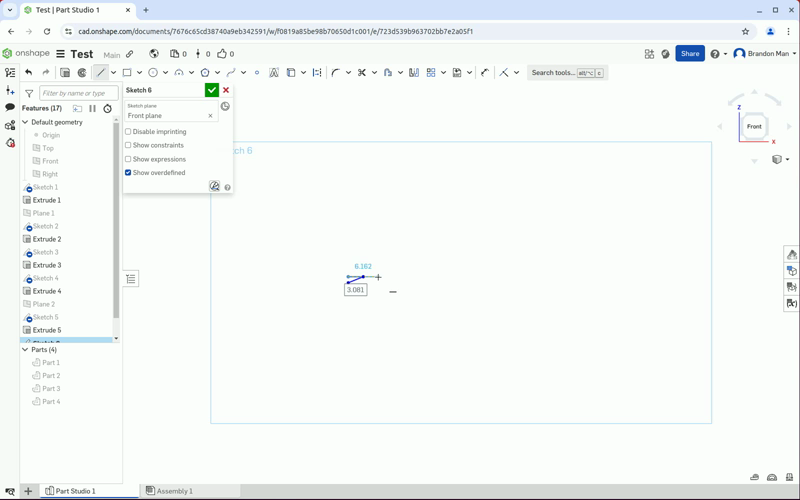
key_down(shift)
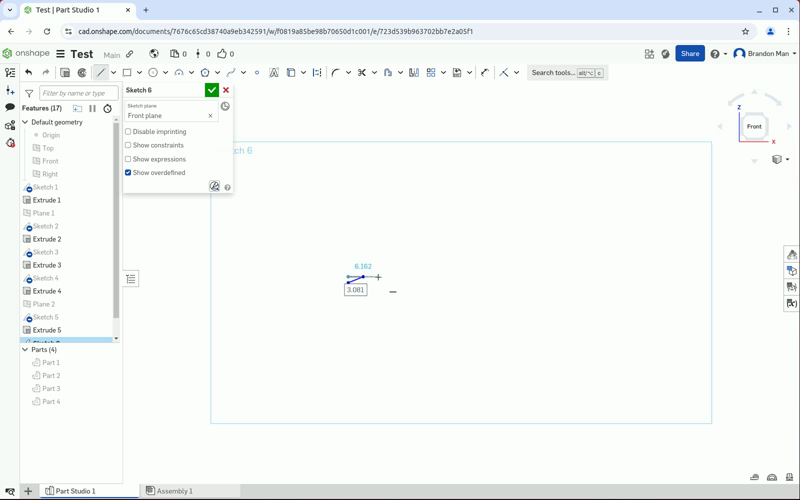
mouse_move(348, 282)
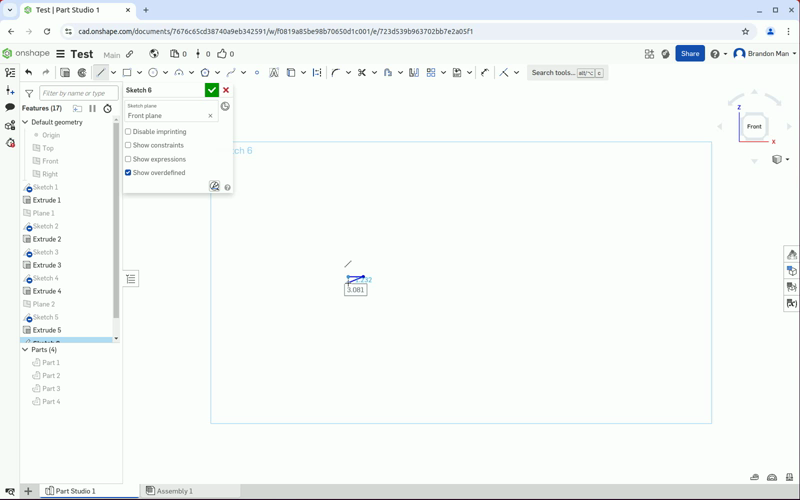
scroll(6)
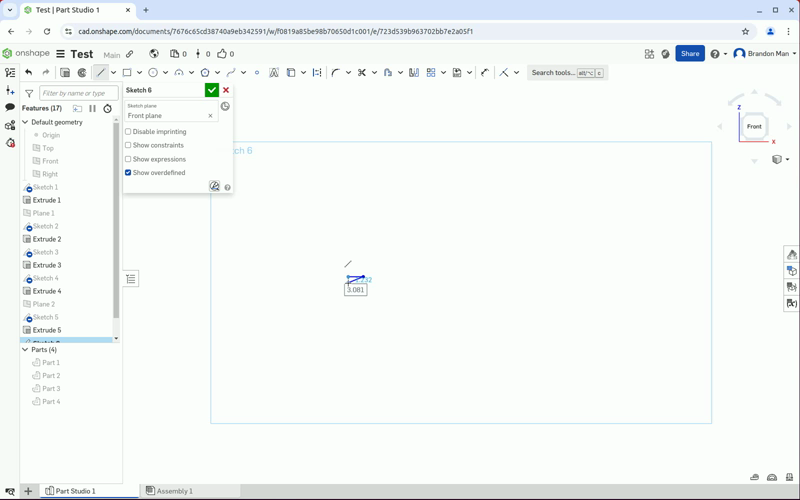
scroll(6)
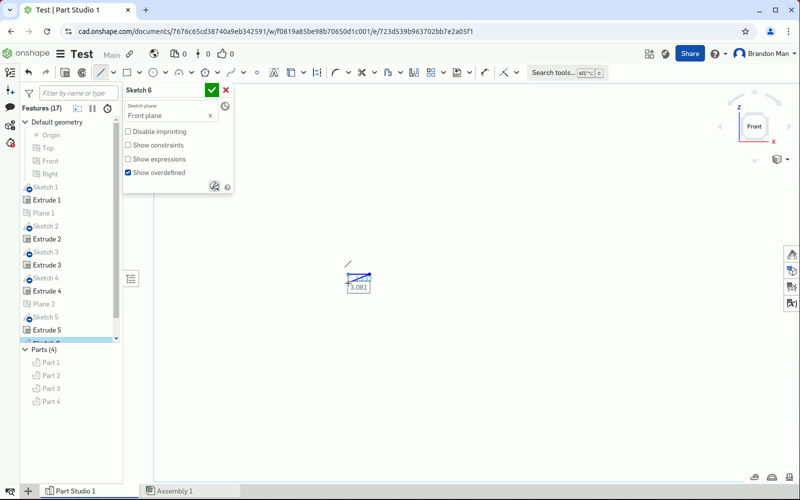
scroll(6)
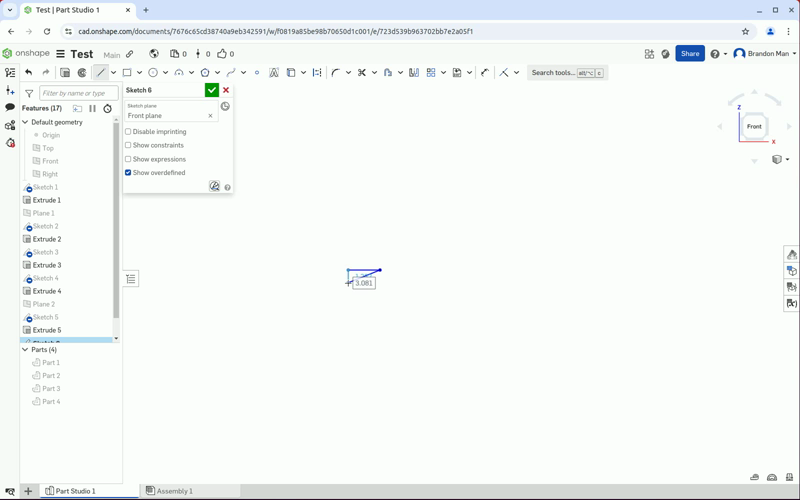
scroll(6)
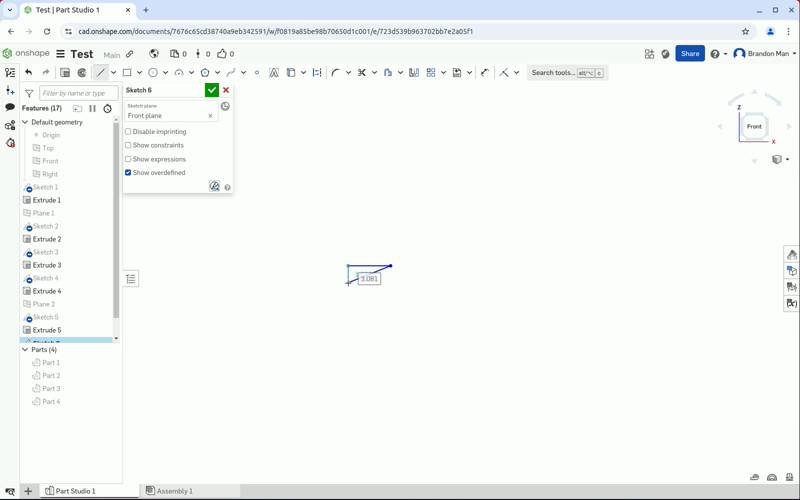
scroll(6)
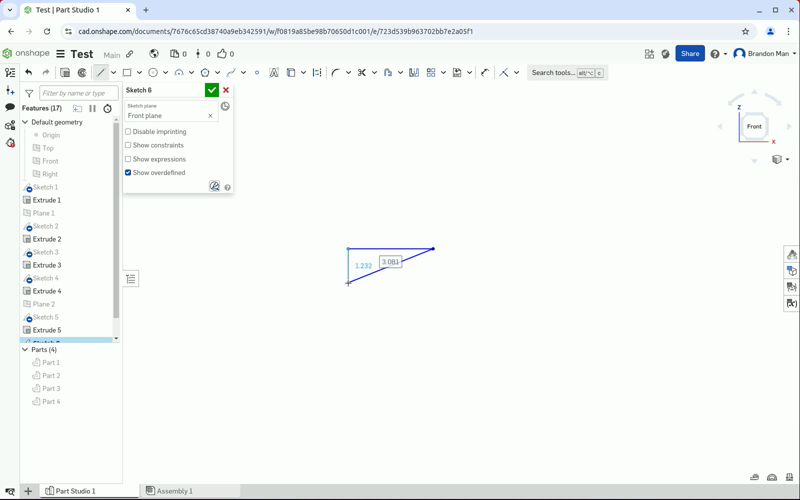
scroll(6)
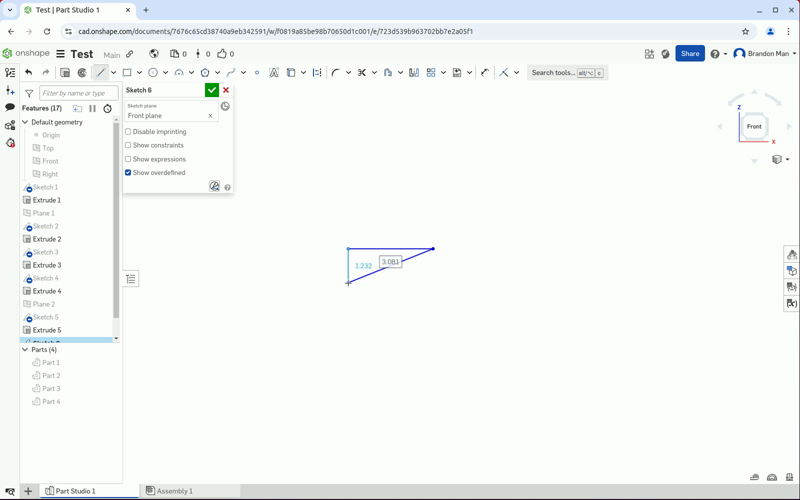
scroll(6)
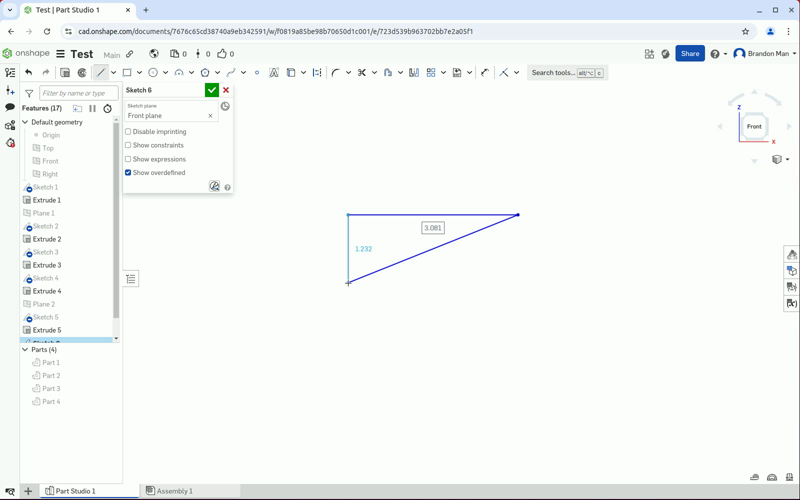
key_up(shift)
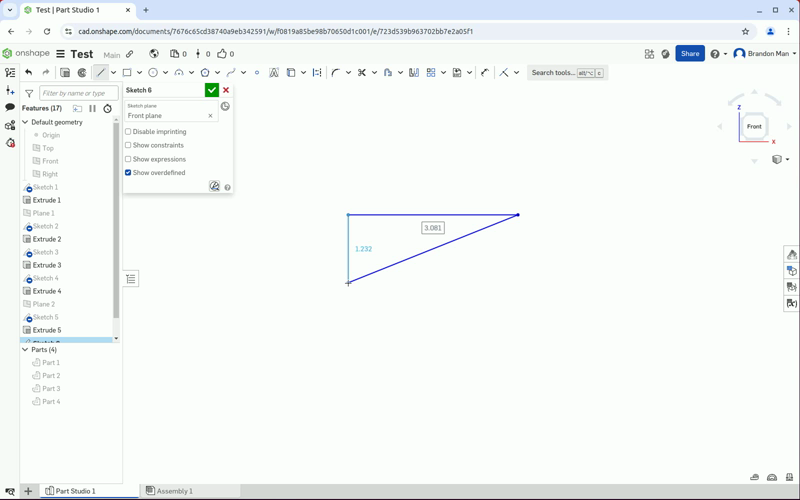
click(348, 282)
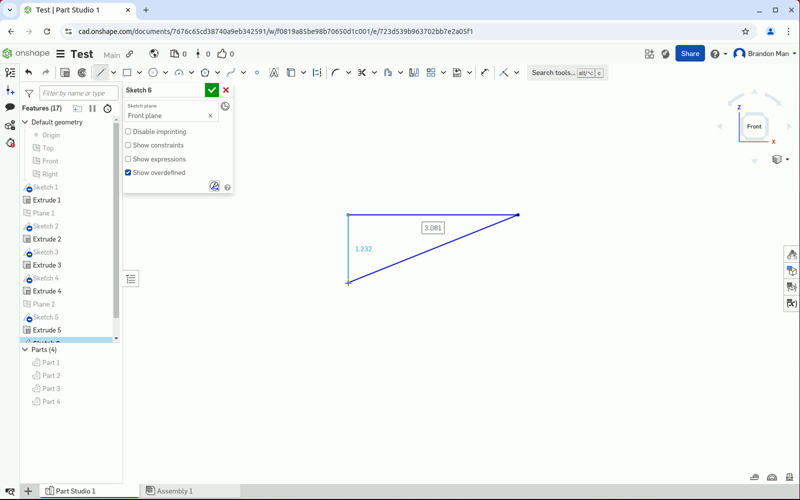
scroll(-6)
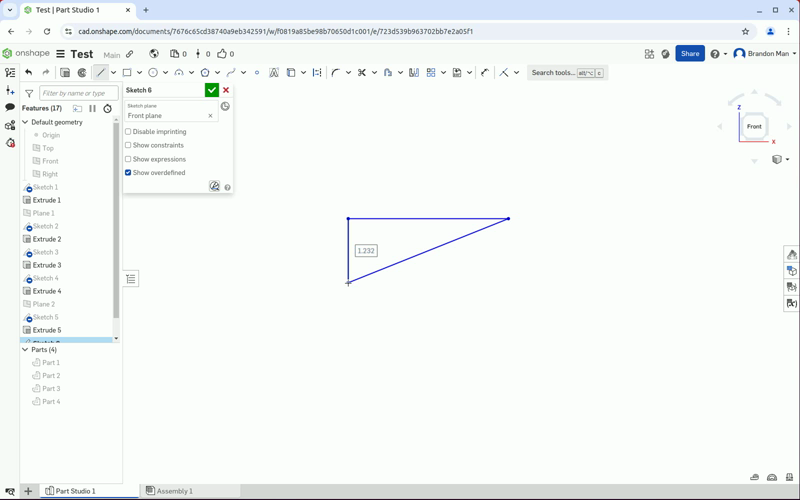
scroll(-6)
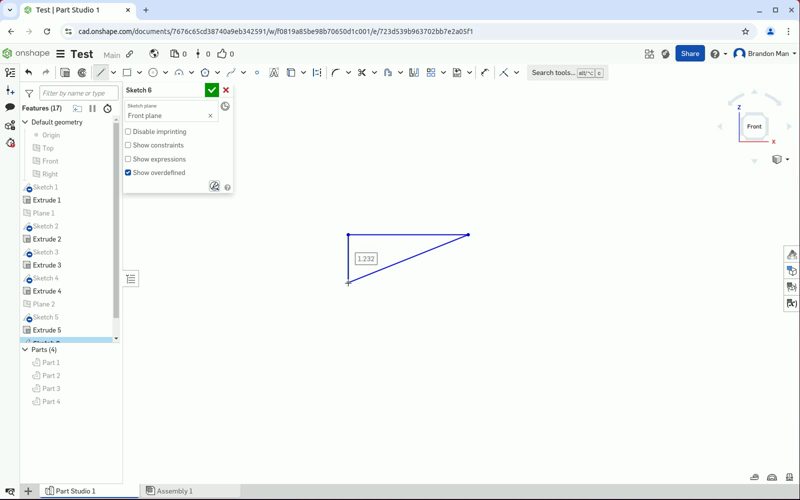
scroll(-6)
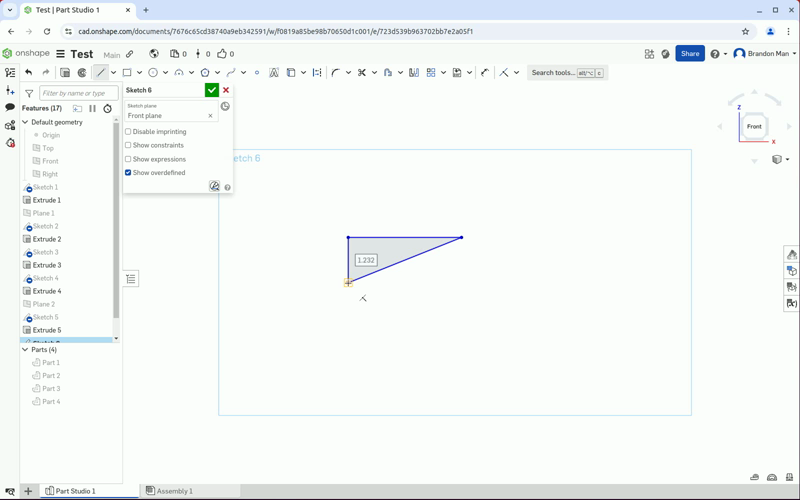
scroll(-6)
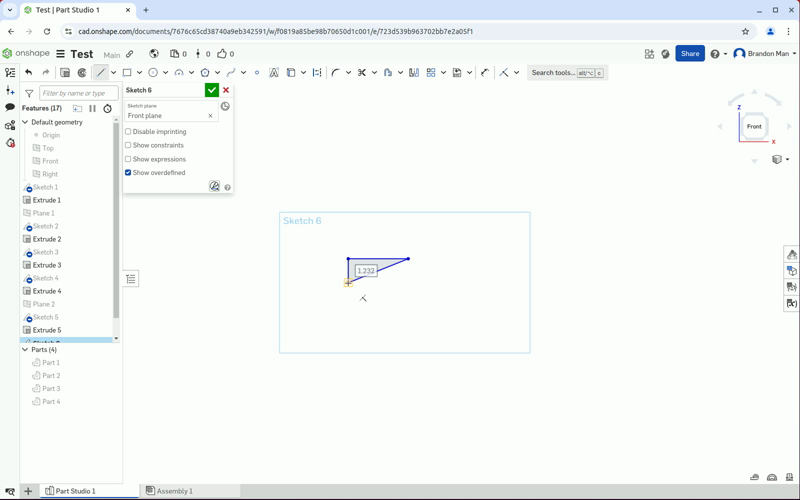
scroll(-6)
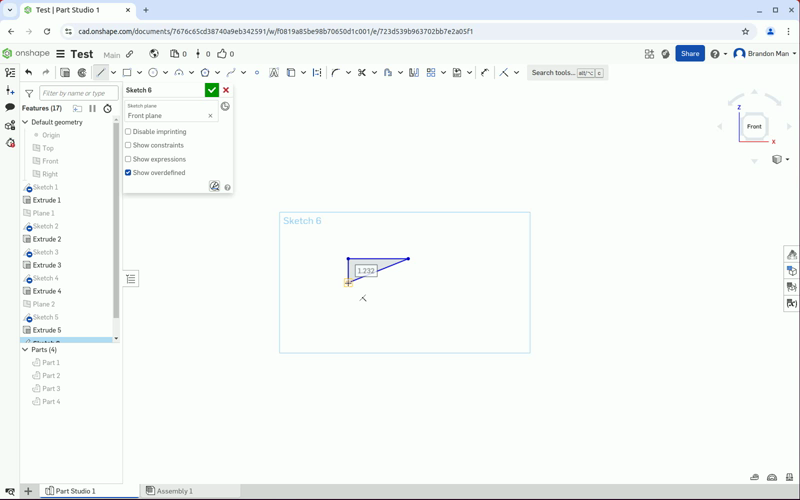
scroll(-6)
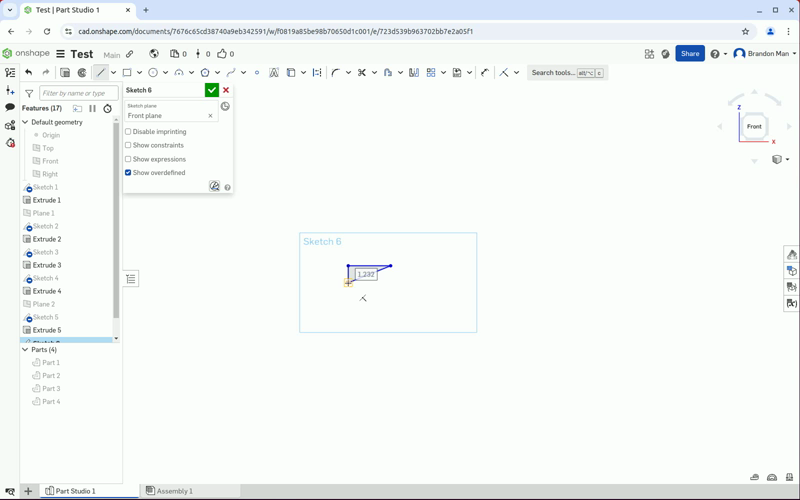
scroll(-6)
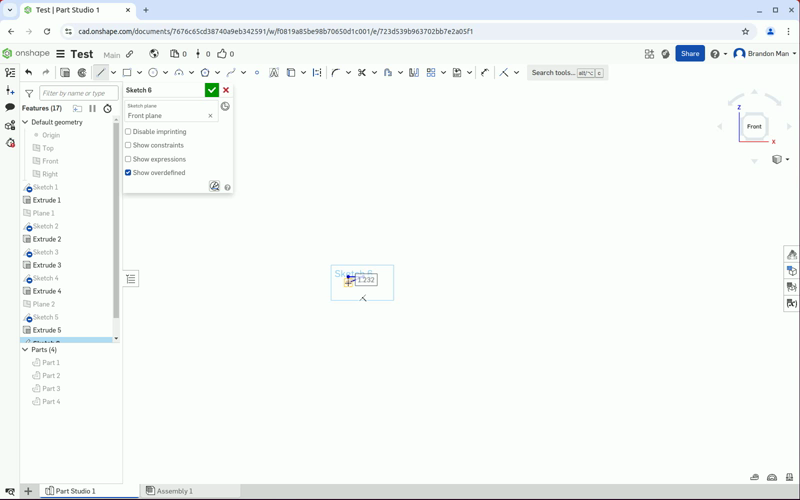
key(esc)
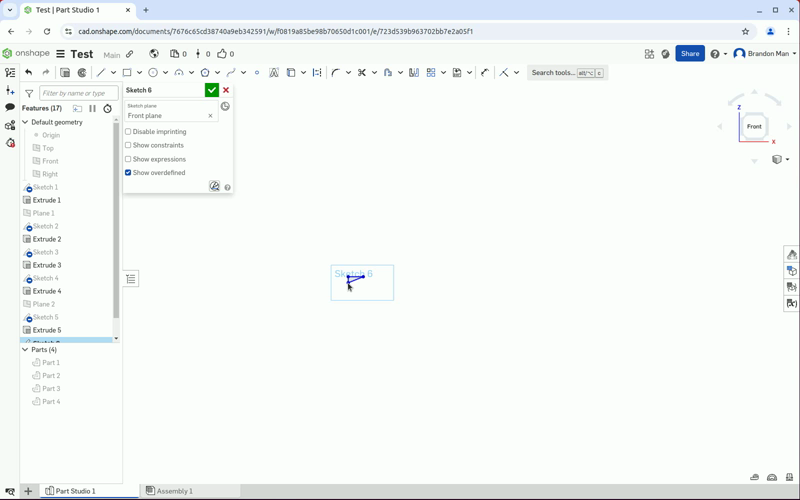
mouse_move(350, 279)
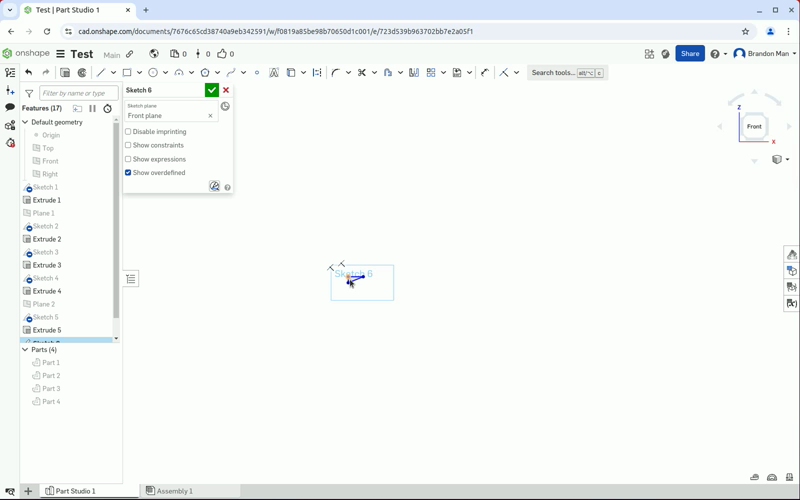
scroll(6)
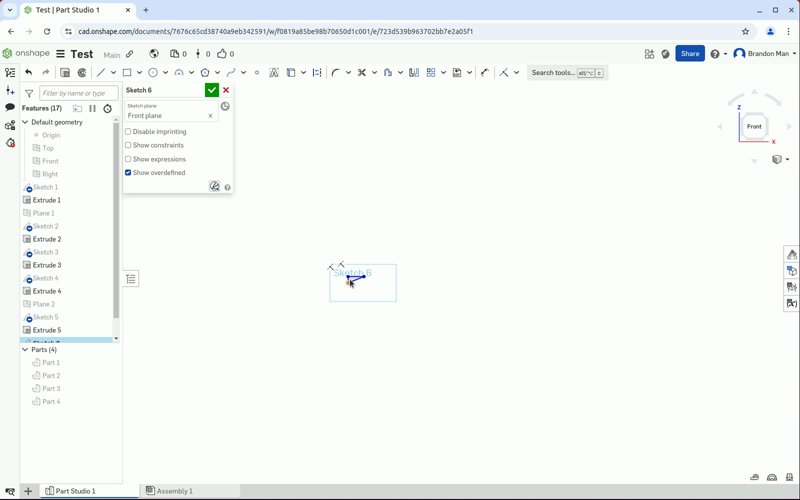
scroll(6)
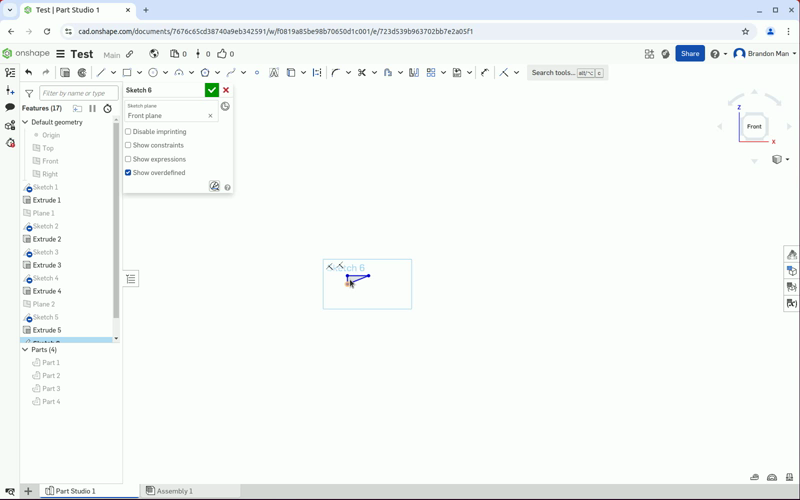
scroll(6)
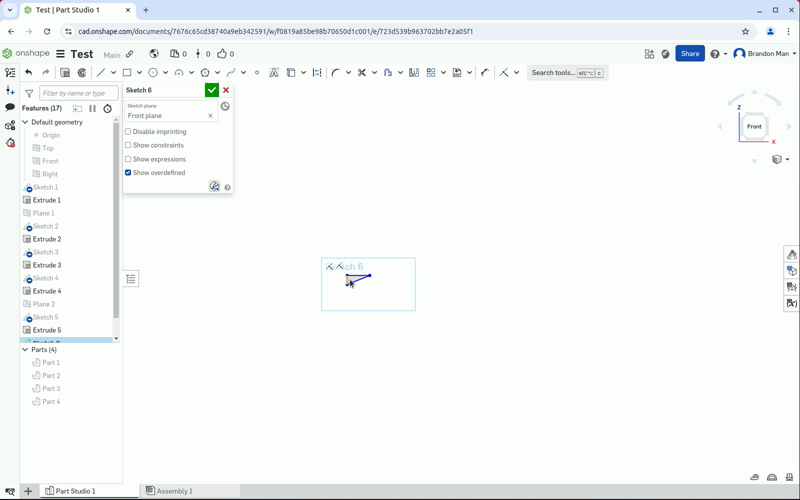
scroll(6)
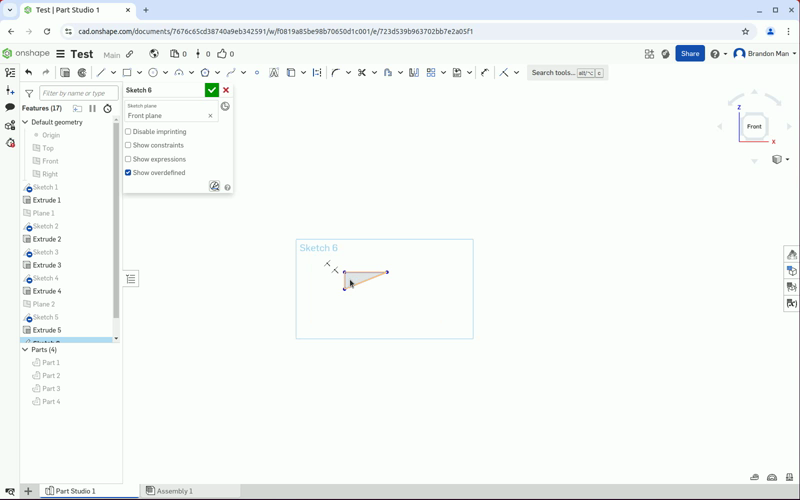
scroll(6)
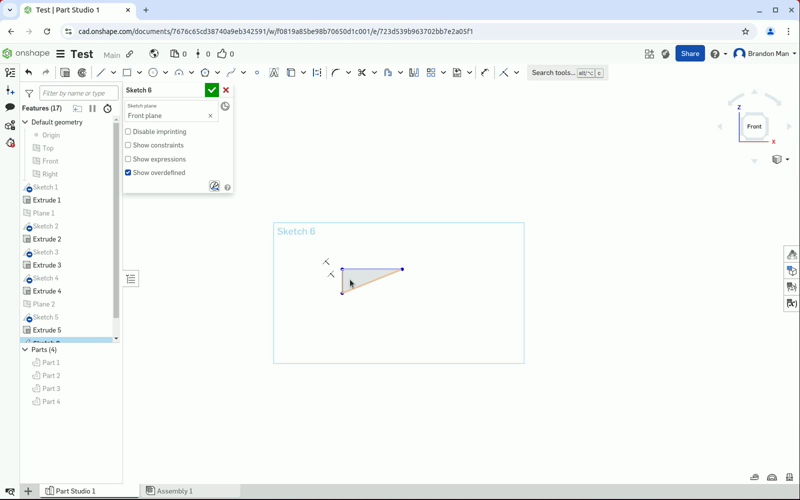
scroll(6)
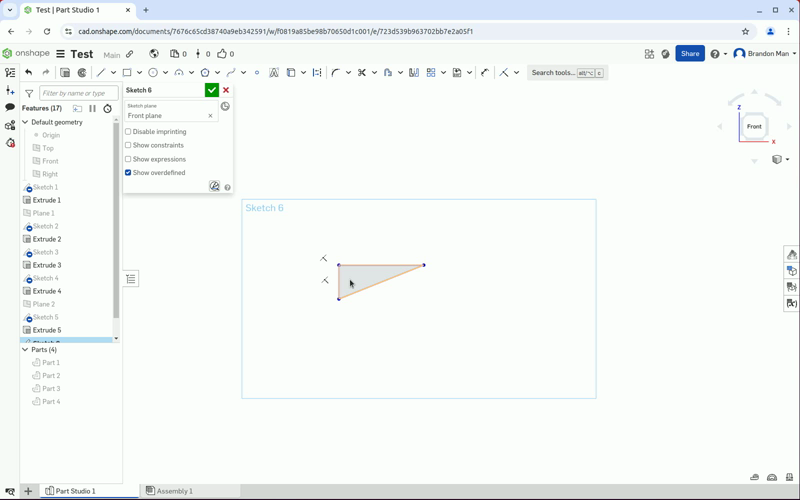
scroll(6)
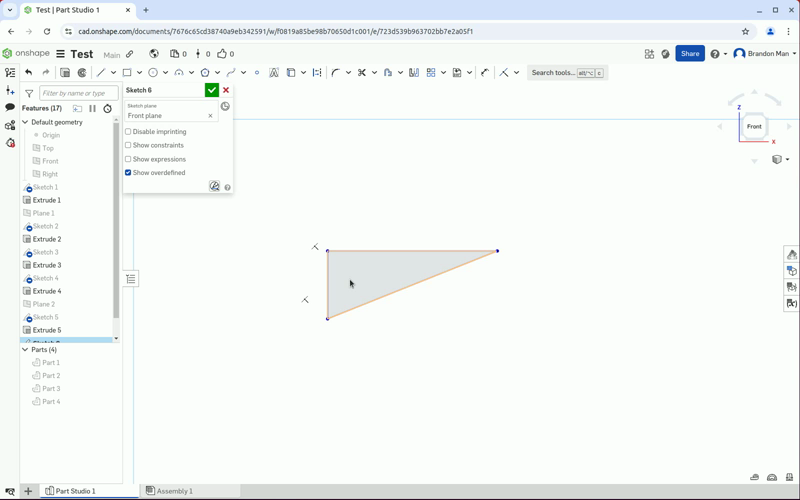
click(350, 279)
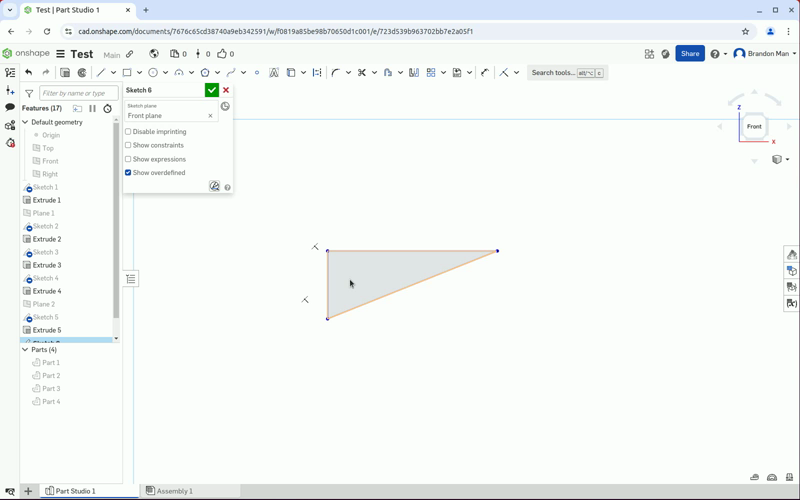
scroll(-6)
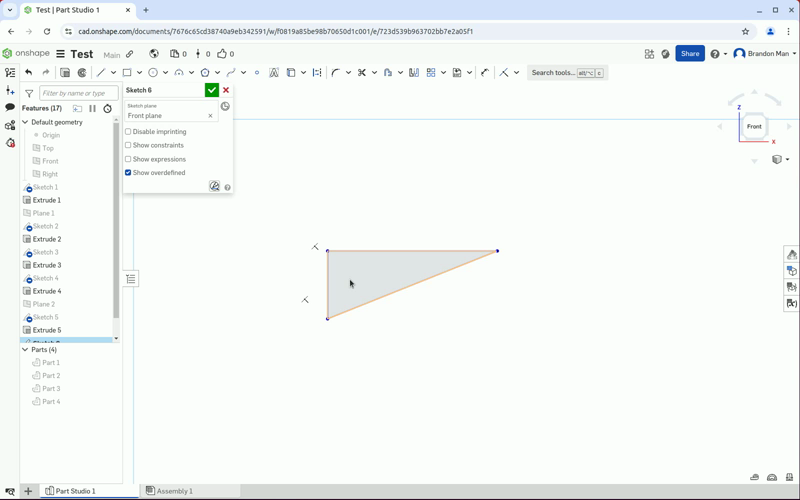
scroll(-6)
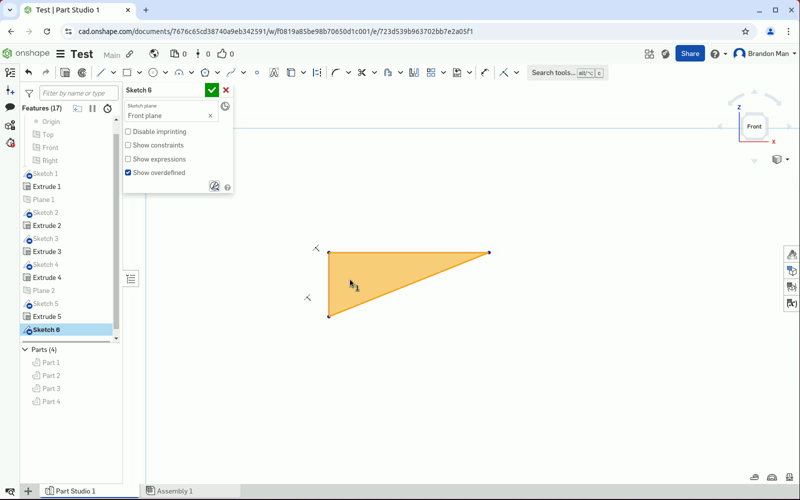
scroll(-6)
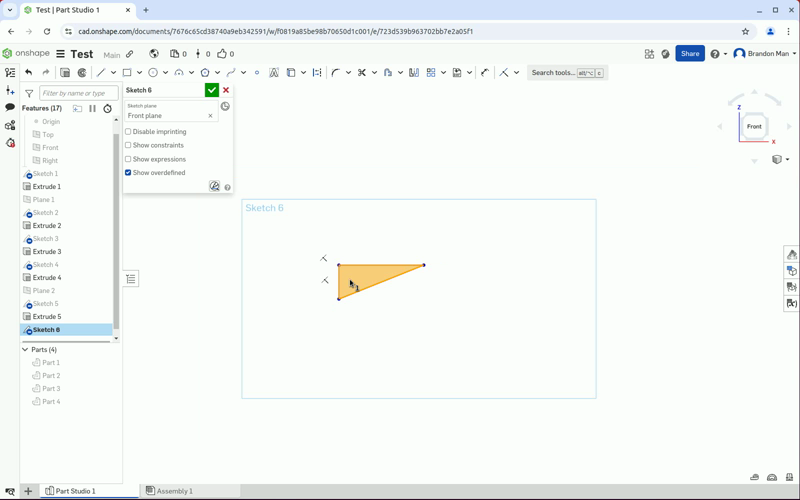
scroll(-6)
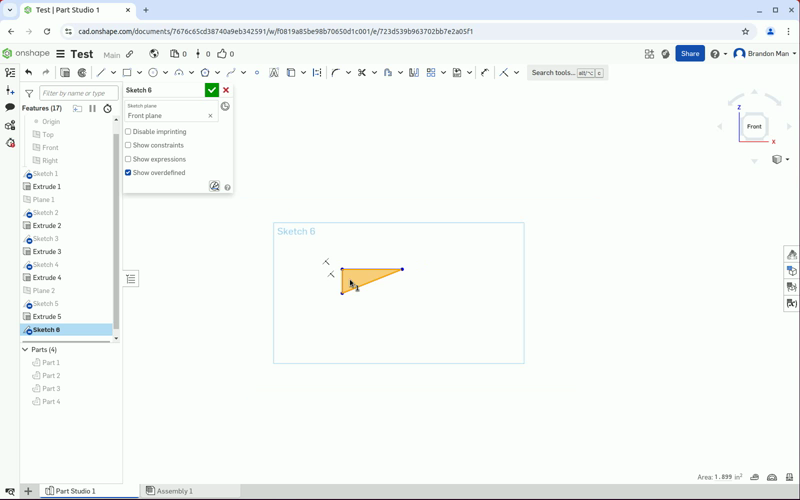
scroll(-6)
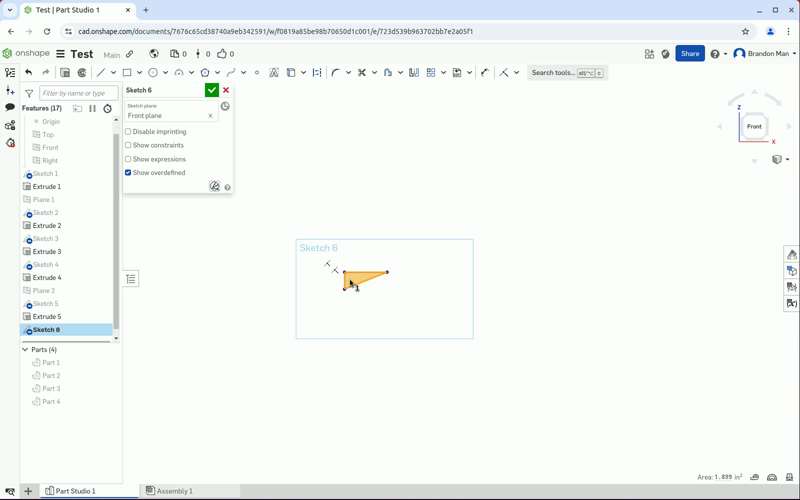
scroll(-6)
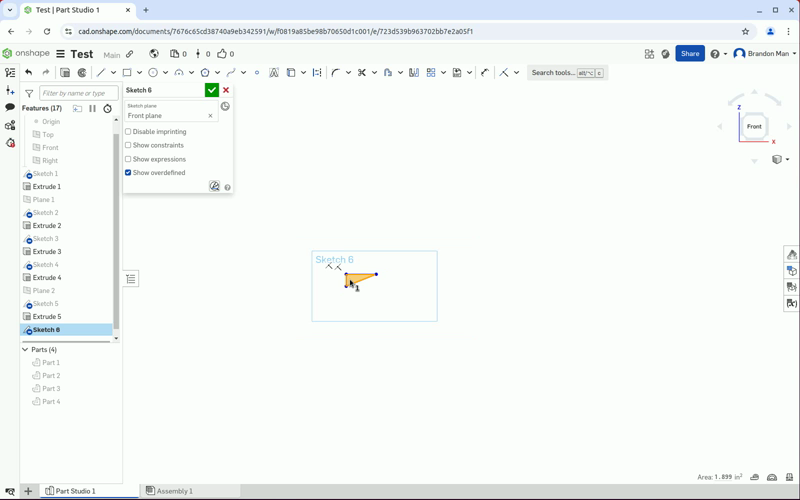
scroll(-6)
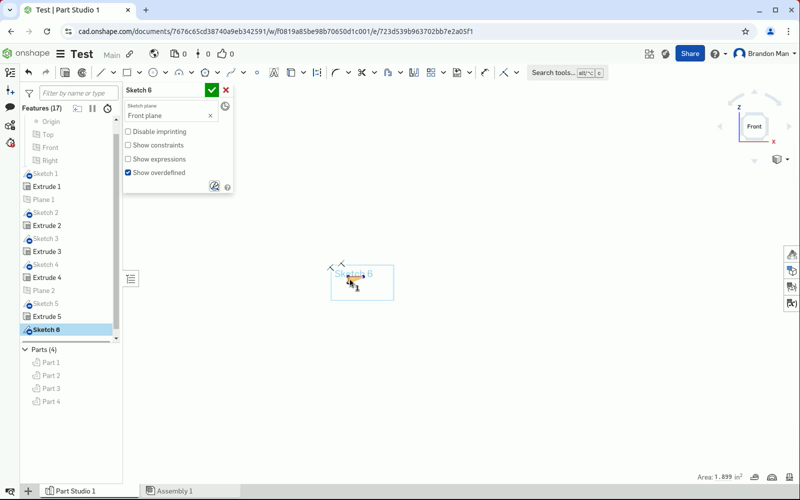
mouse_move(73, 352)
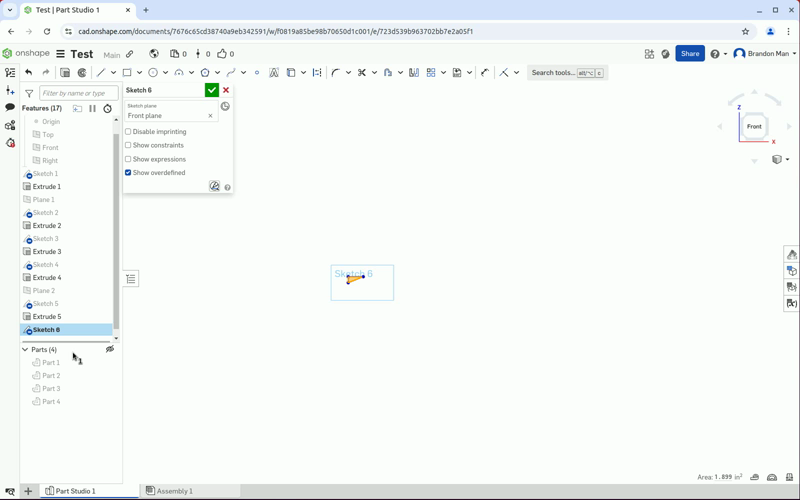
key(shift+y)
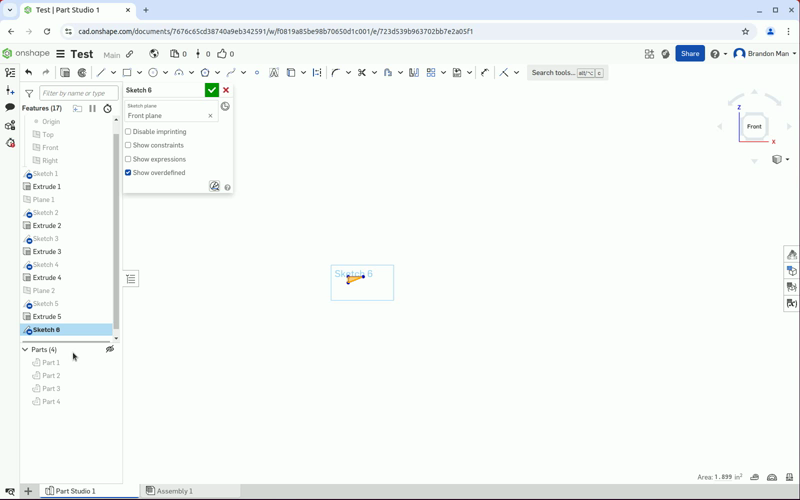
key(shift+e)
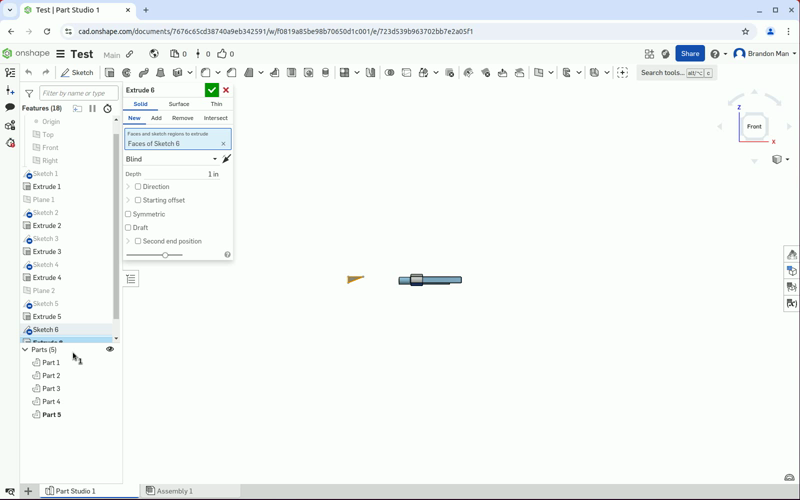
mouse_move(143, 106)
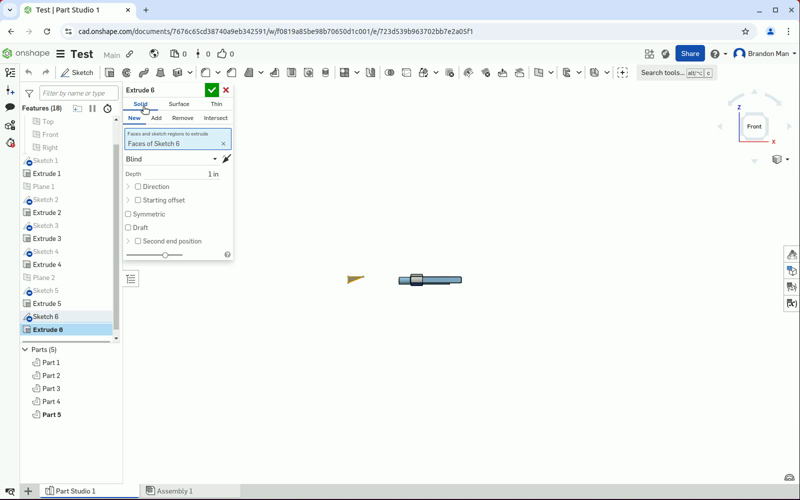
click(143, 106)
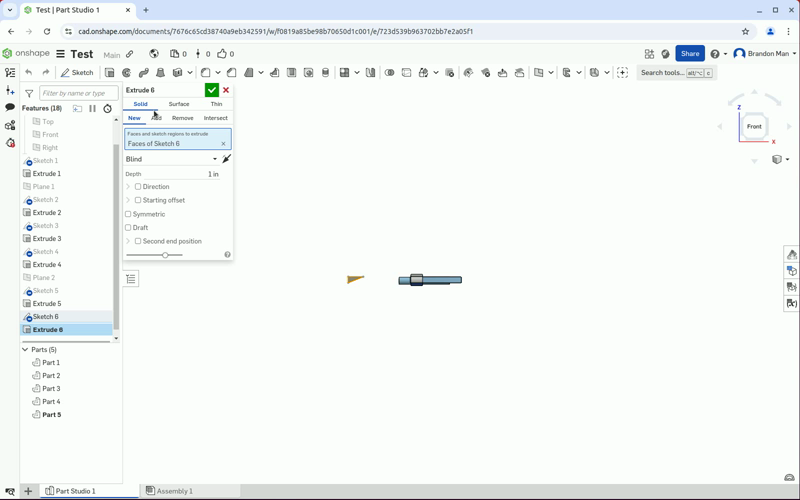
mouse_move(186, 120)
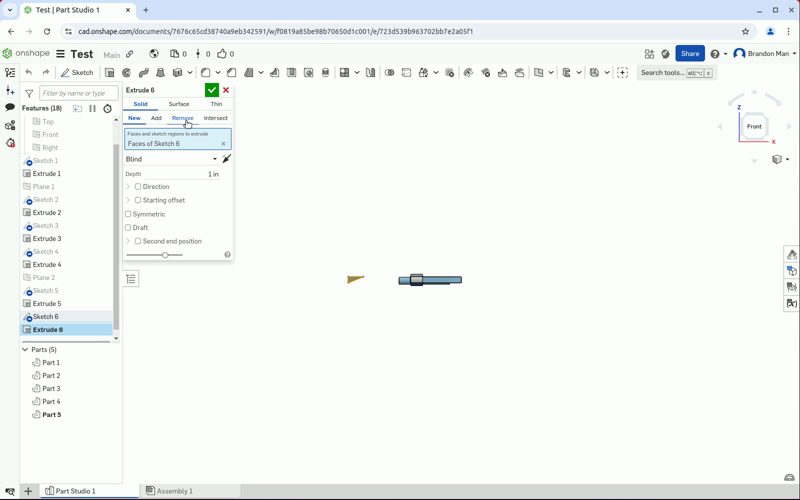
click(186, 120)
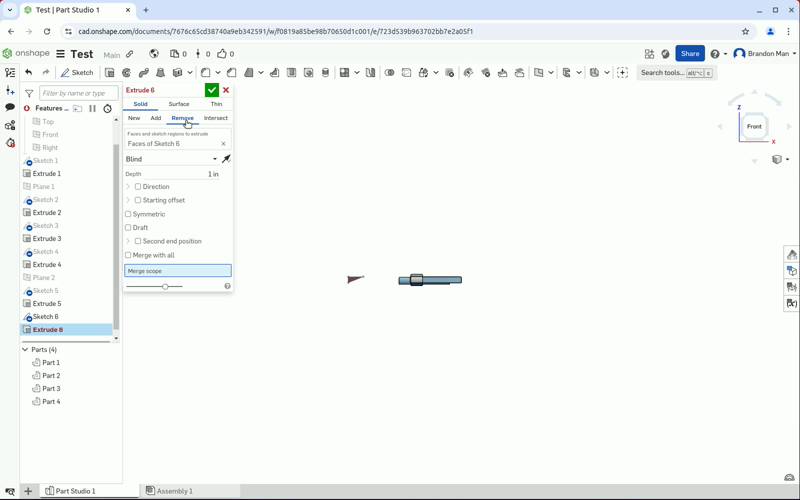
key(tab, 4)
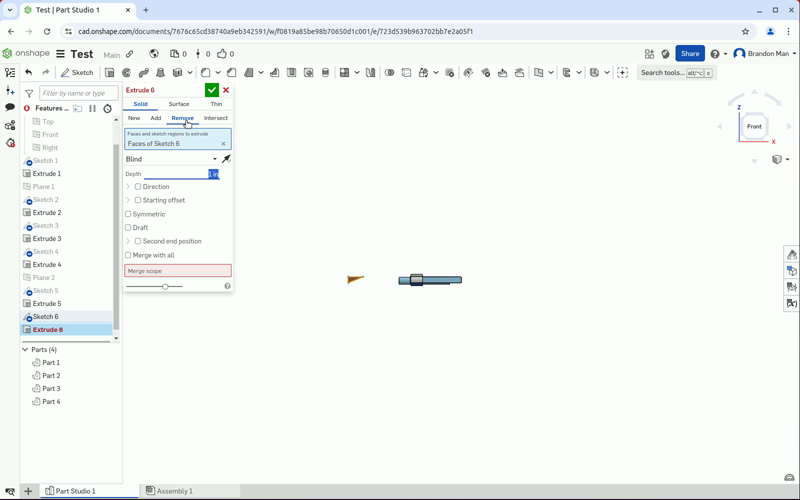
text(5.777)
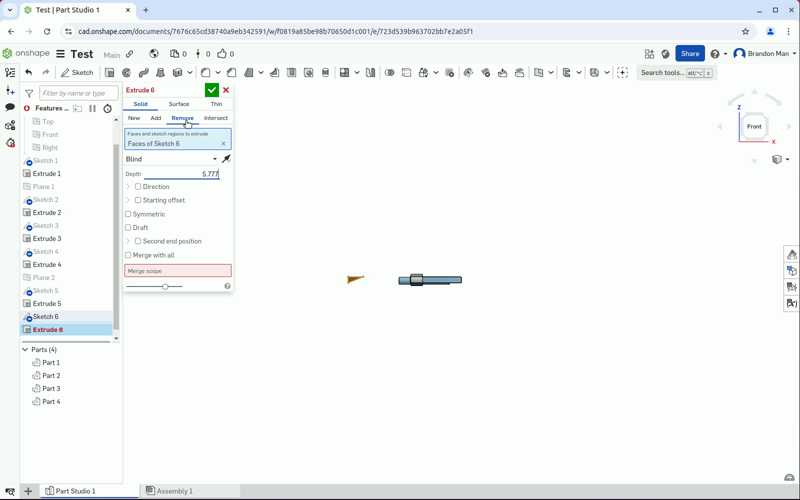
key(tab, 6)
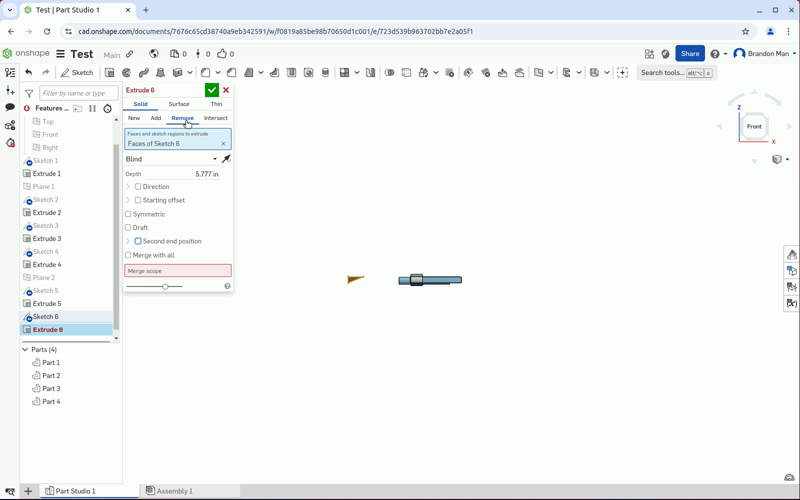
key(space)
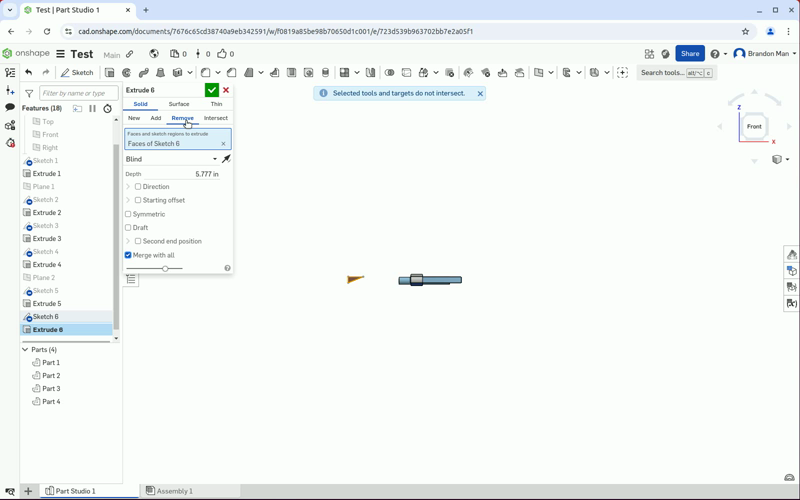
key(enter)
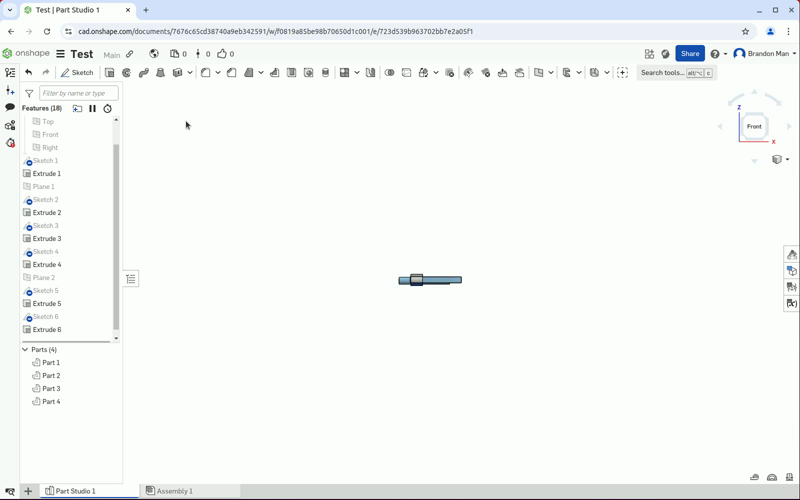
key(shift+h)
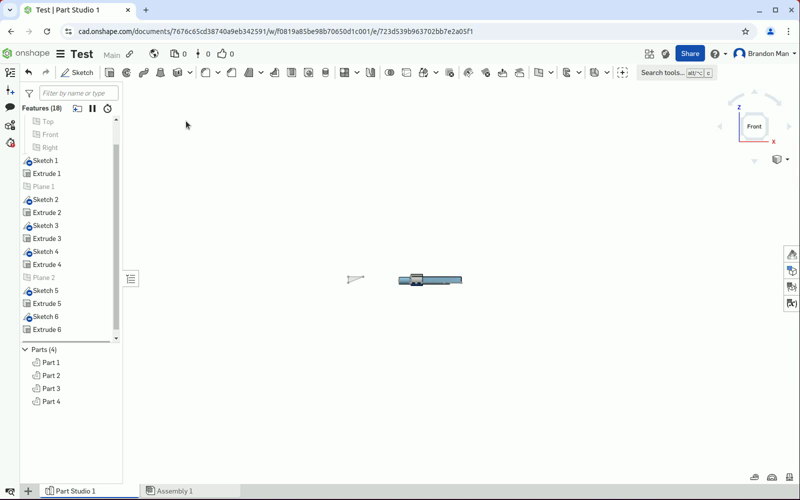
key(shift+h)
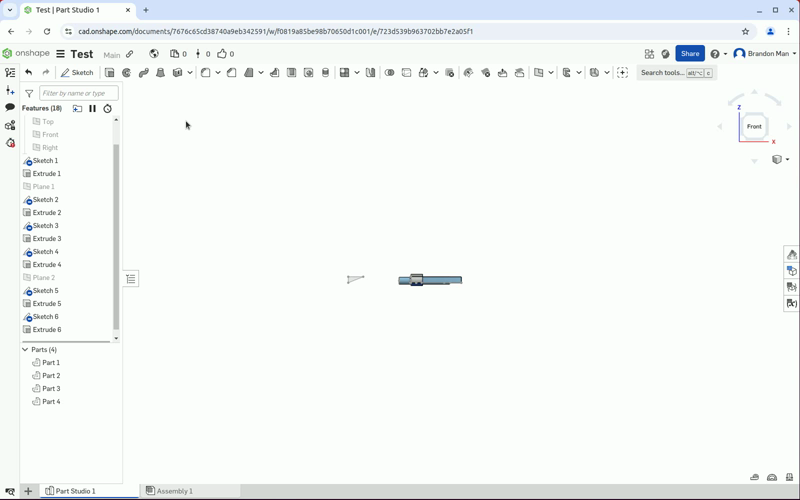
key(shift+7)
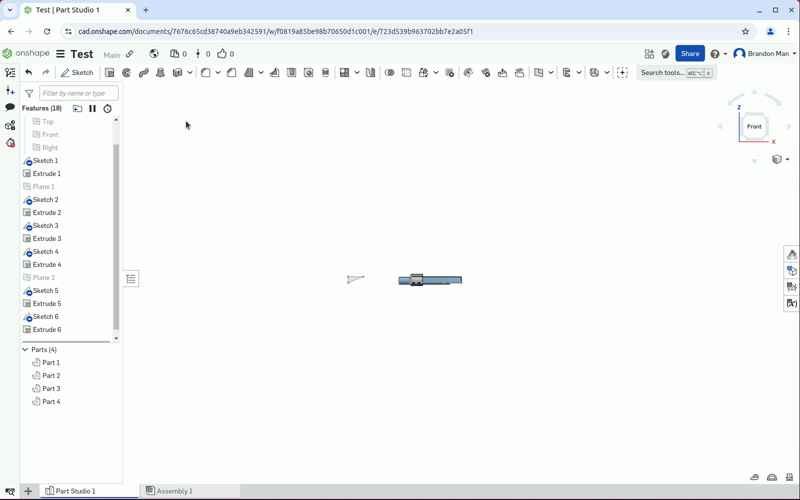
key(left, 2)
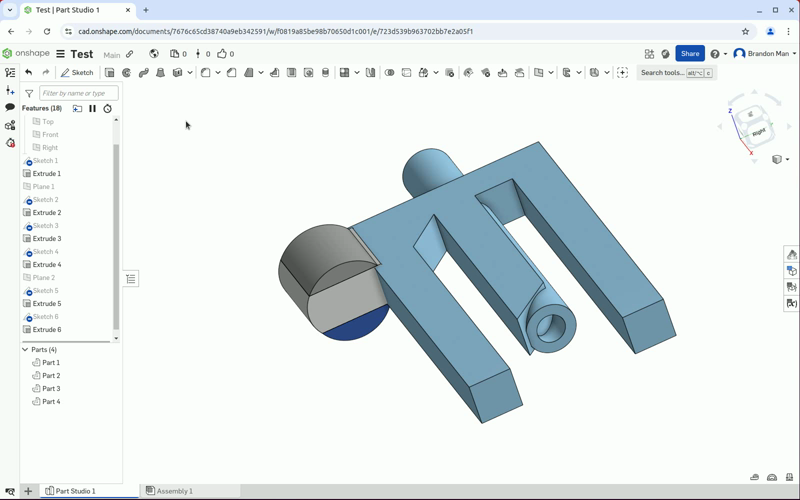
key(down, 2)
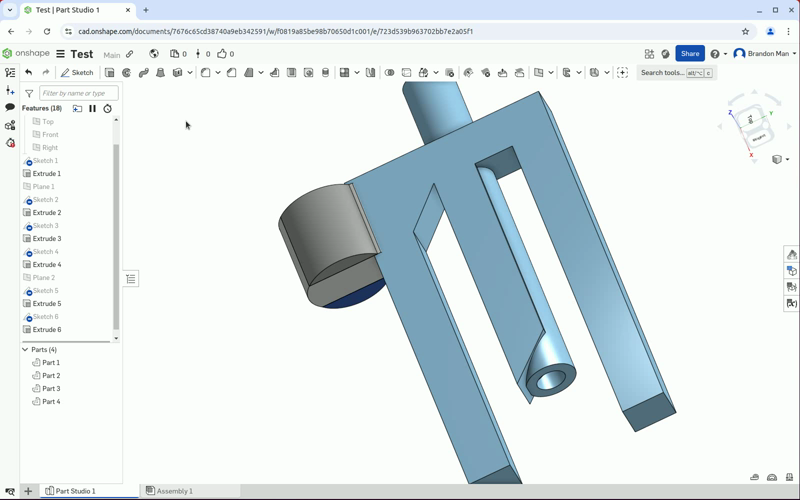
key(up, 2)
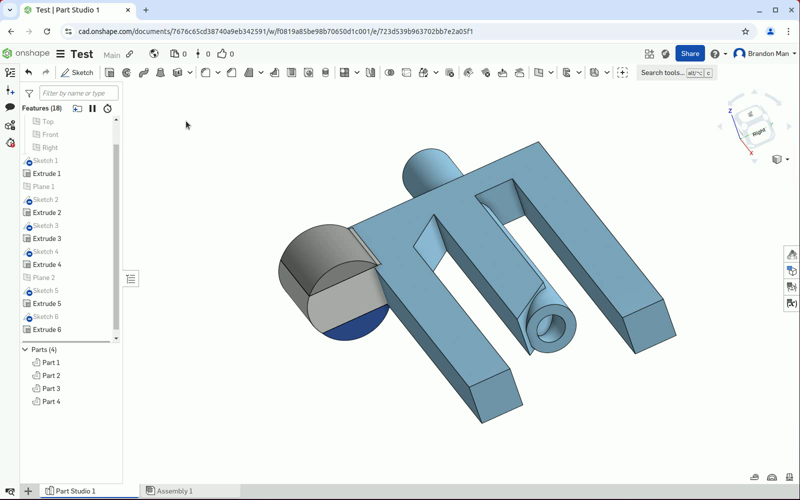
key(right, 2)
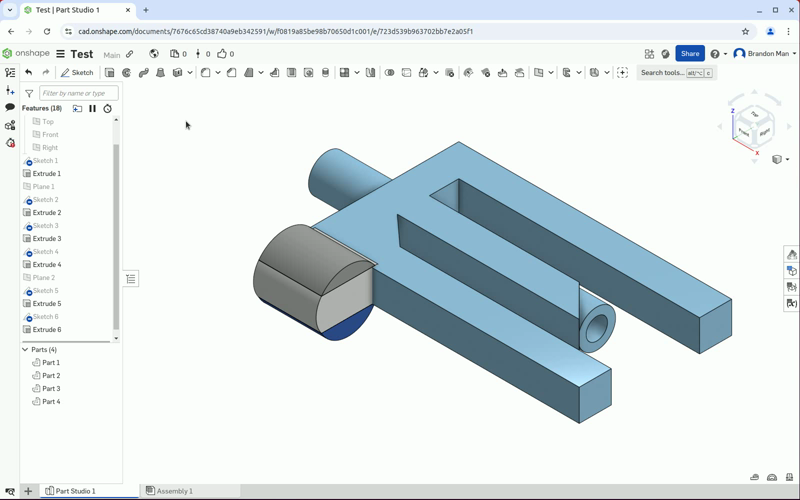
mouse_move(69, 163)
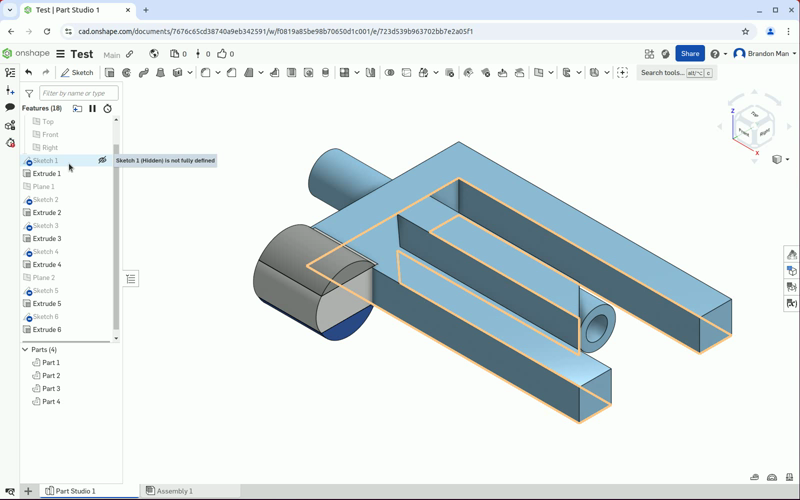
click(69, 163)